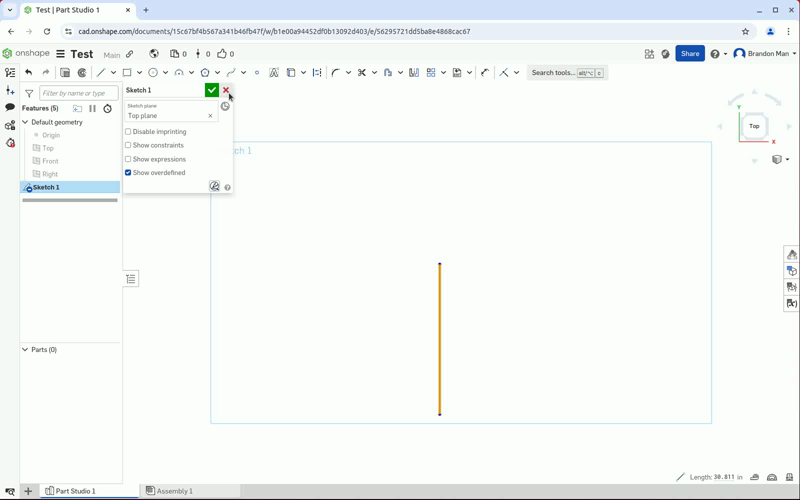
key(shift+h)
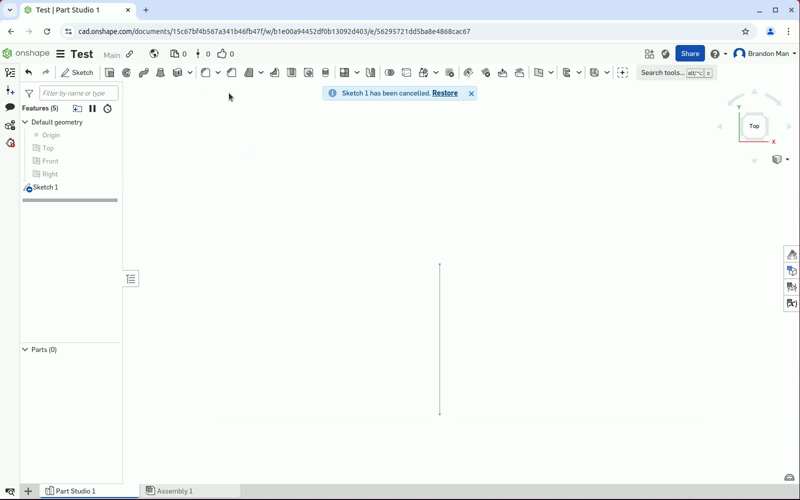
mouse_move(73, 352)
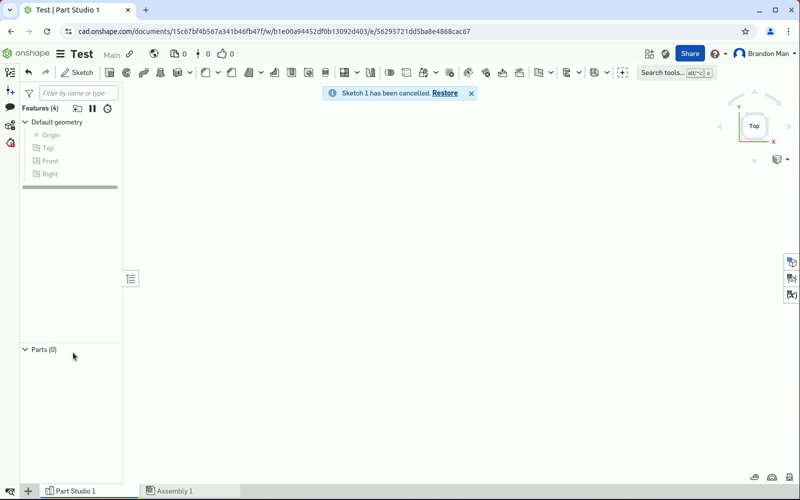
key(y)
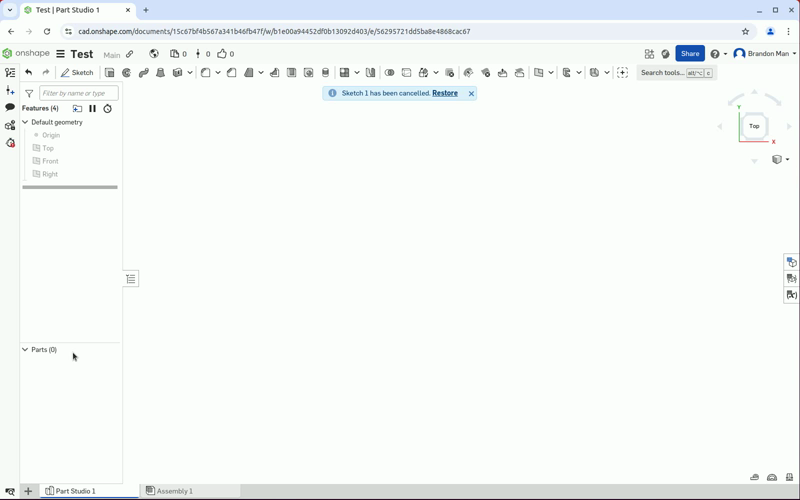
key(shift+p)
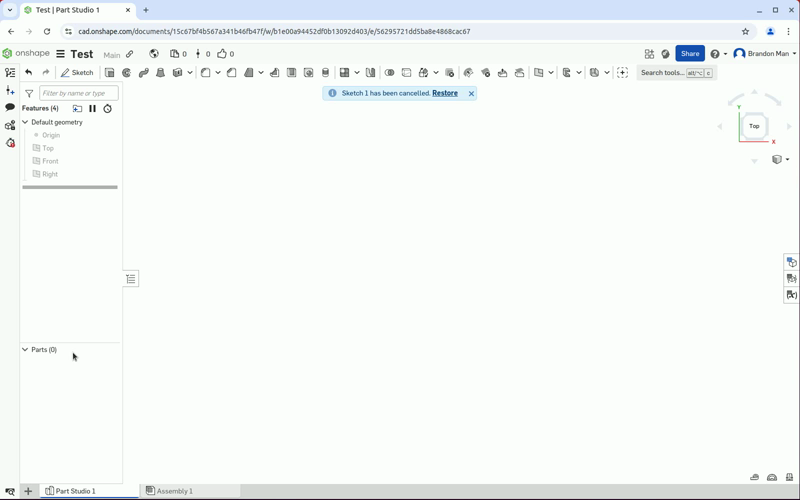
key(space)
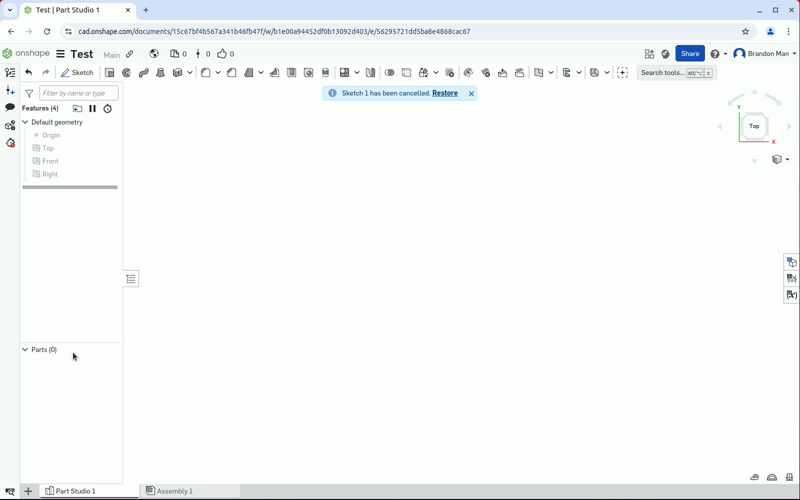
key_down(shift)
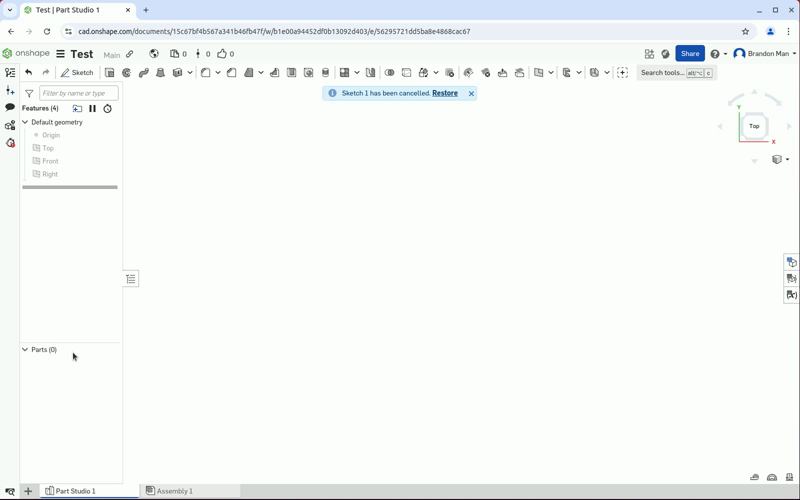
key(up)
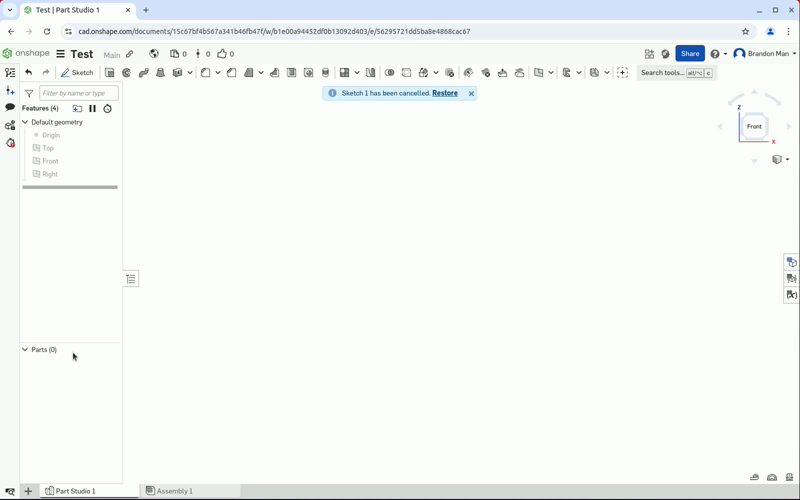
key_up(shift)
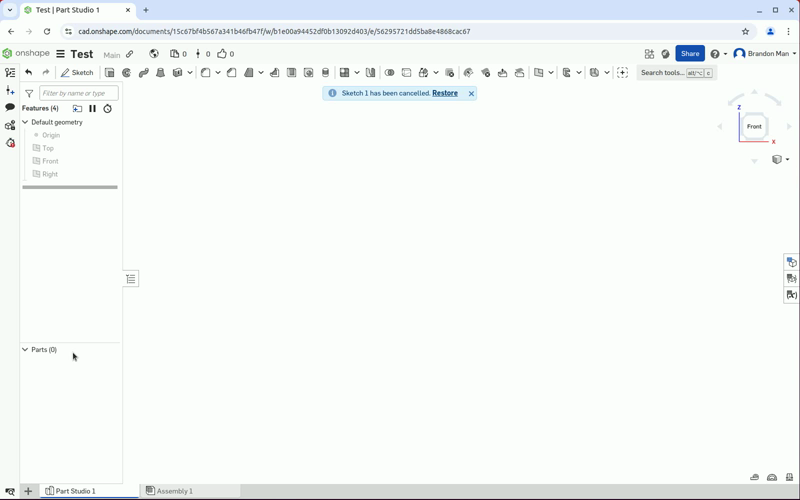
mouse_move(73, 352)
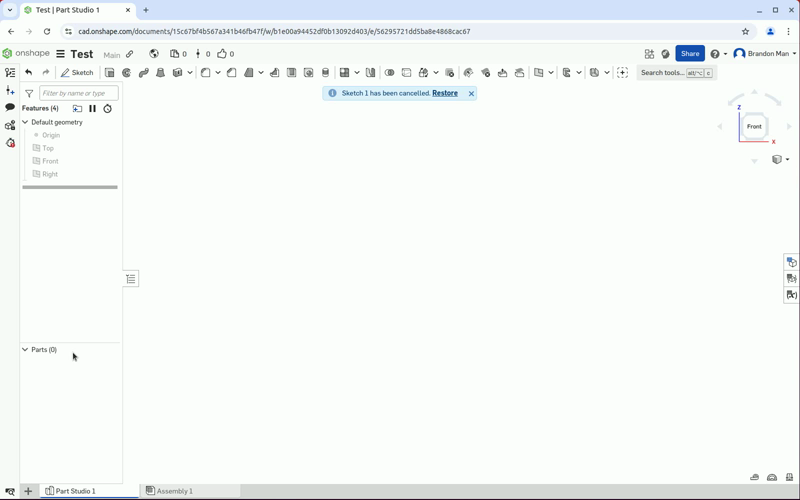
key(shift+y)
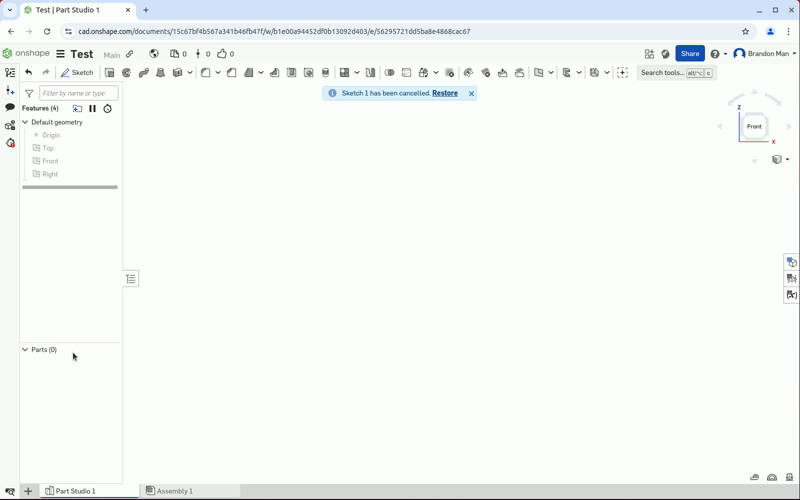
key(shift+s)
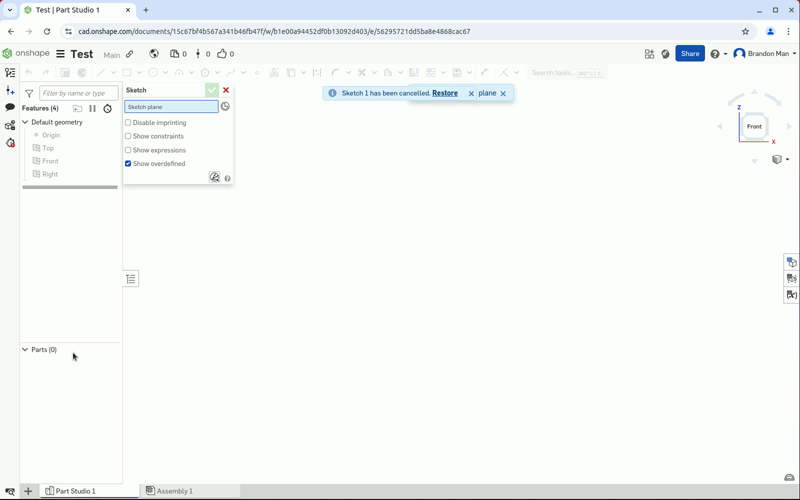
mouse_move(73, 163)
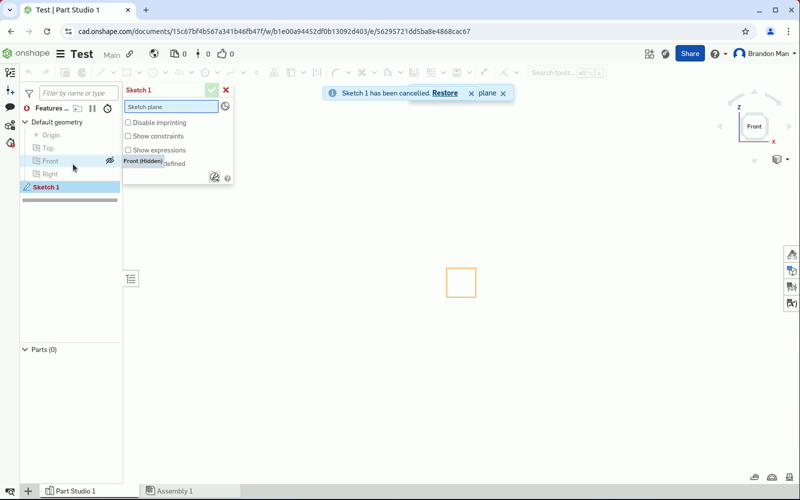
click(73, 163)
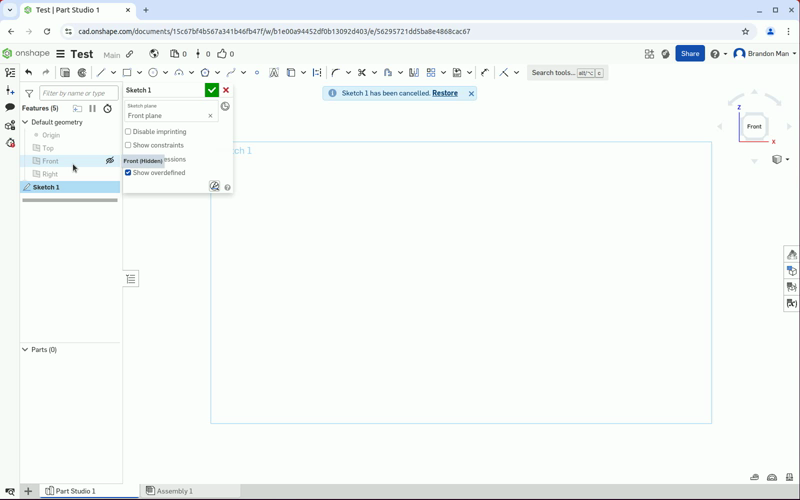
mouse_move(73, 352)
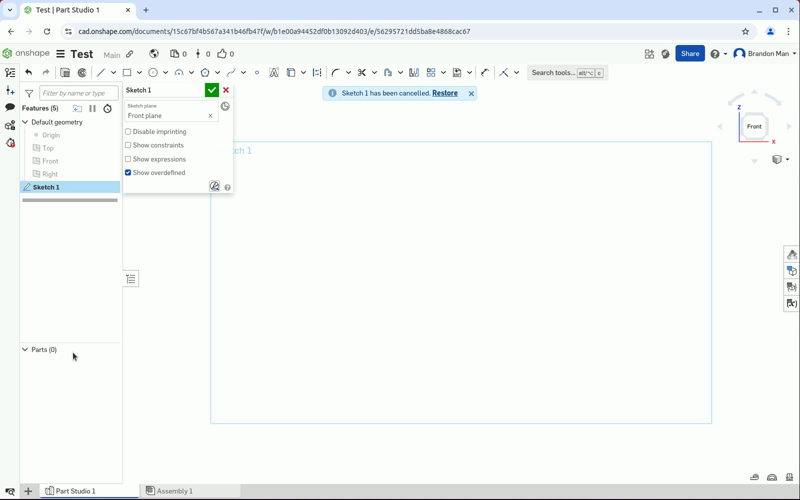
key(y)
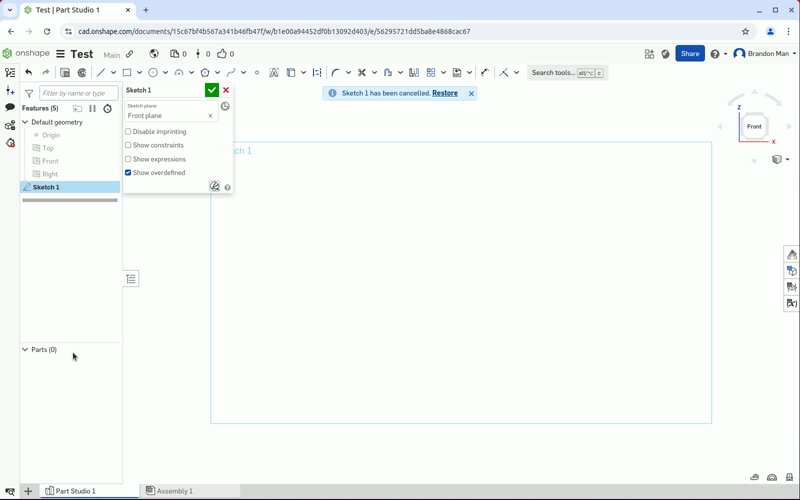
key(a)
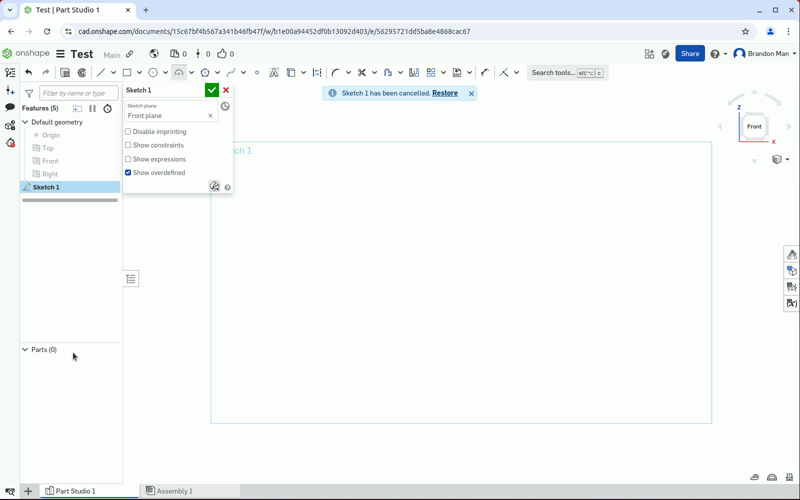
key_down(shift)
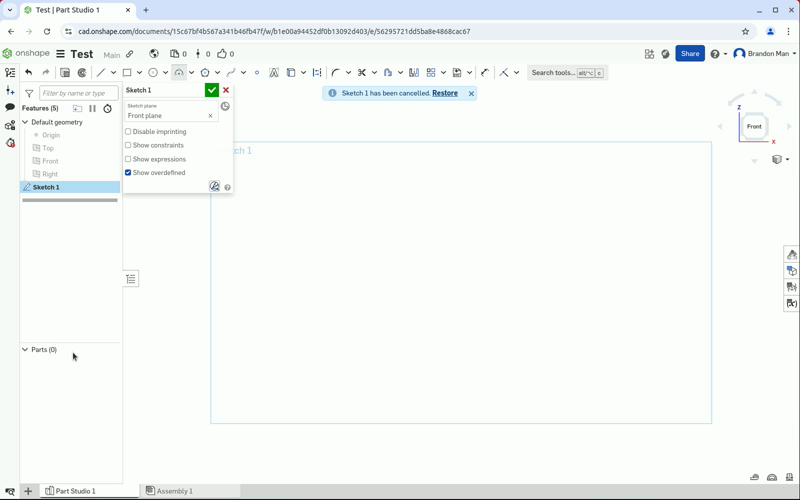
mouse_move(348, 363)
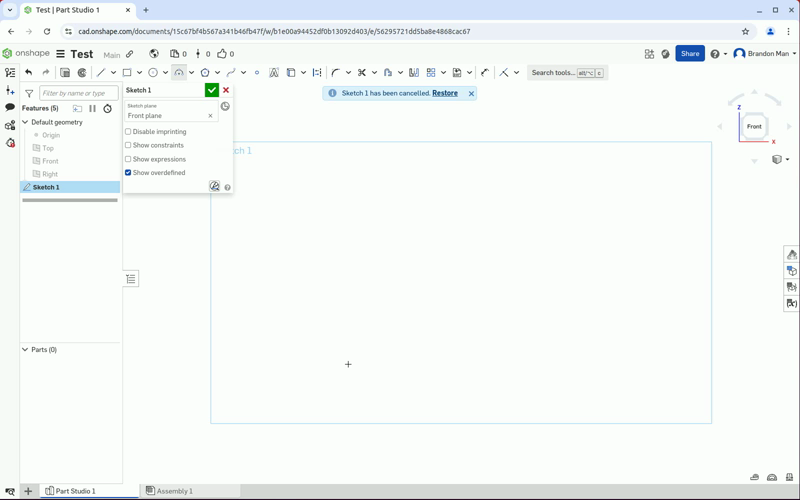
click(348, 363)
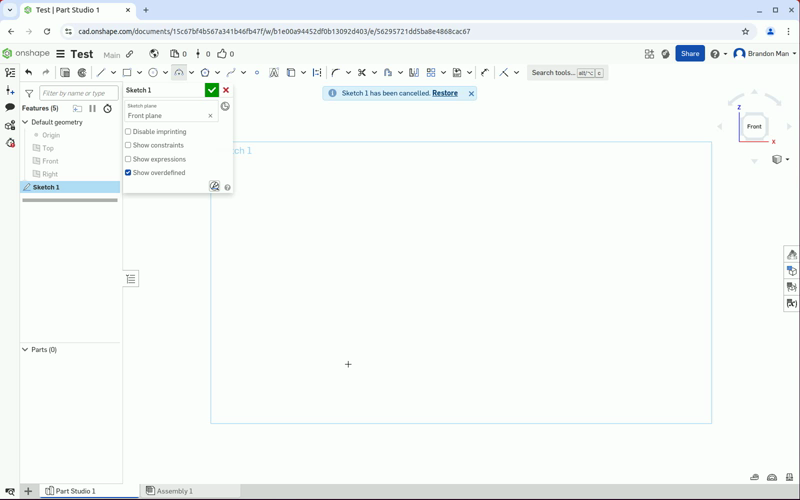
key_up(shift)
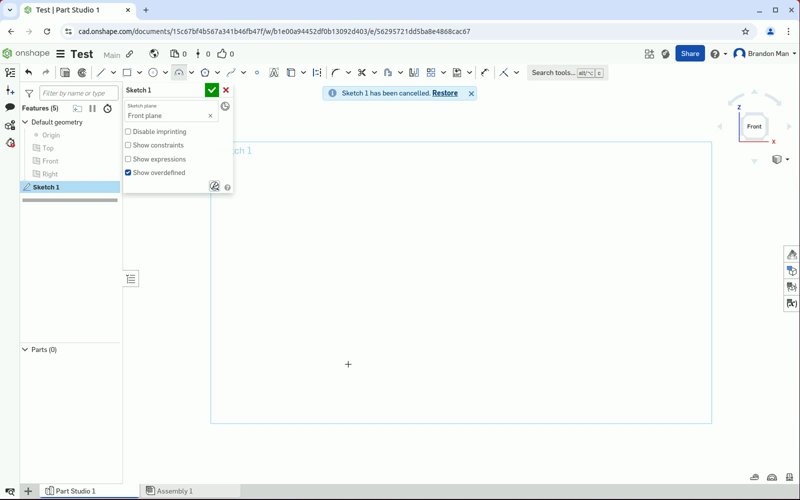
key_down(shift)
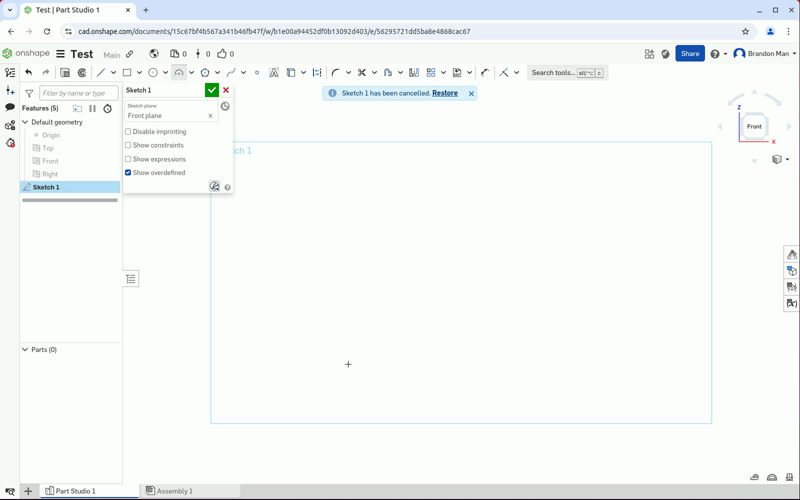
mouse_move(364, 380)
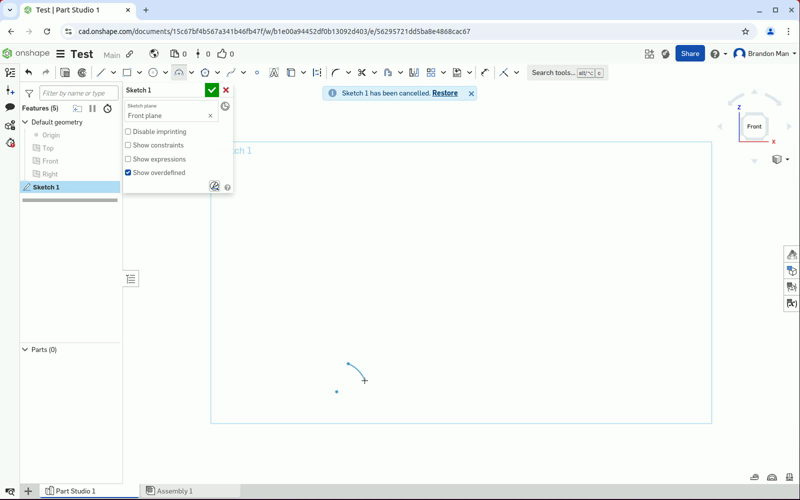
click(364, 380)
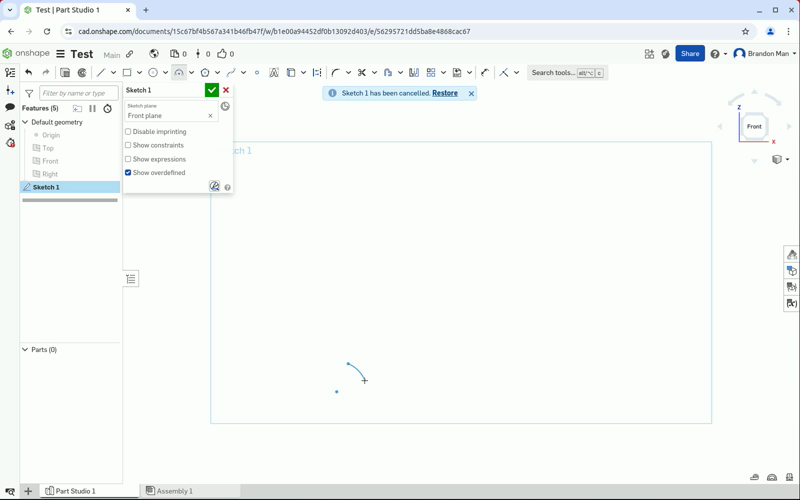
mouse_move(353, 375)
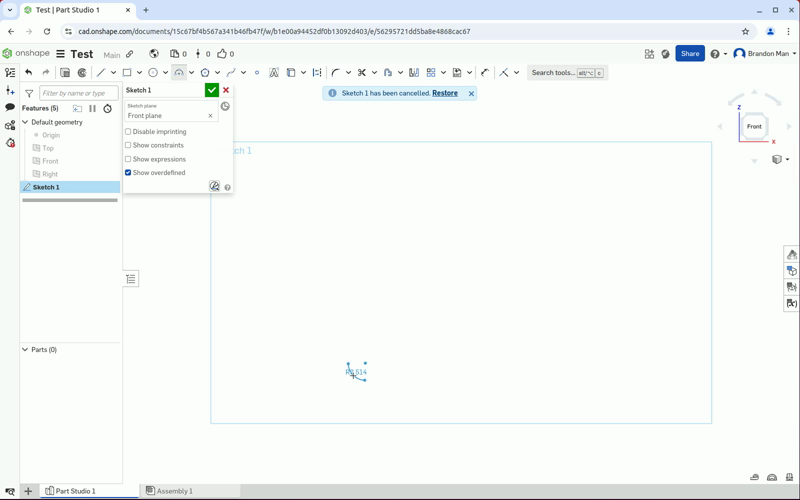
click(353, 375)
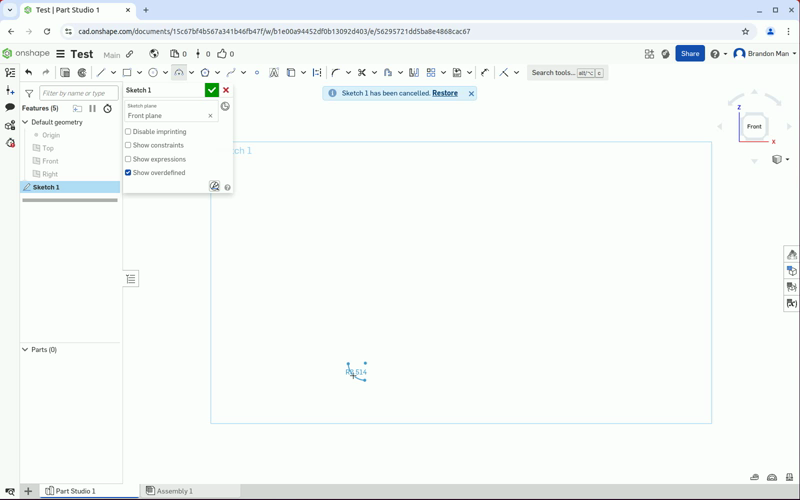
key_up(shift)
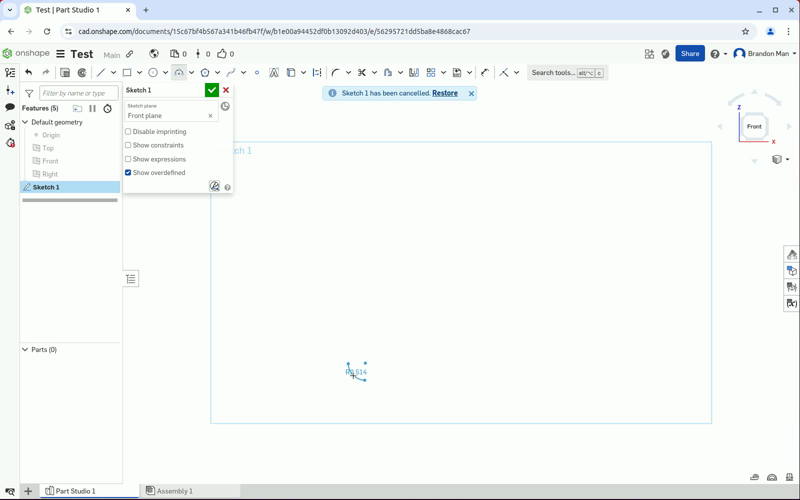
key(esc)
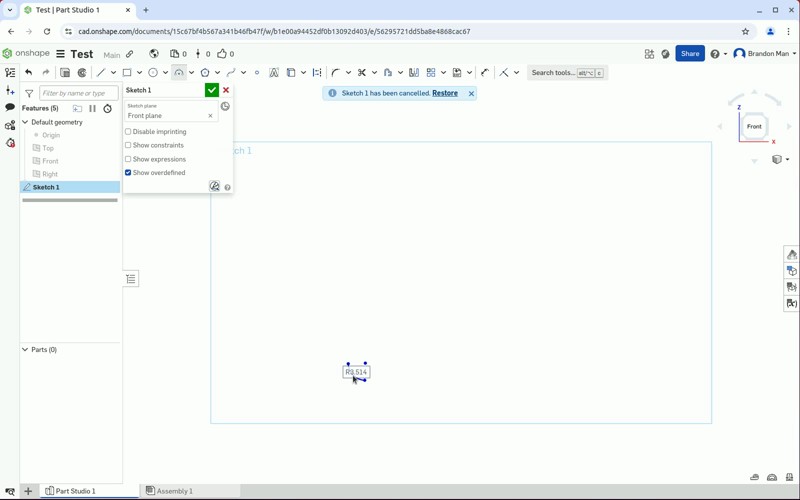
key(l)
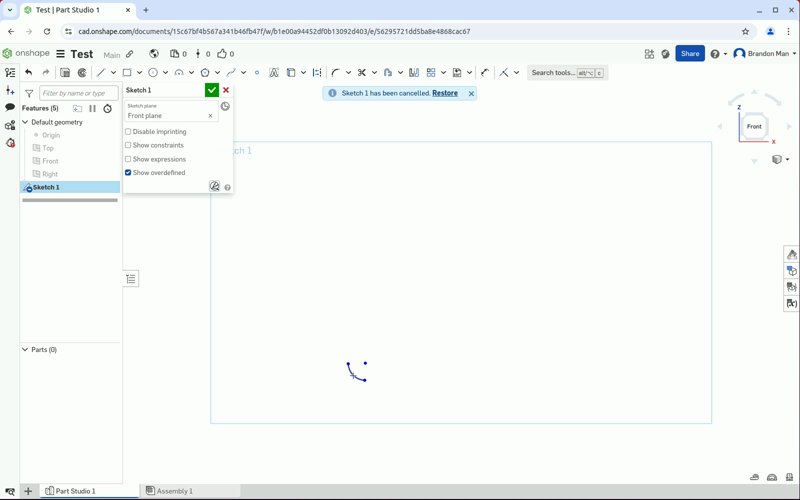
mouse_move(364, 380)
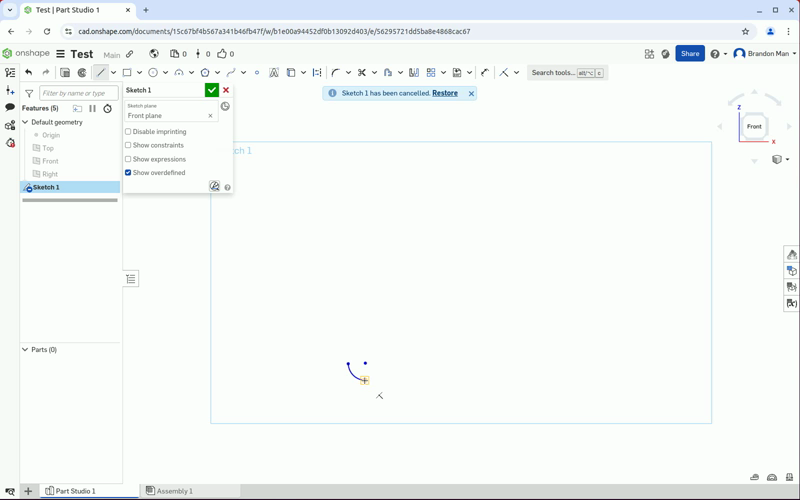
click(364, 380)
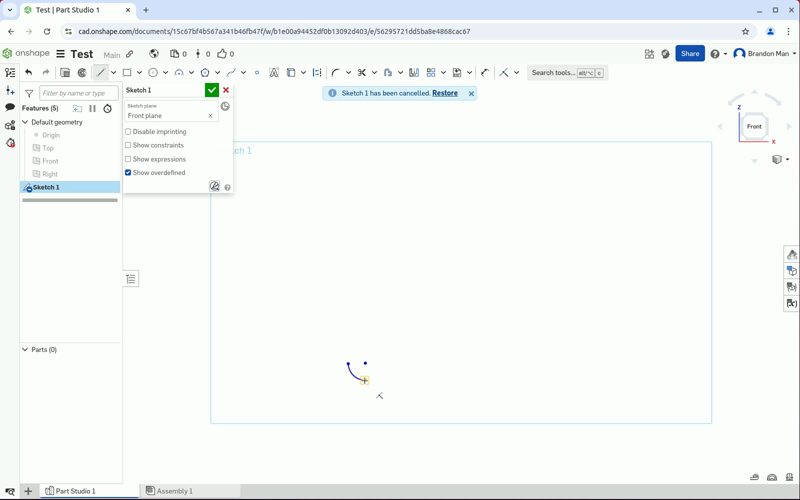
key_down(shift)
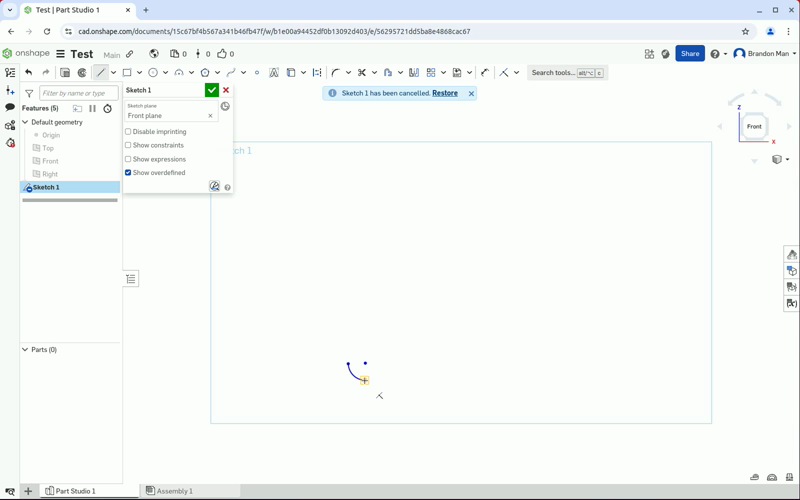
mouse_move(555, 380)
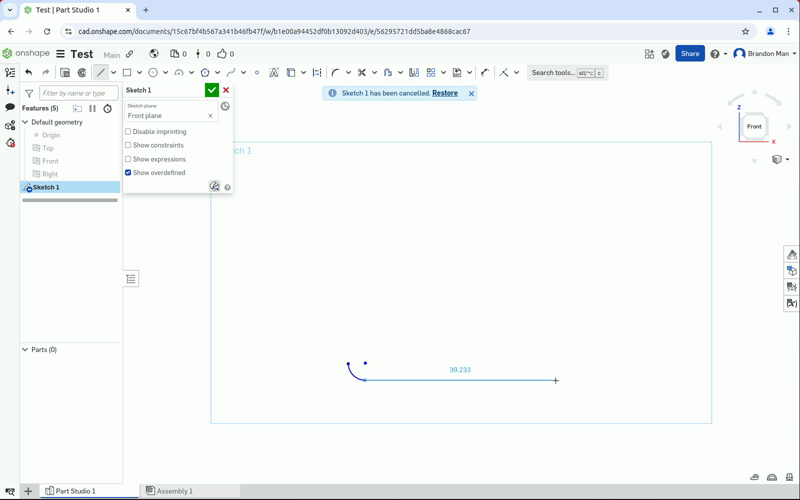
click(555, 380)
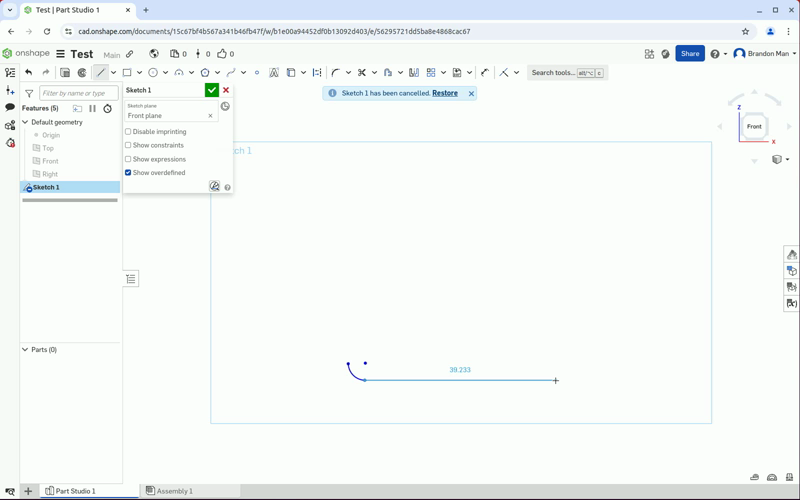
key_up(shift)
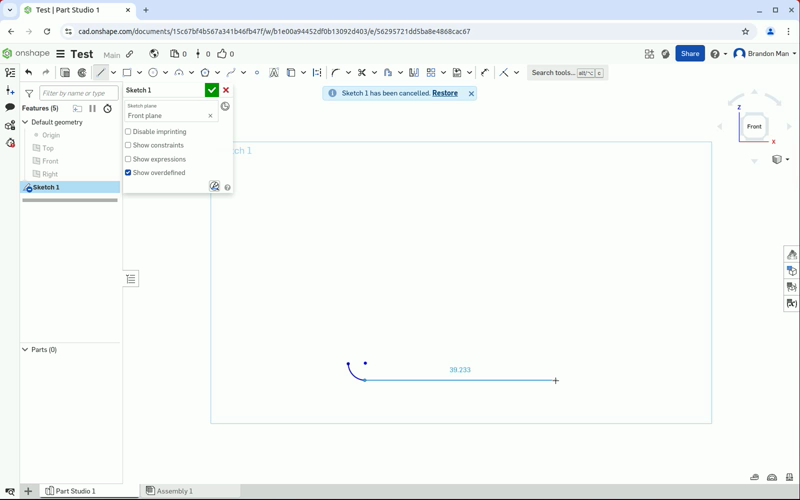
key(esc)
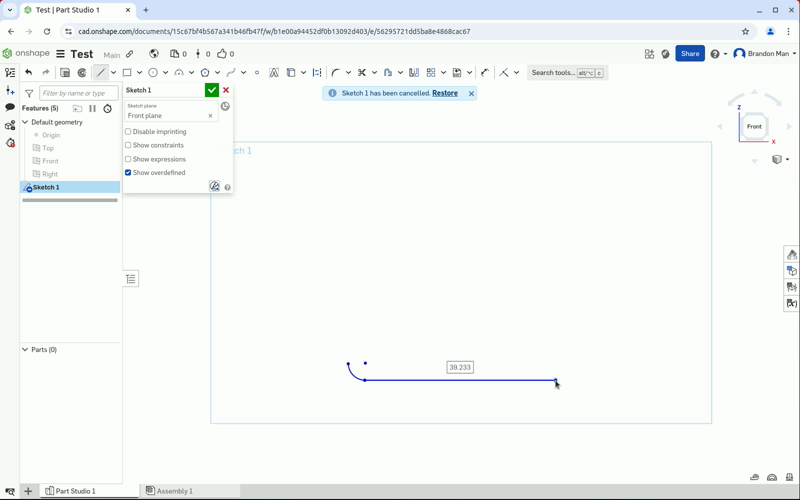
key(a)
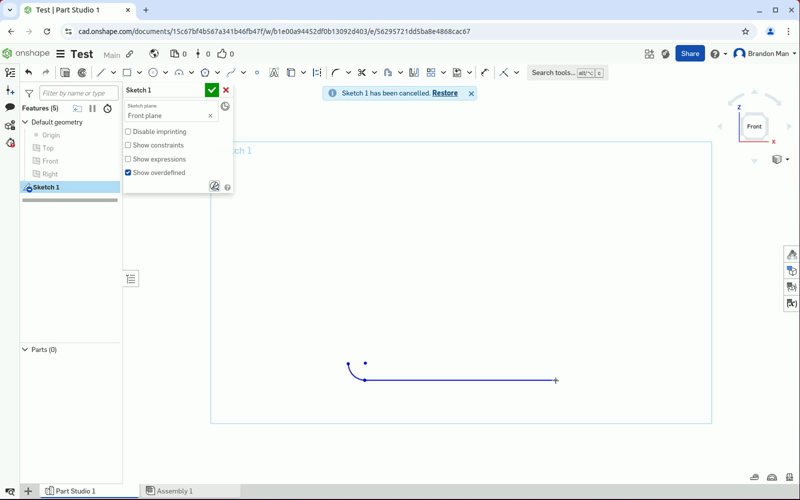
mouse_move(555, 380)
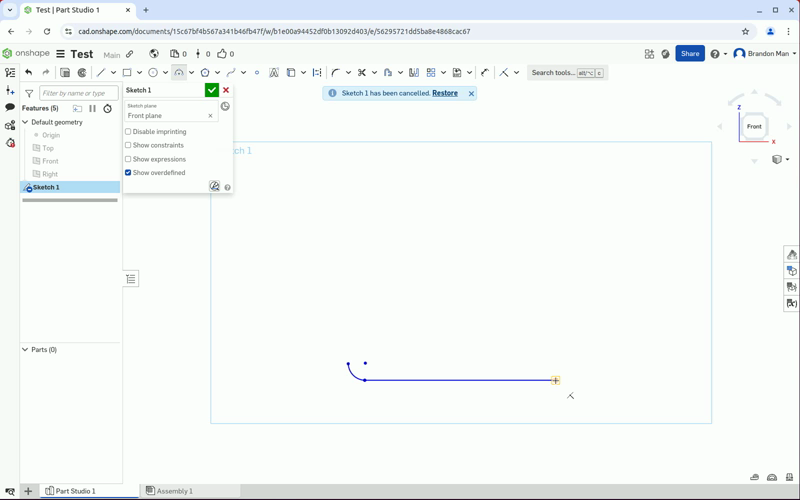
click(555, 380)
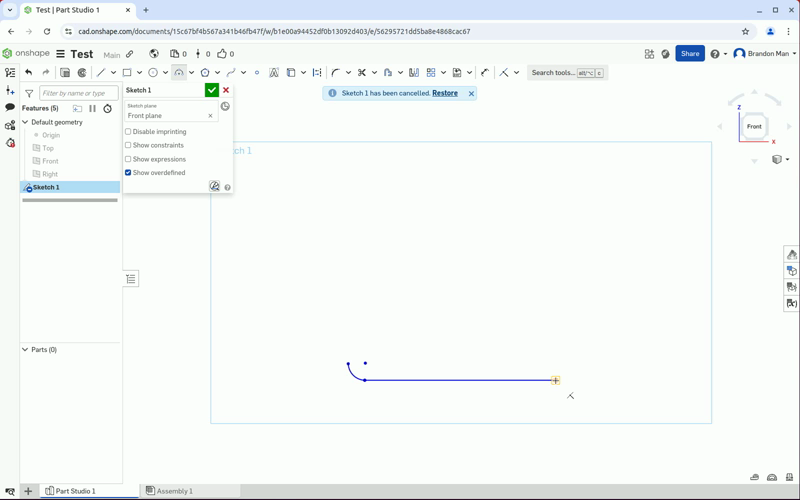
key_down(shift)
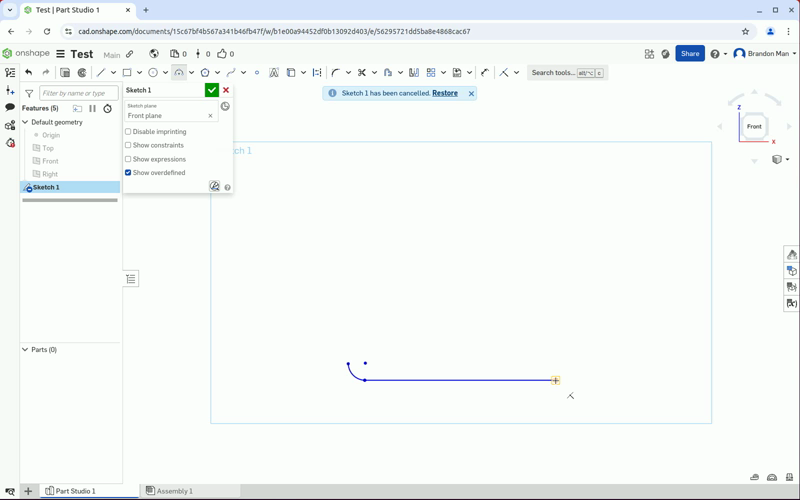
mouse_move(572, 363)
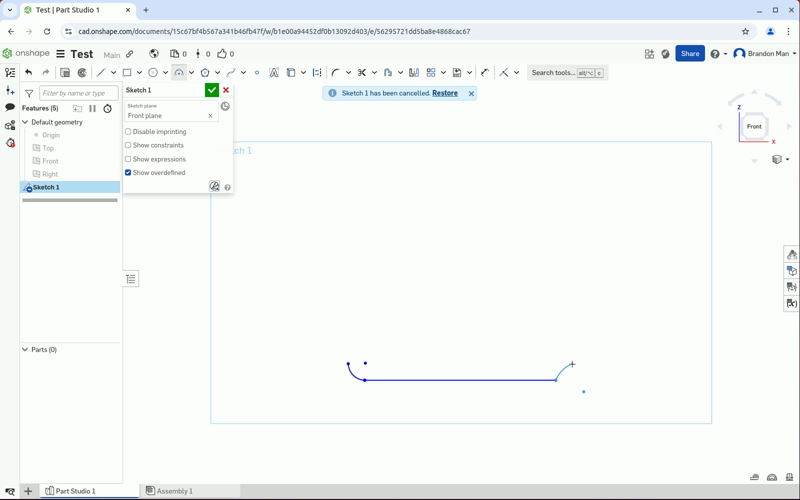
click(572, 363)
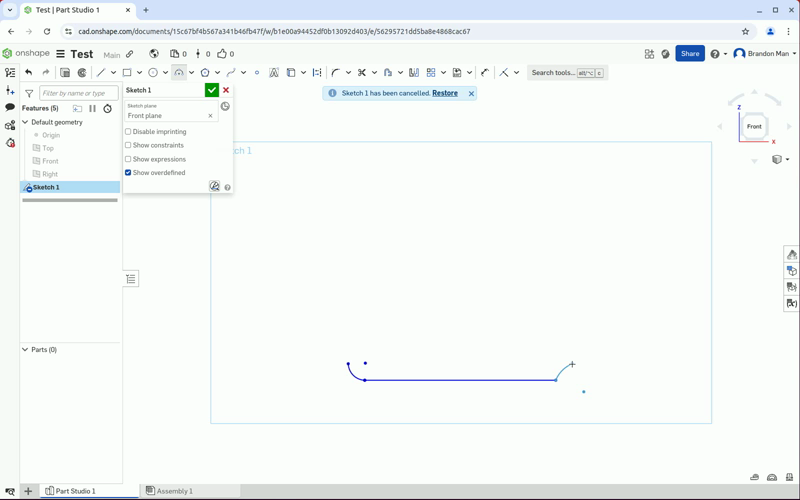
mouse_move(567, 375)
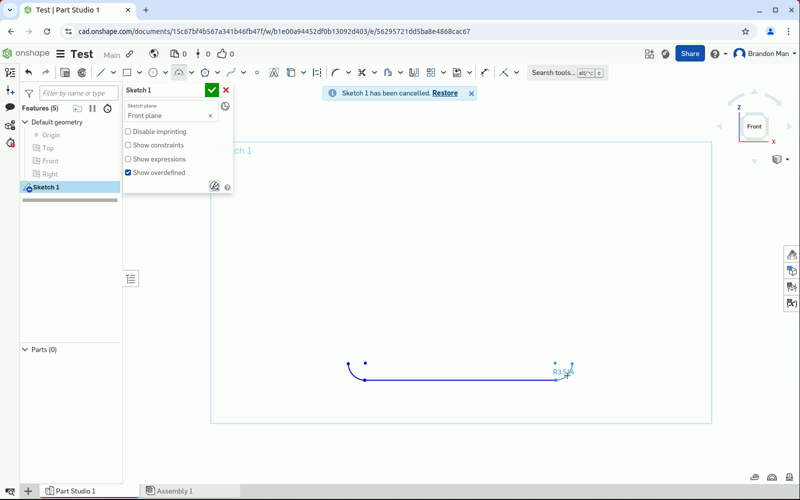
click(567, 375)
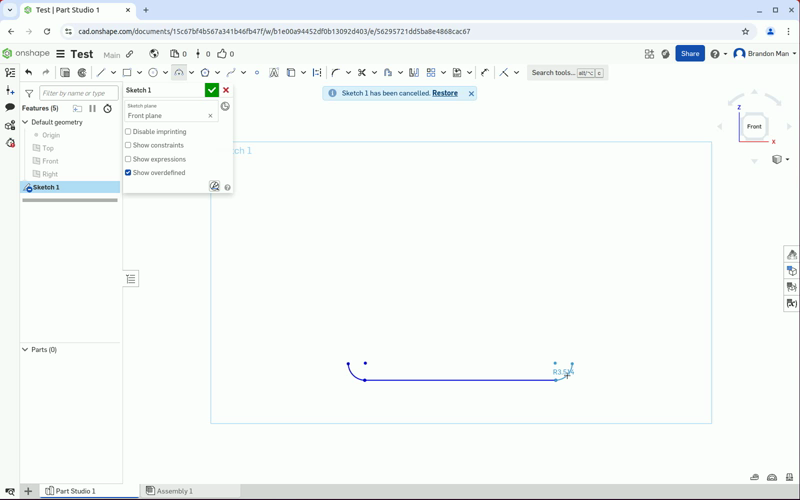
key_up(shift)
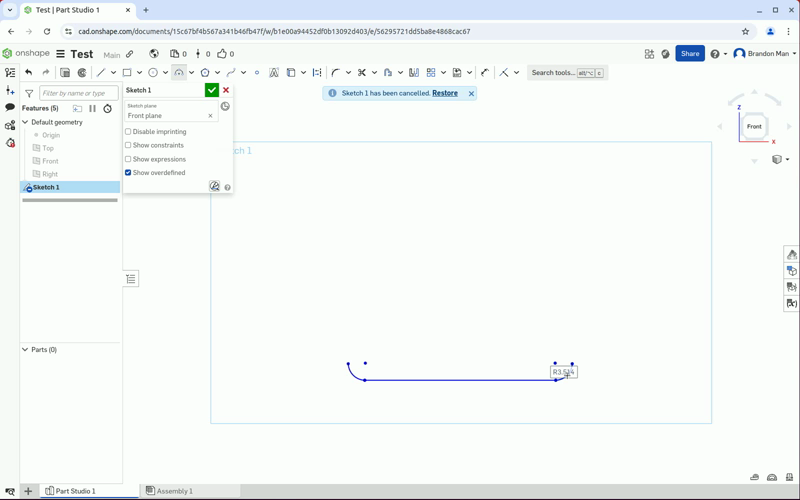
key(esc)
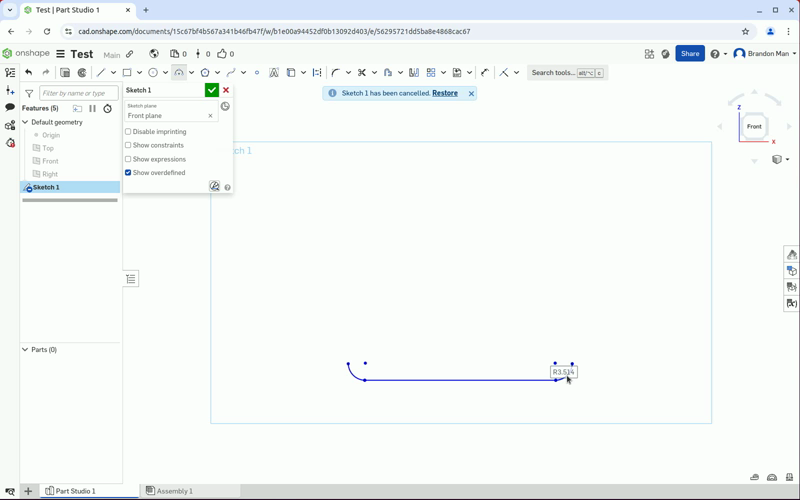
key(l)
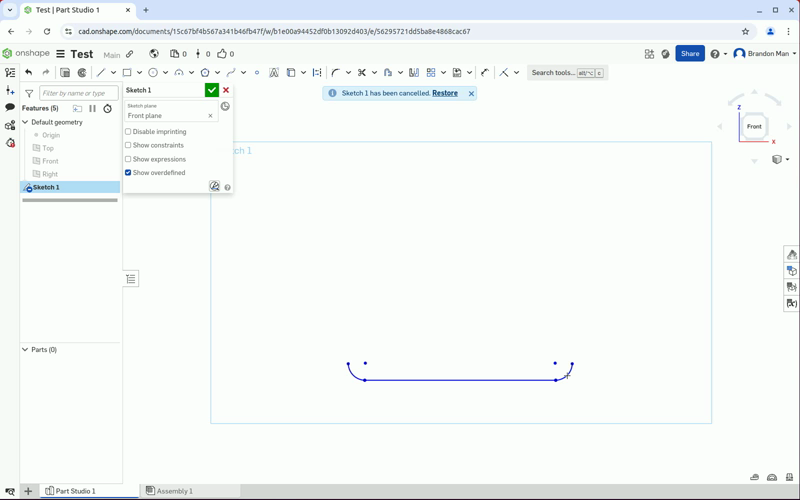
mouse_move(572, 363)
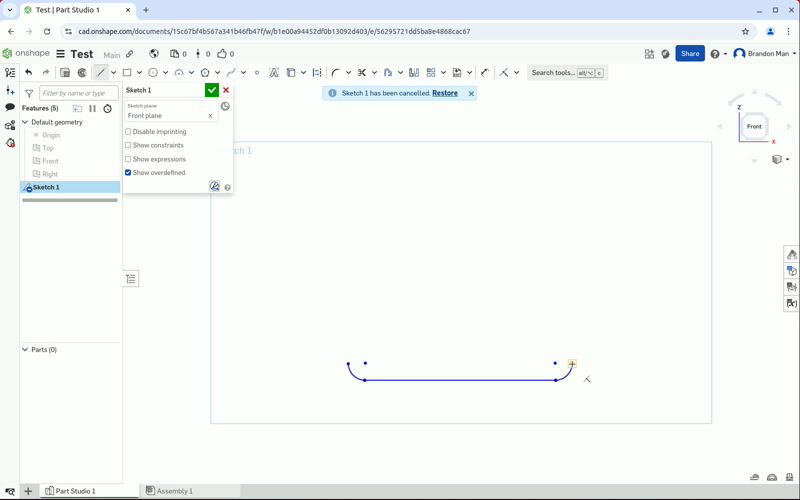
click(572, 363)
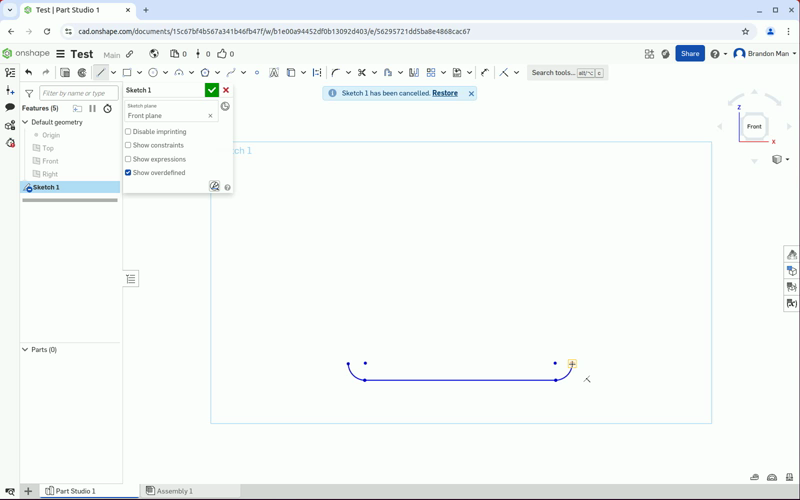
key_down(shift)
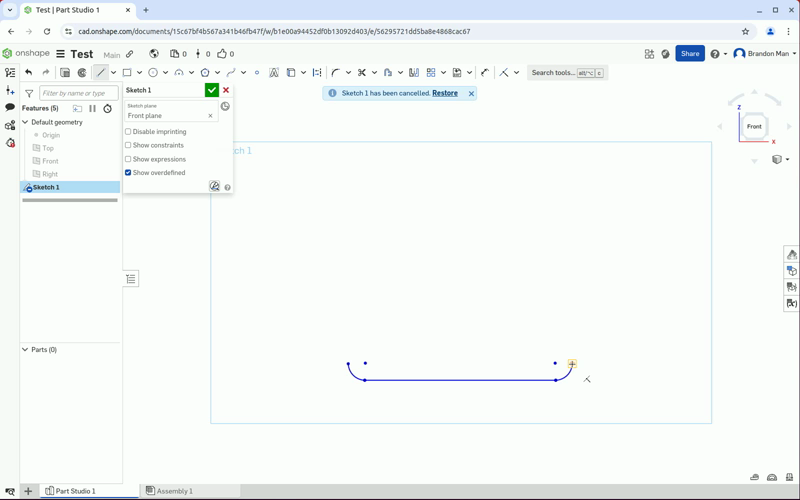
mouse_move(572, 203)
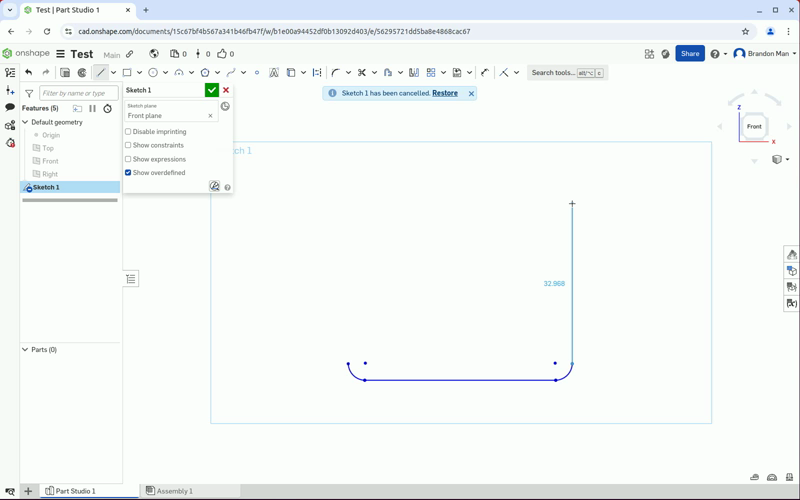
click(572, 203)
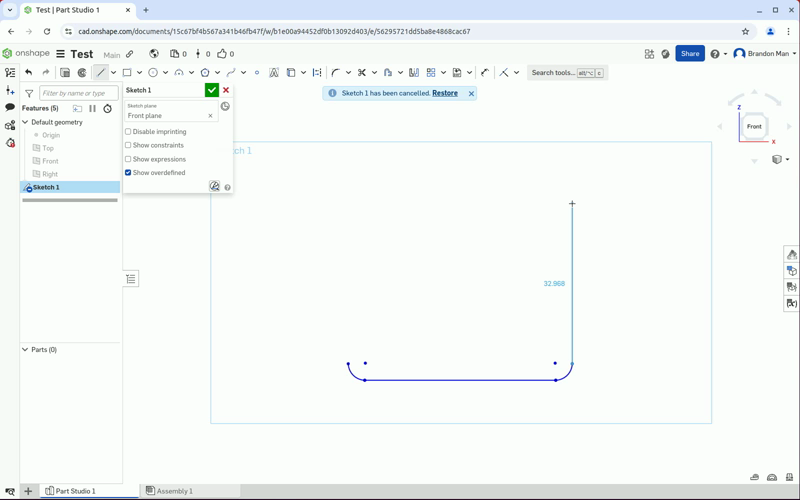
key_up(shift)
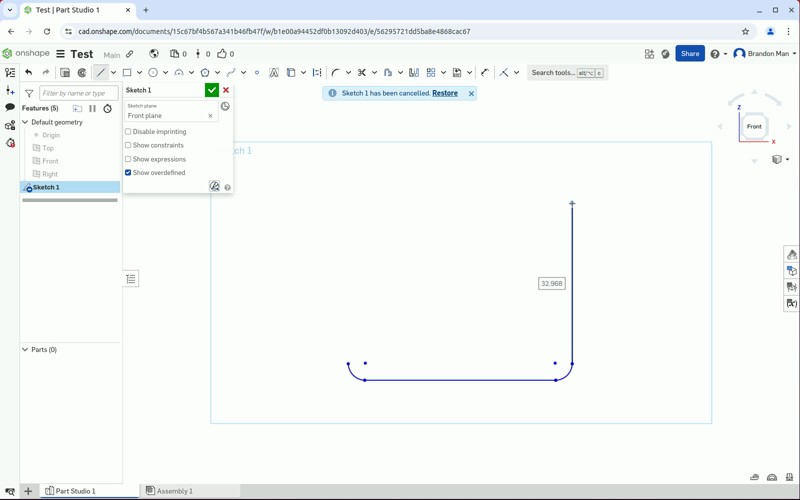
key(esc)
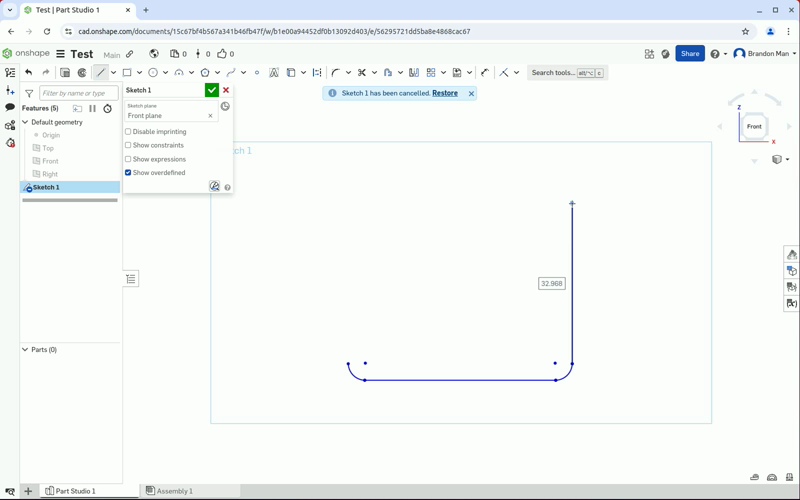
key(a)
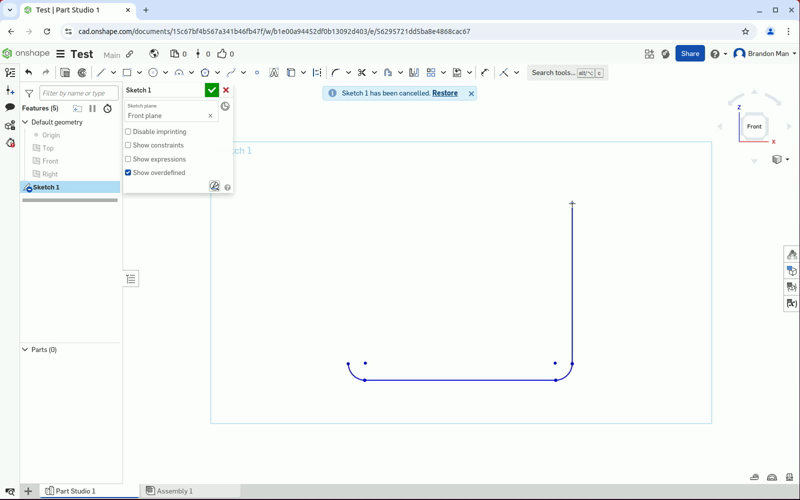
mouse_move(572, 203)
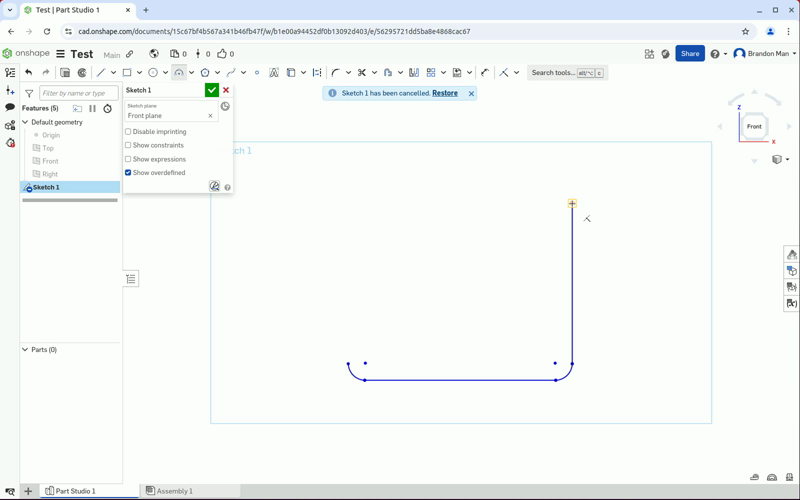
click(572, 203)
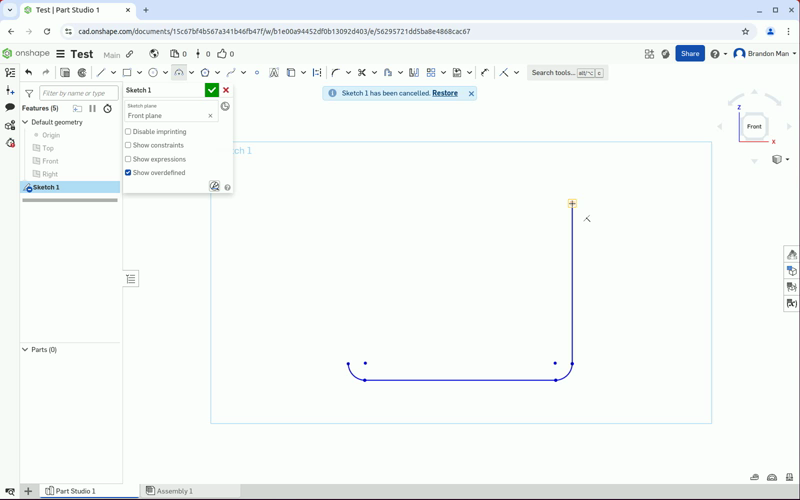
key_down(shift)
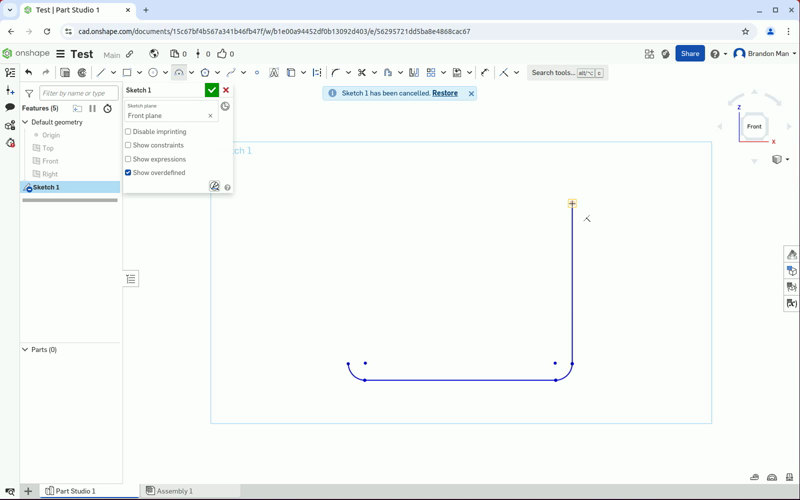
mouse_move(555, 187)
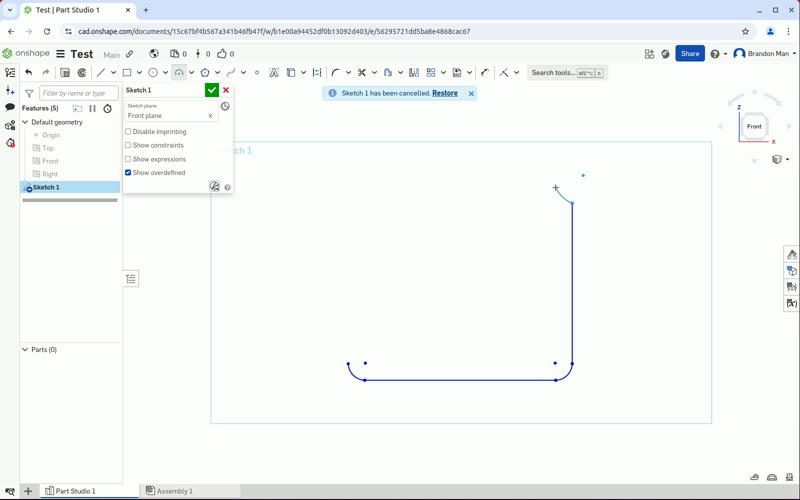
click(555, 187)
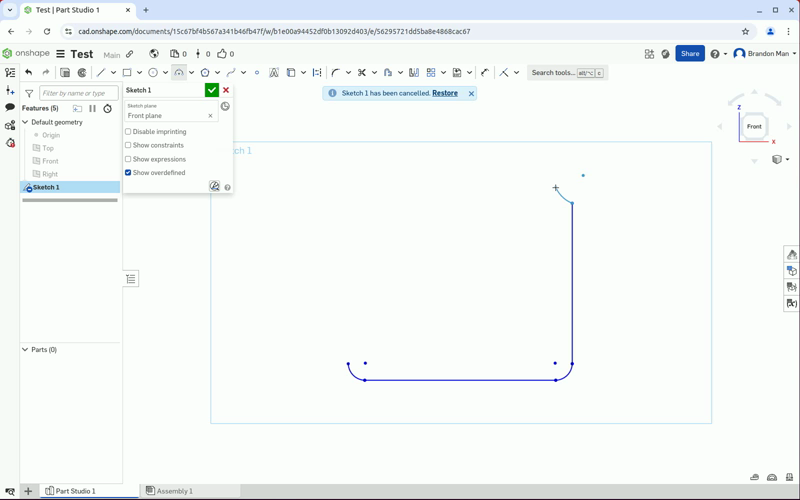
mouse_move(567, 192)
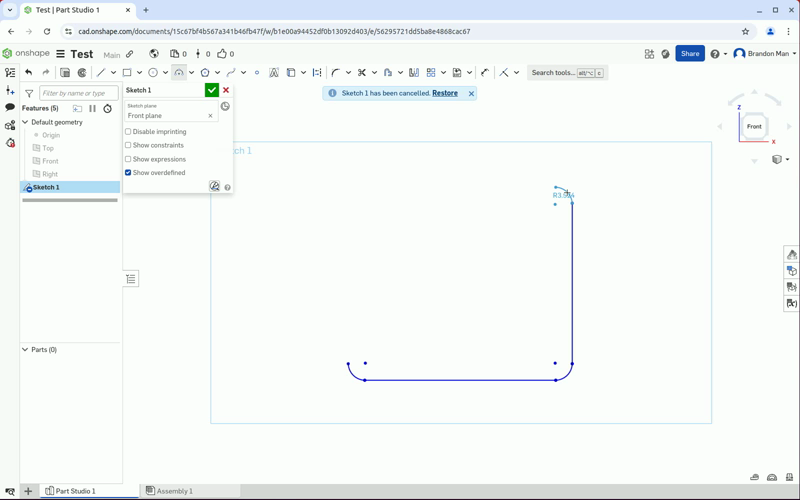
click(567, 192)
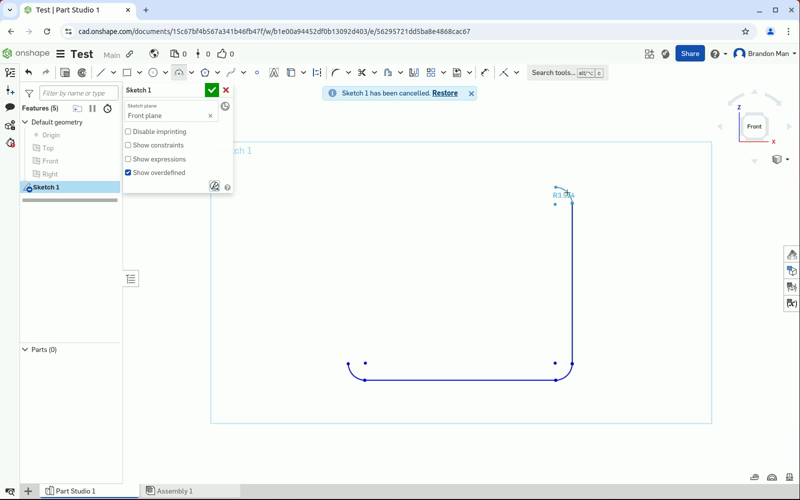
key_up(shift)
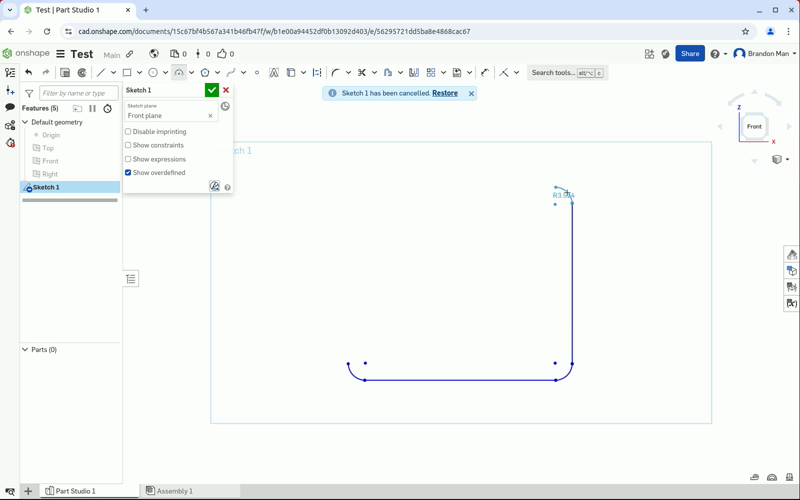
key(esc)
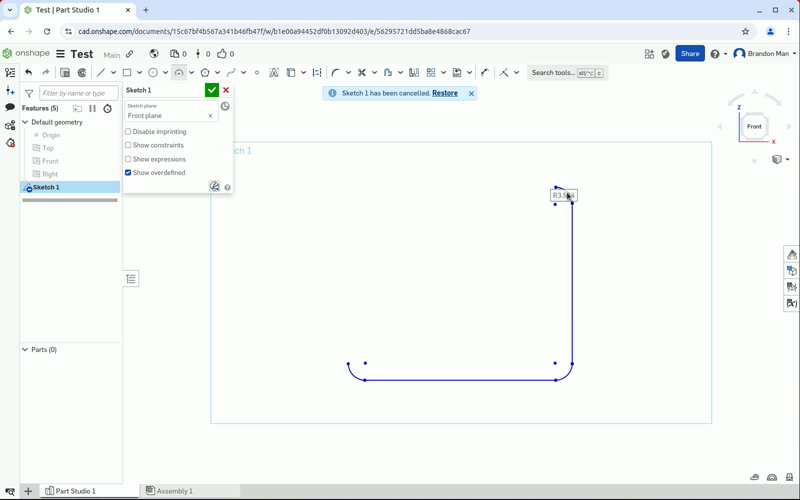
key(l)
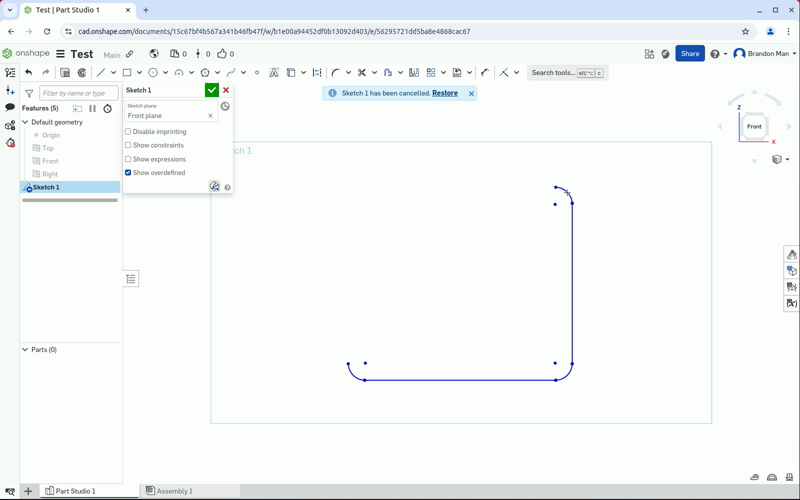
mouse_move(555, 187)
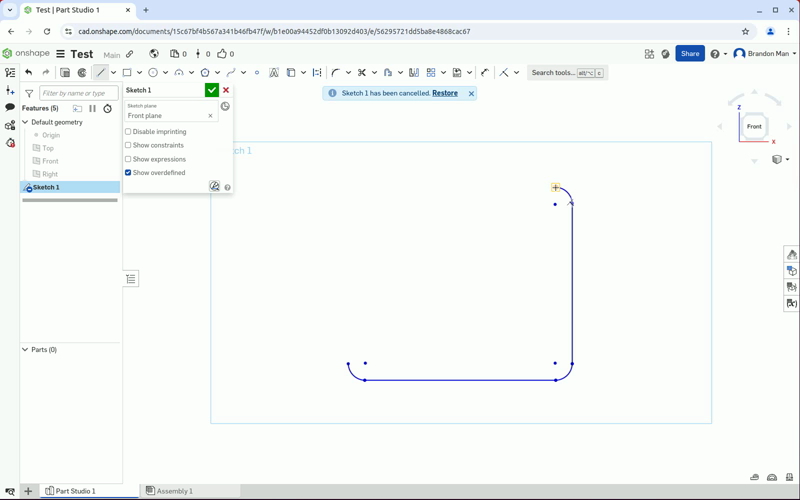
click(555, 187)
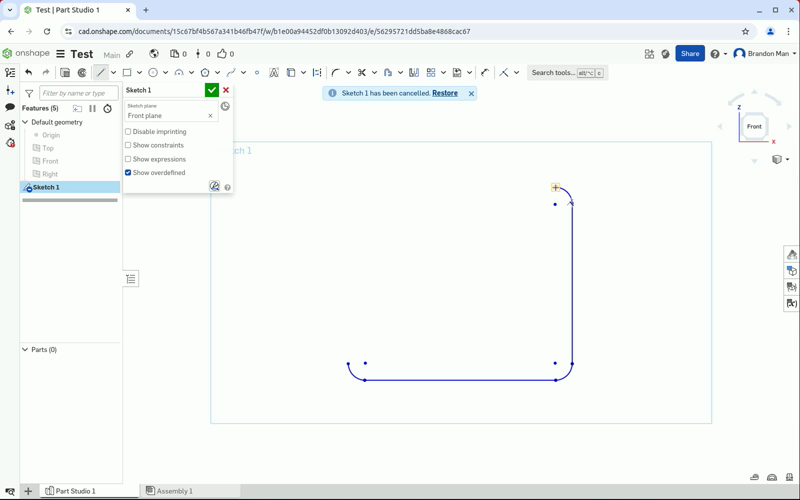
key_down(shift)
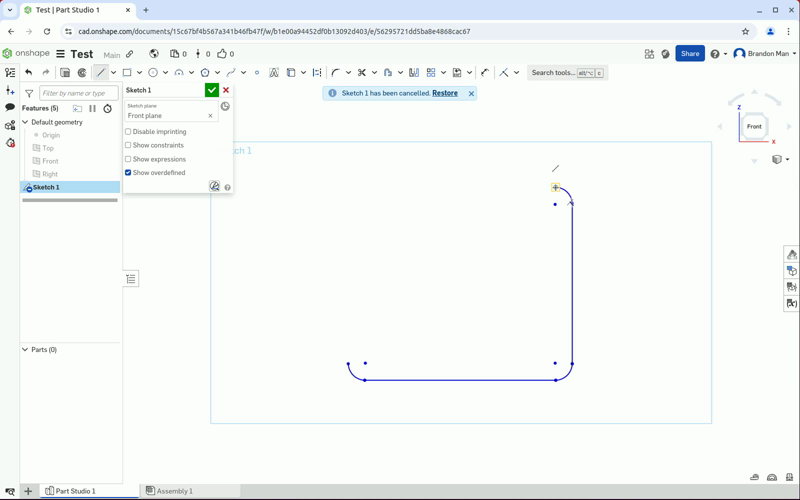
mouse_move(364, 187)
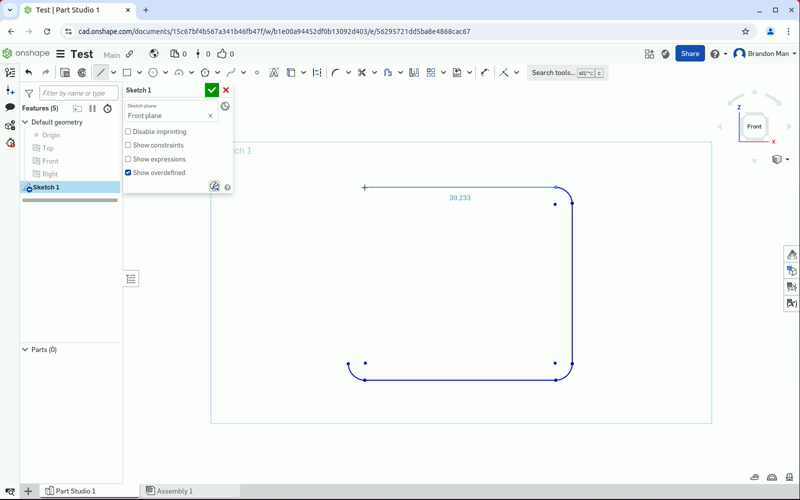
click(364, 187)
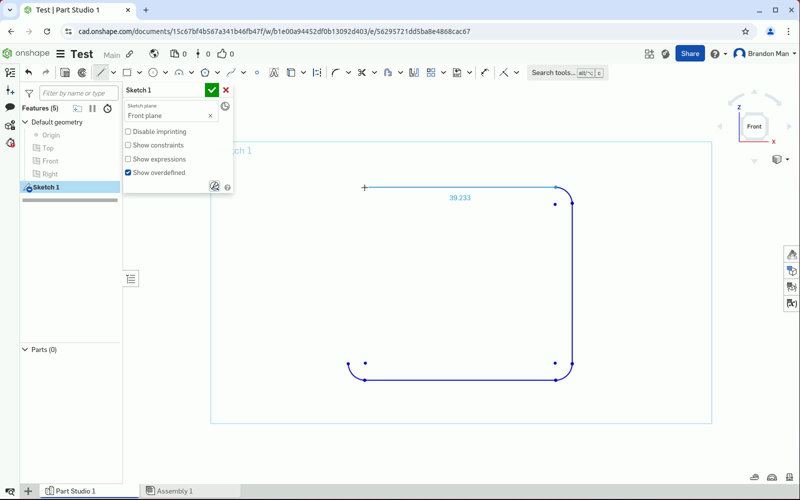
key_up(shift)
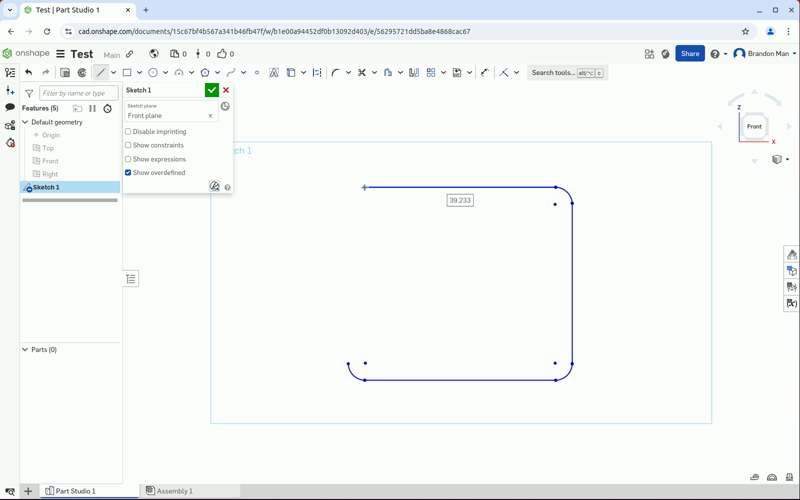
key(esc)
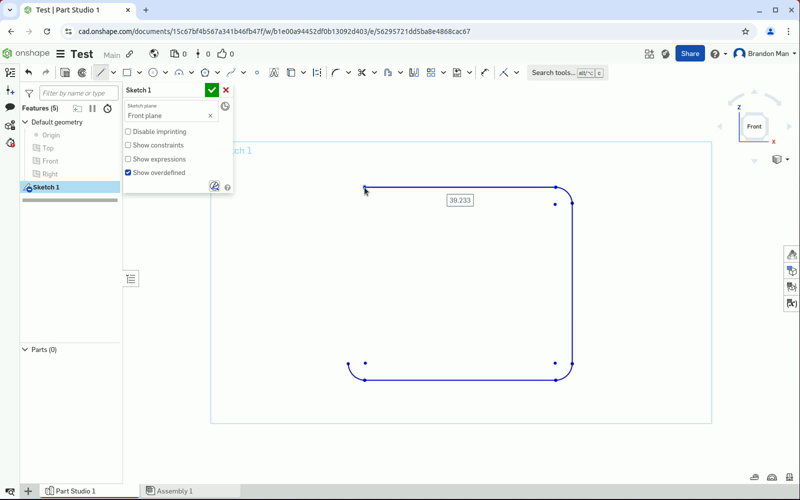
key(a)
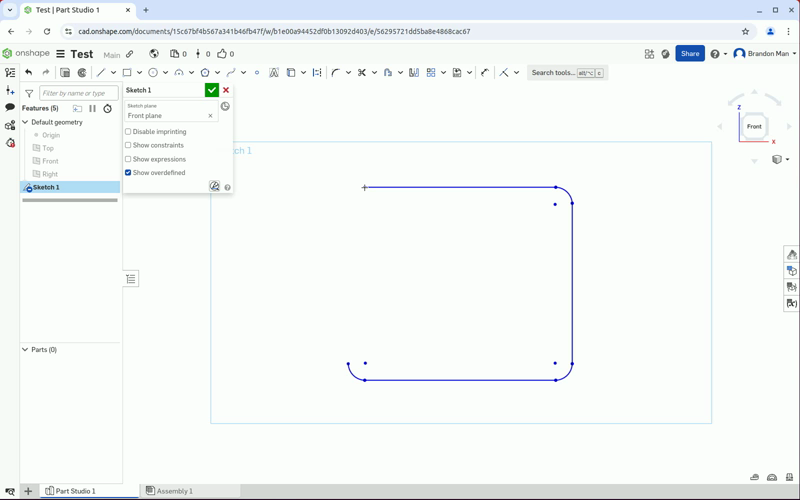
mouse_move(364, 187)
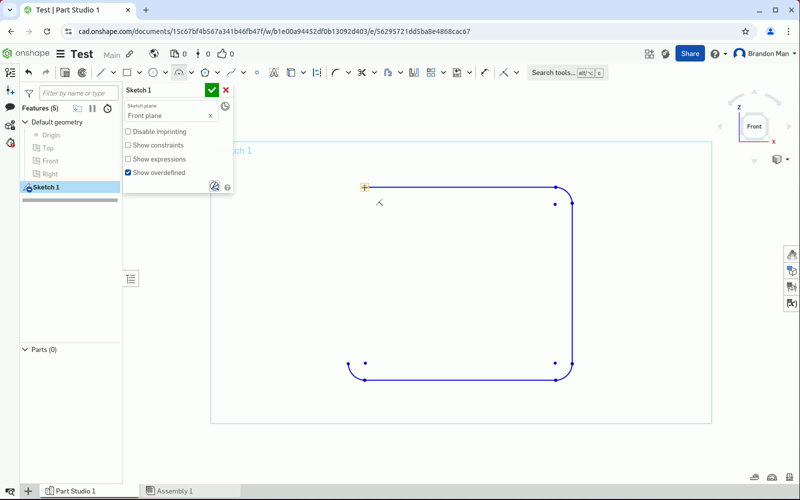
click(364, 187)
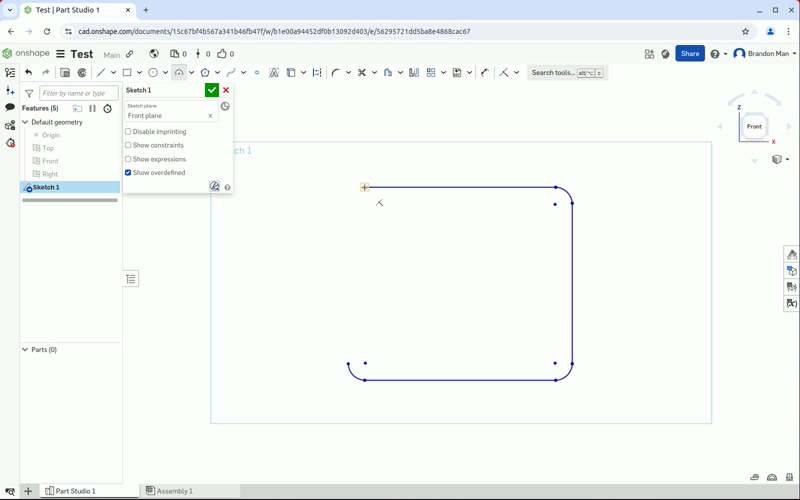
key_down(shift)
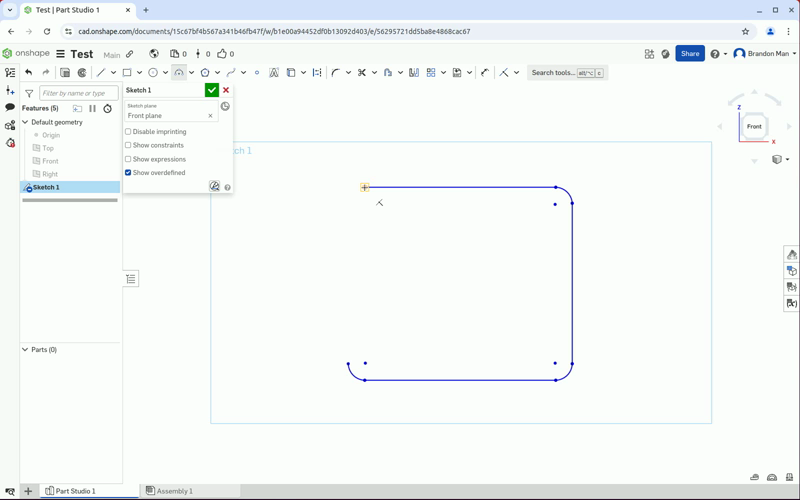
mouse_move(348, 203)
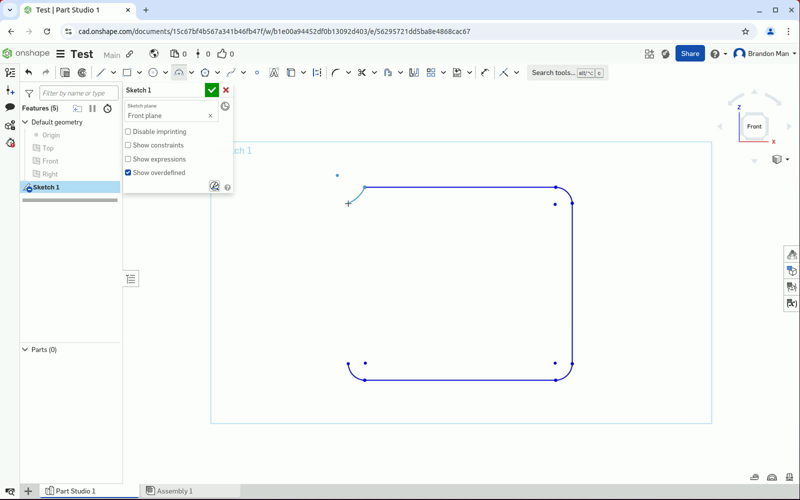
click(348, 203)
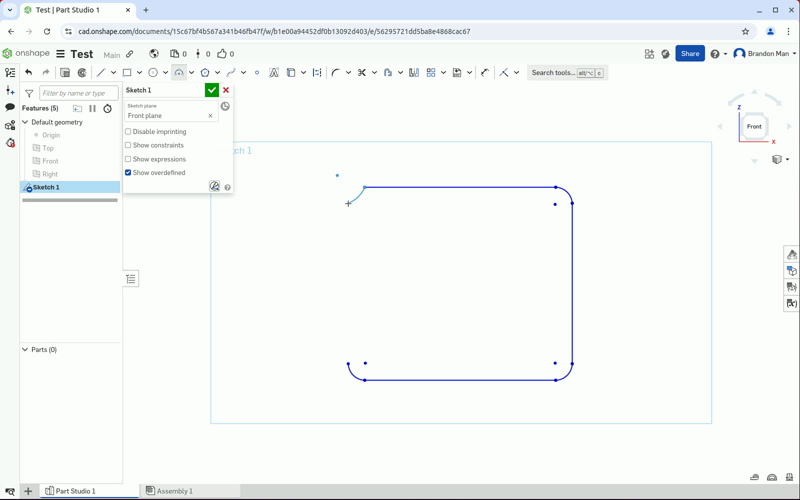
mouse_move(353, 192)
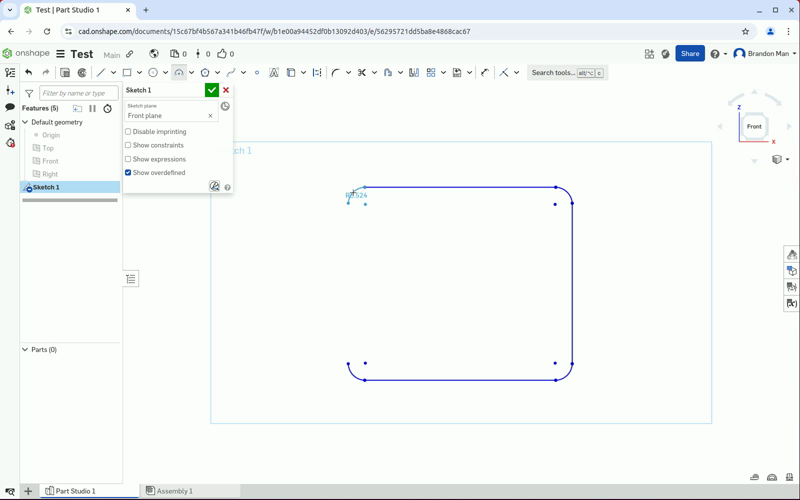
click(353, 192)
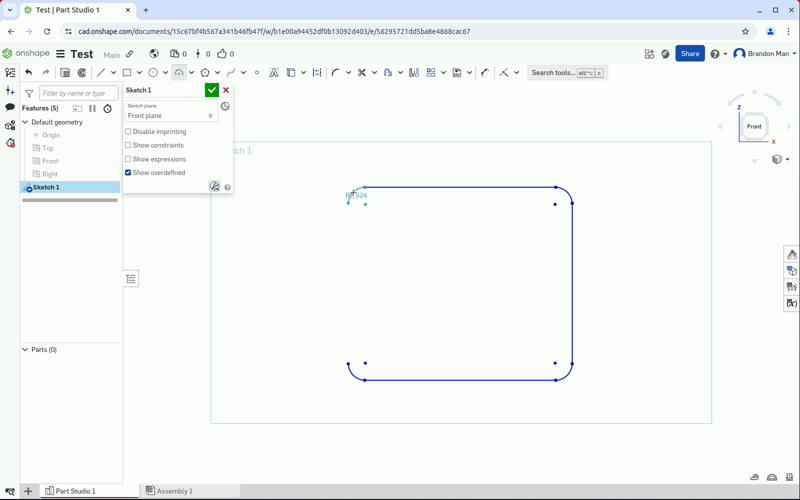
key_up(shift)
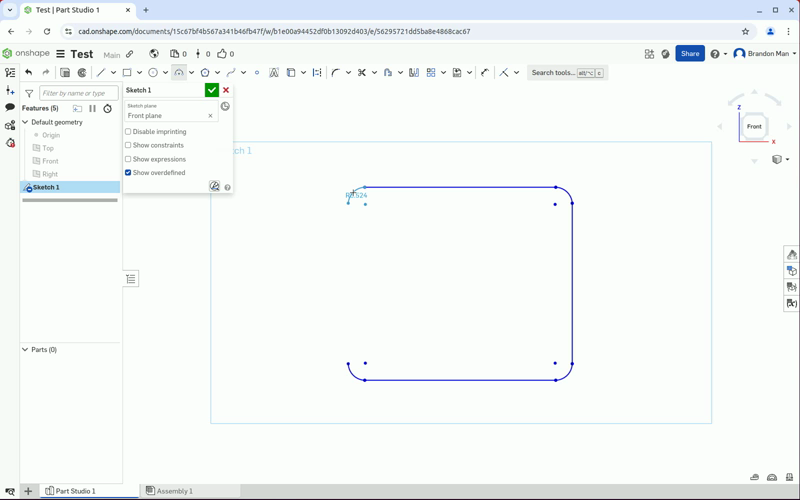
key(esc)
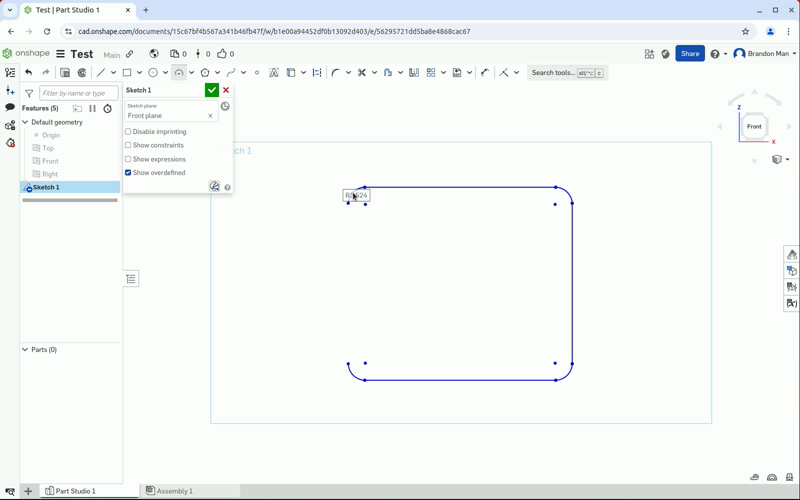
key(l)
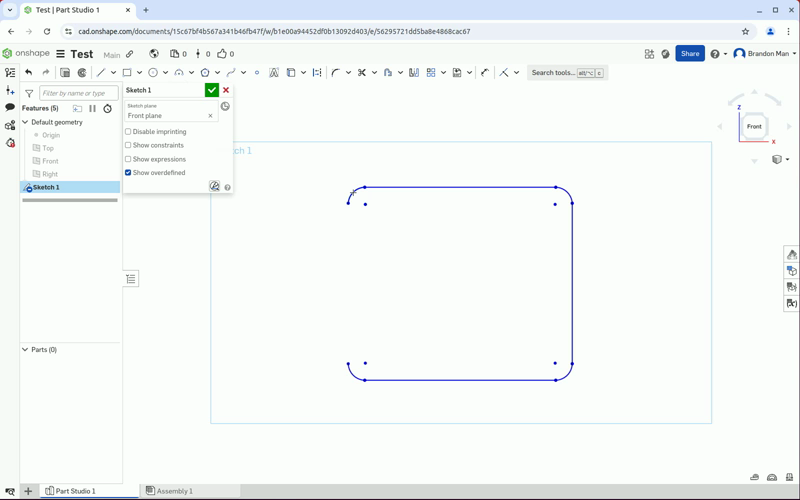
mouse_move(348, 203)
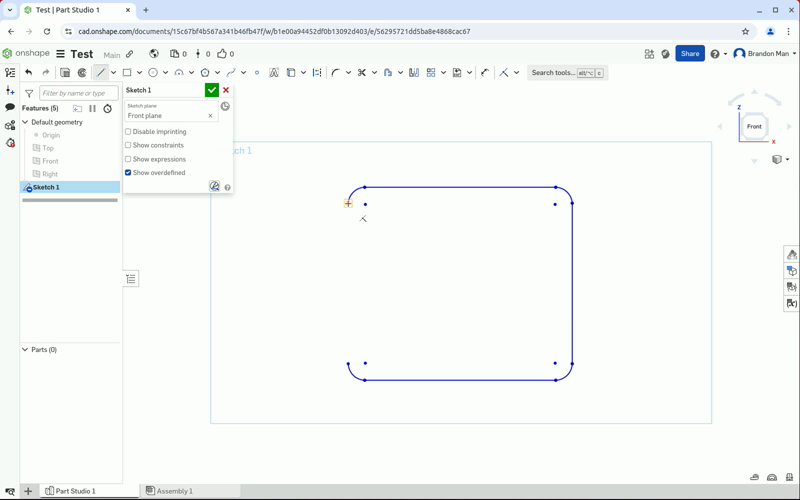
click(348, 203)
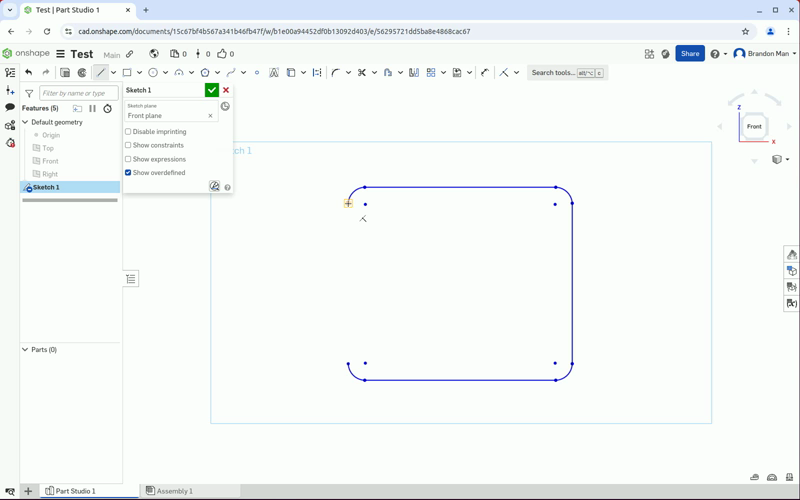
key_down(shift)
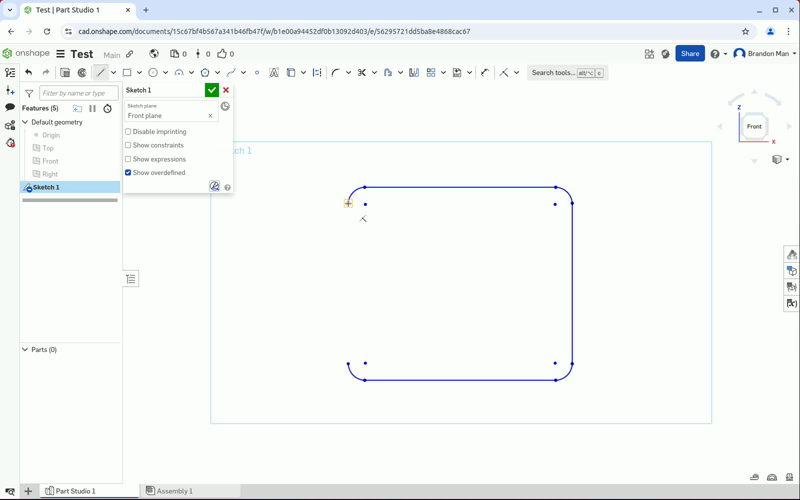
mouse_move(348, 363)
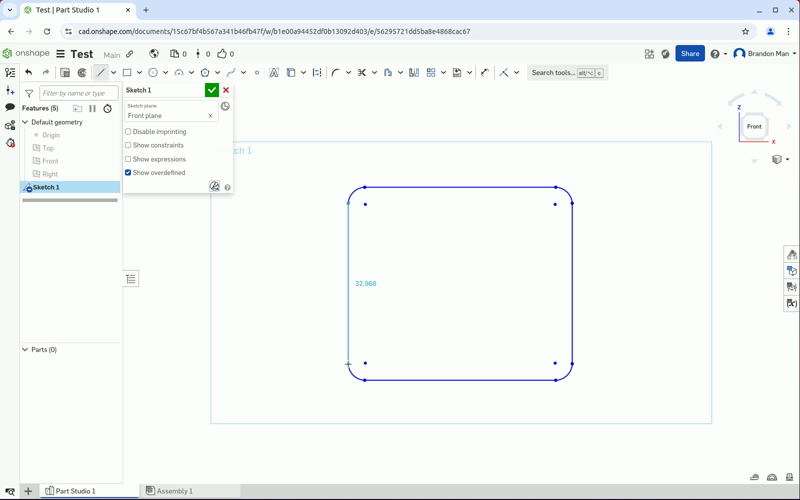
key_up(shift)
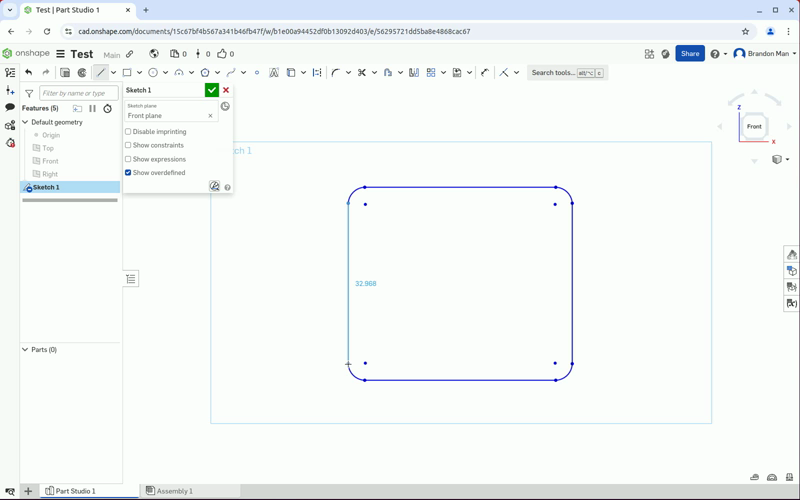
click(348, 363)
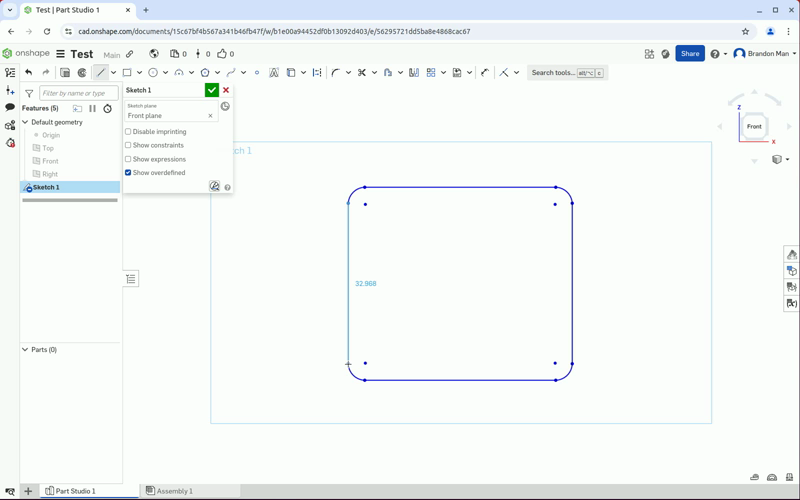
key(esc)
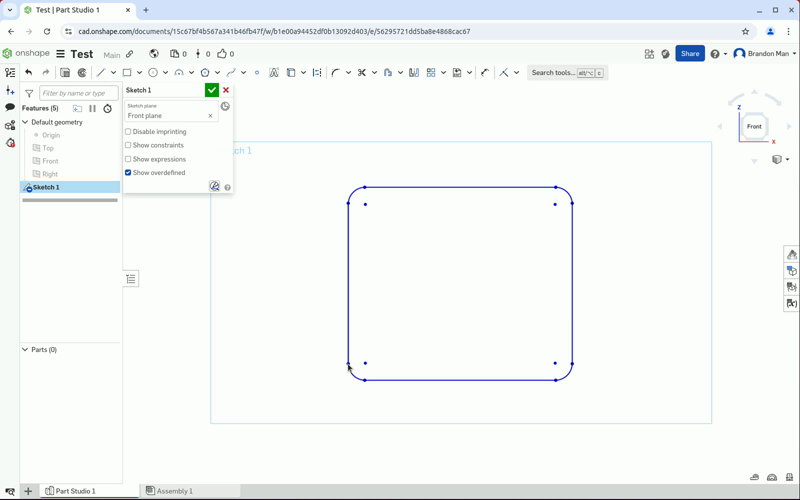
key(l)
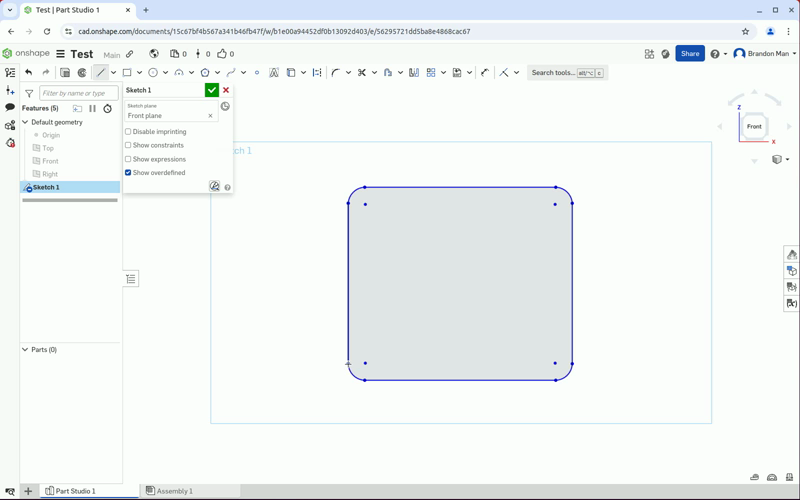
key_down(shift)
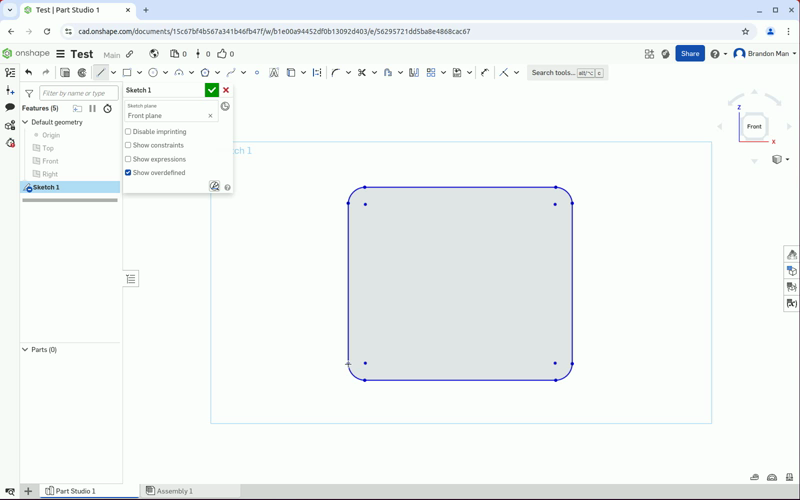
mouse_move(364, 359)
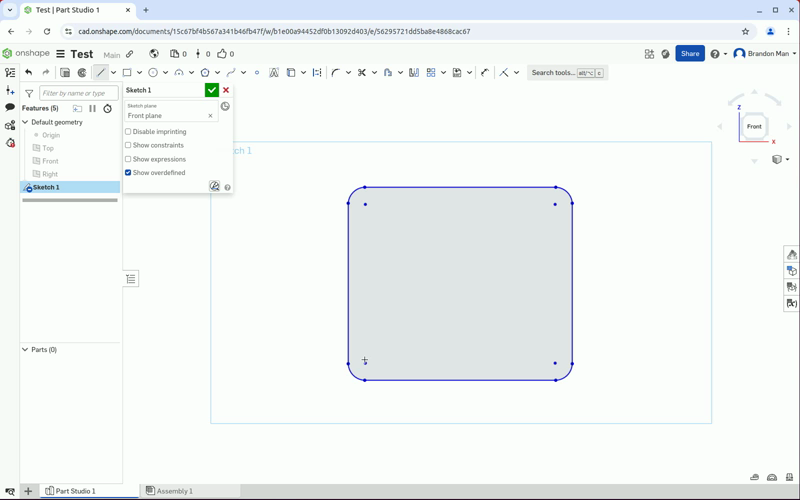
click(364, 359)
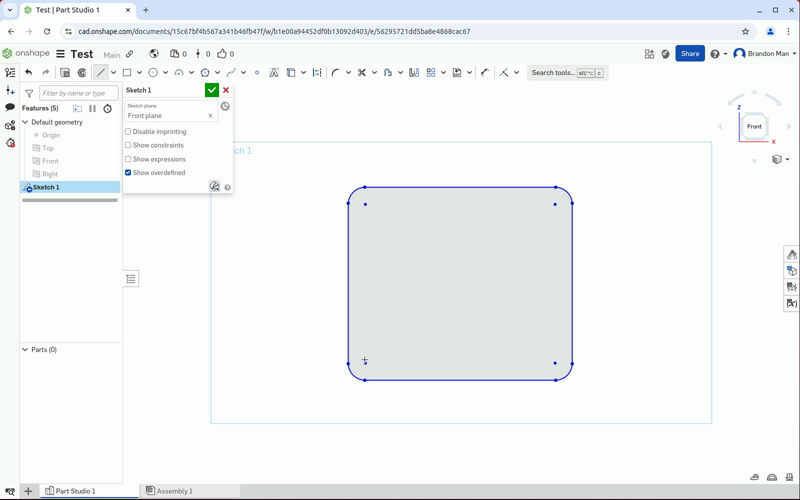
key_up(shift)
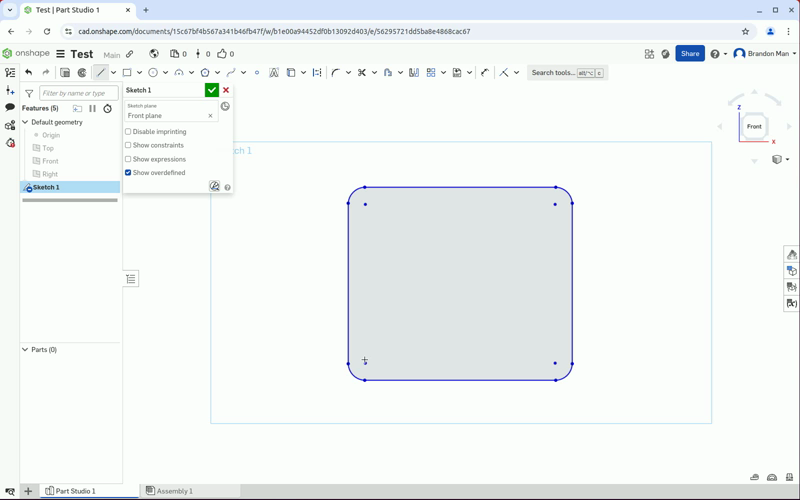
key_down(shift)
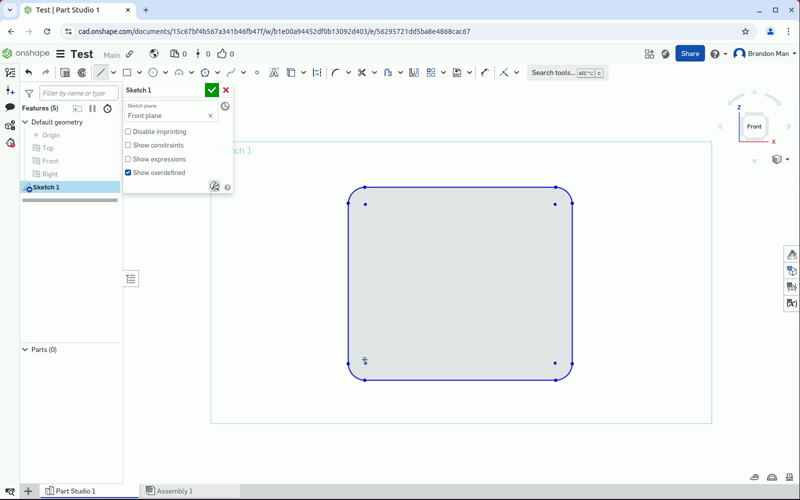
mouse_move(364, 208)
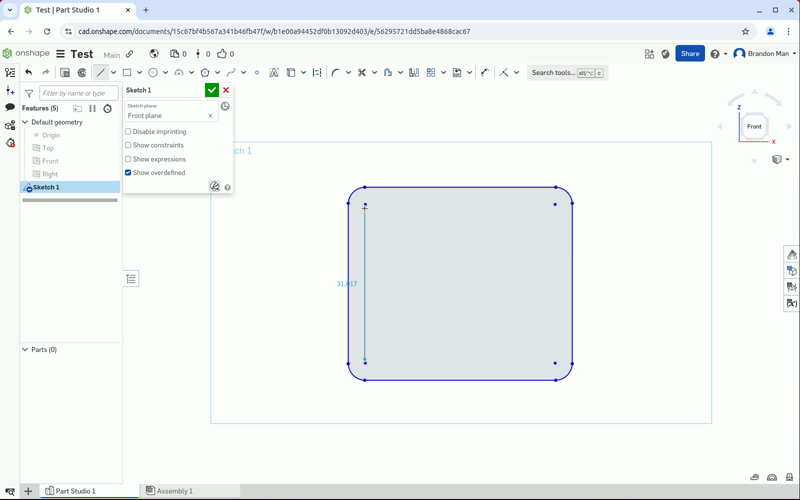
click(364, 208)
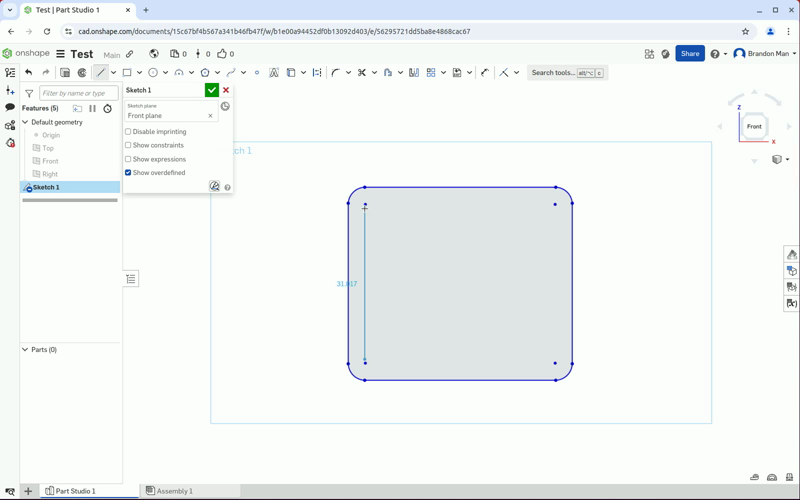
key_up(shift)
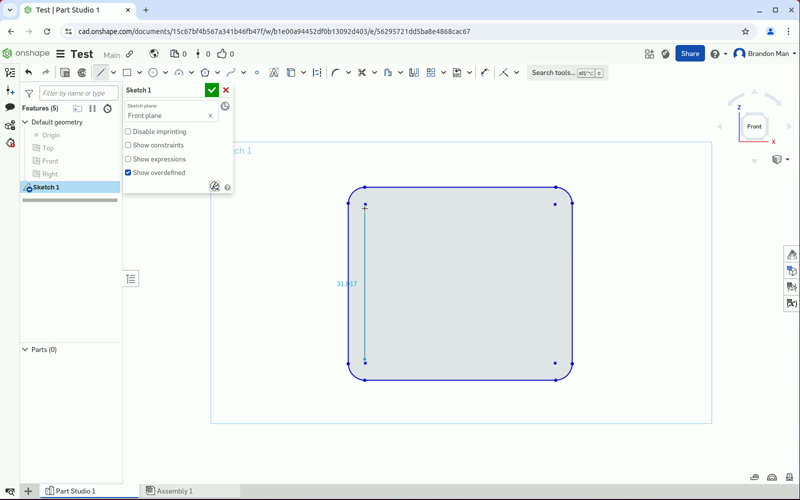
key(esc)
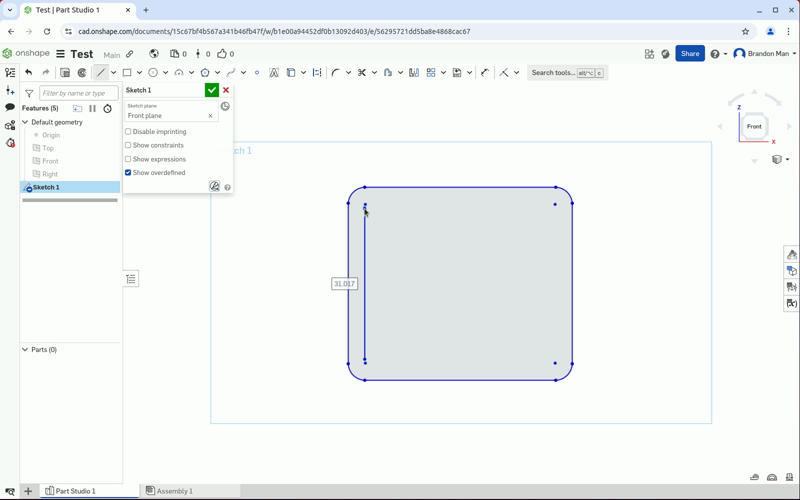
key(a)
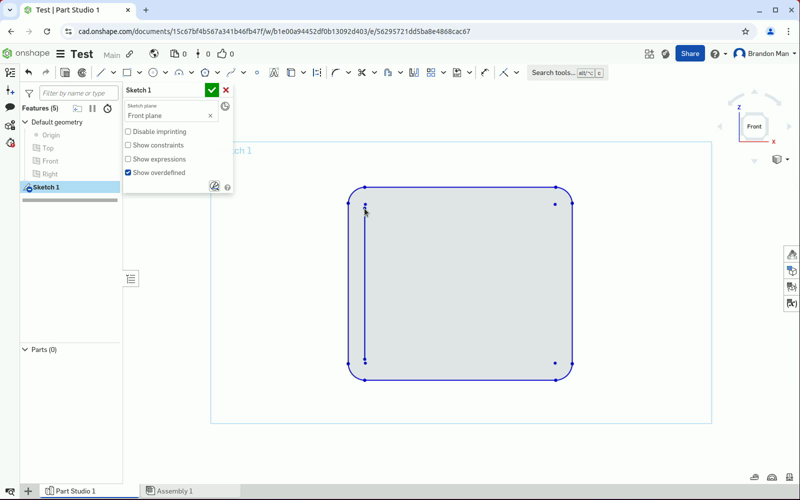
mouse_move(364, 208)
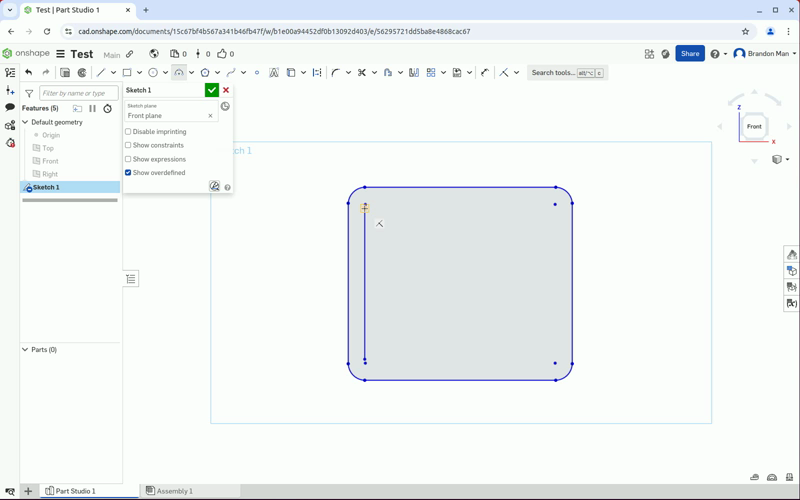
click(364, 208)
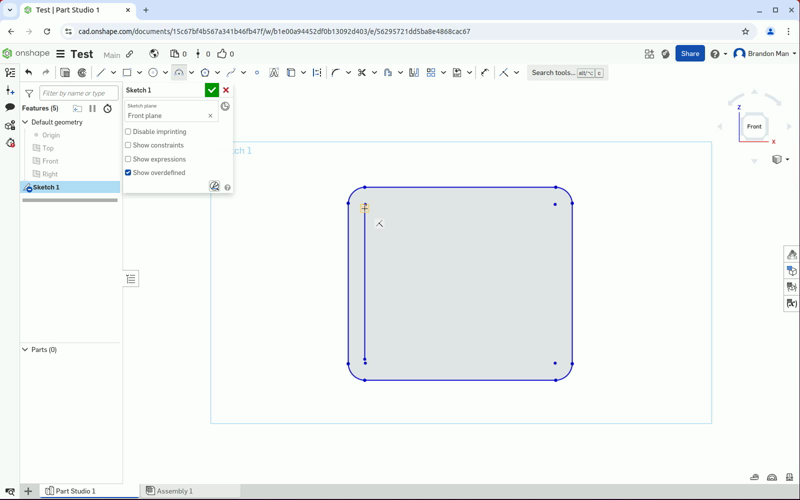
key_down(shift)
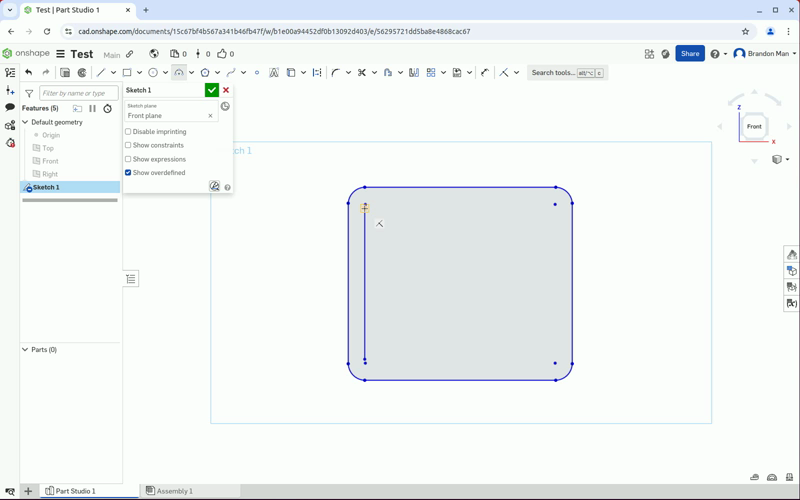
mouse_move(369, 203)
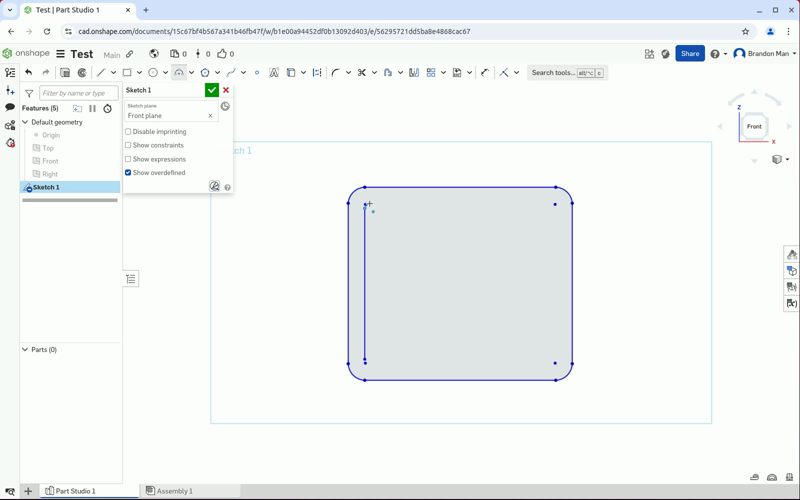
scroll(6)
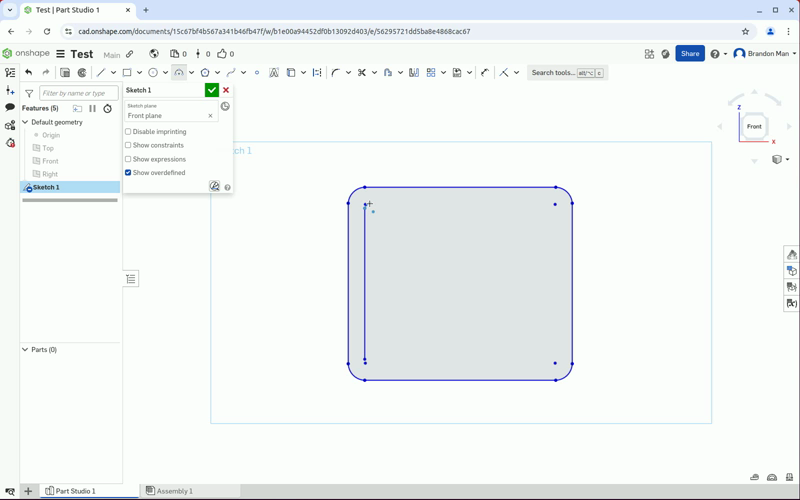
scroll(6)
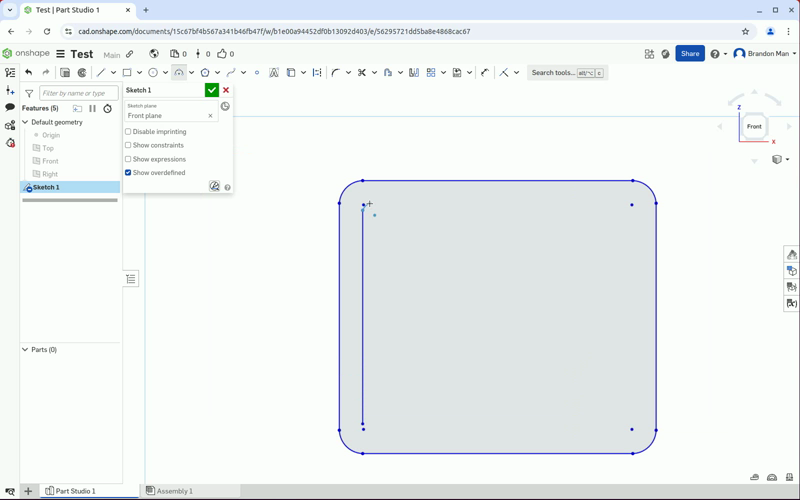
scroll(6)
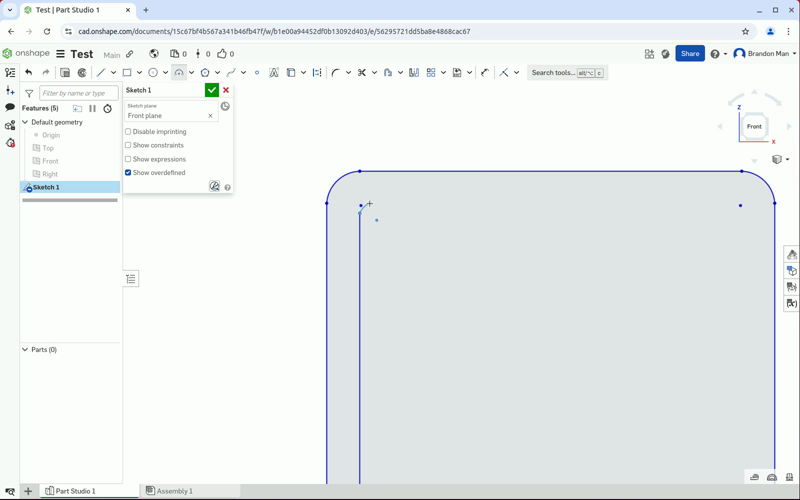
scroll(6)
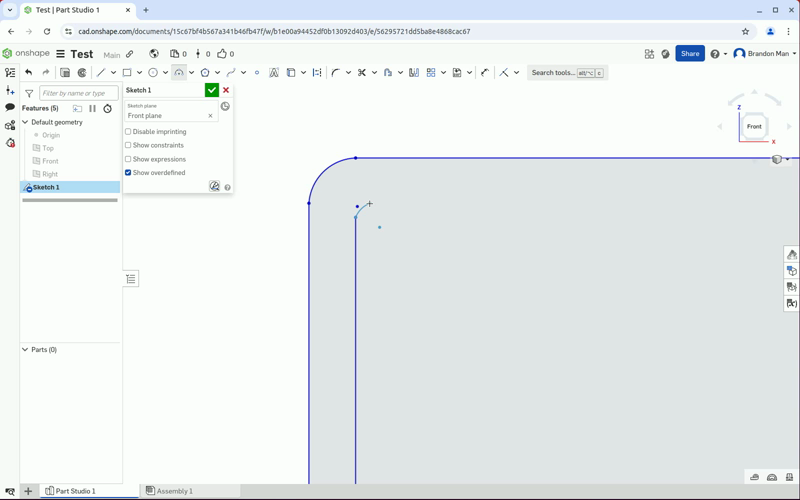
scroll(6)
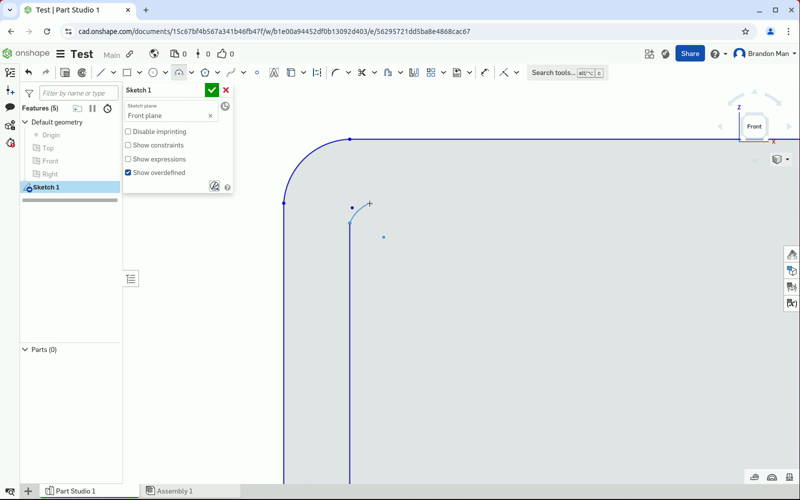
scroll(6)
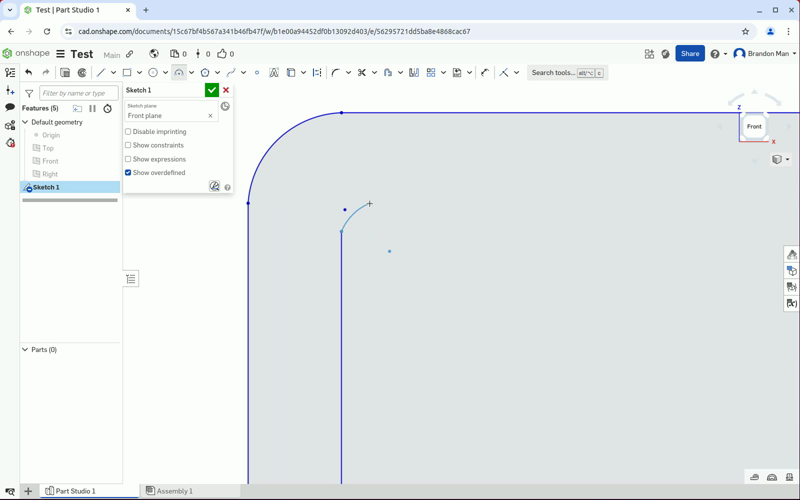
scroll(6)
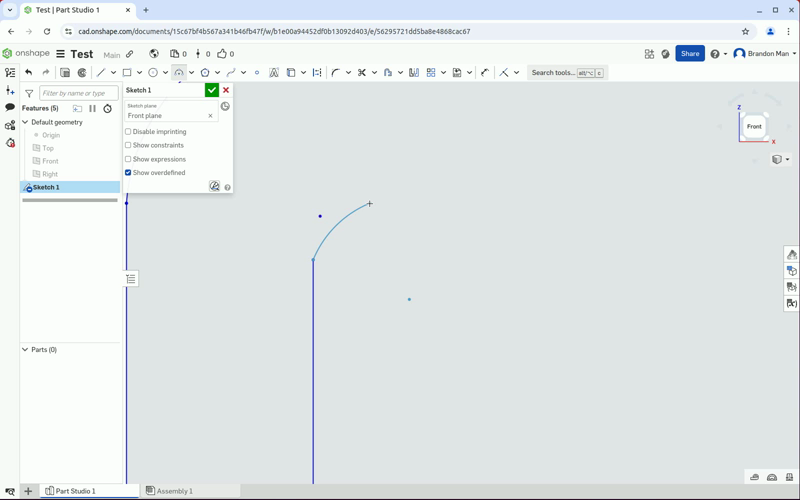
click(369, 203)
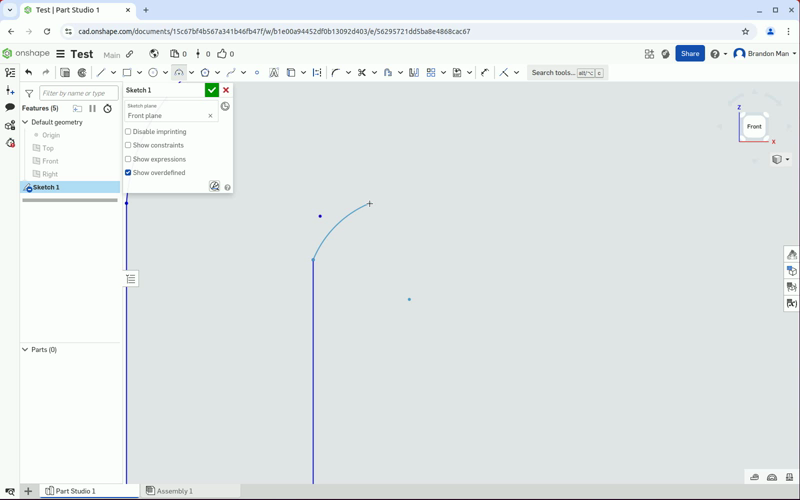
scroll(-6)
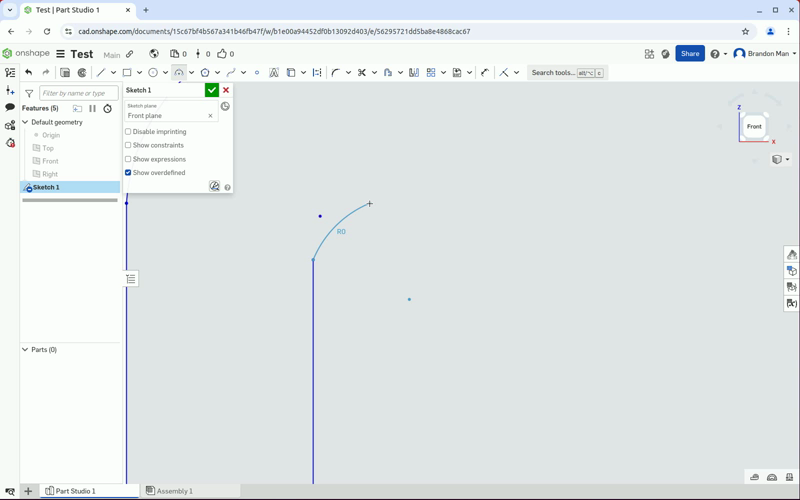
scroll(-6)
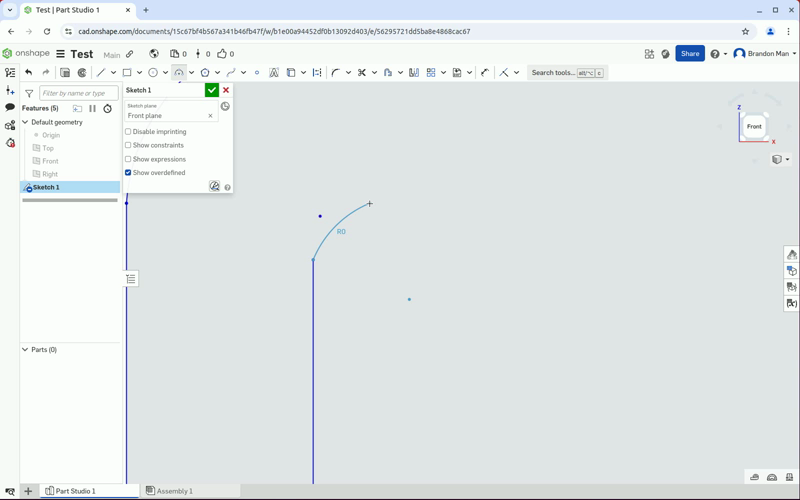
scroll(-6)
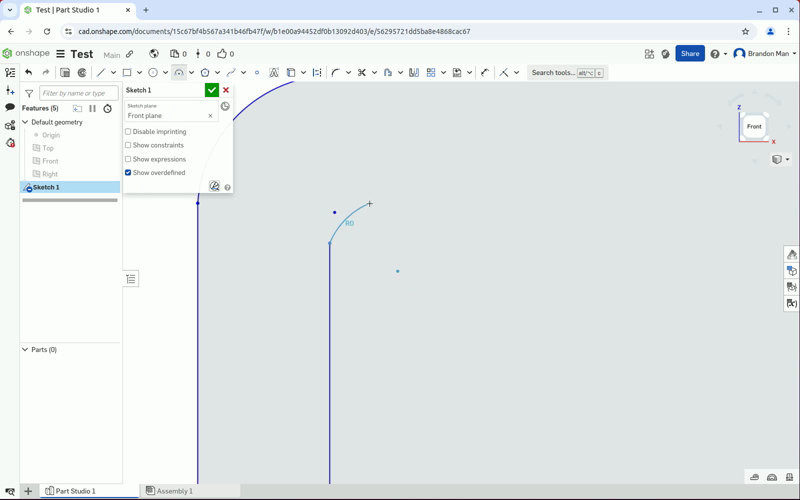
scroll(-6)
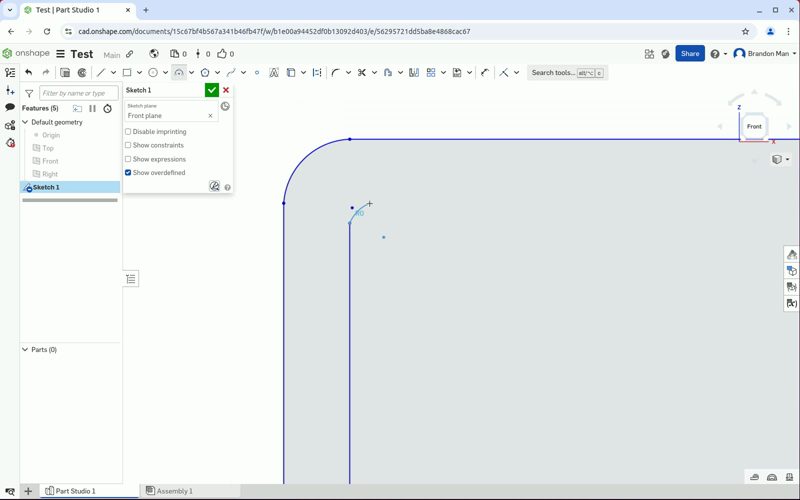
scroll(-6)
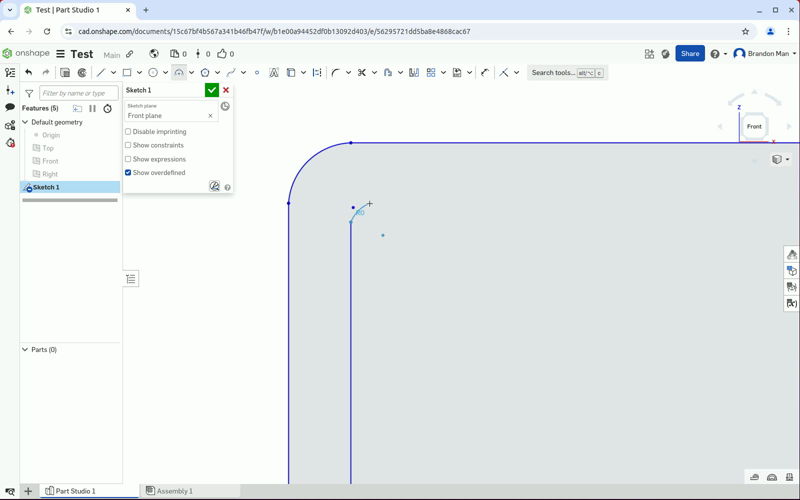
scroll(-6)
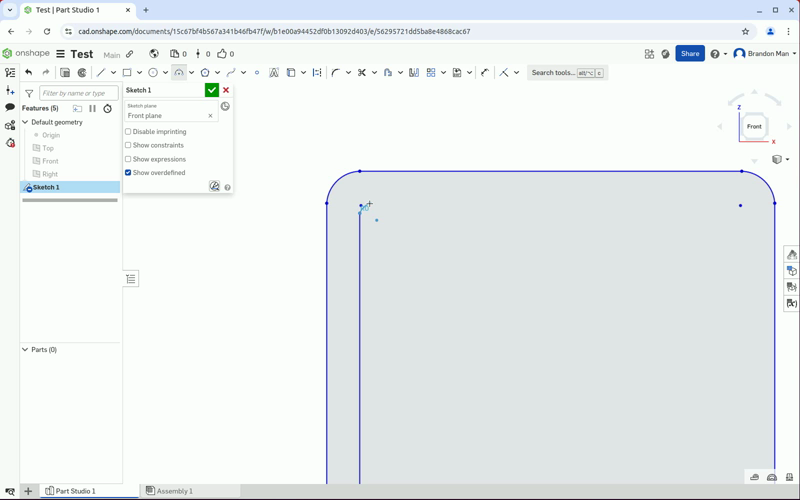
scroll(-6)
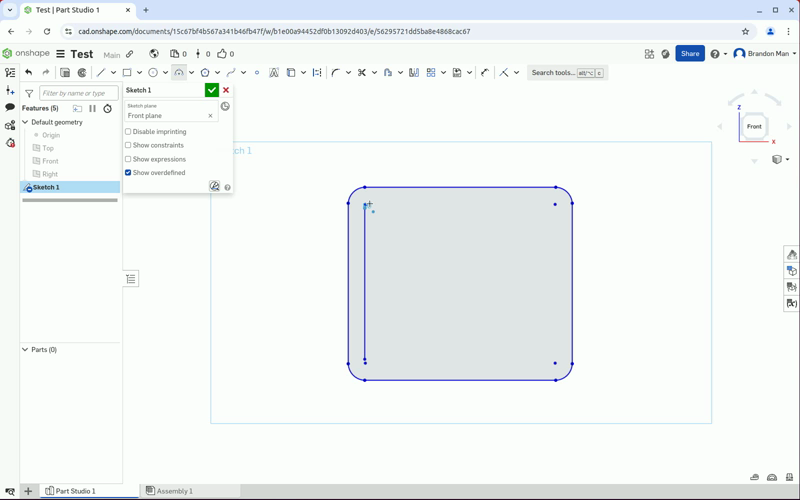
mouse_move(361, 200)
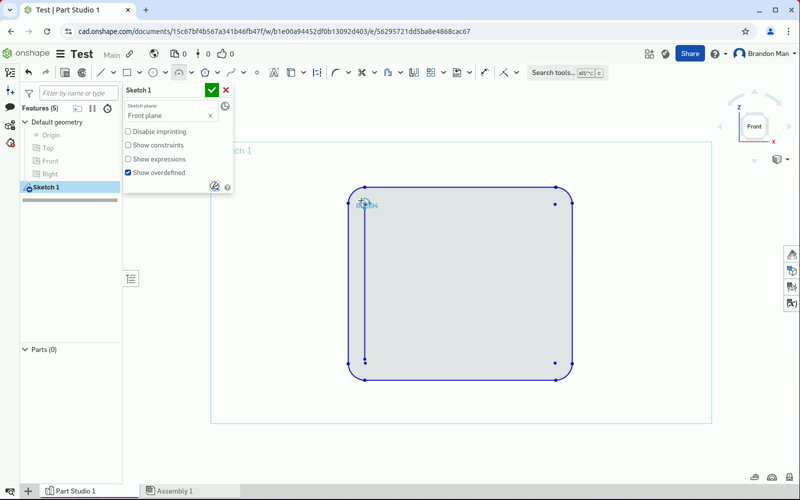
scroll(6)
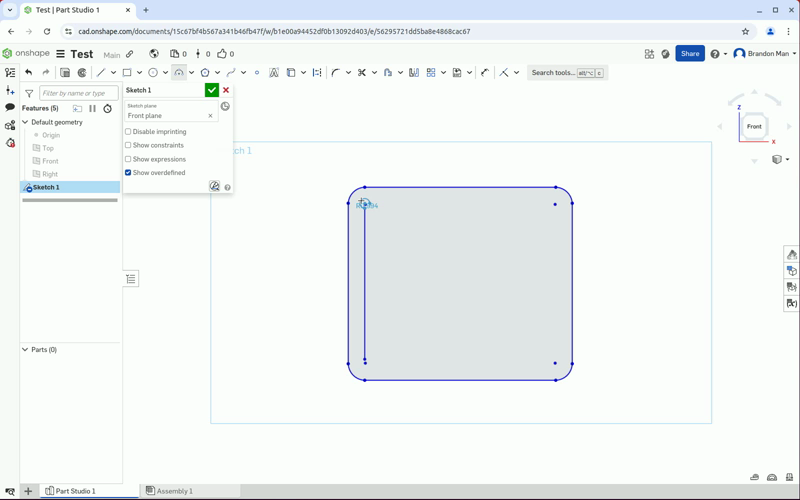
scroll(6)
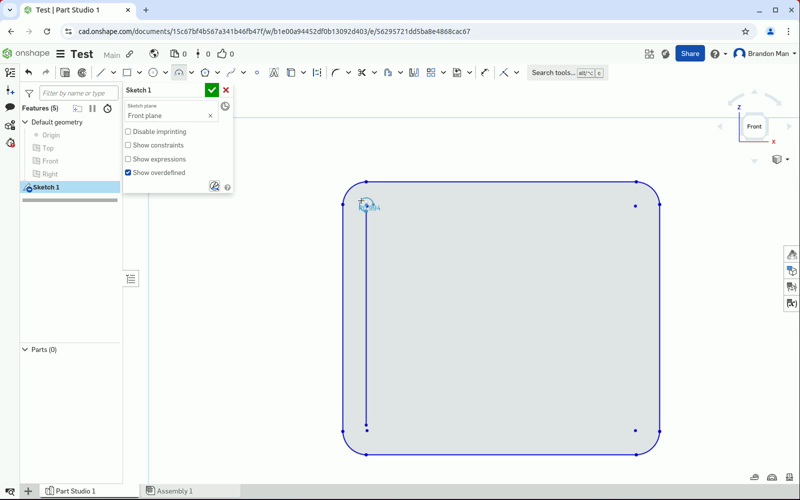
scroll(6)
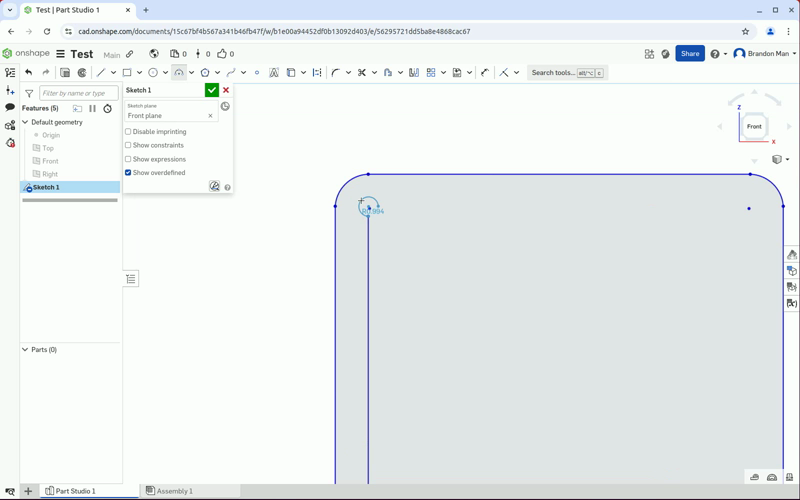
scroll(6)
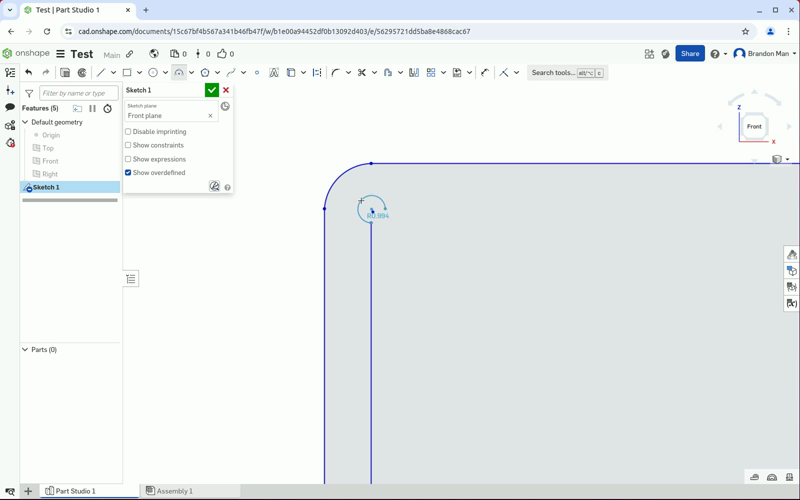
scroll(6)
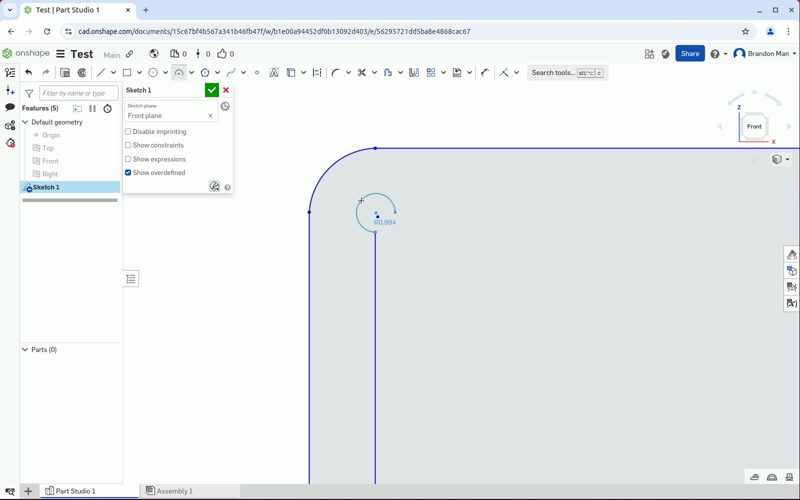
scroll(6)
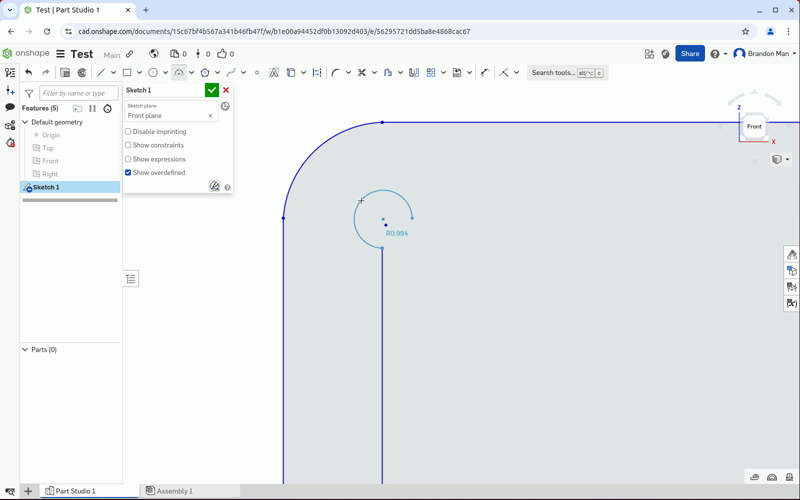
scroll(6)
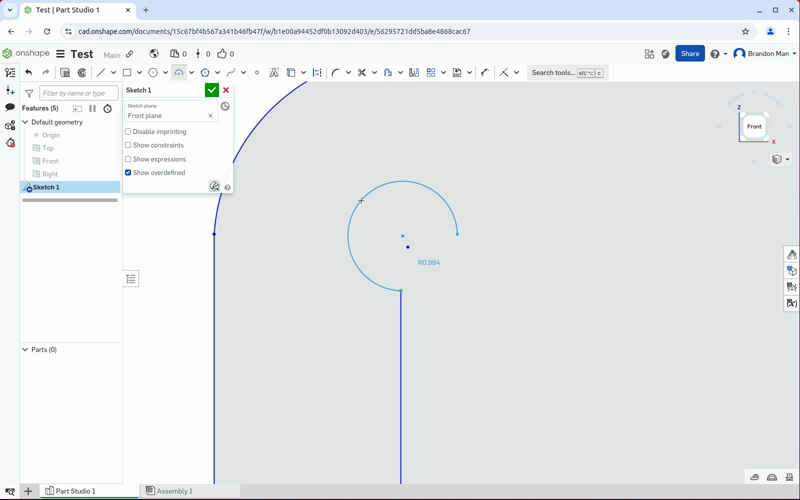
click(361, 200)
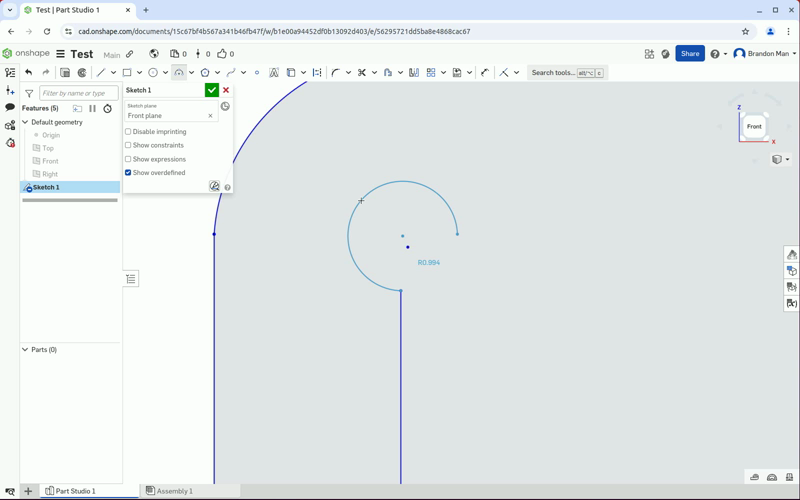
scroll(-6)
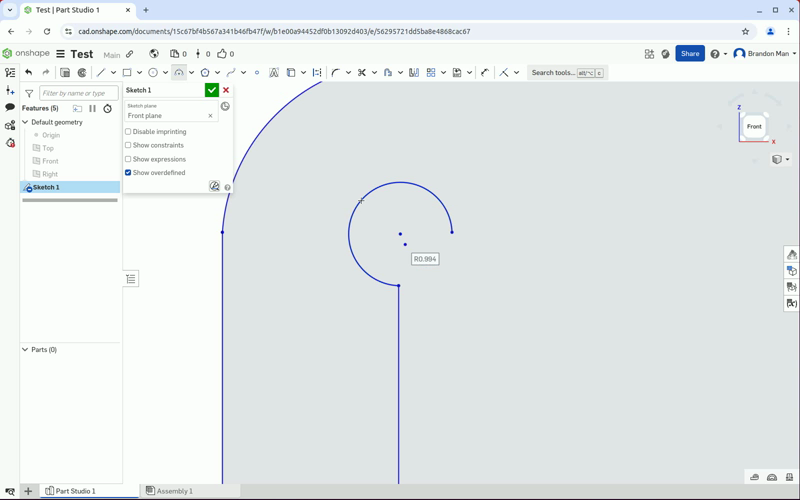
scroll(-6)
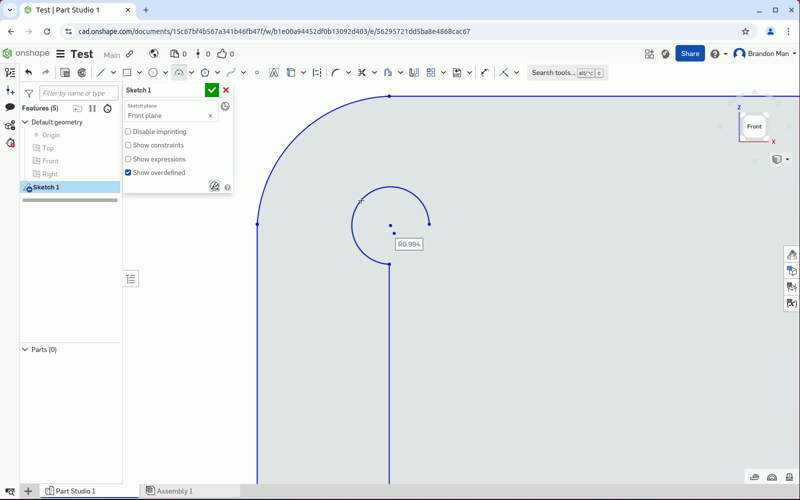
scroll(-6)
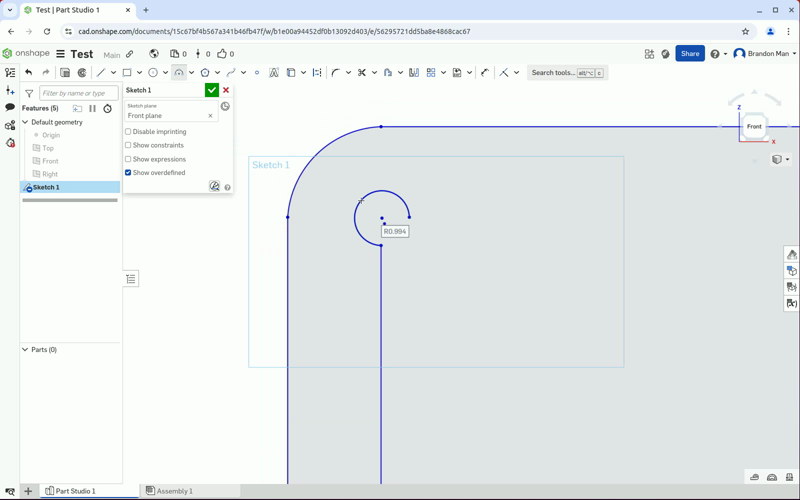
scroll(-6)
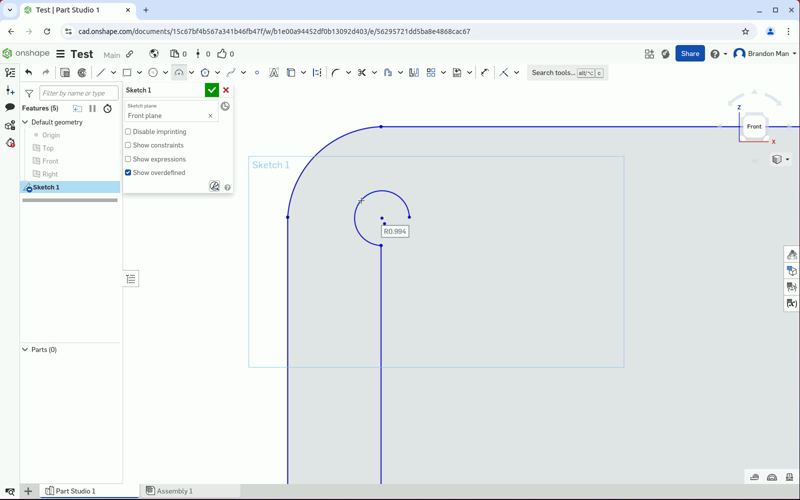
scroll(-6)
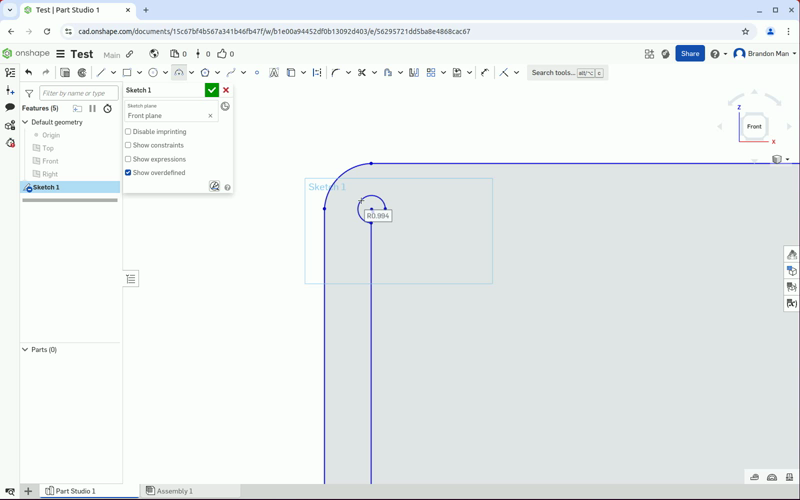
scroll(-6)
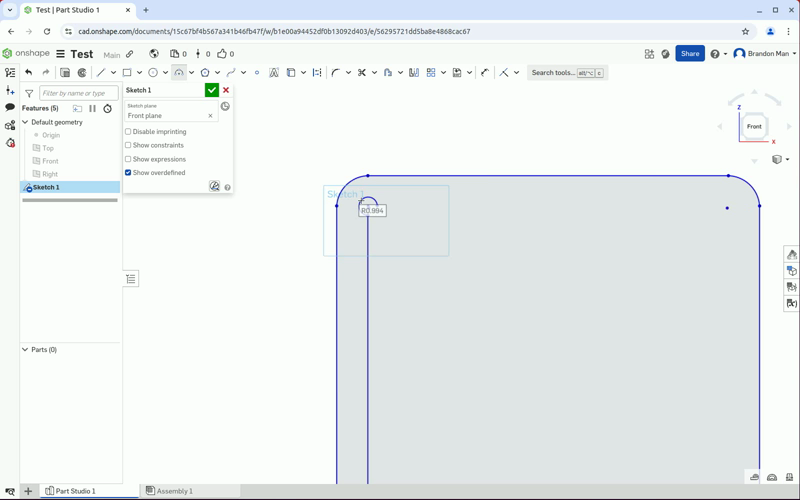
scroll(-6)
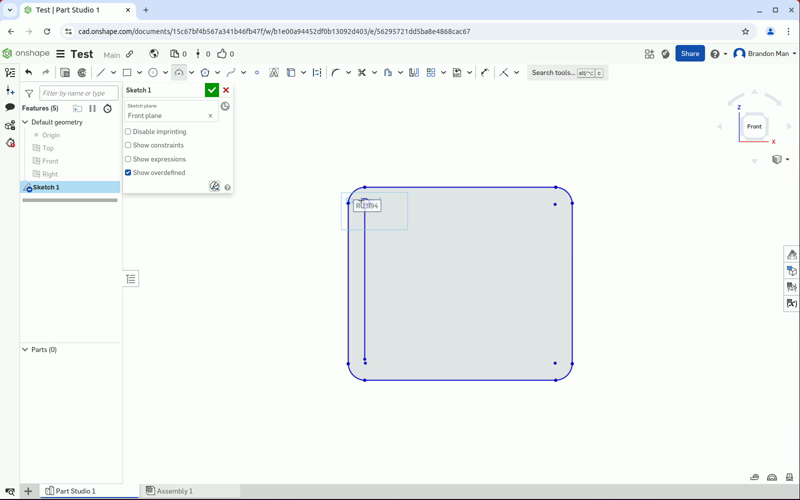
key_up(shift)
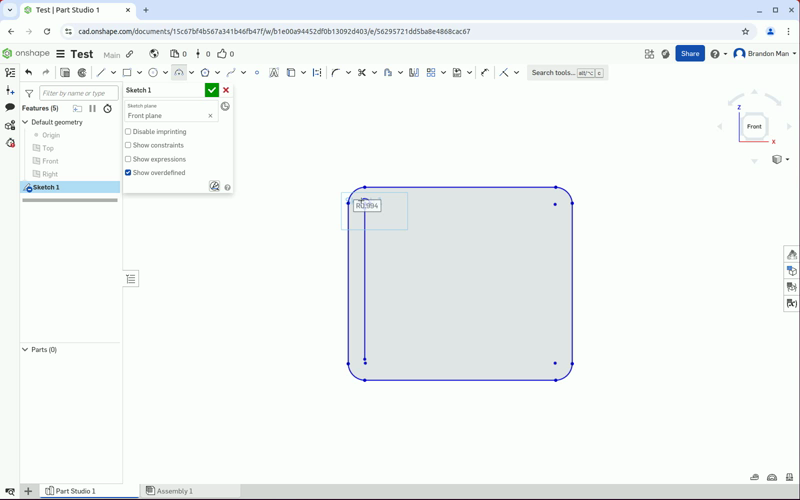
key(esc)
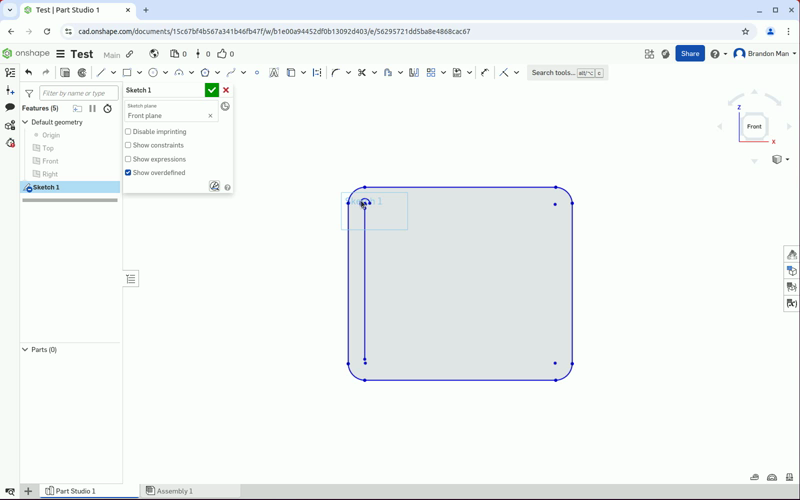
key(l)
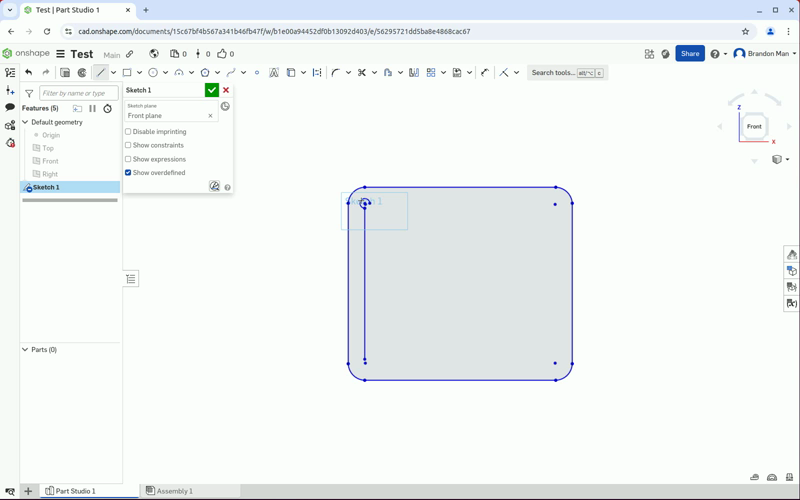
mouse_move(369, 203)
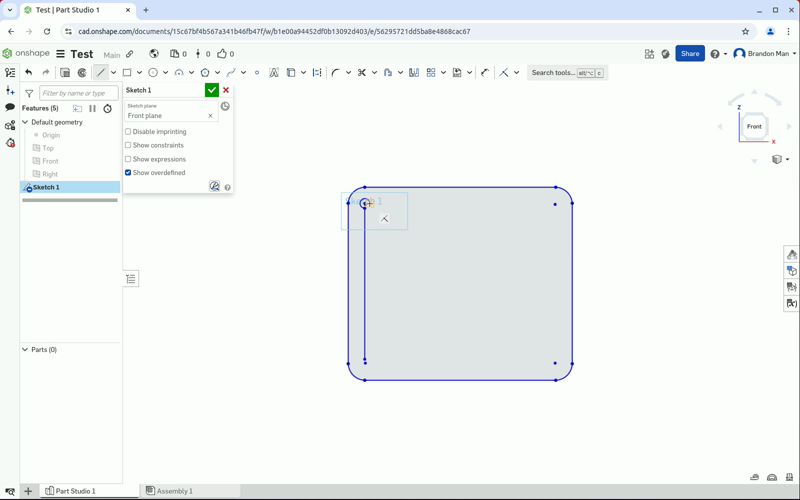
click(369, 203)
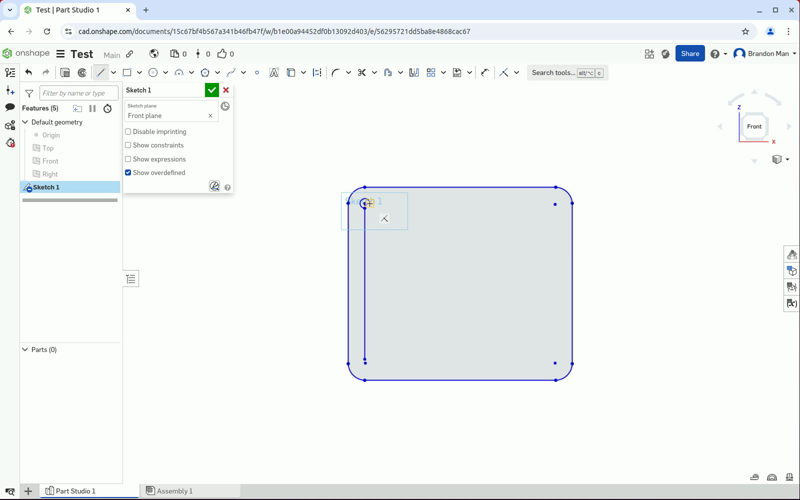
key_down(shift)
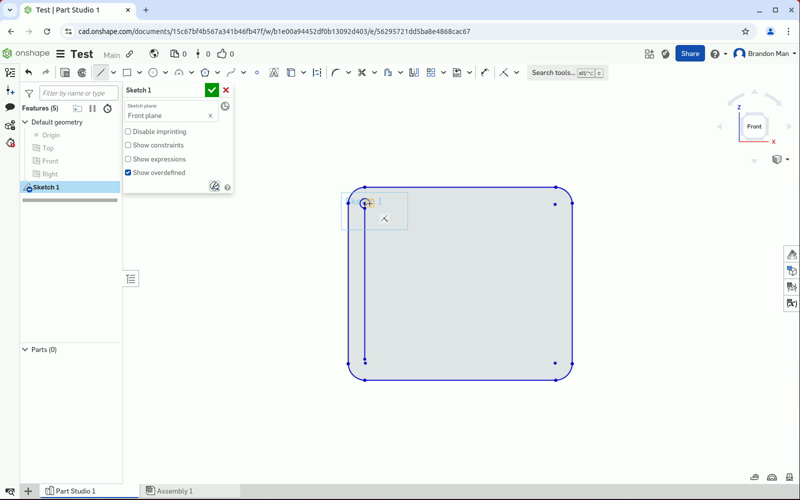
mouse_move(550, 203)
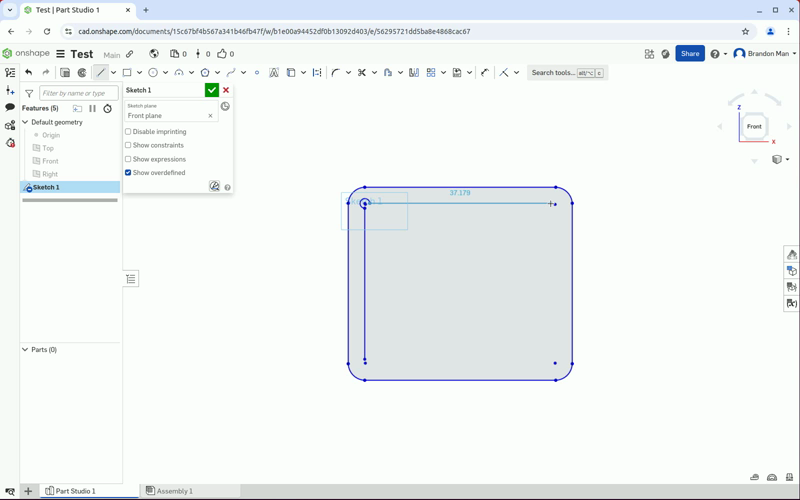
click(550, 203)
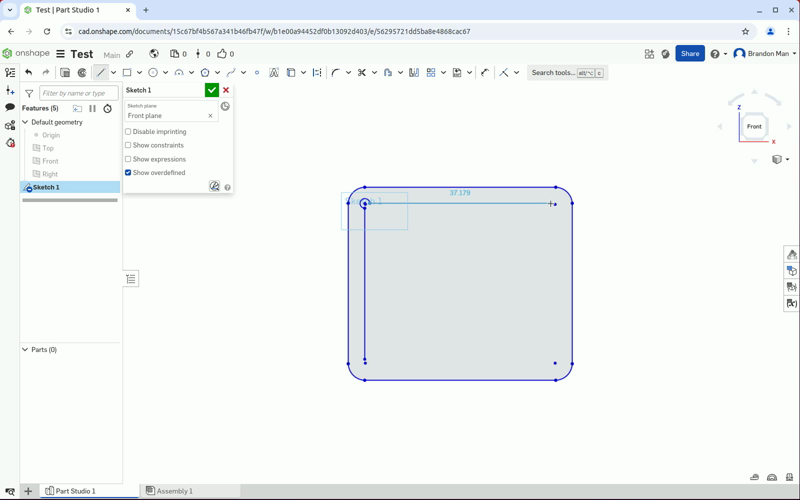
key_up(shift)
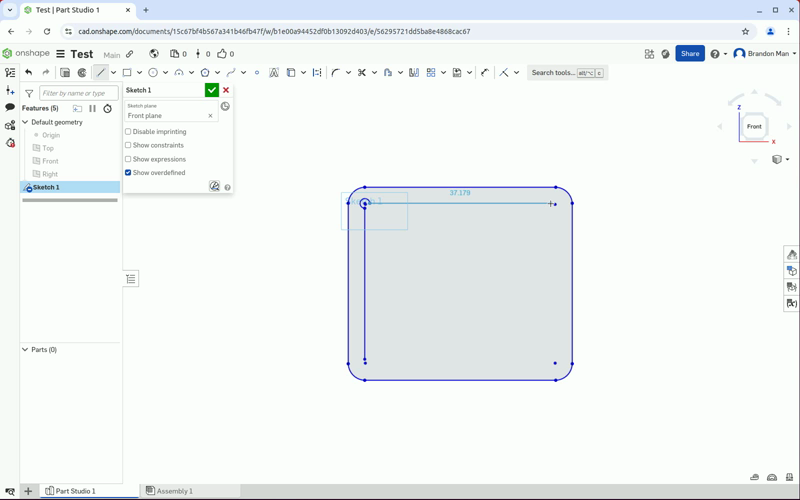
key(esc)
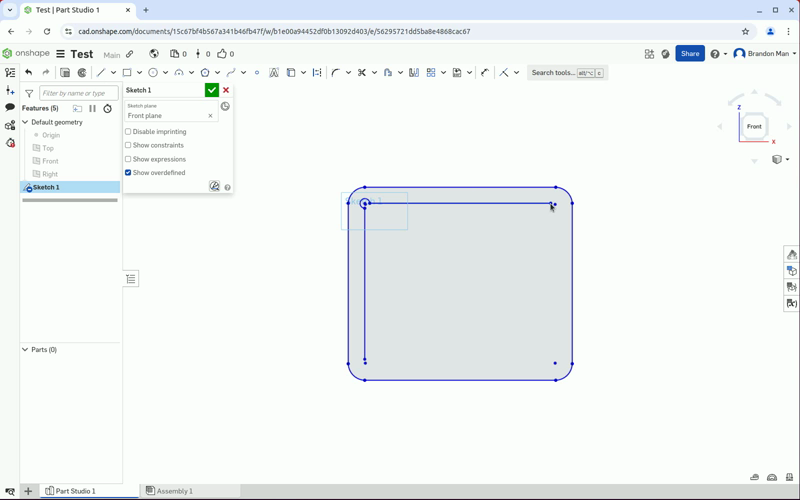
key(a)
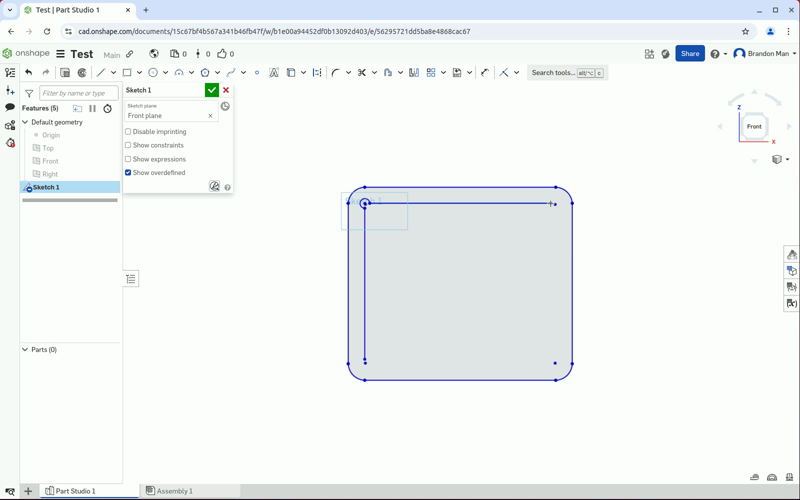
mouse_move(550, 203)
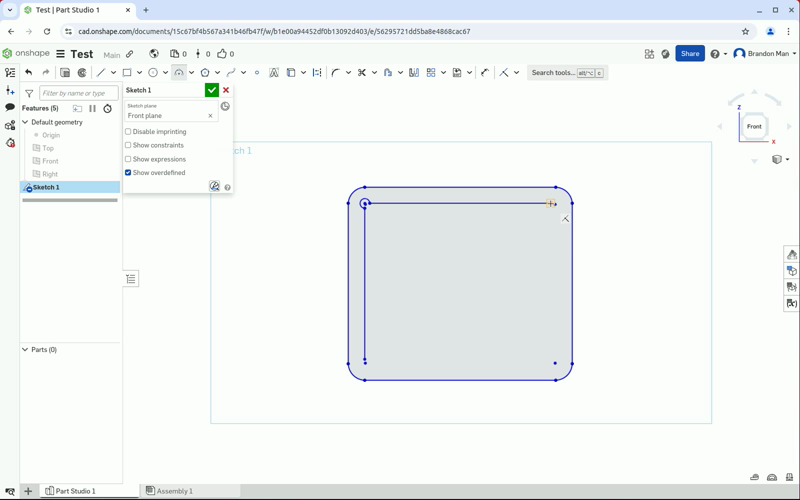
click(550, 203)
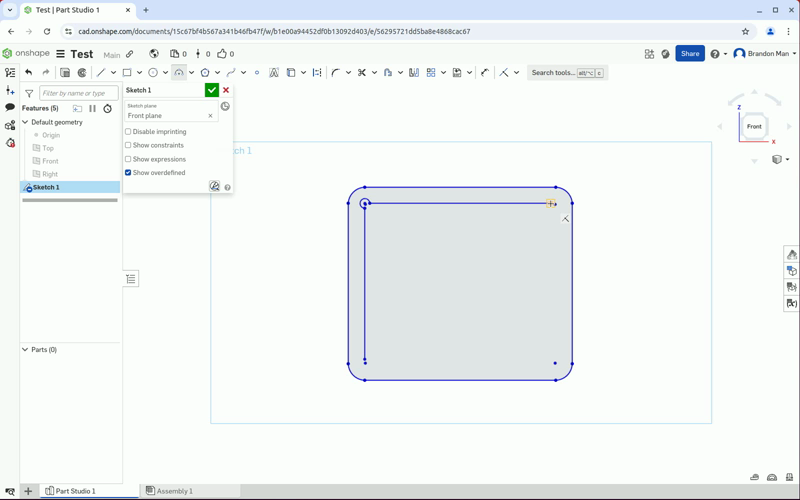
key_down(shift)
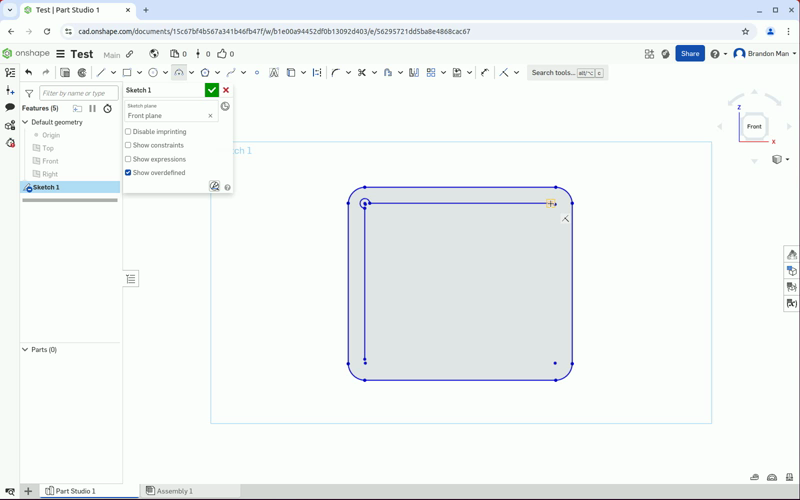
mouse_move(555, 208)
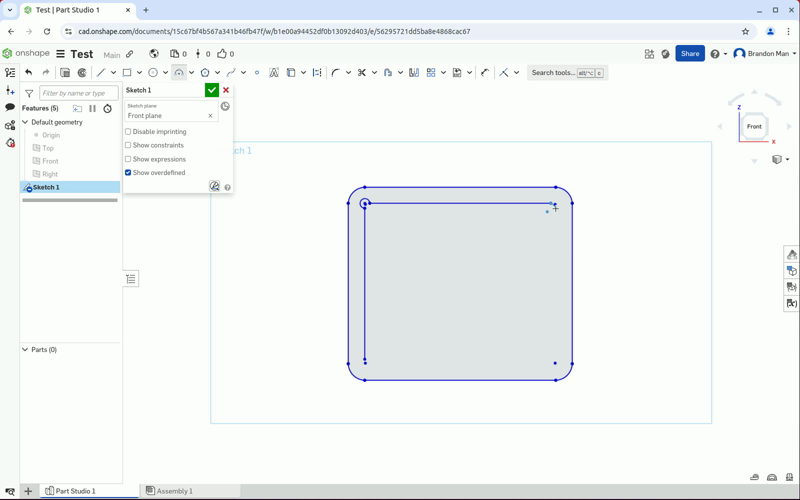
scroll(6)
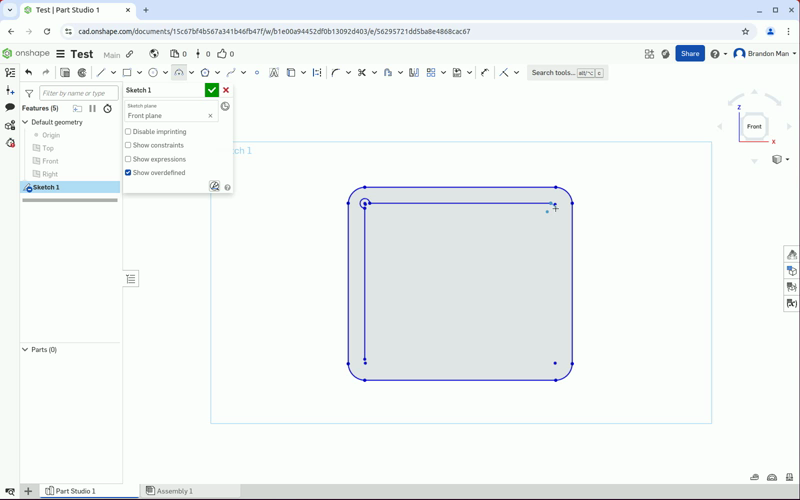
scroll(6)
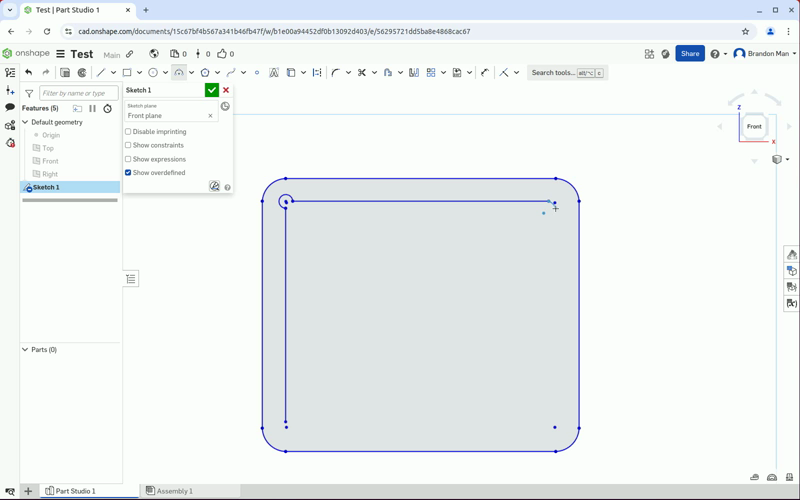
scroll(6)
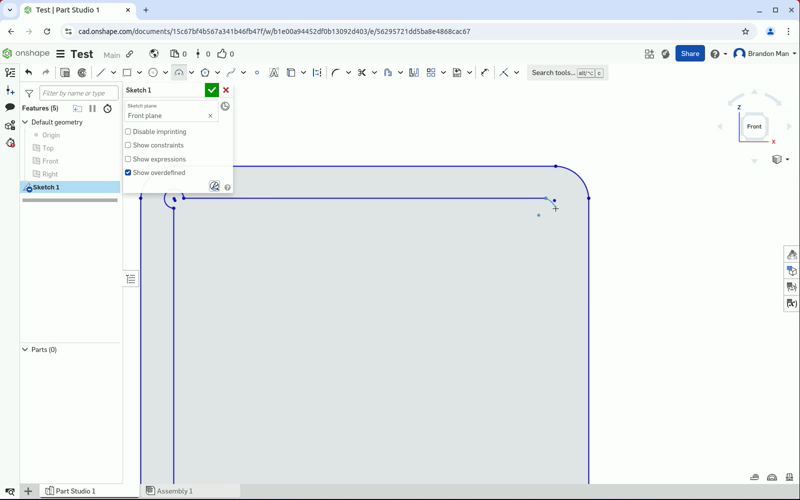
scroll(6)
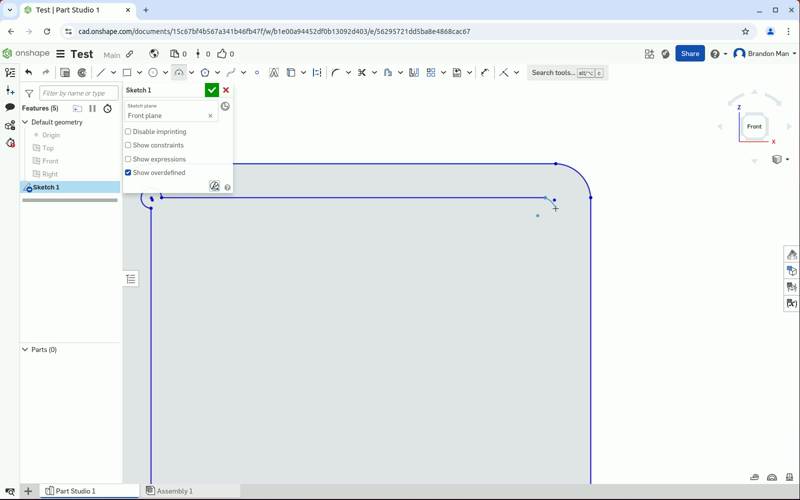
scroll(6)
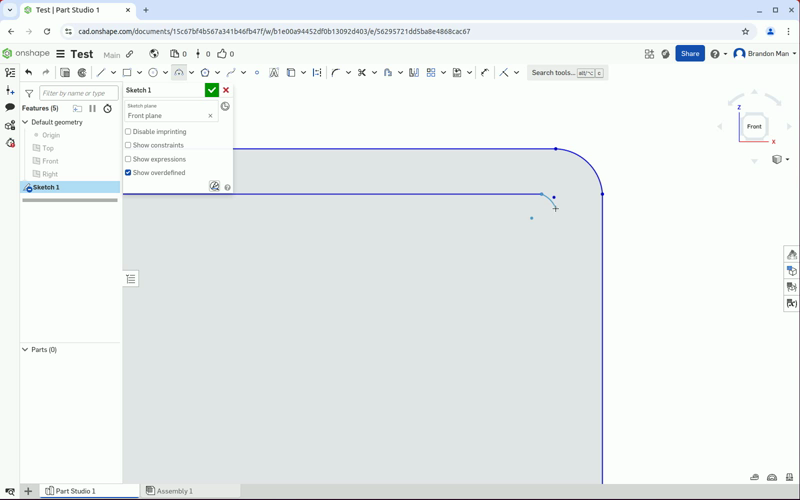
scroll(6)
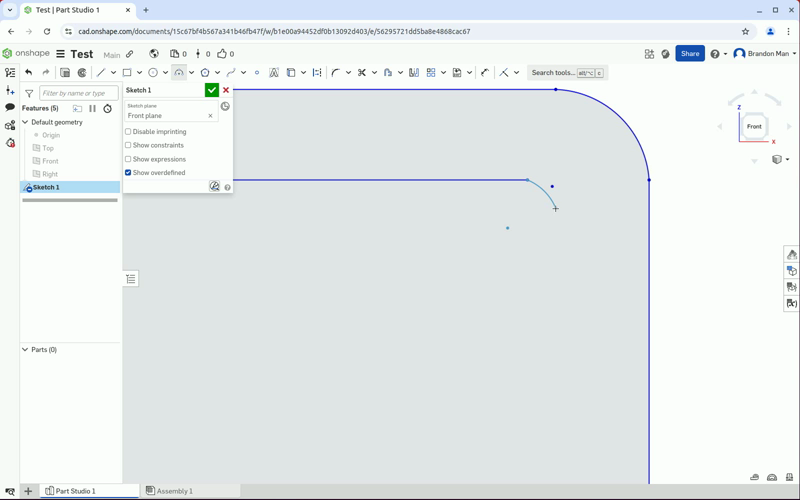
scroll(6)
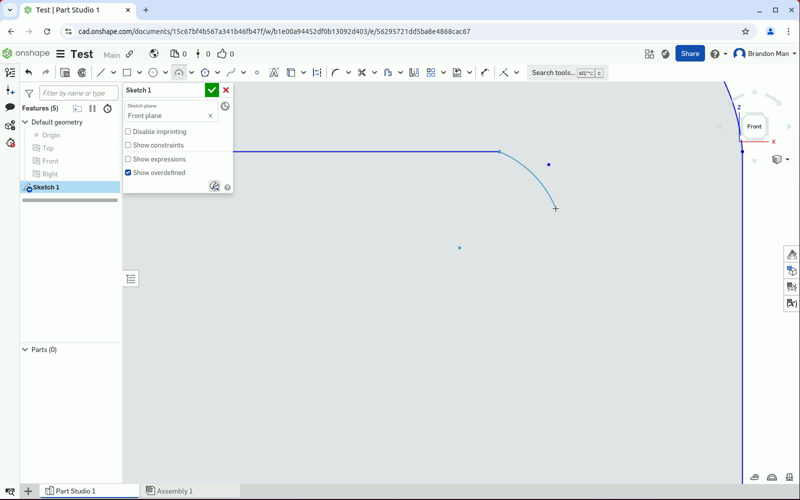
click(555, 208)
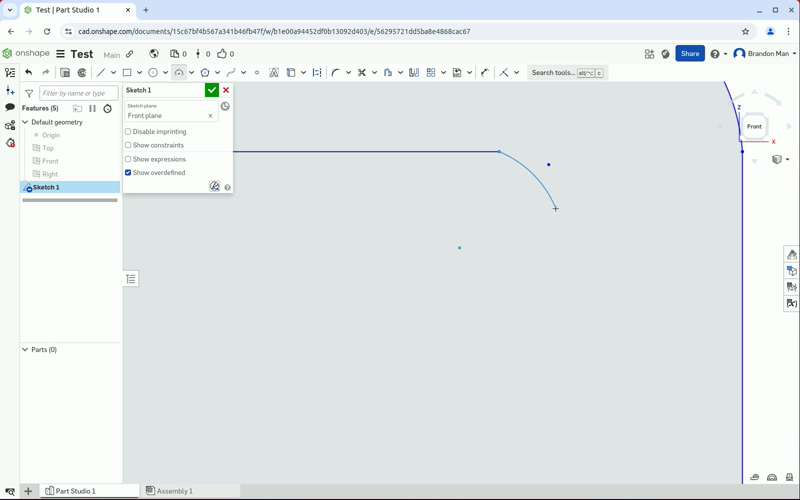
scroll(-6)
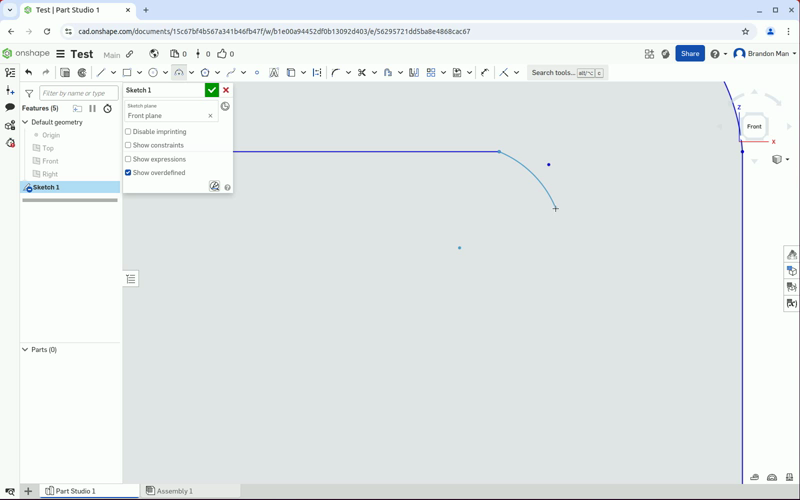
scroll(-6)
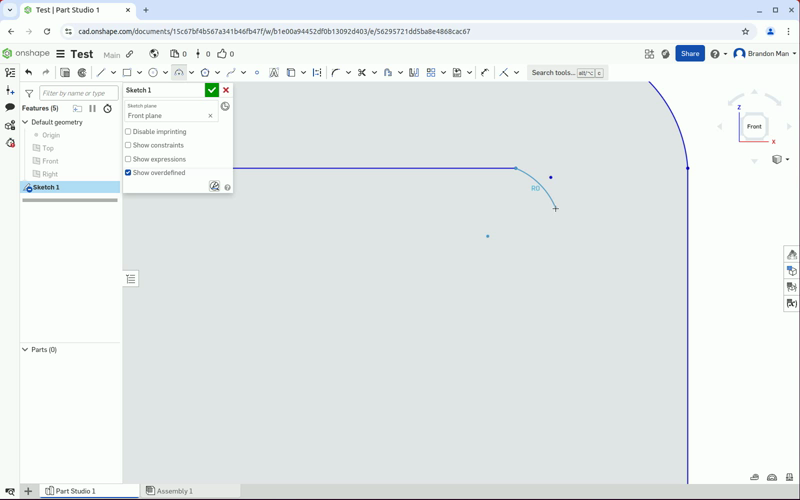
scroll(-6)
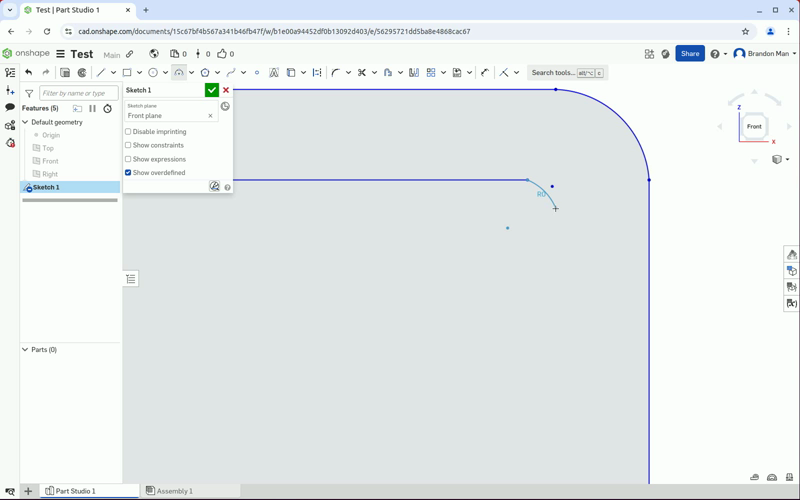
scroll(-6)
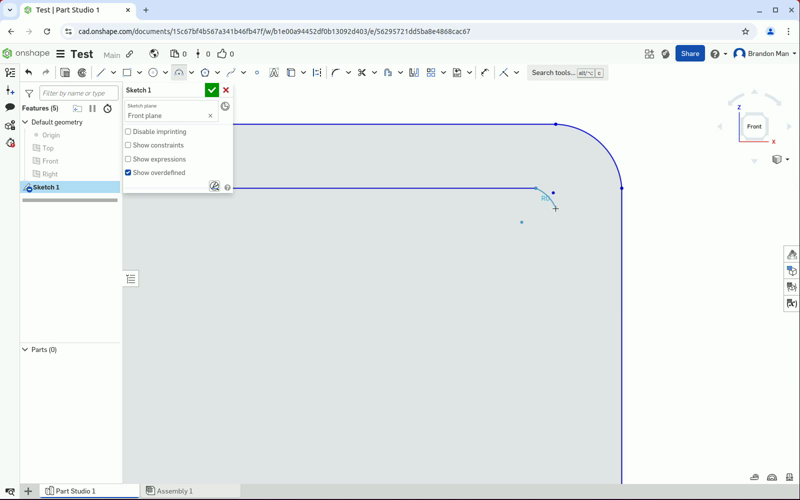
scroll(-6)
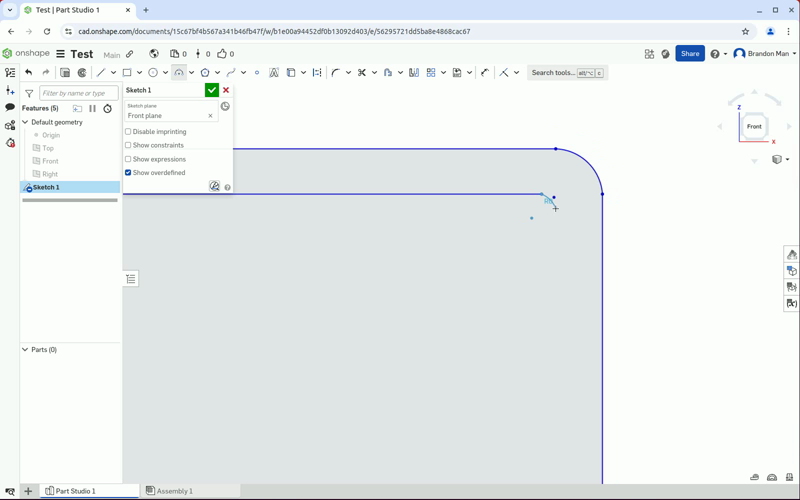
scroll(-6)
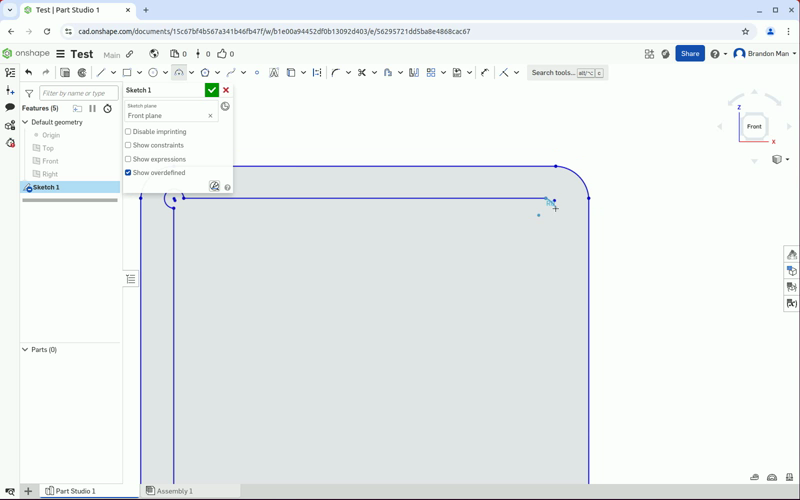
scroll(-6)
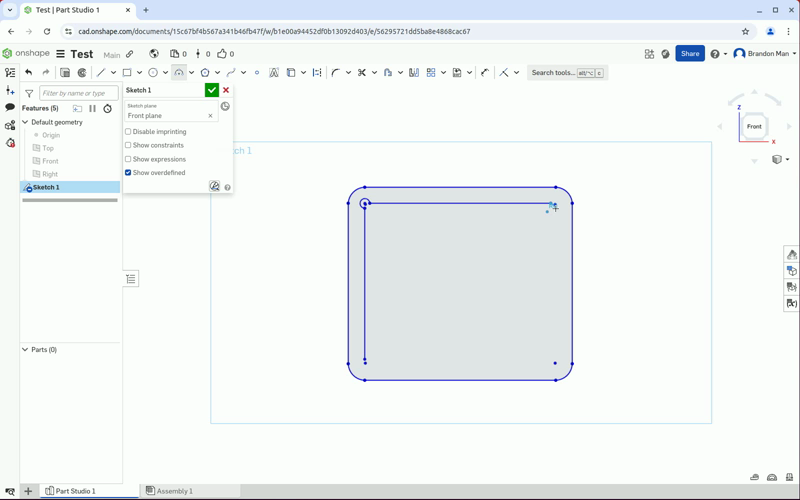
mouse_move(558, 200)
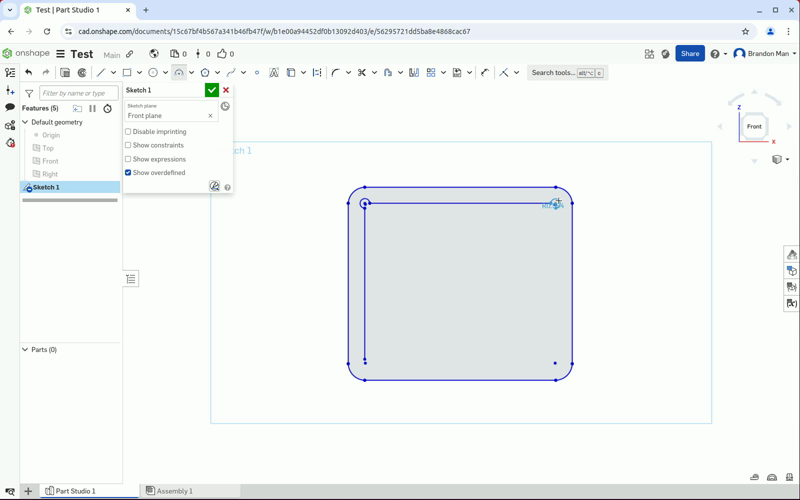
scroll(6)
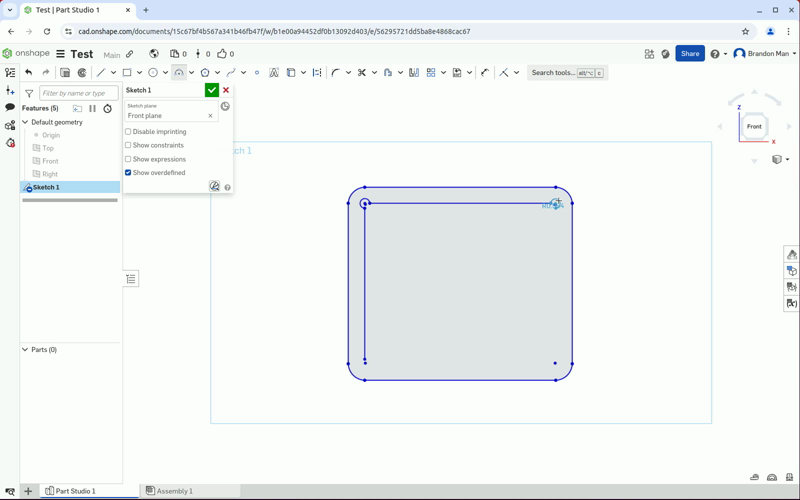
scroll(6)
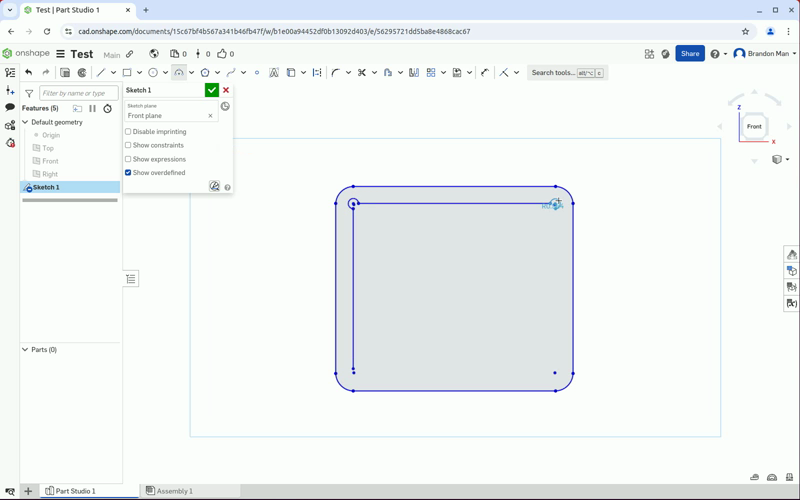
scroll(6)
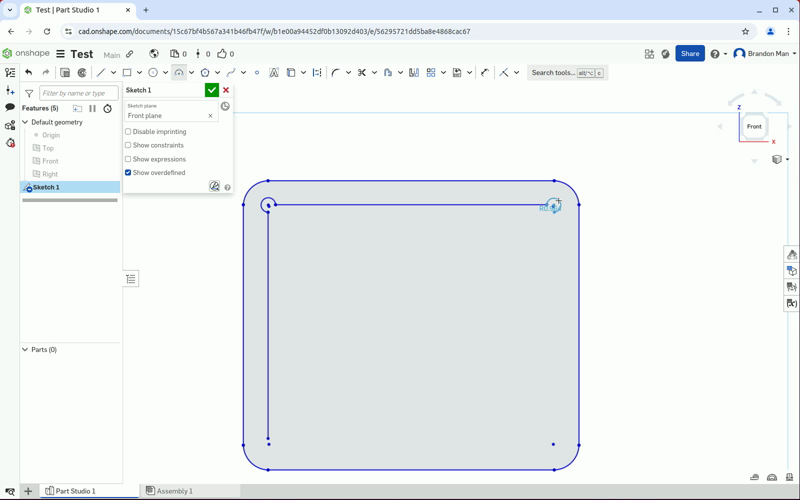
scroll(6)
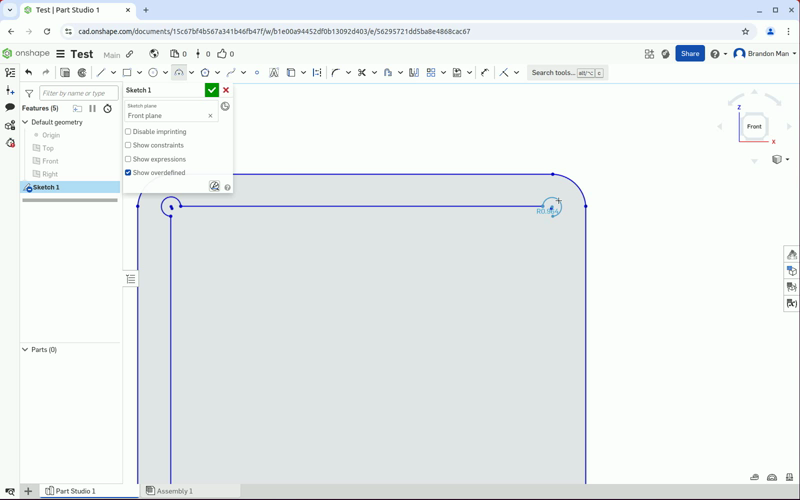
scroll(6)
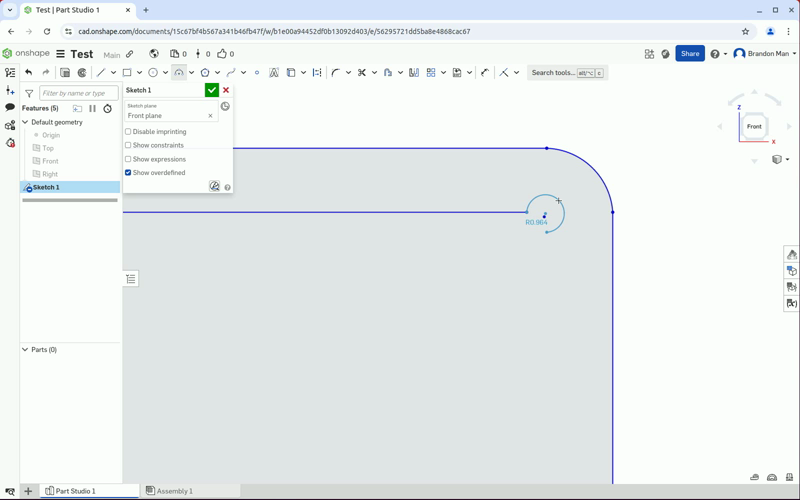
scroll(6)
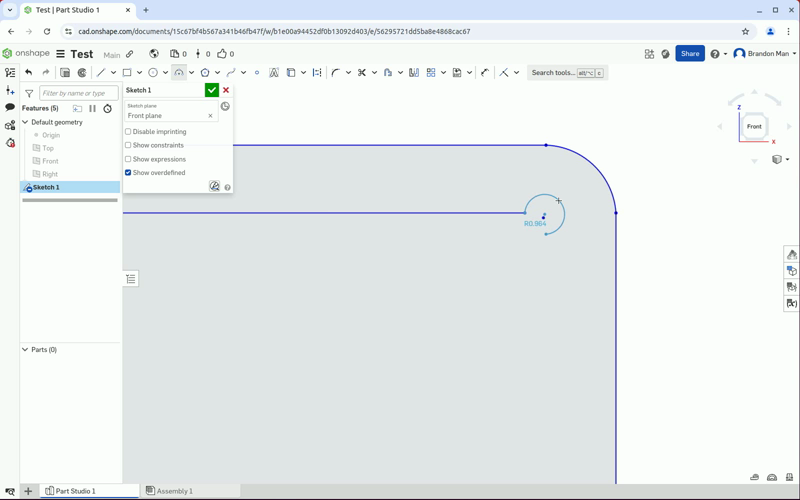
scroll(6)
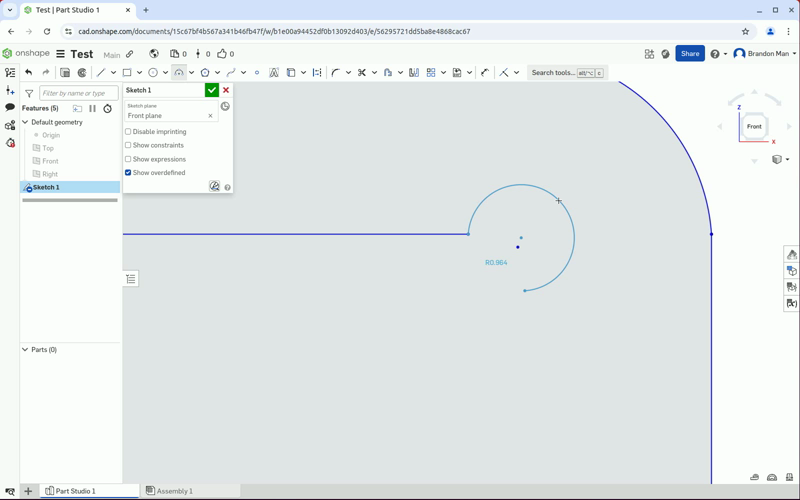
click(558, 200)
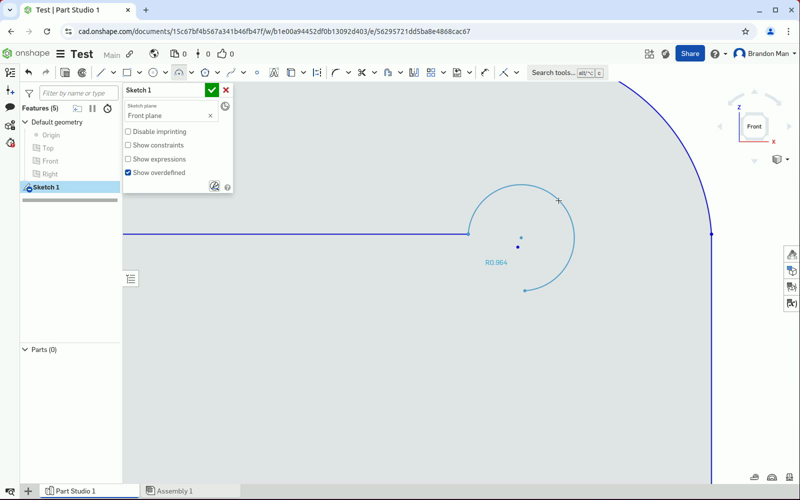
scroll(-6)
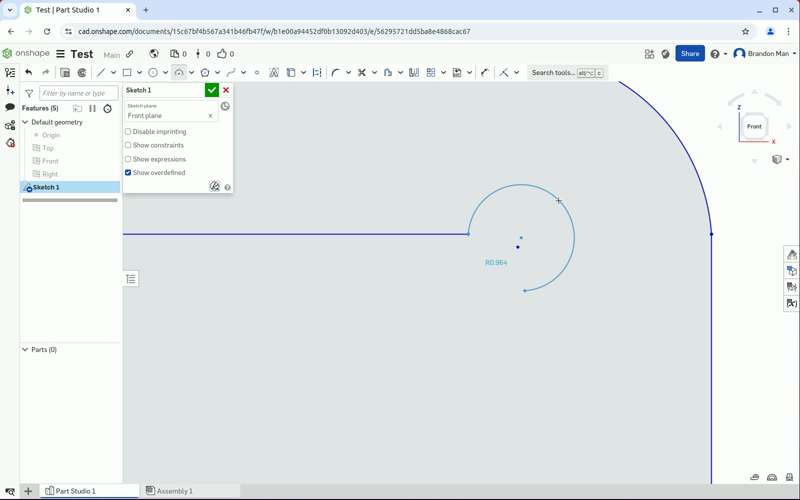
scroll(-6)
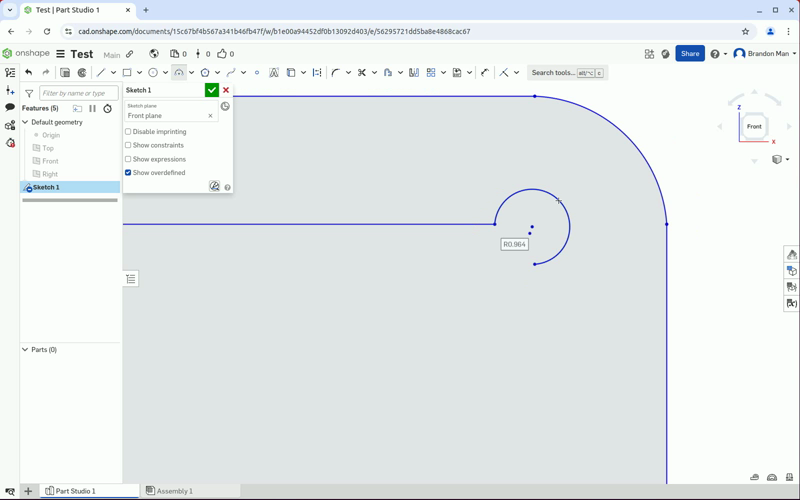
scroll(-6)
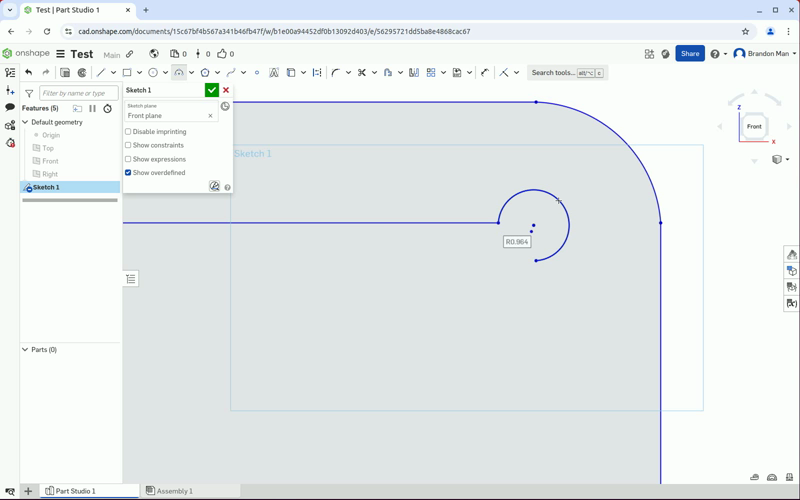
scroll(-6)
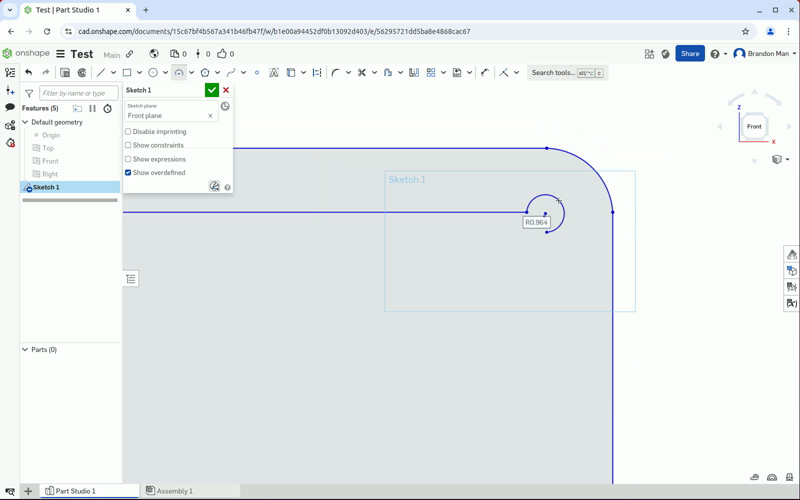
scroll(-6)
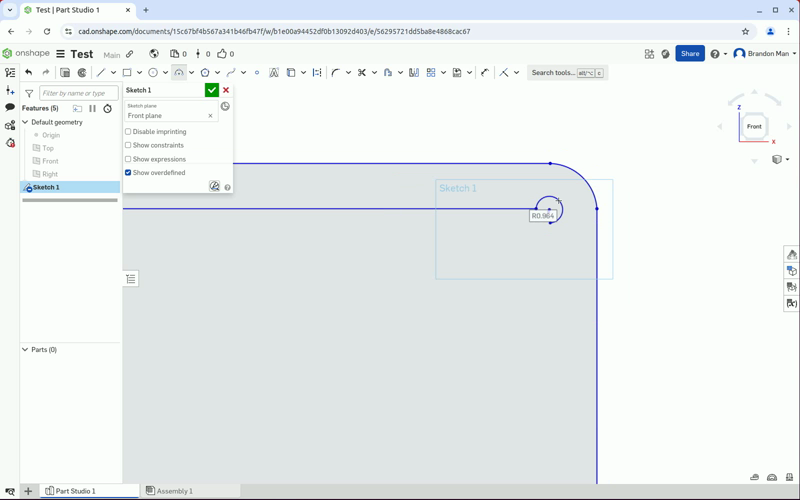
scroll(-6)
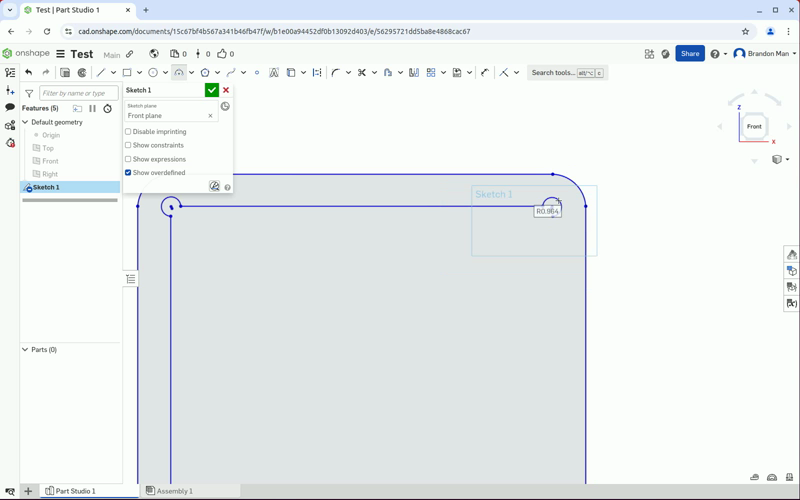
scroll(-6)
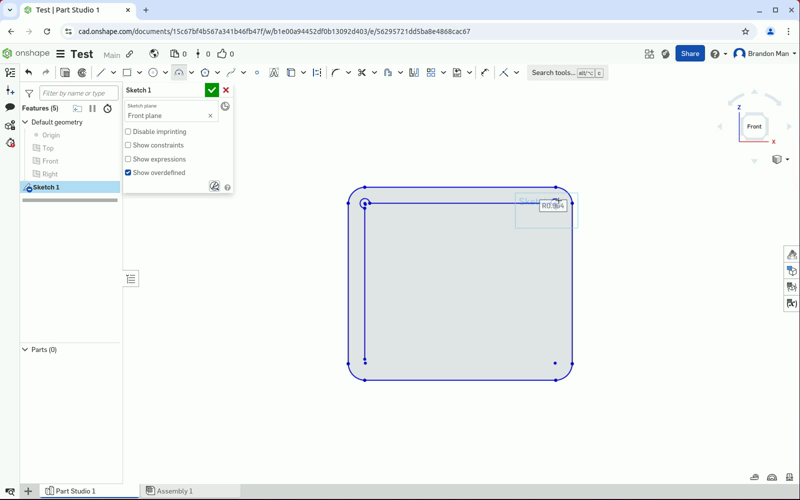
key_up(shift)
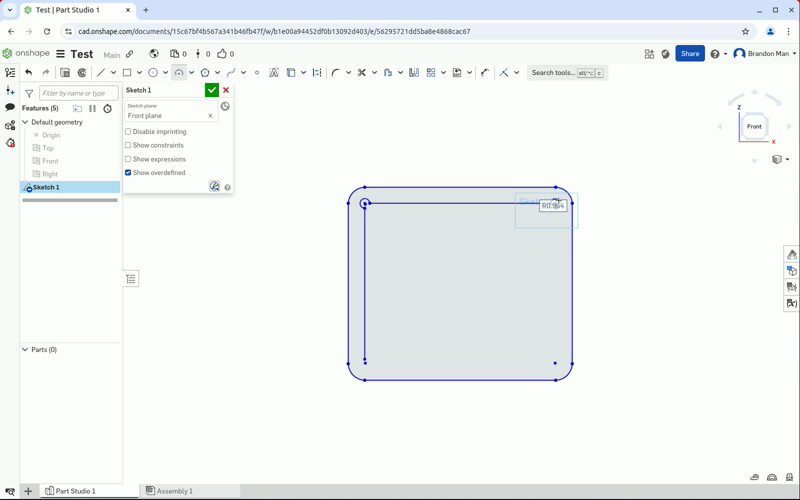
key(esc)
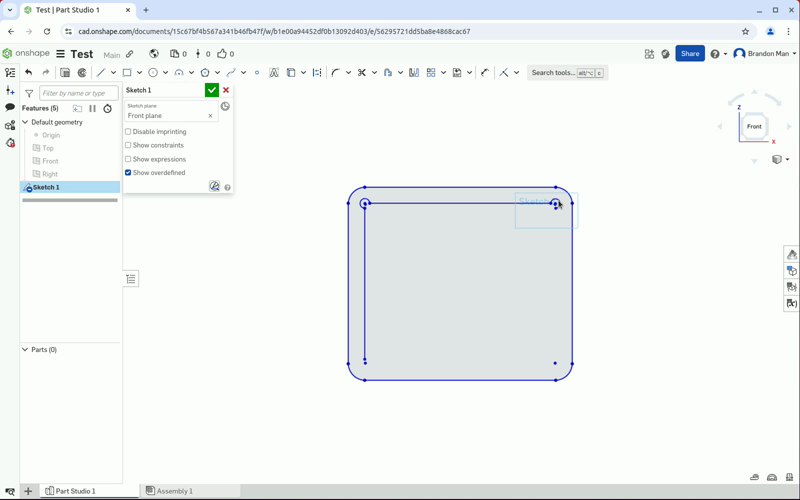
key(l)
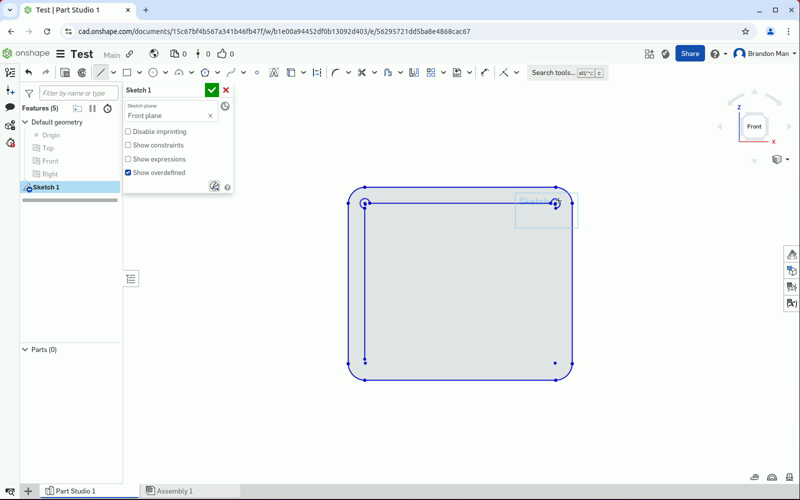
mouse_move(555, 208)
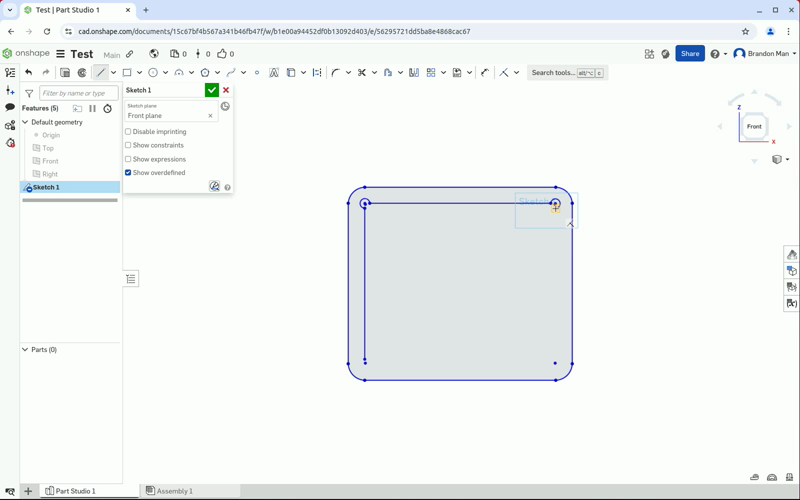
click(555, 208)
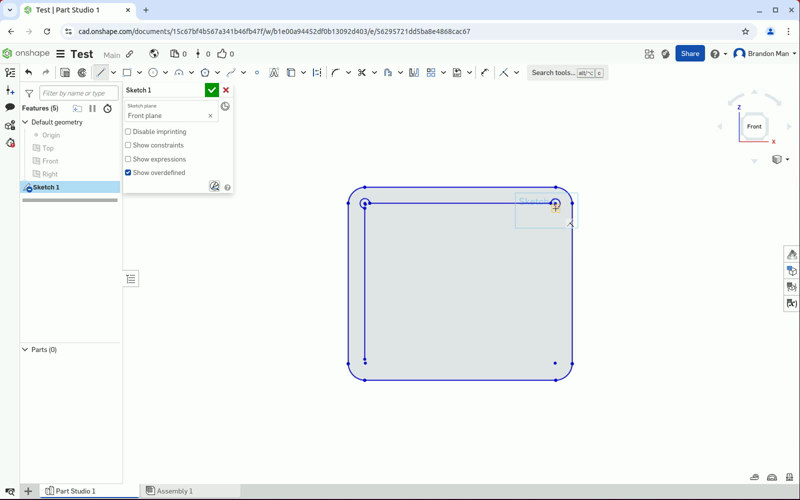
key_down(shift)
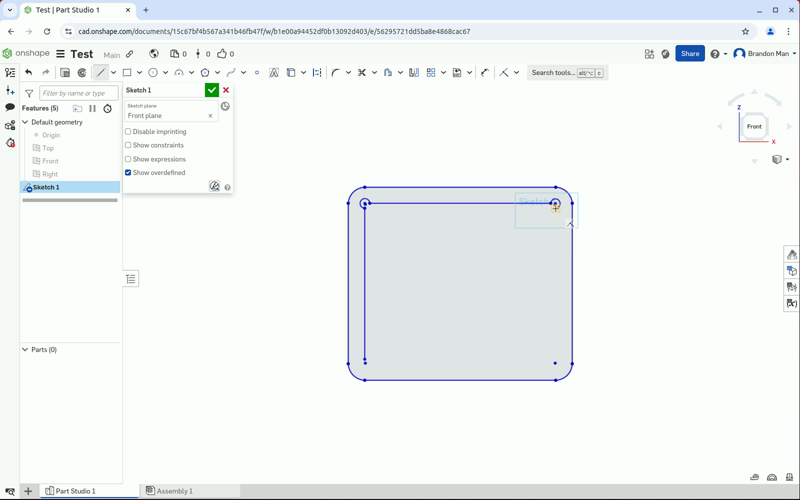
mouse_move(555, 359)
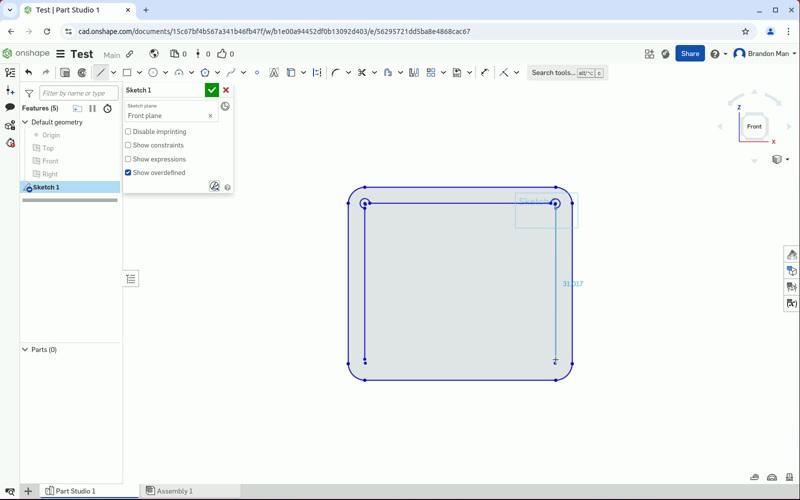
click(555, 359)
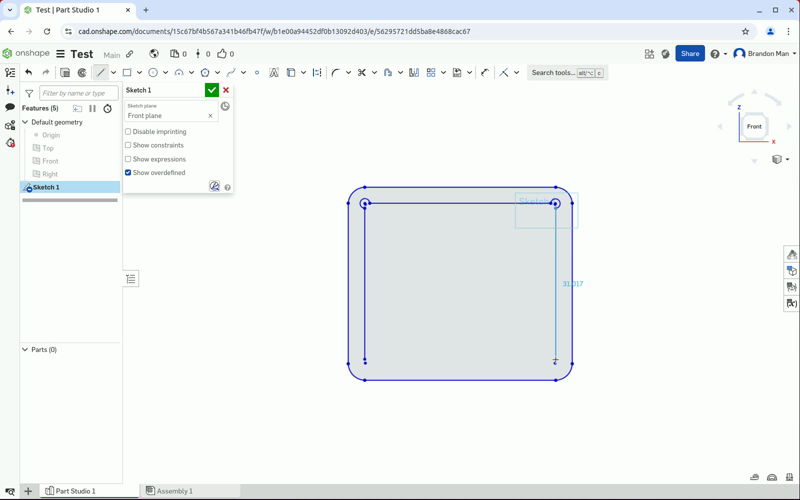
key_up(shift)
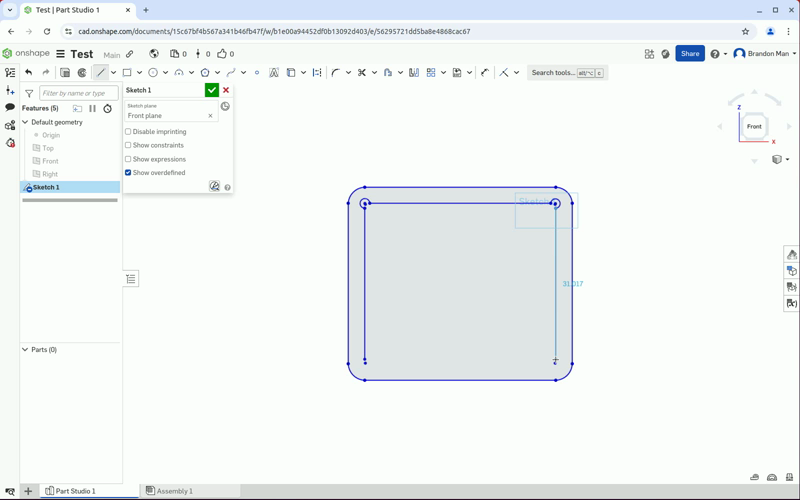
key(esc)
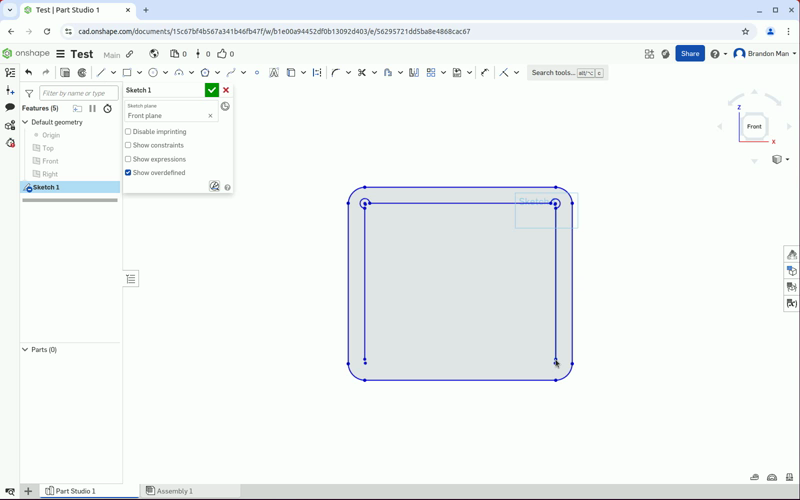
key(a)
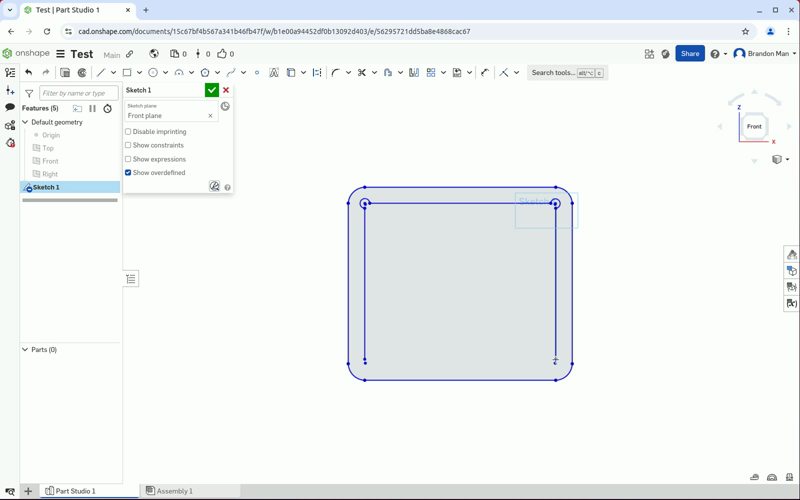
mouse_move(555, 359)
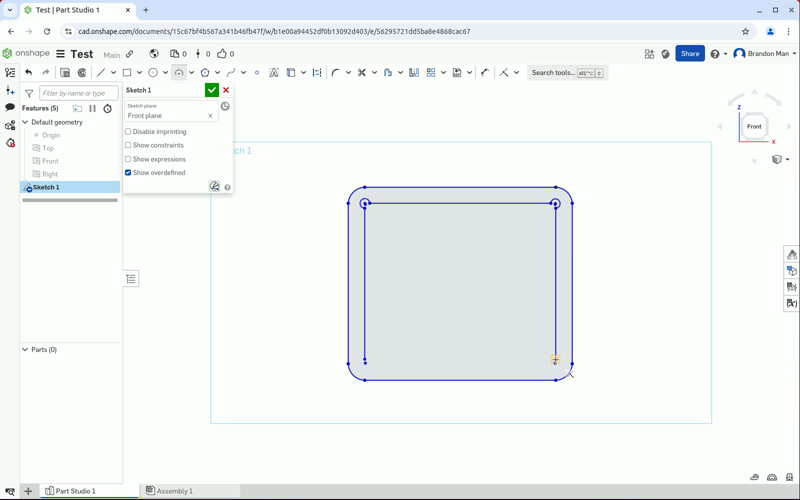
click(555, 359)
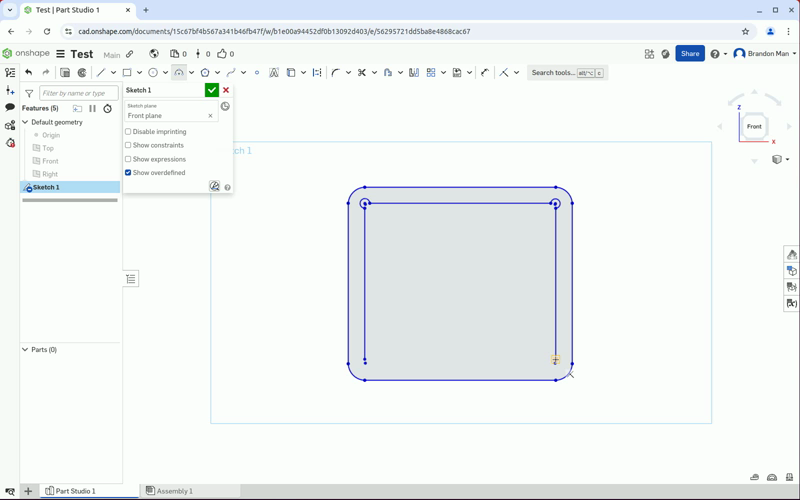
key_down(shift)
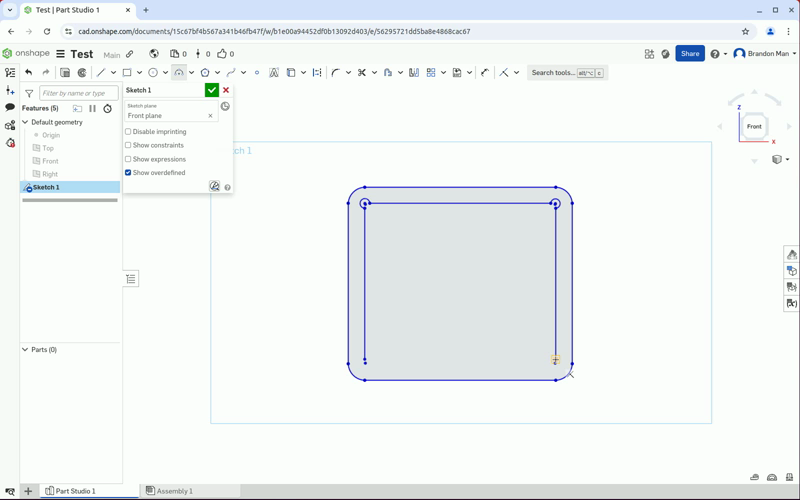
mouse_move(550, 363)
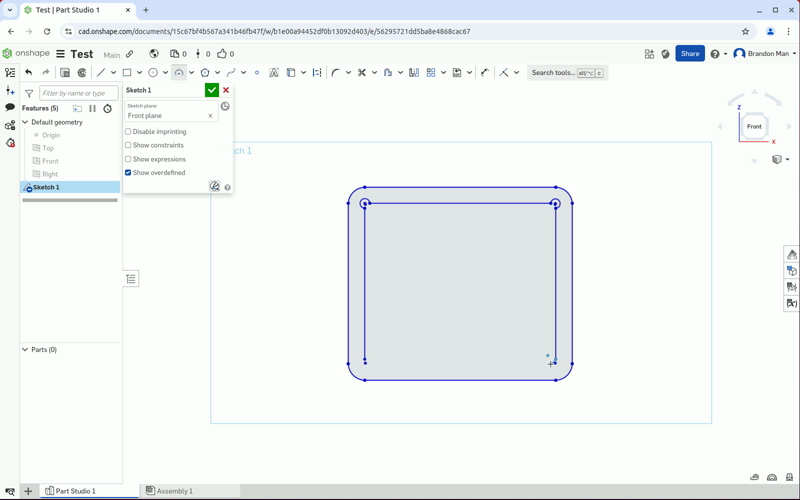
scroll(6)
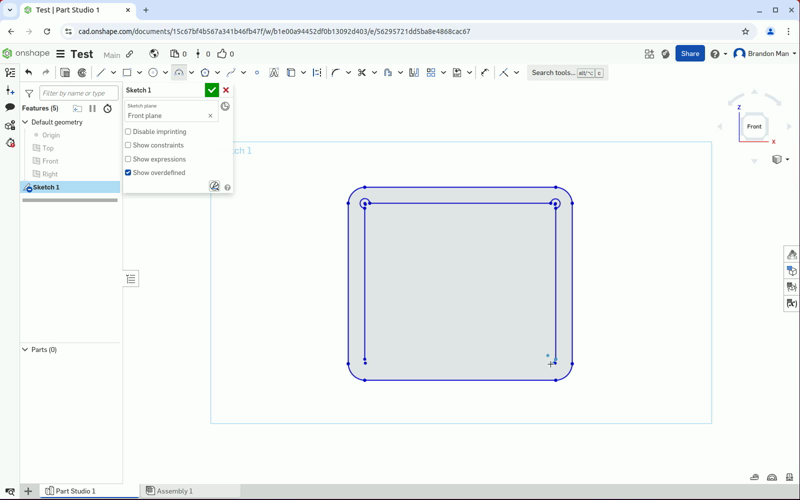
scroll(6)
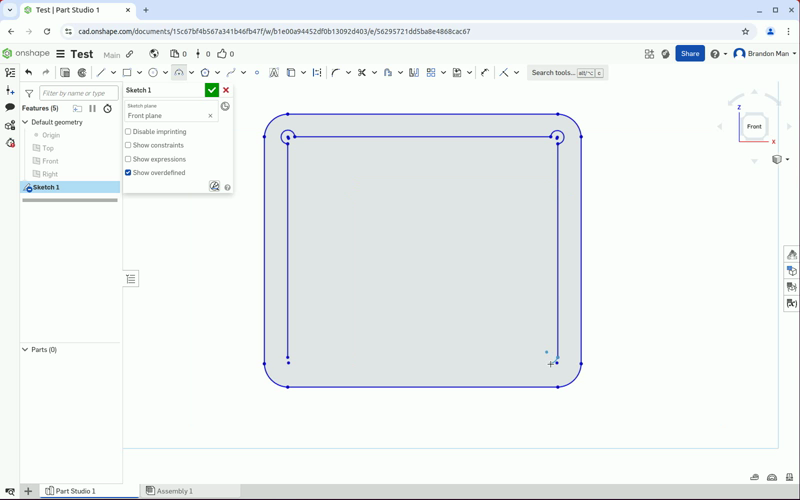
scroll(6)
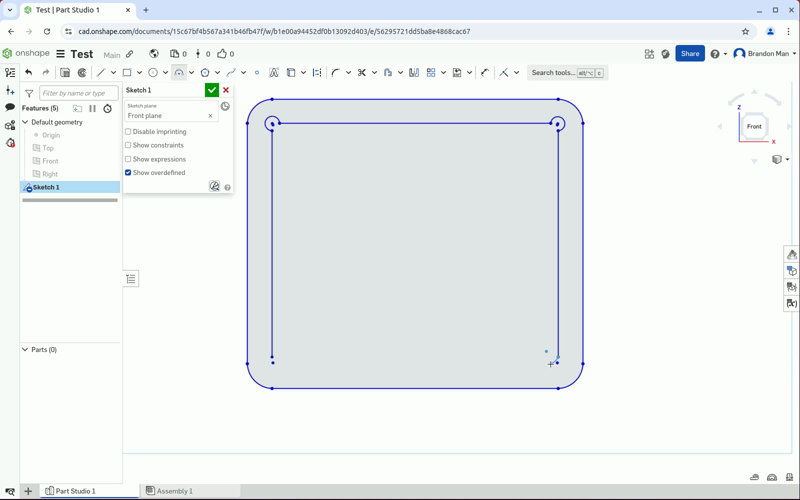
scroll(6)
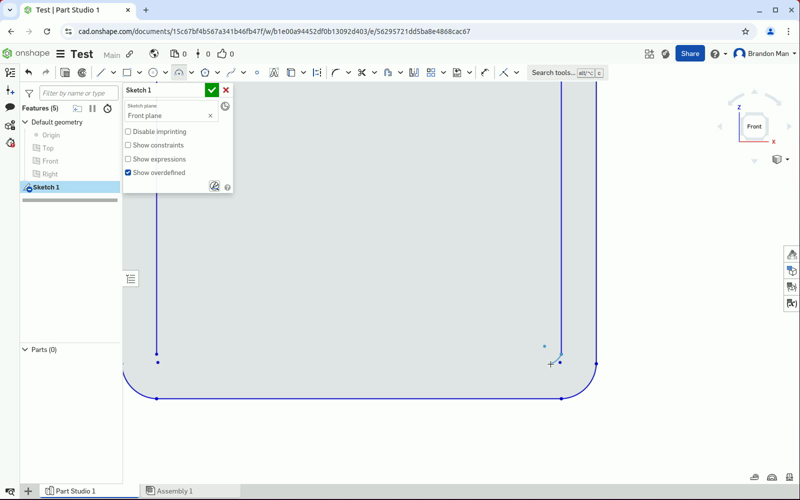
scroll(6)
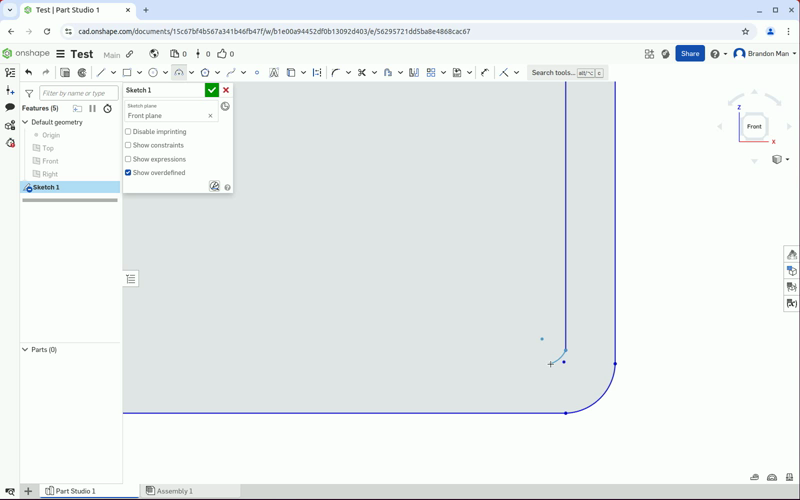
scroll(6)
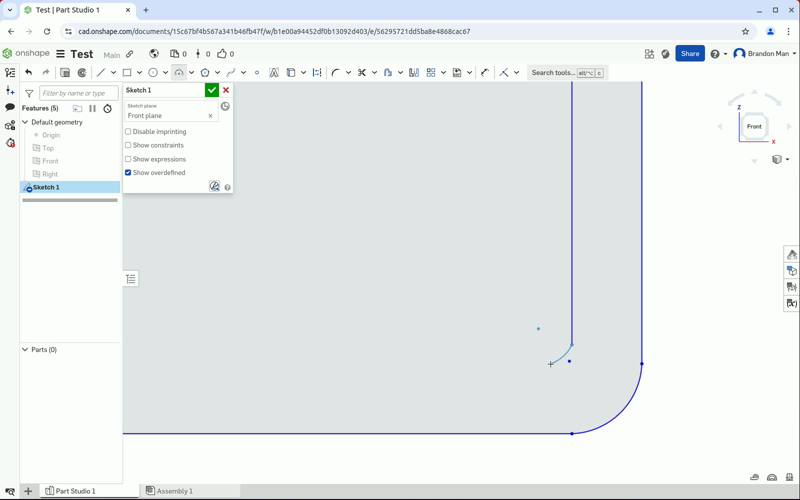
scroll(6)
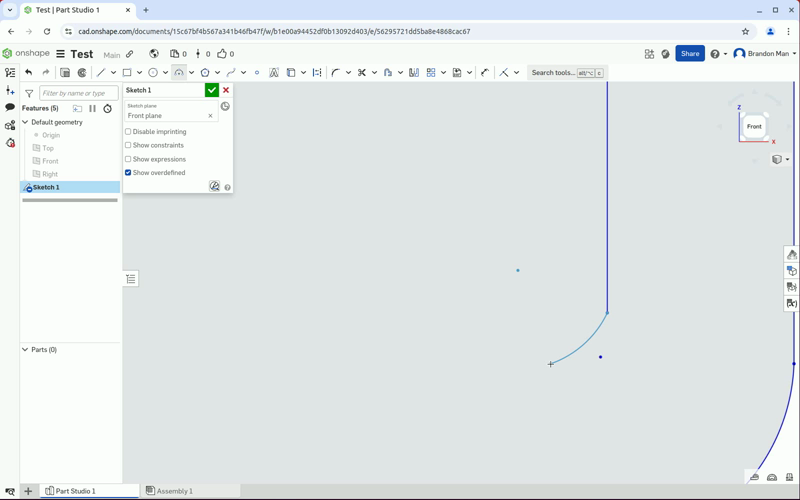
click(550, 363)
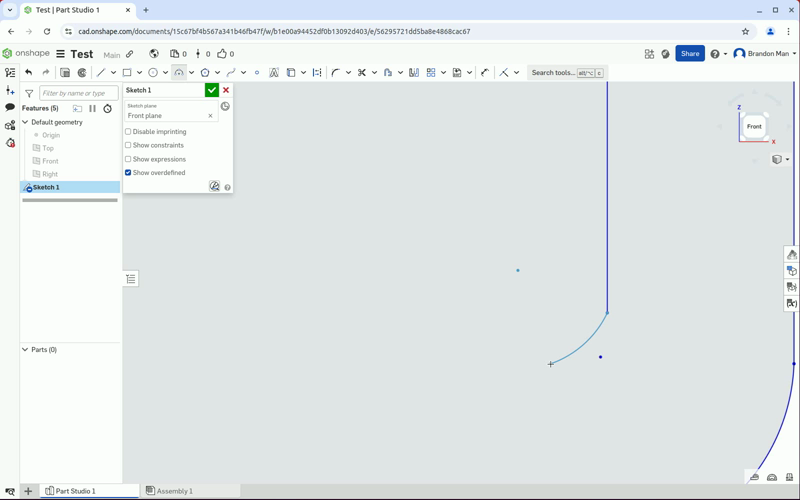
scroll(-6)
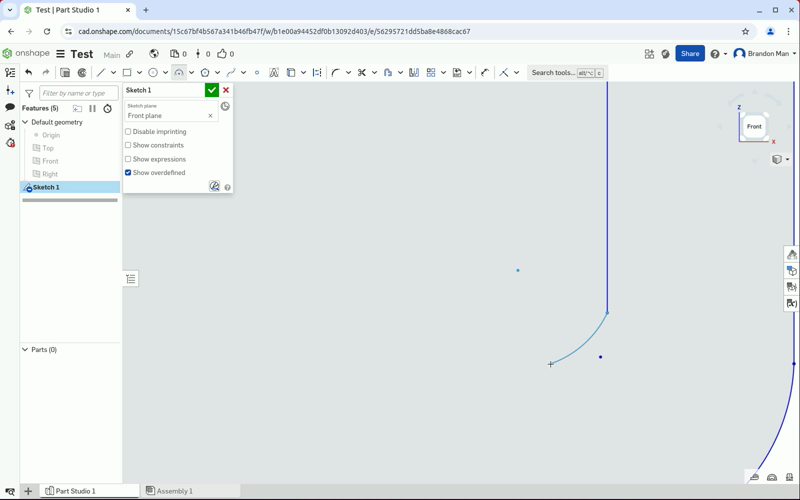
scroll(-6)
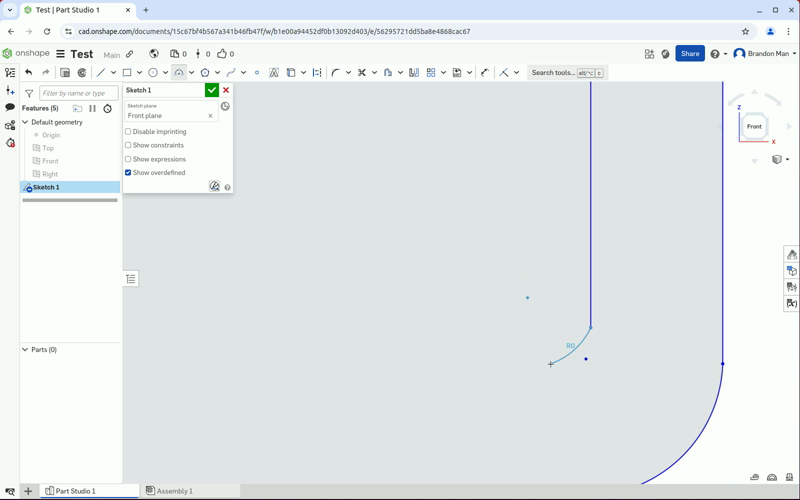
scroll(-6)
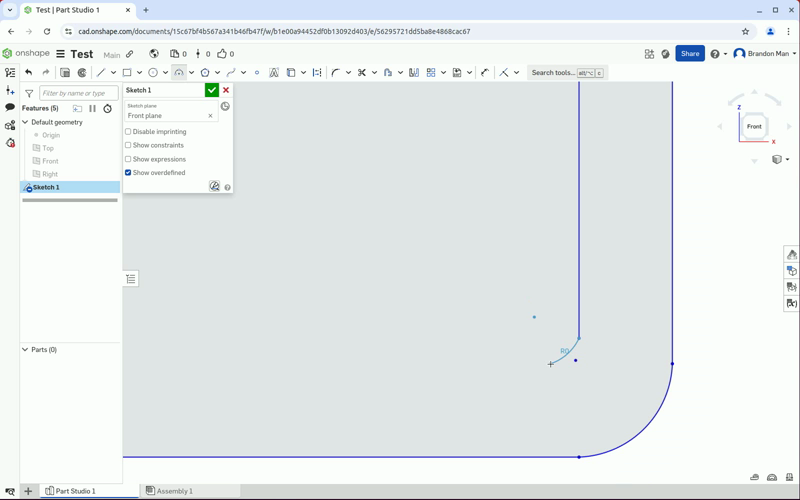
scroll(-6)
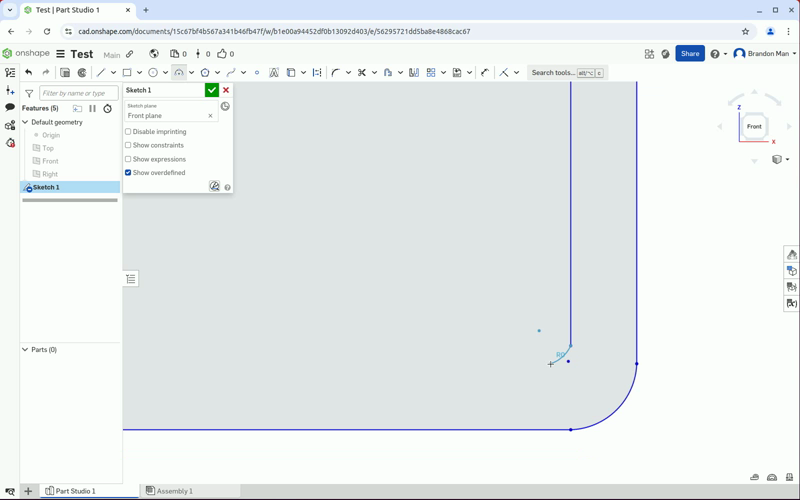
scroll(-6)
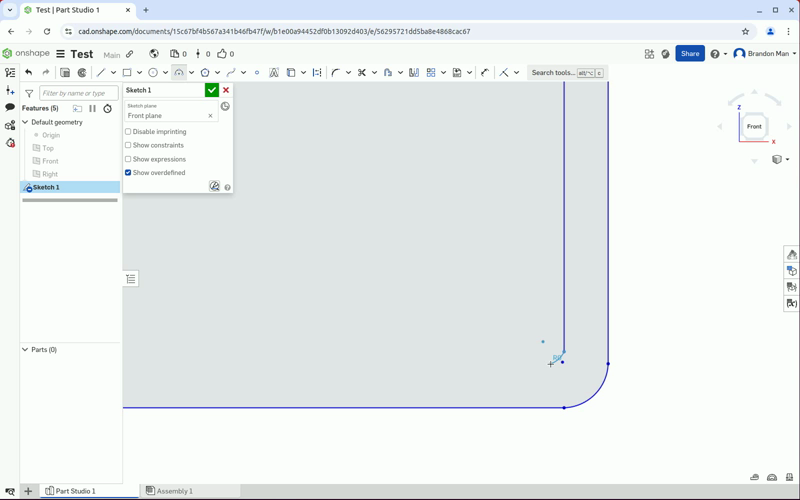
scroll(-6)
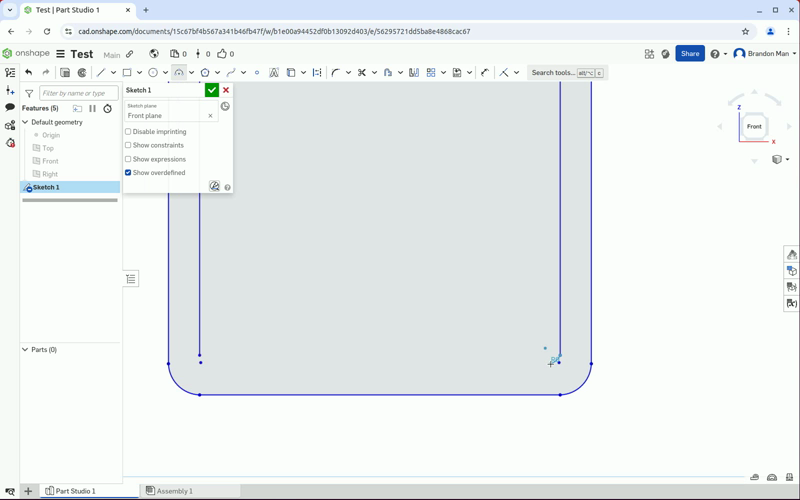
scroll(-6)
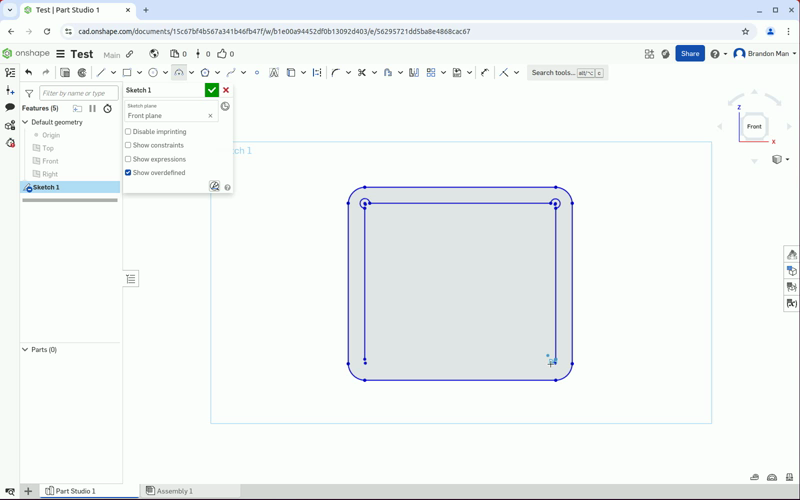
mouse_move(558, 367)
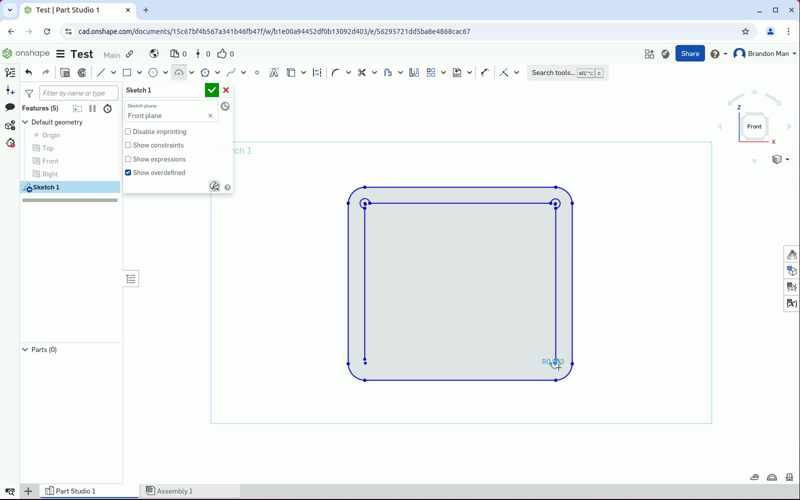
scroll(6)
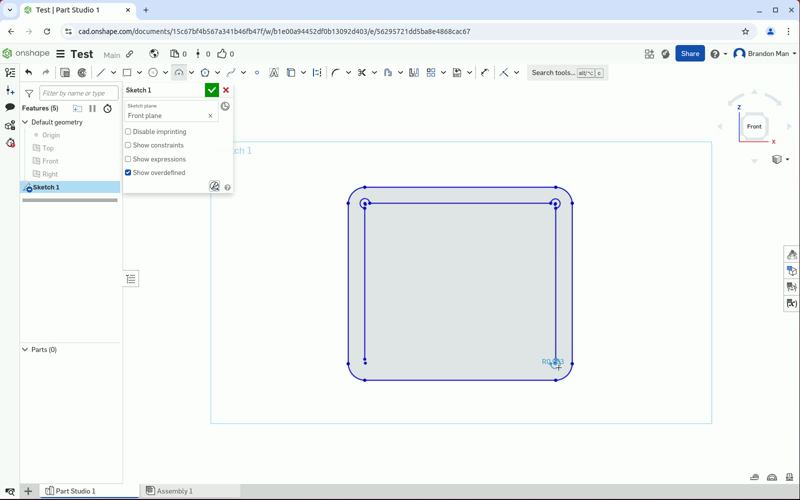
scroll(6)
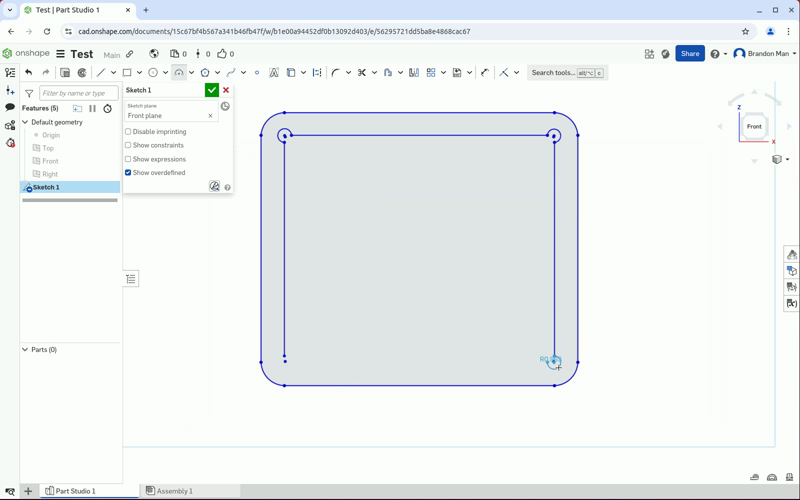
scroll(6)
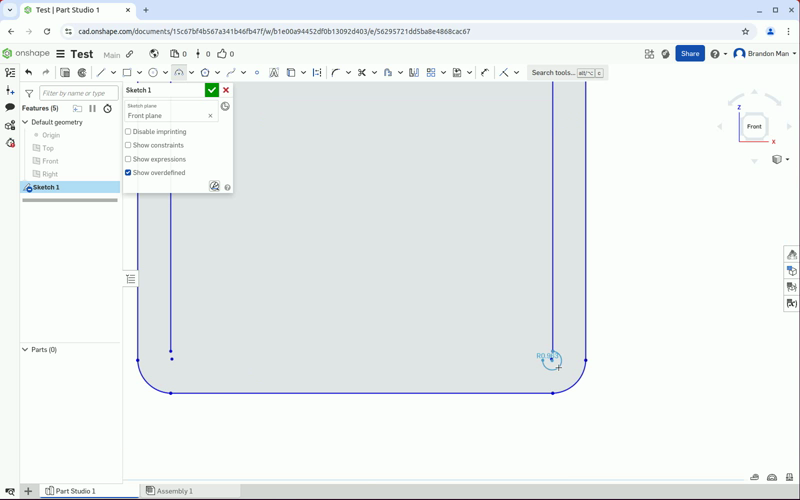
scroll(6)
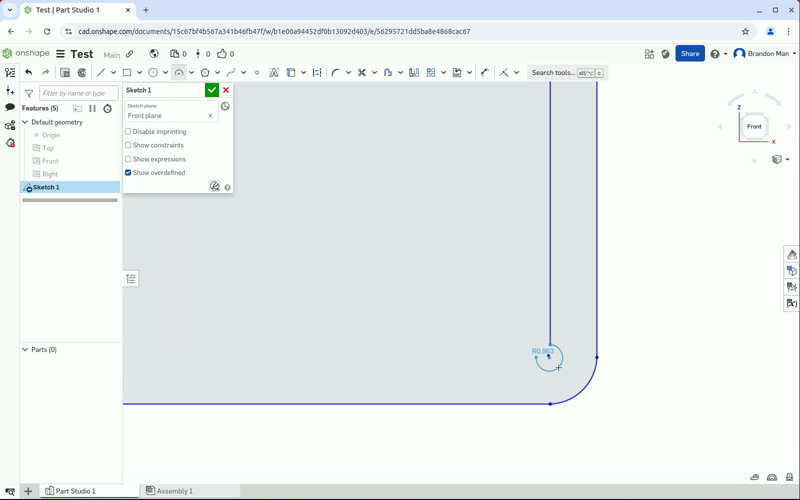
scroll(6)
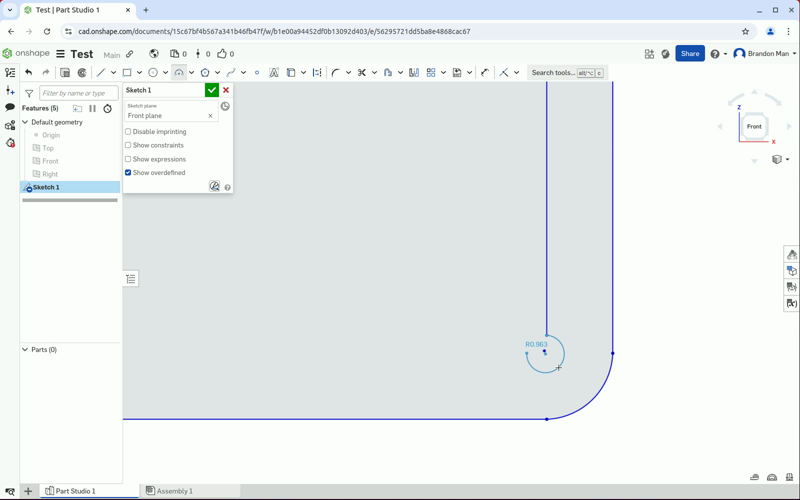
scroll(6)
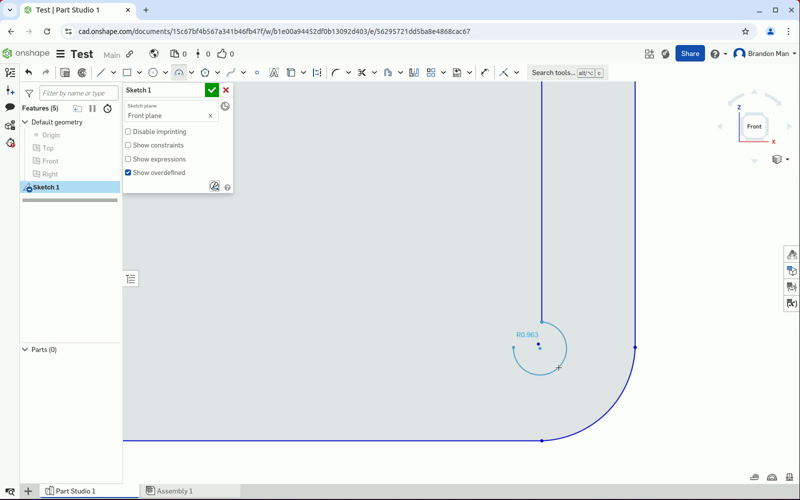
scroll(6)
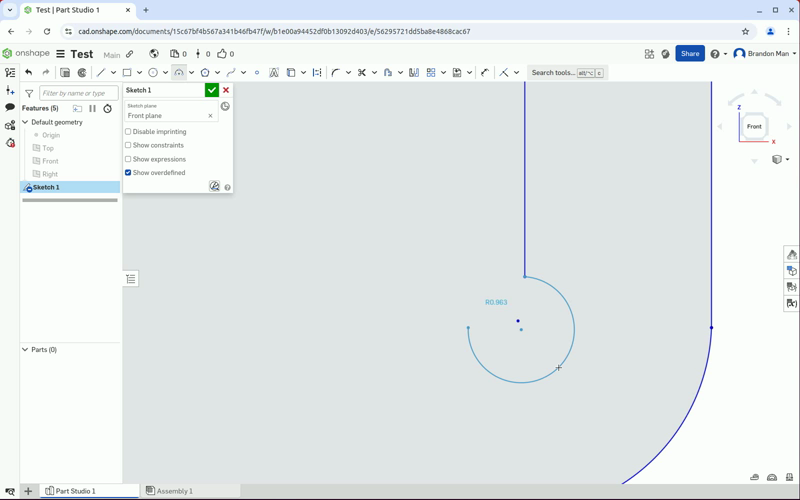
click(558, 367)
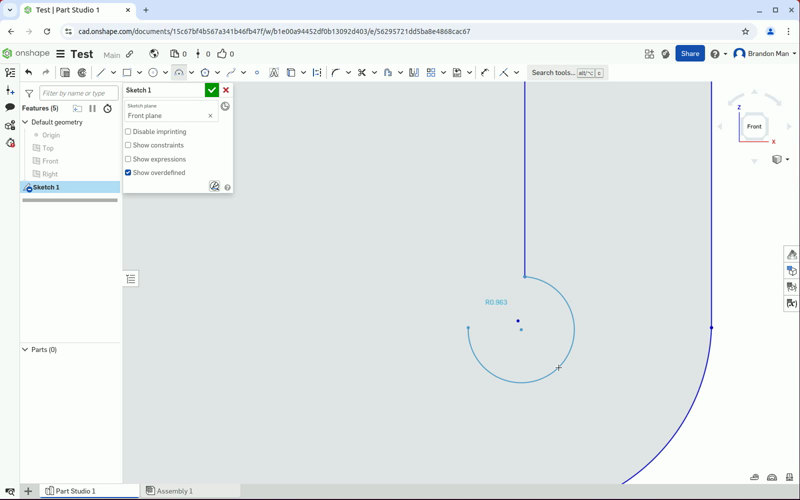
scroll(-6)
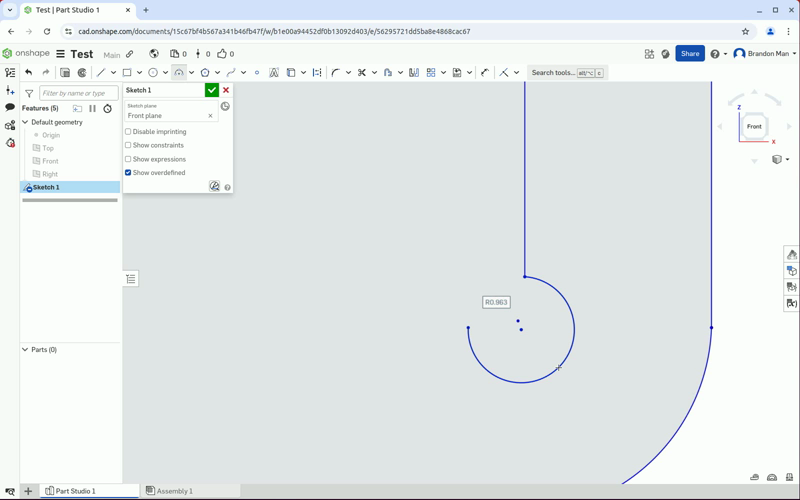
scroll(-6)
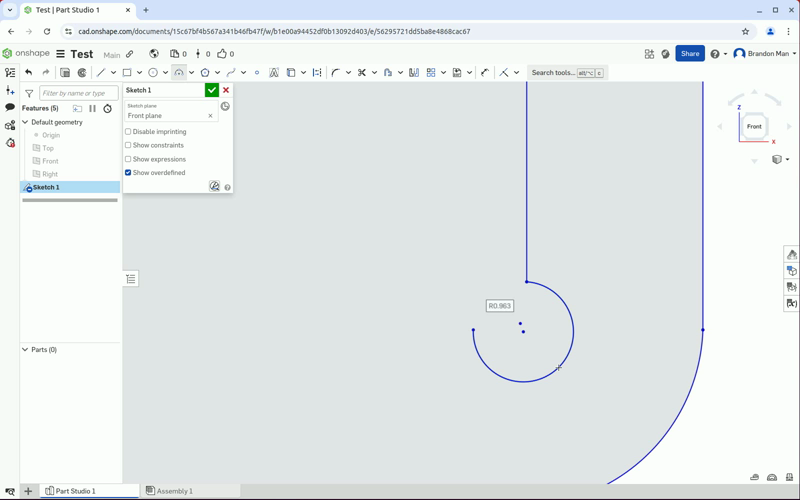
scroll(-6)
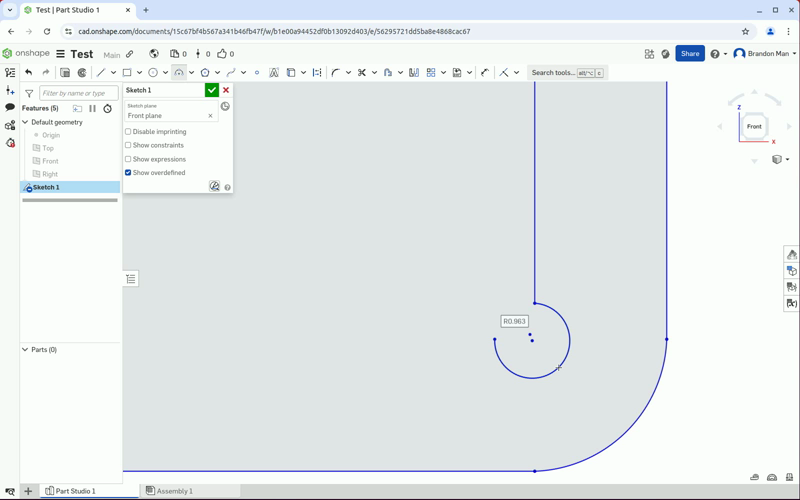
scroll(-6)
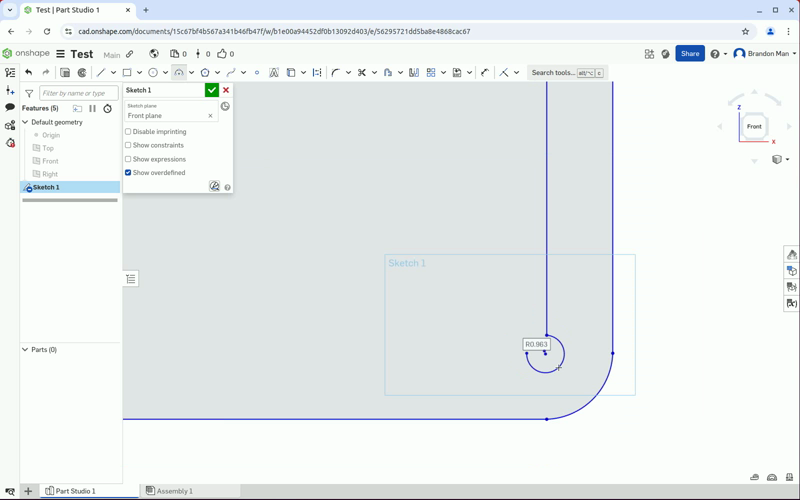
scroll(-6)
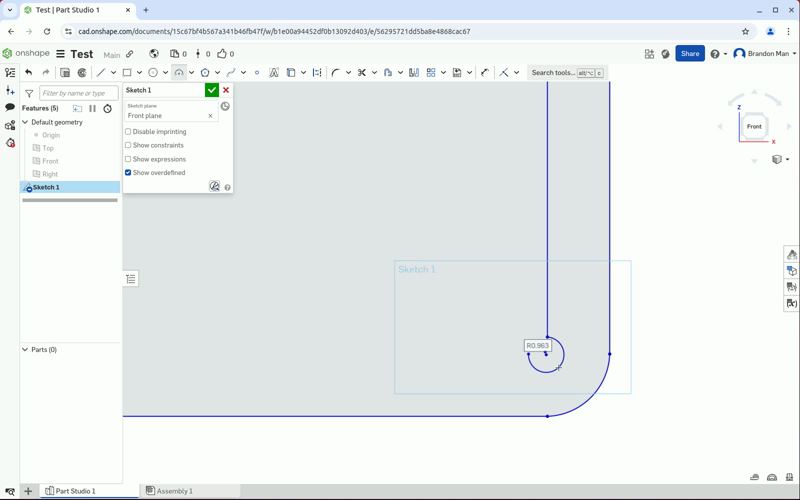
scroll(-6)
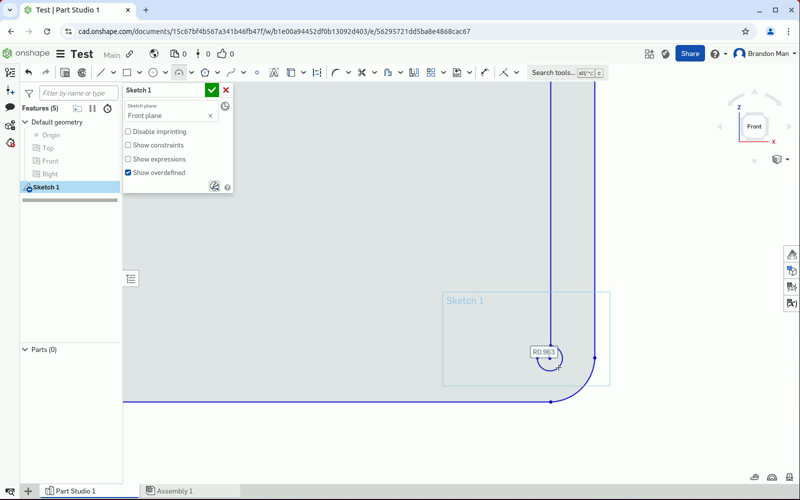
scroll(-6)
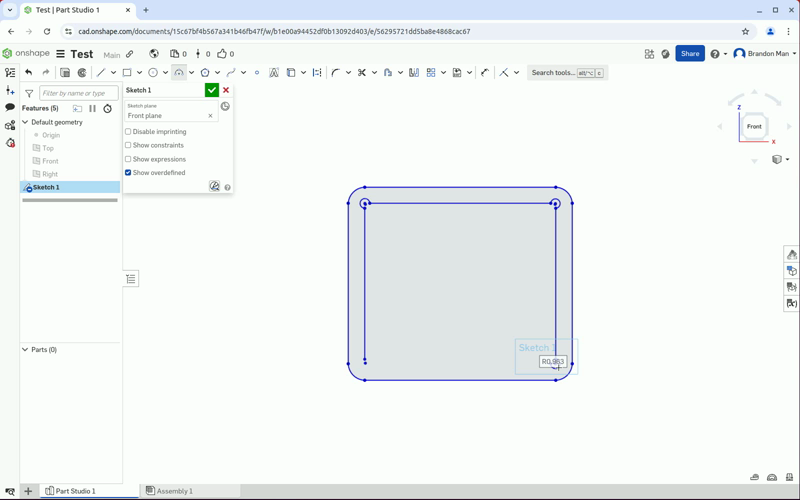
key_up(shift)
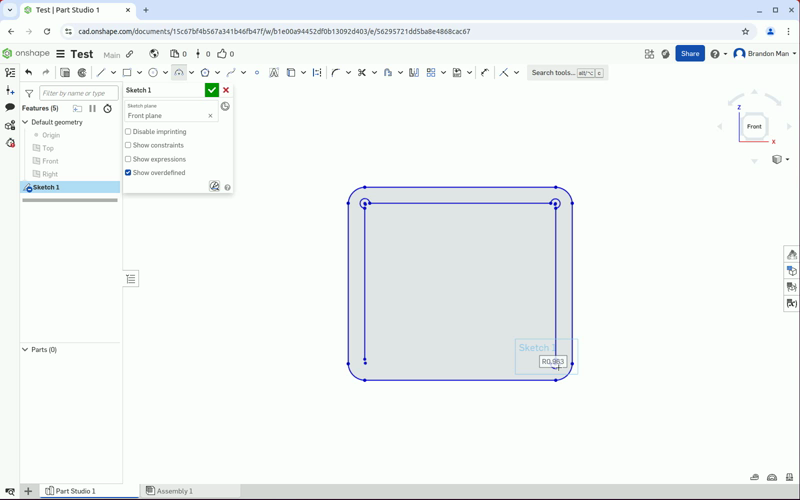
key(esc)
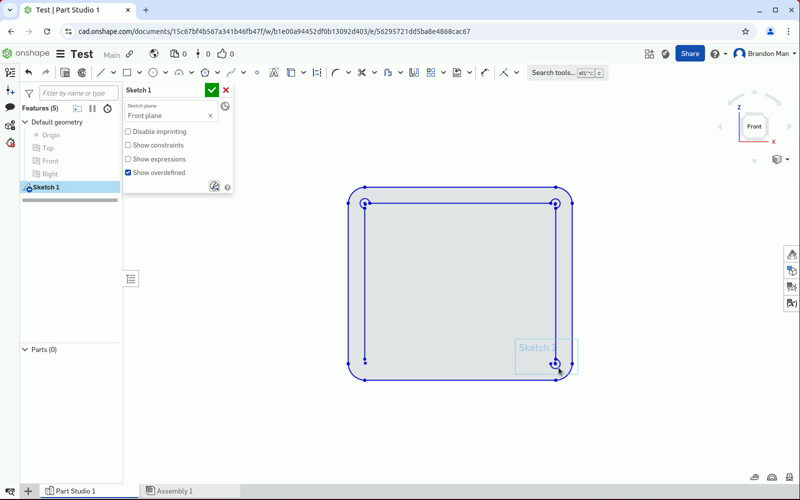
key(l)
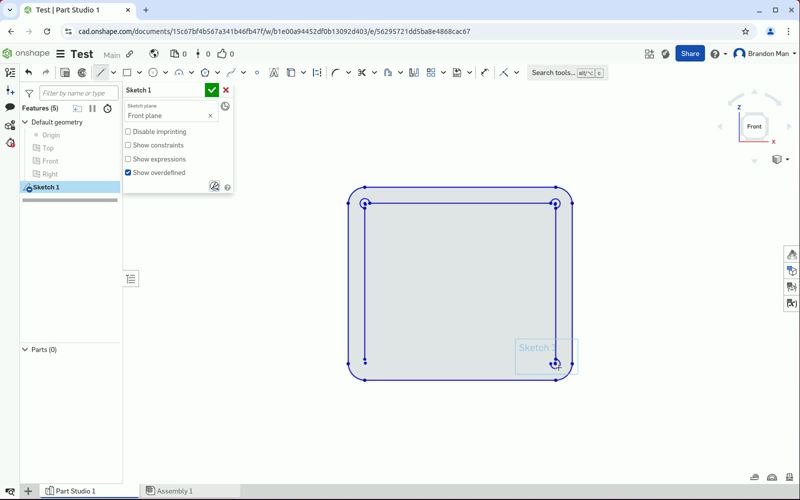
mouse_move(550, 363)
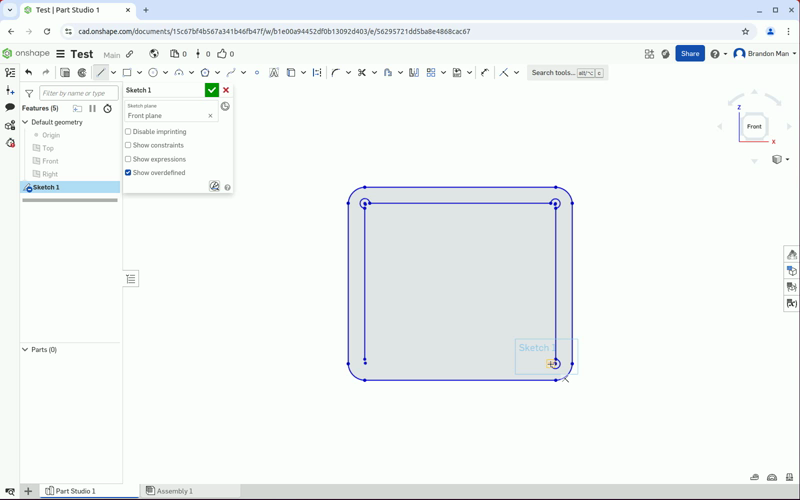
click(550, 363)
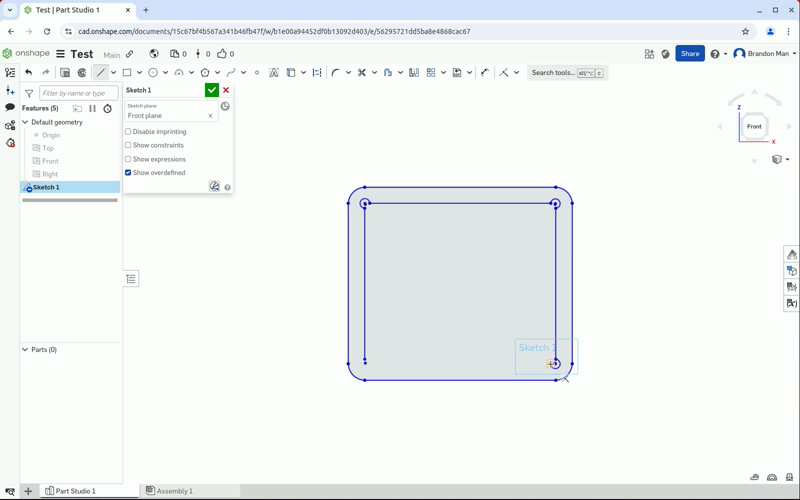
key_down(shift)
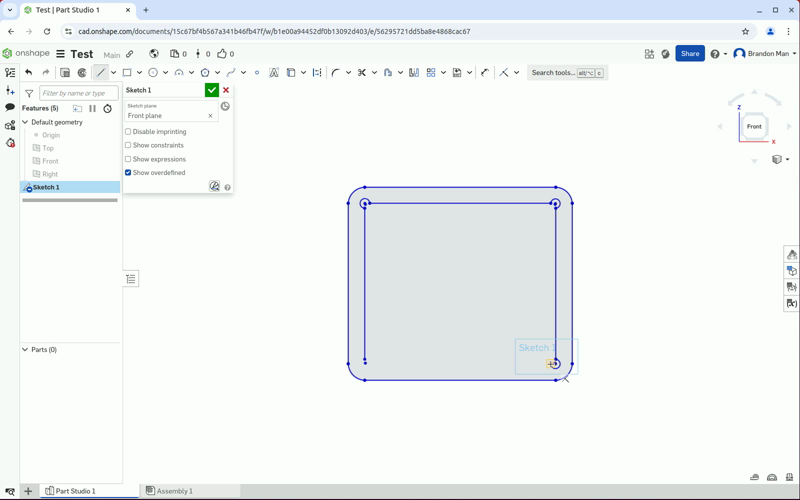
mouse_move(369, 363)
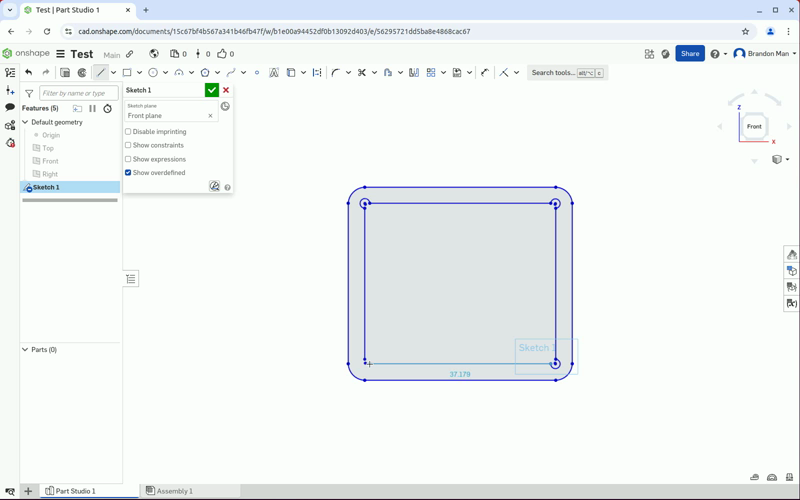
click(369, 363)
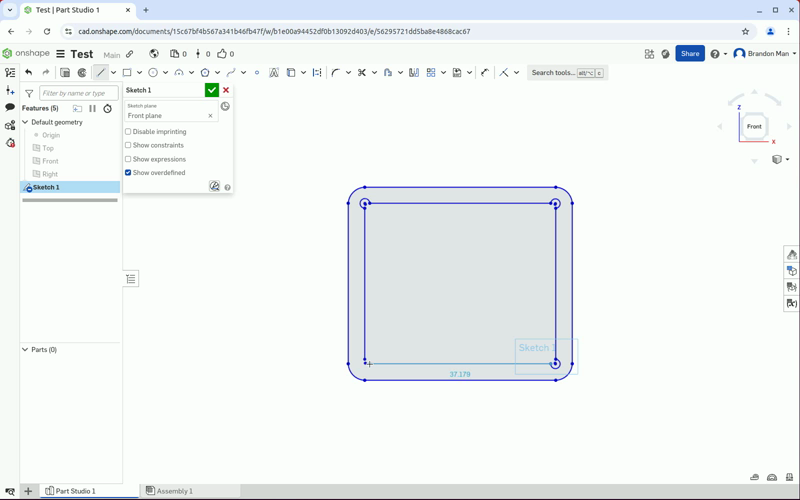
key_up(shift)
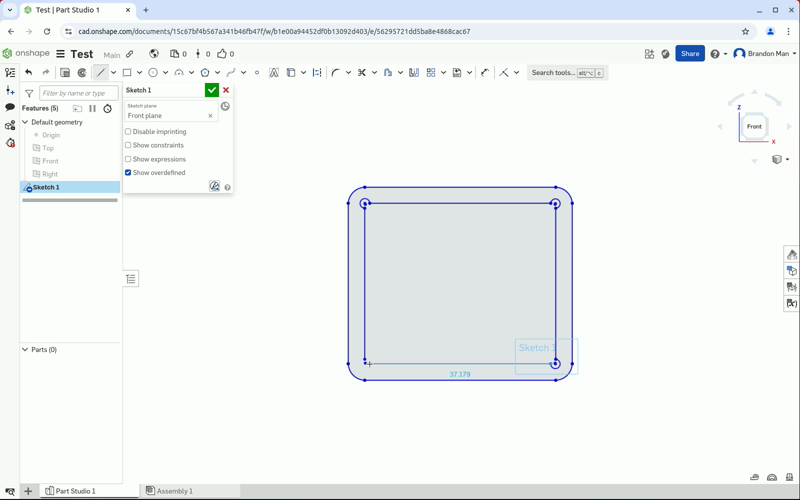
key(esc)
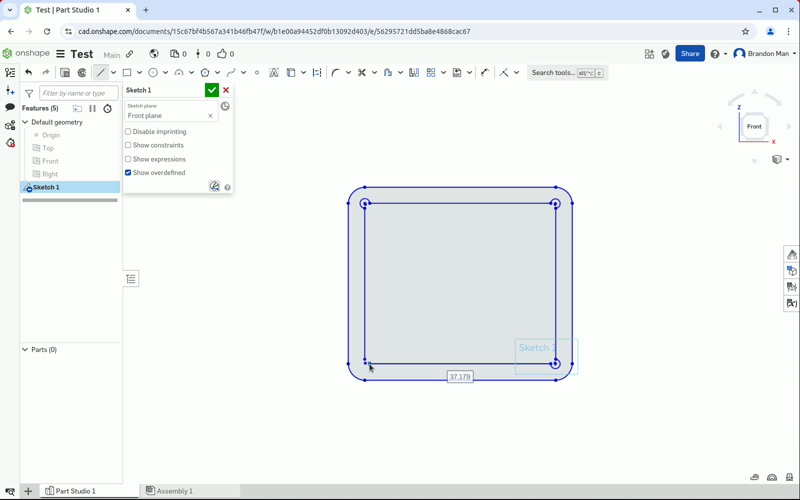
key(a)
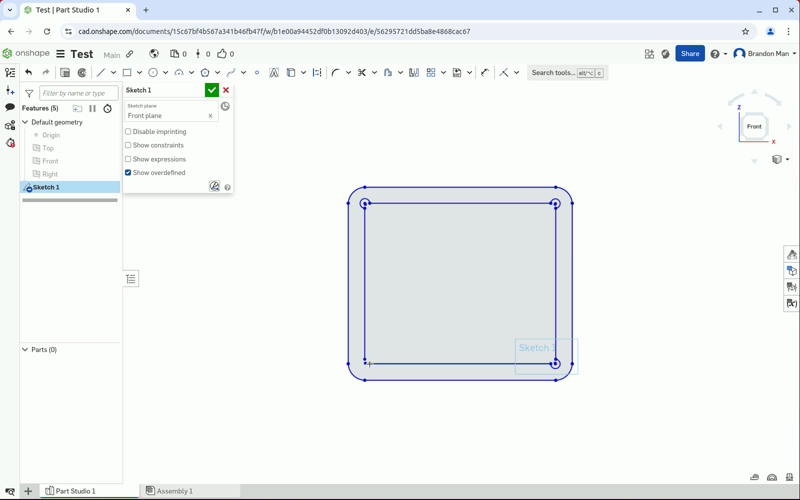
mouse_move(369, 363)
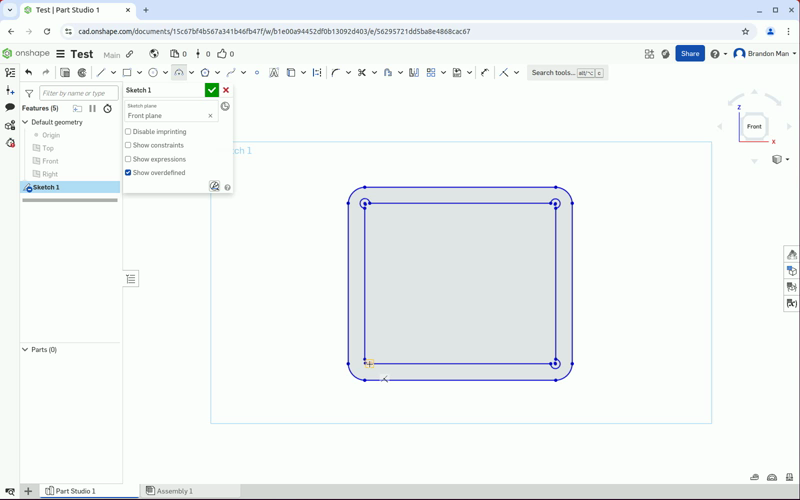
click(369, 363)
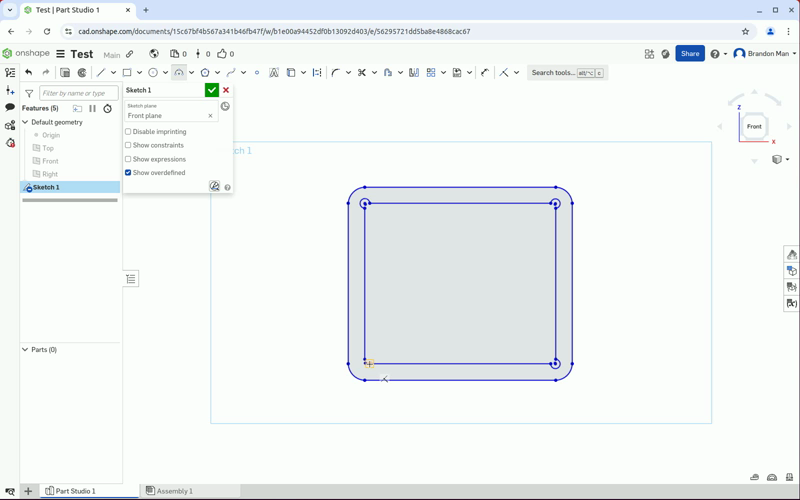
mouse_move(364, 359)
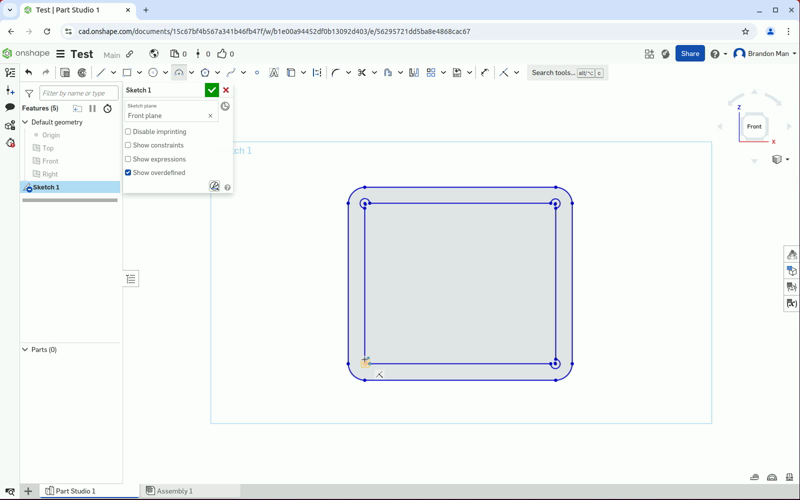
scroll(6)
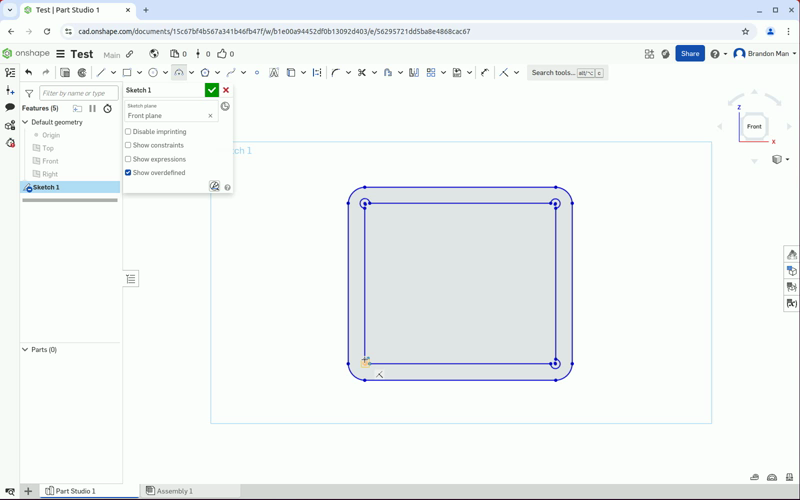
scroll(6)
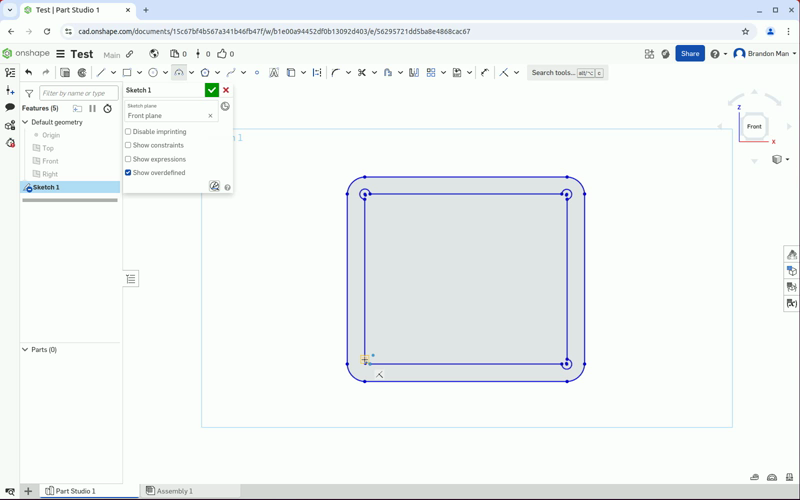
scroll(6)
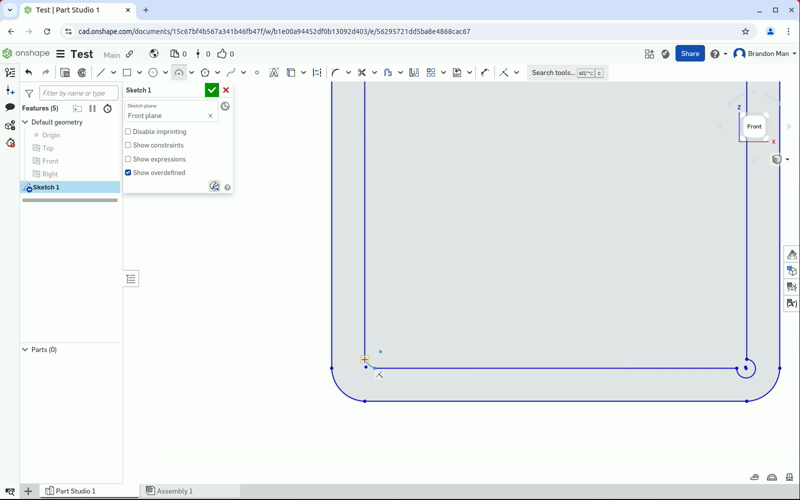
scroll(6)
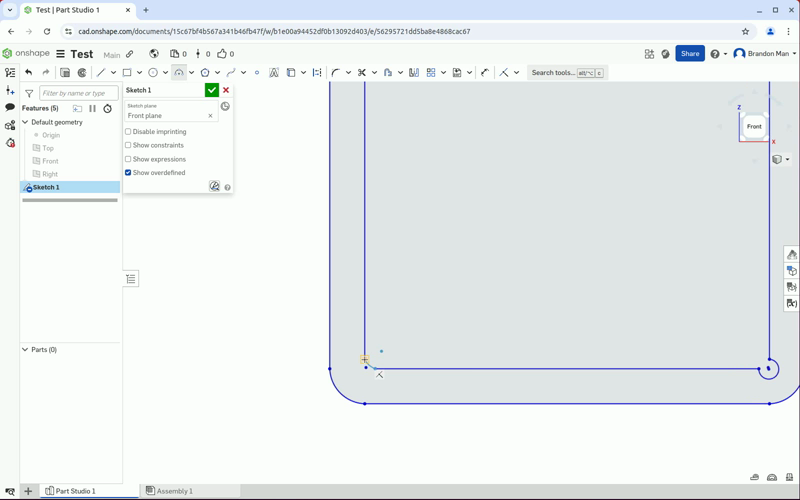
scroll(6)
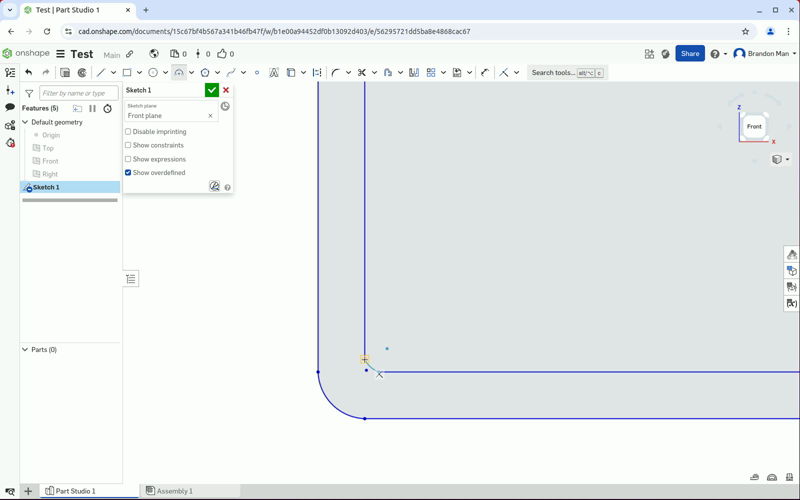
scroll(6)
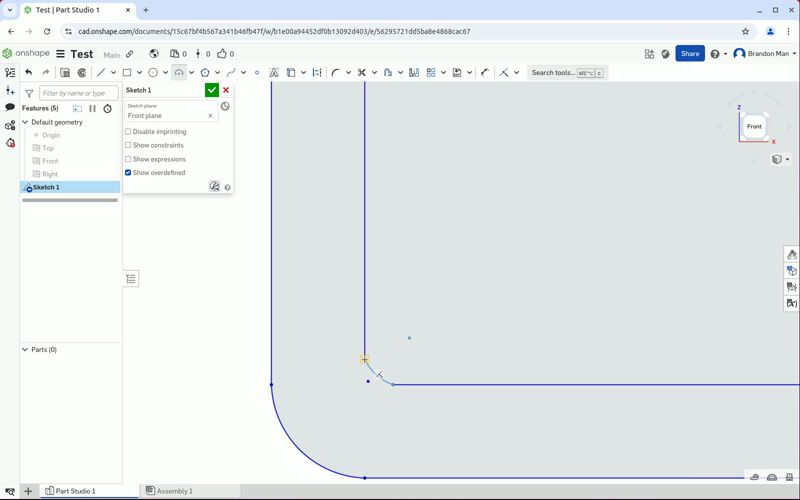
scroll(6)
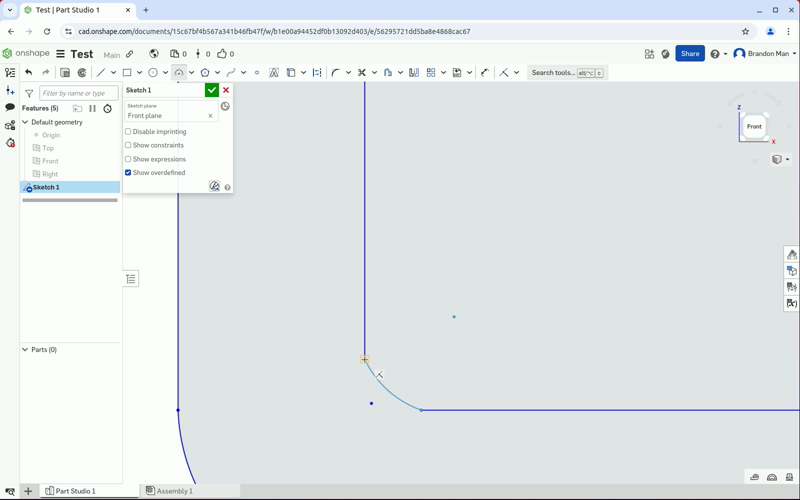
click(364, 359)
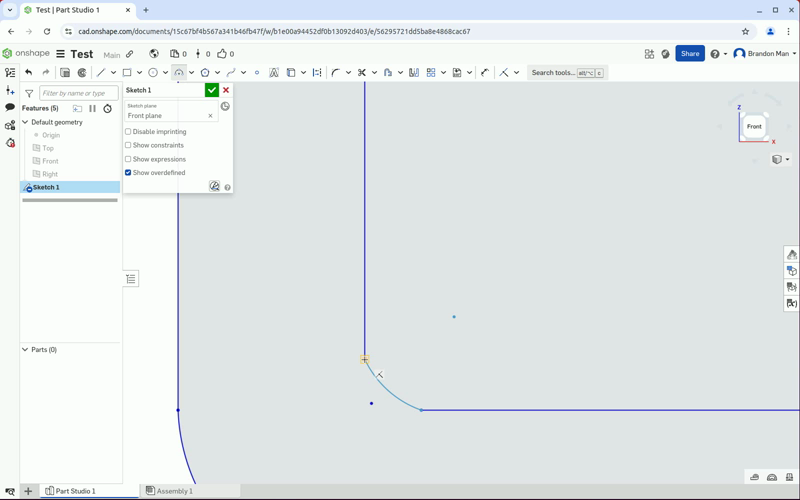
scroll(-6)
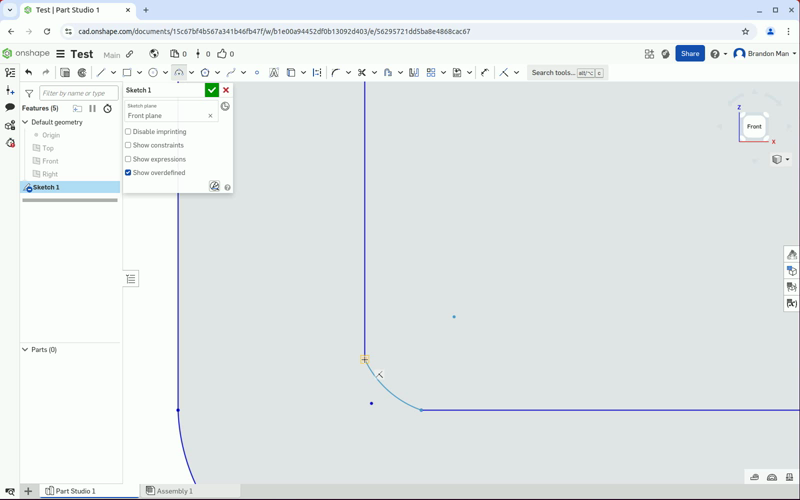
scroll(-6)
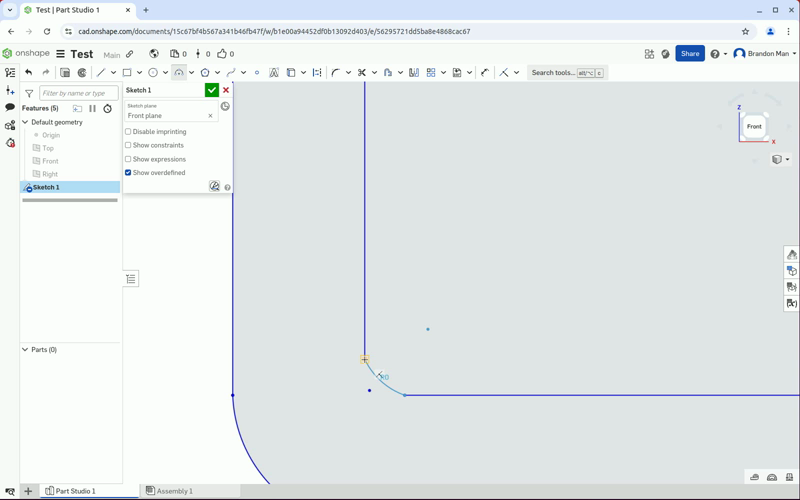
scroll(-6)
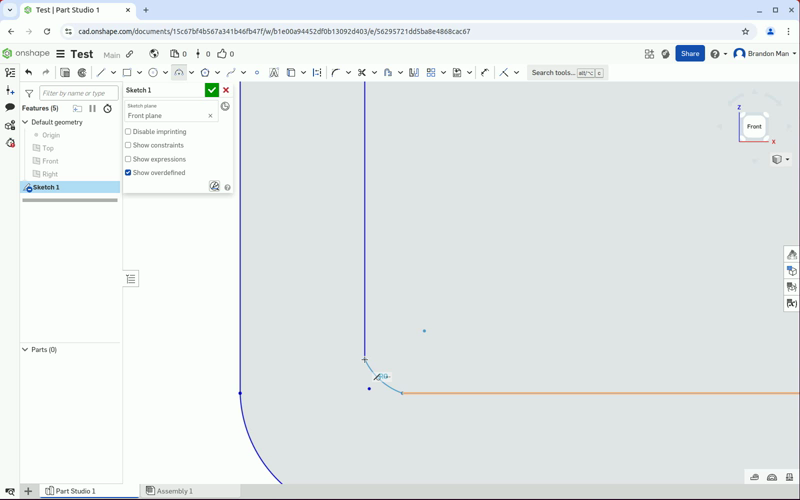
scroll(-6)
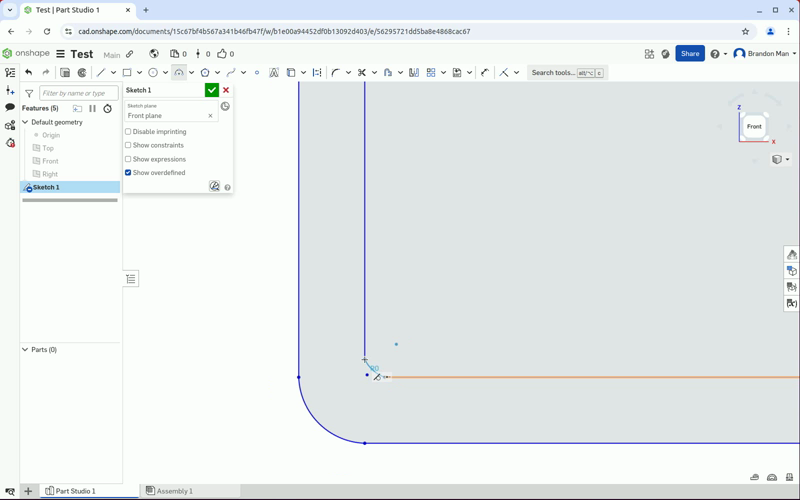
scroll(-6)
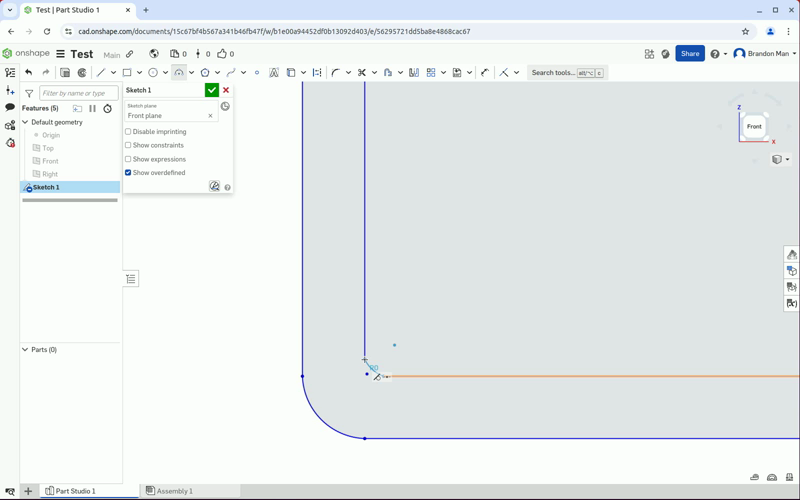
scroll(-6)
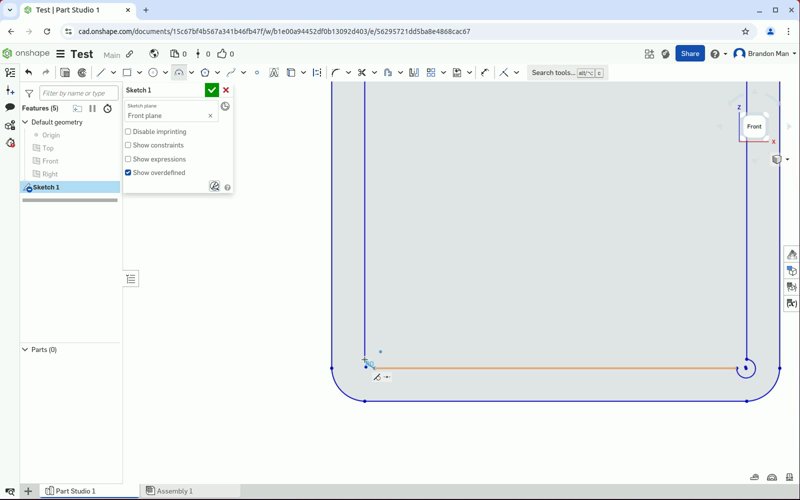
scroll(-6)
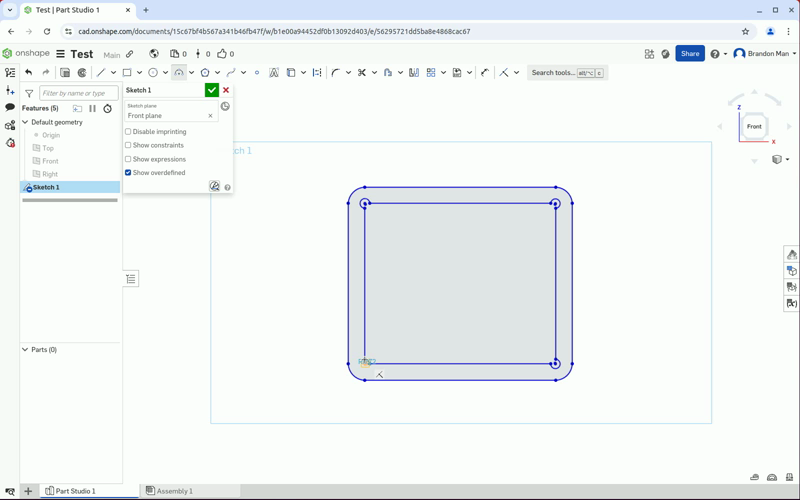
key_down(shift)
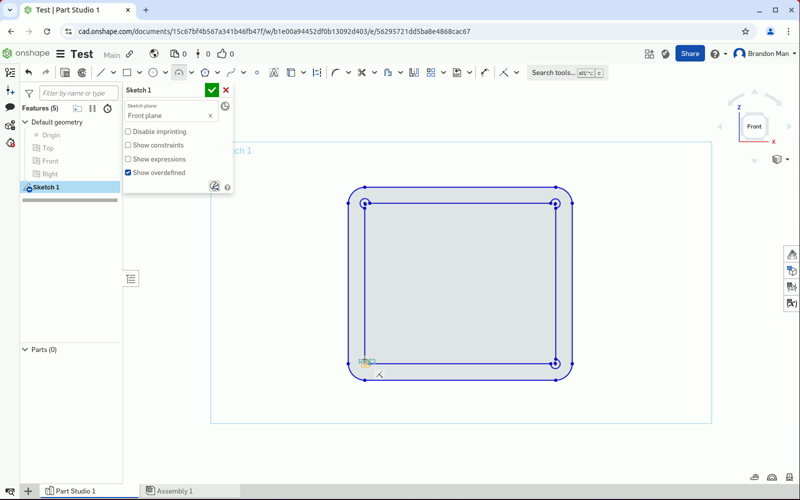
mouse_move(361, 367)
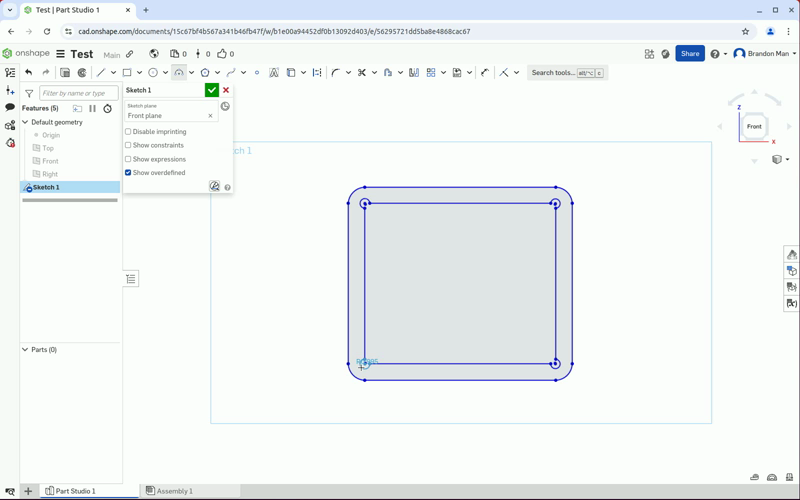
scroll(6)
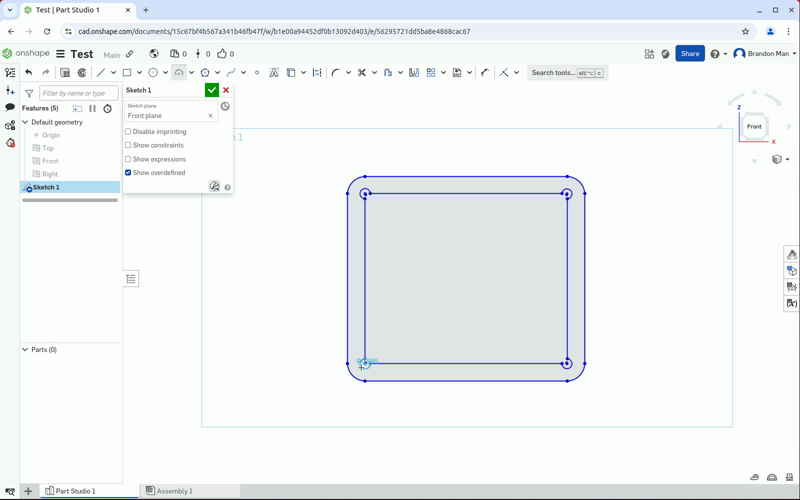
scroll(6)
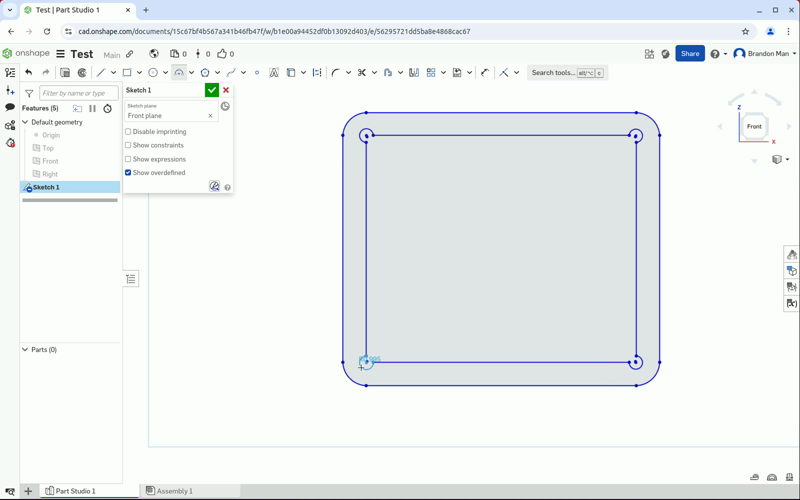
scroll(6)
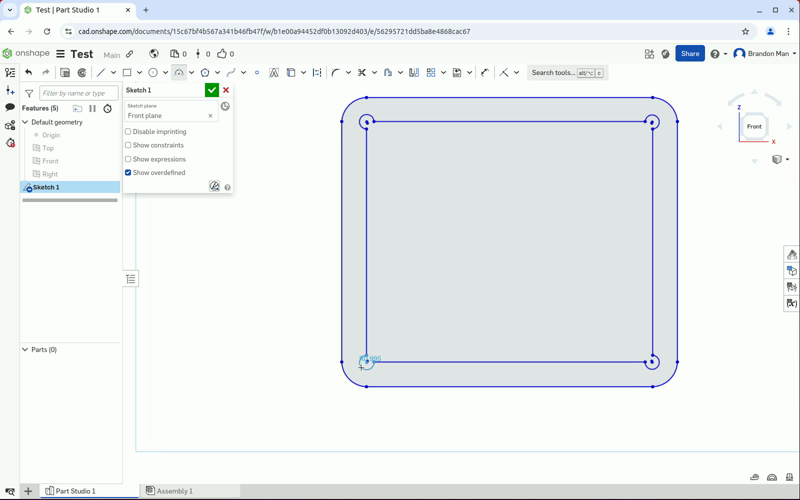
scroll(6)
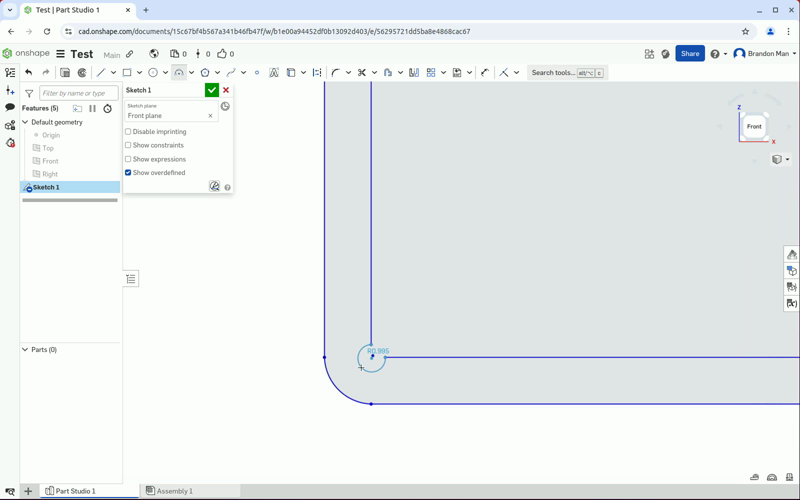
scroll(6)
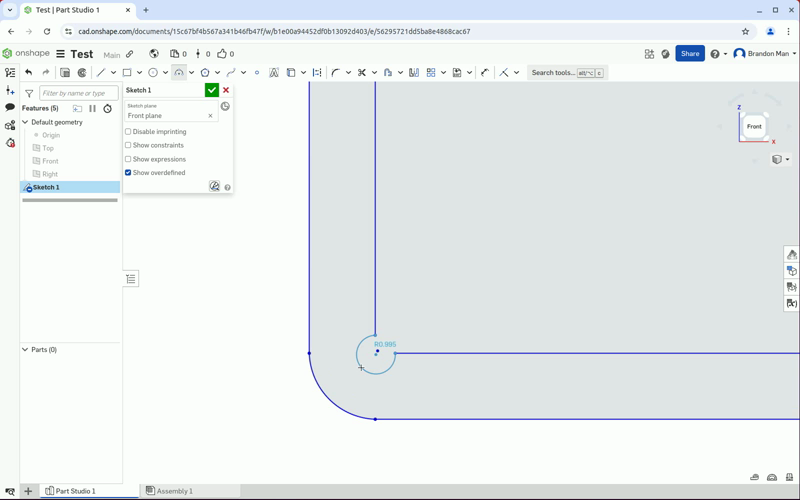
scroll(6)
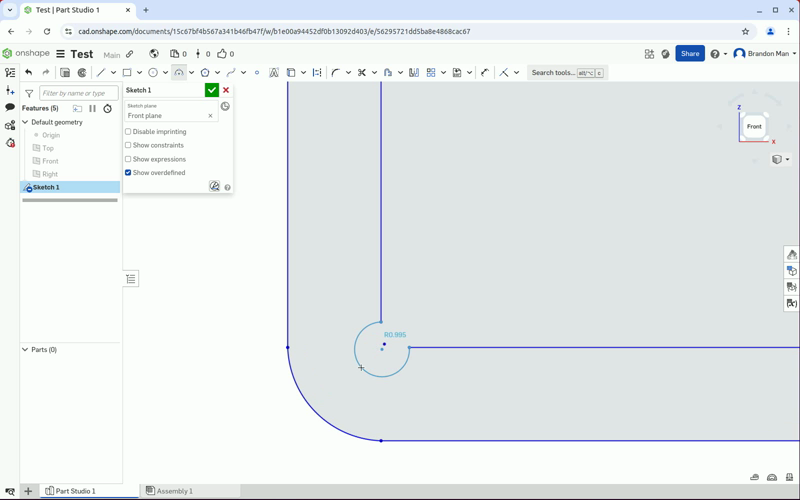
scroll(6)
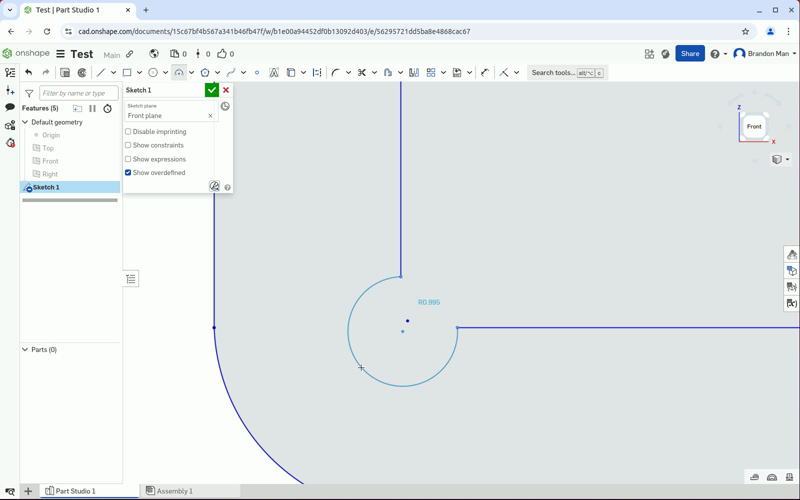
click(361, 367)
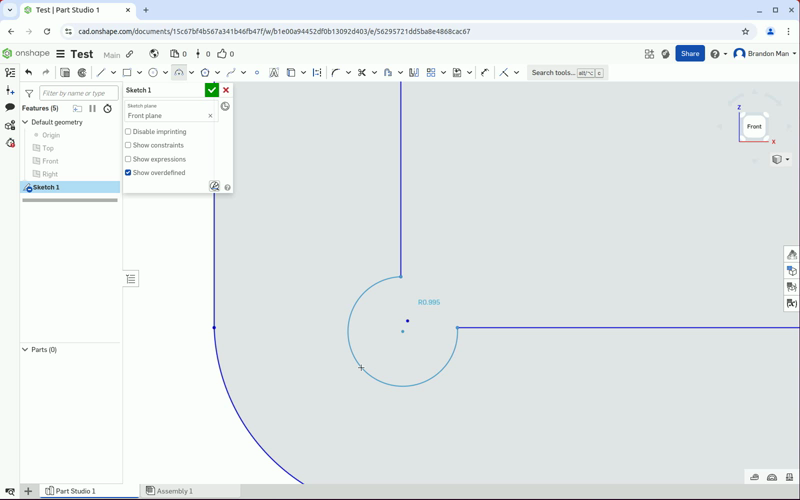
scroll(-6)
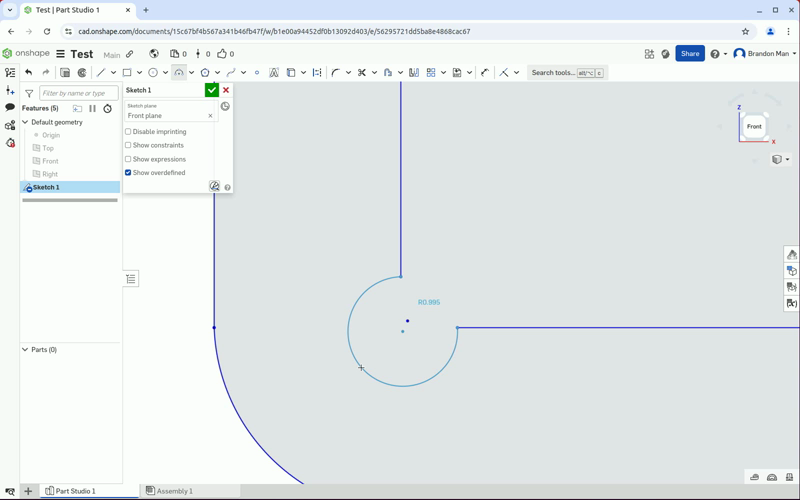
scroll(-6)
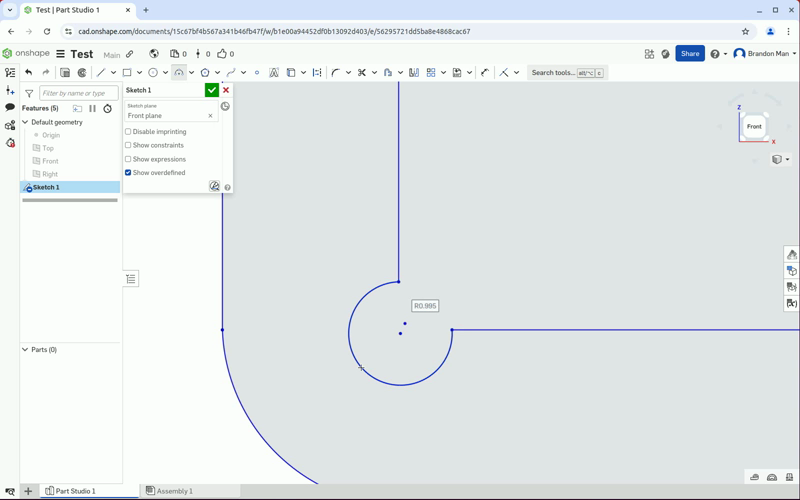
scroll(-6)
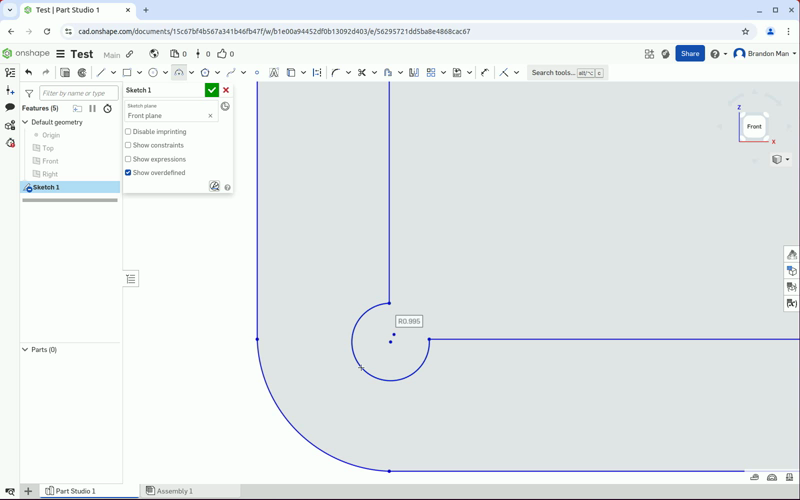
scroll(-6)
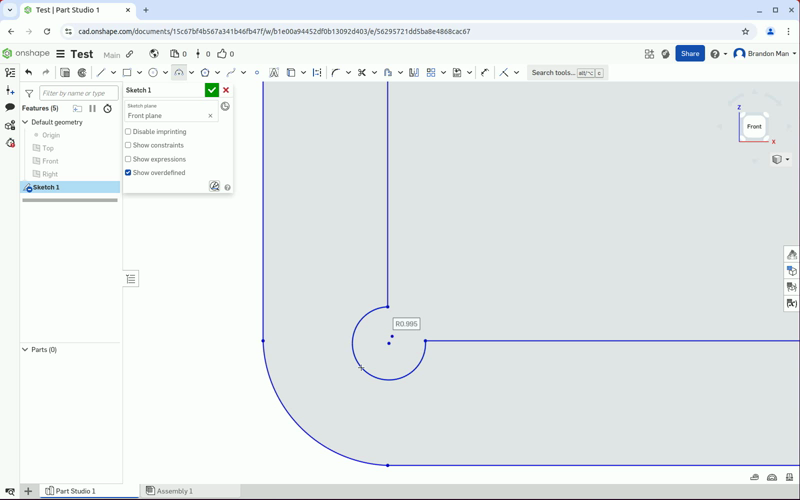
scroll(-6)
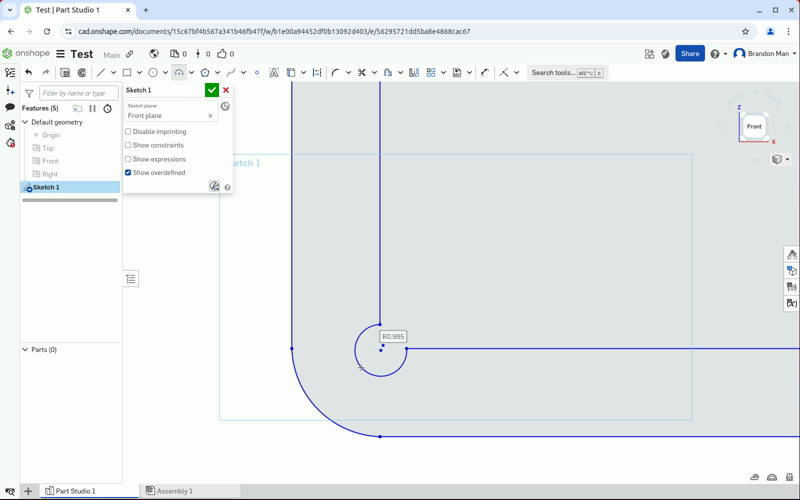
scroll(-6)
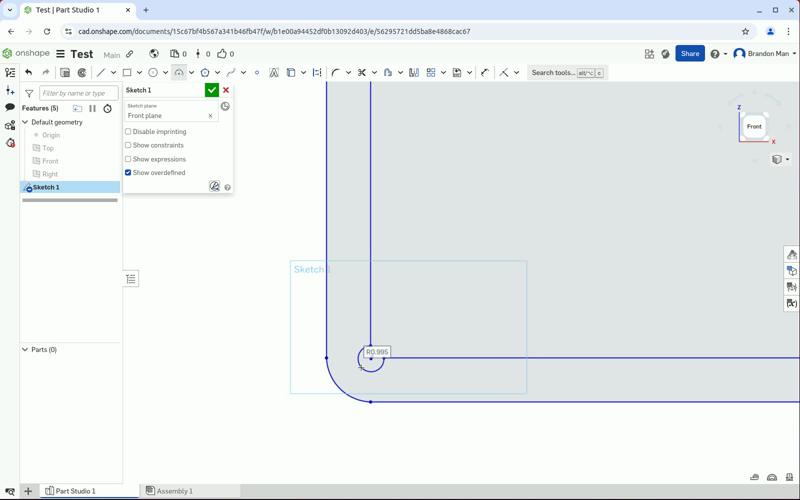
scroll(-6)
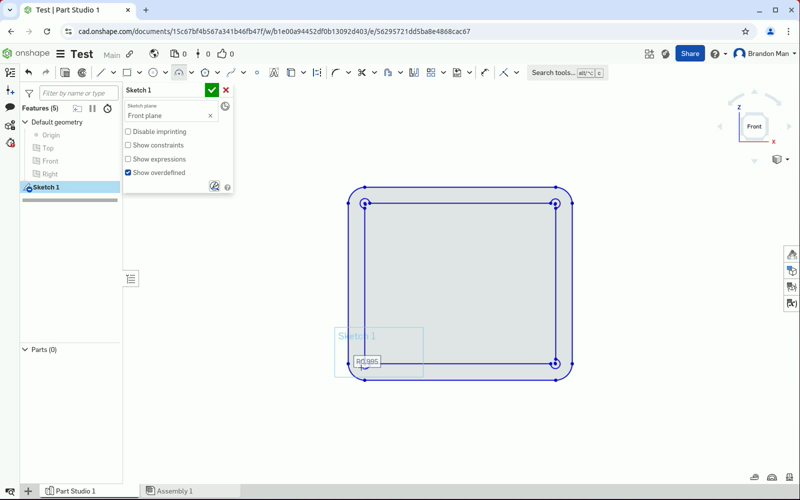
key_up(shift)
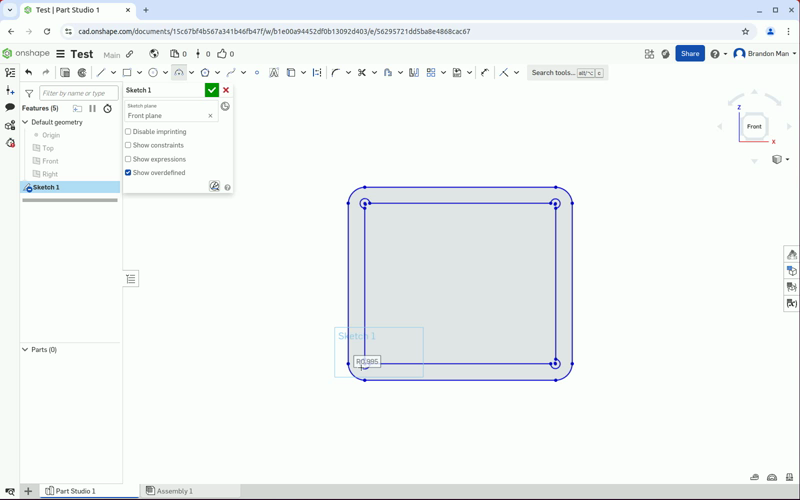
key(esc)
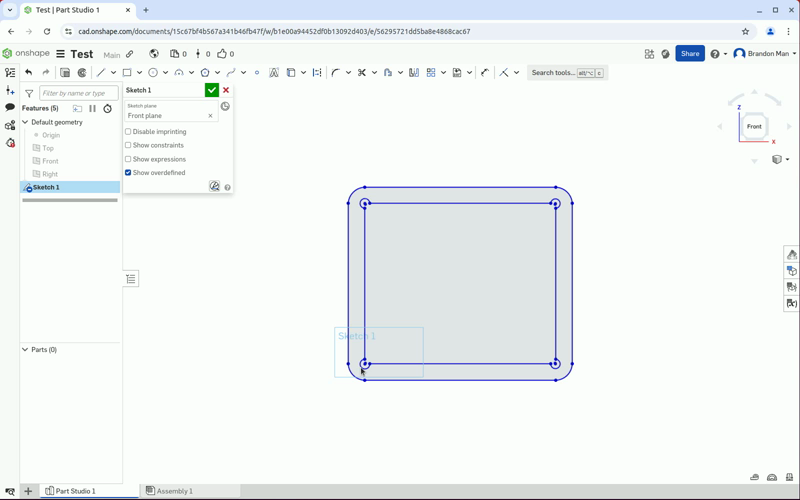
mouse_move(356, 320)
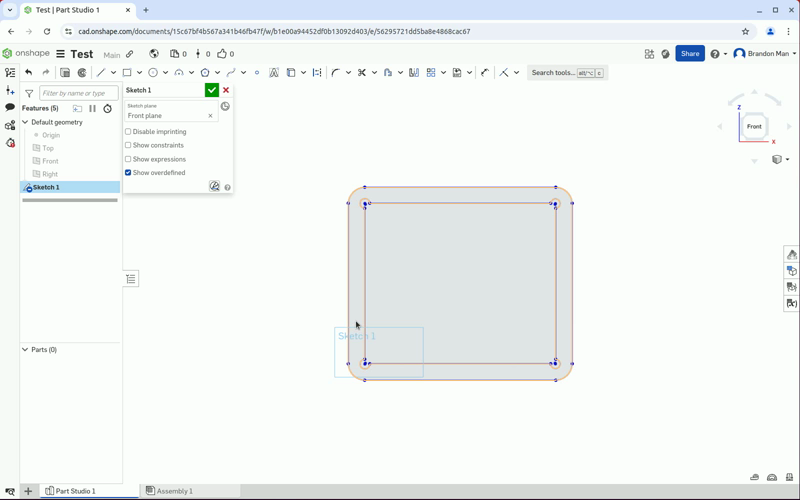
click(356, 320)
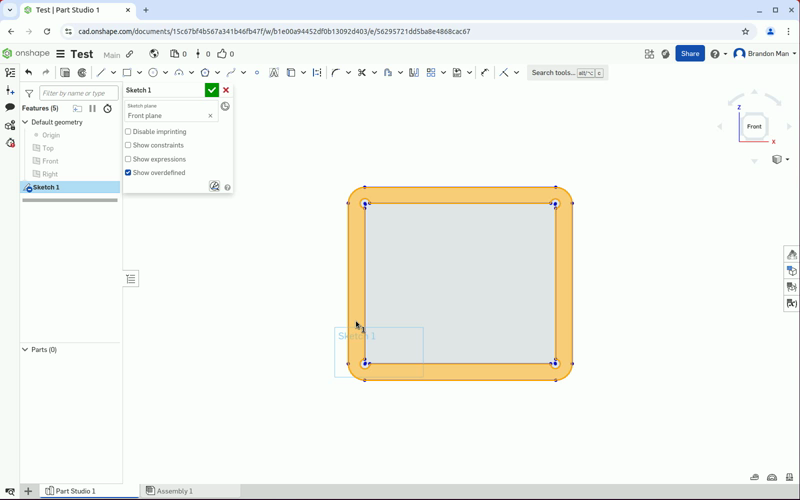
mouse_move(73, 352)
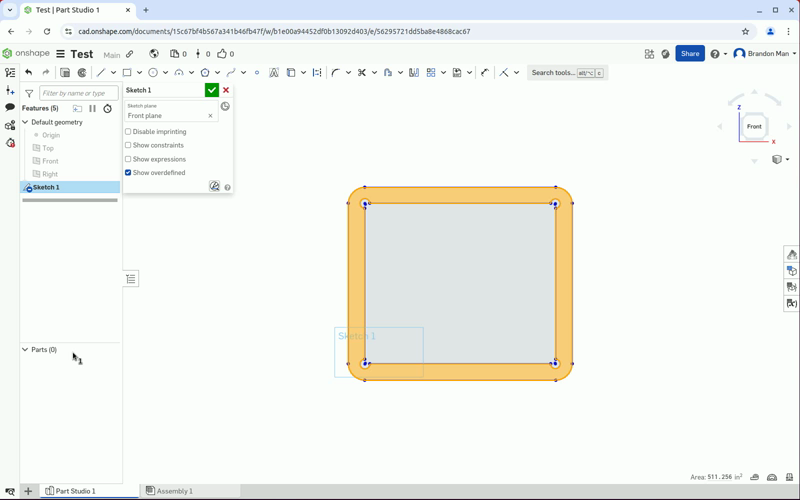
key(shift+y)
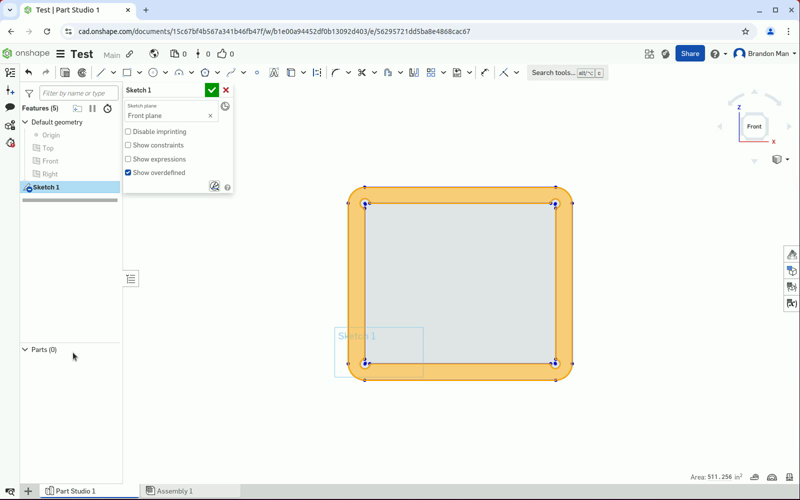
key(shift+e)
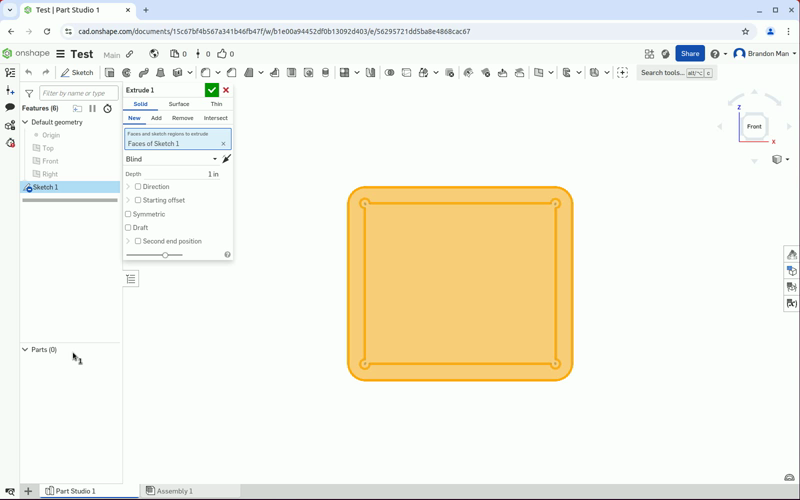
mouse_move(143, 106)
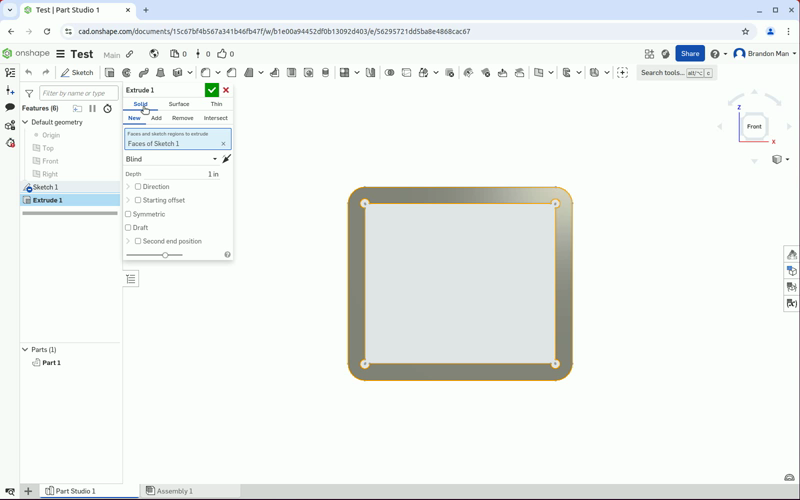
click(143, 106)
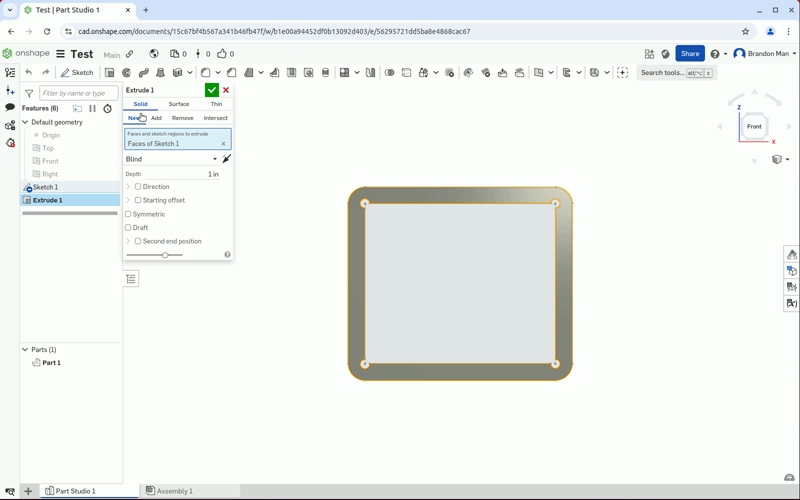
mouse_move(137, 120)
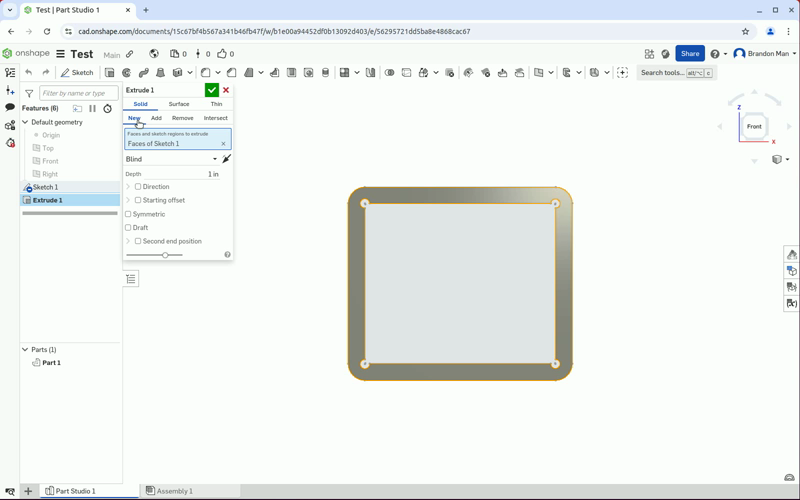
click(137, 120)
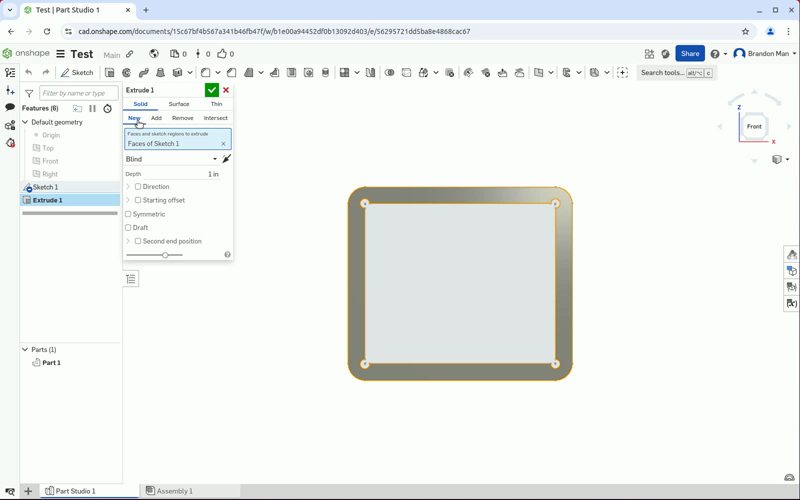
key(tab, 4)
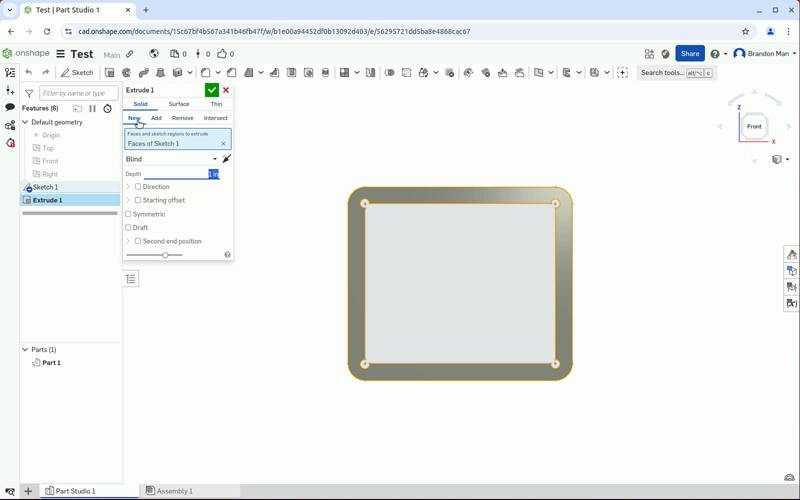
text(0.963)
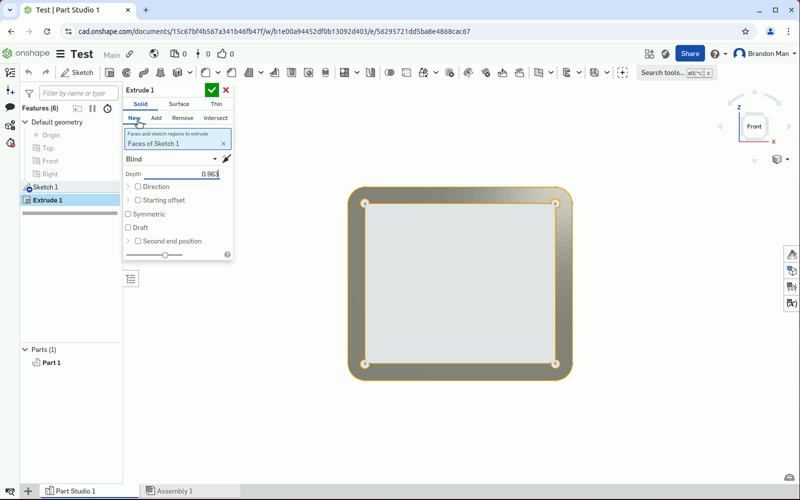
key(enter)
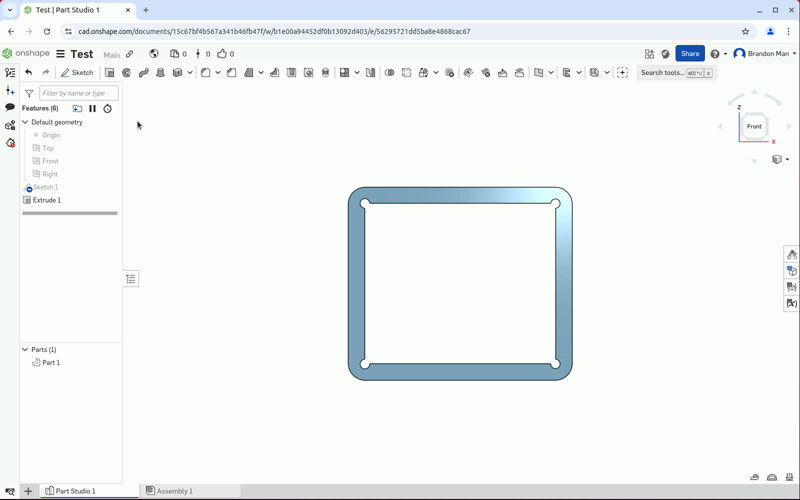
key(shift+h)
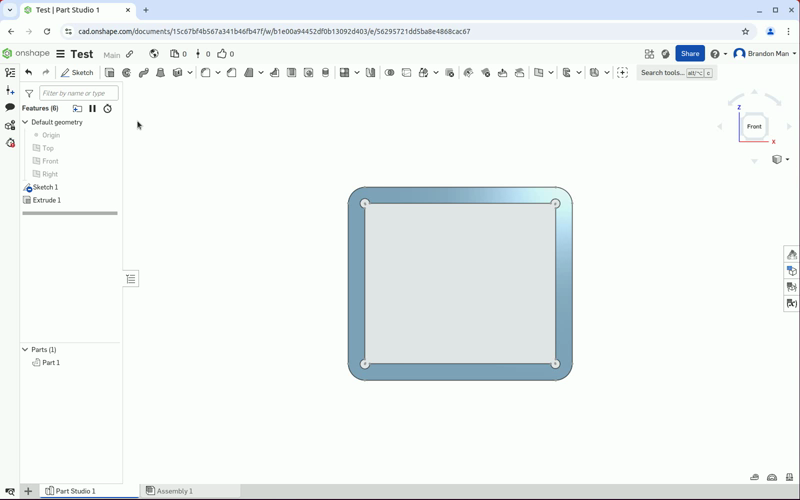
key(shift+h)
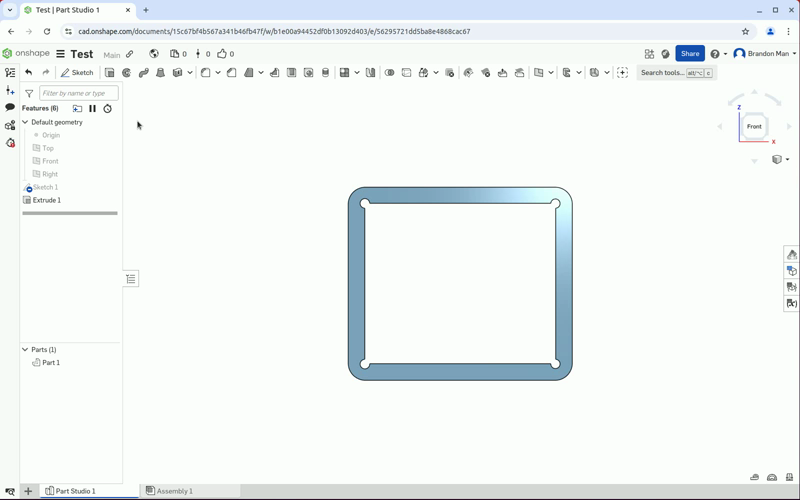
mouse_move(73, 189)
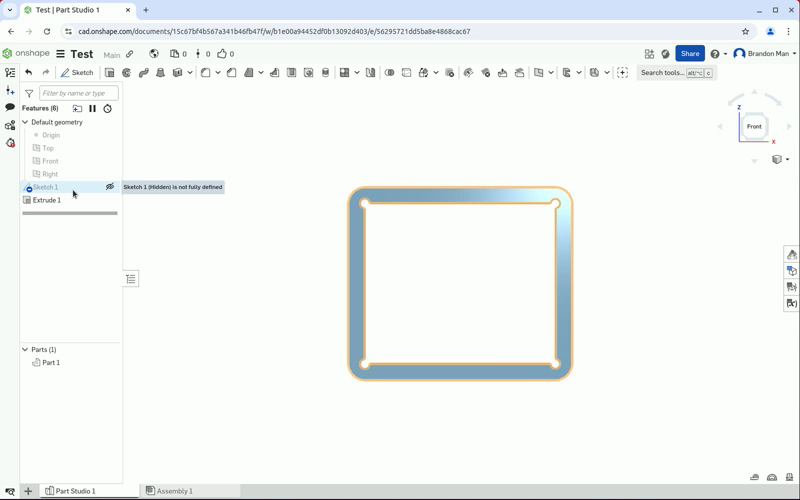
click(73, 189)
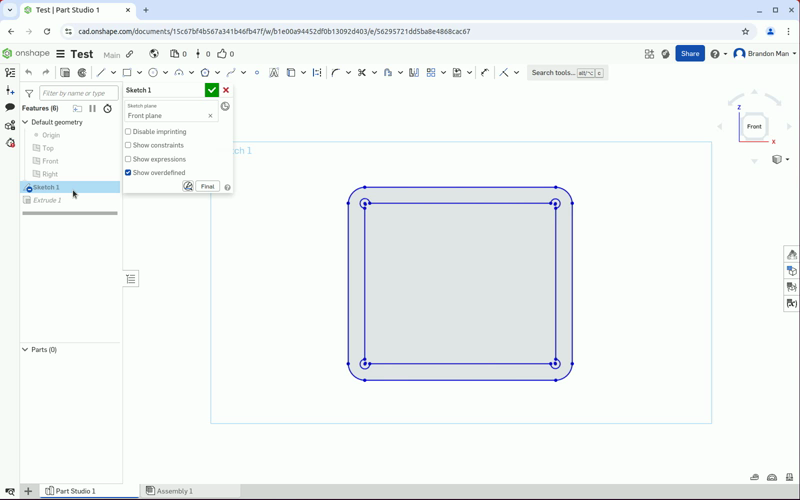
mouse_move(229, 92)
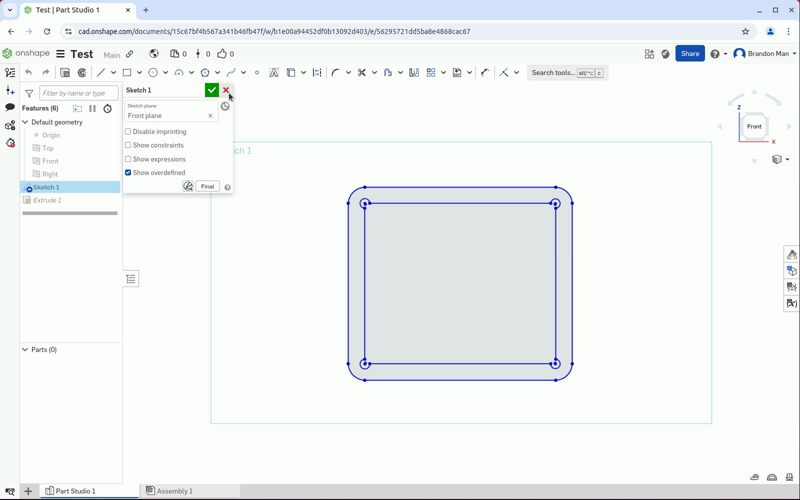
click(229, 92)
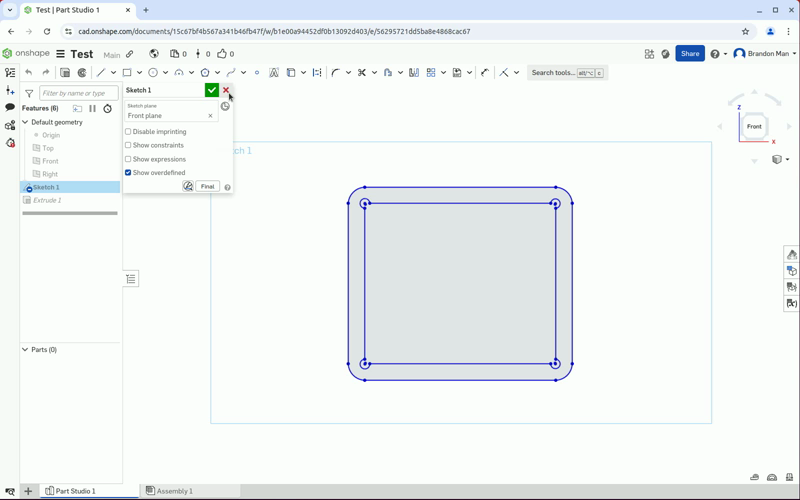
key(shift+s)
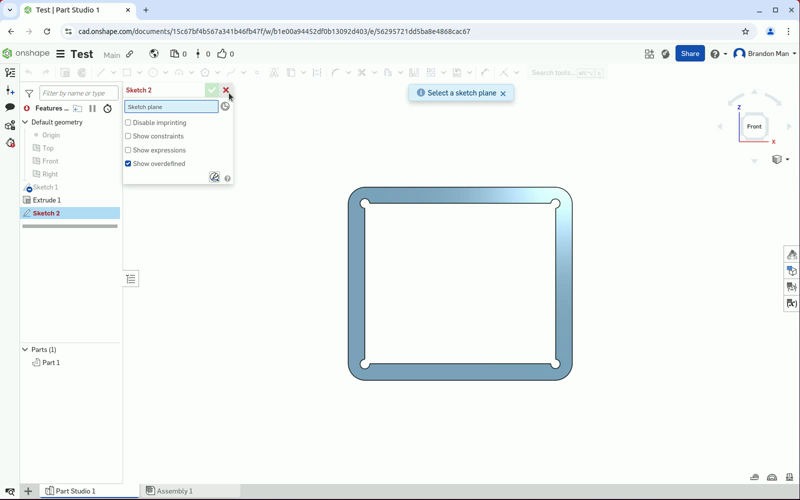
mouse_move(73, 163)
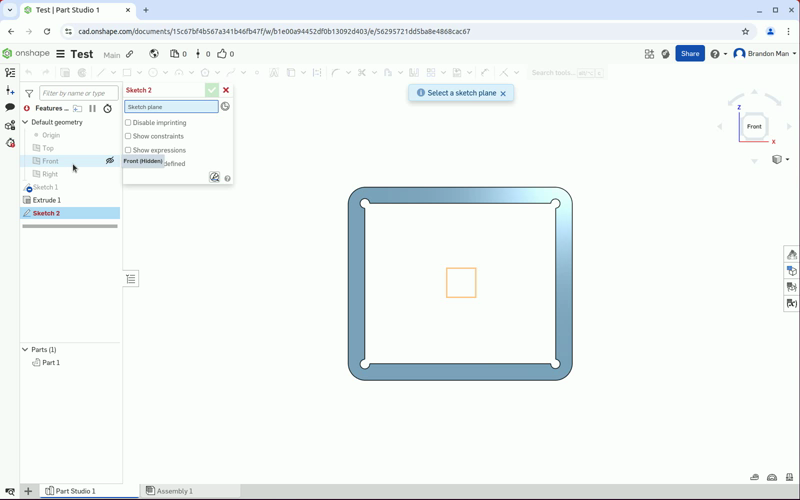
click(73, 163)
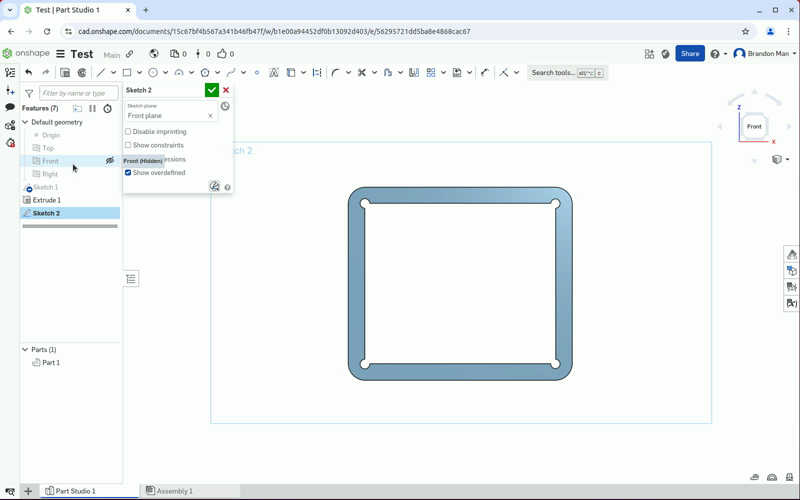
mouse_move(73, 352)
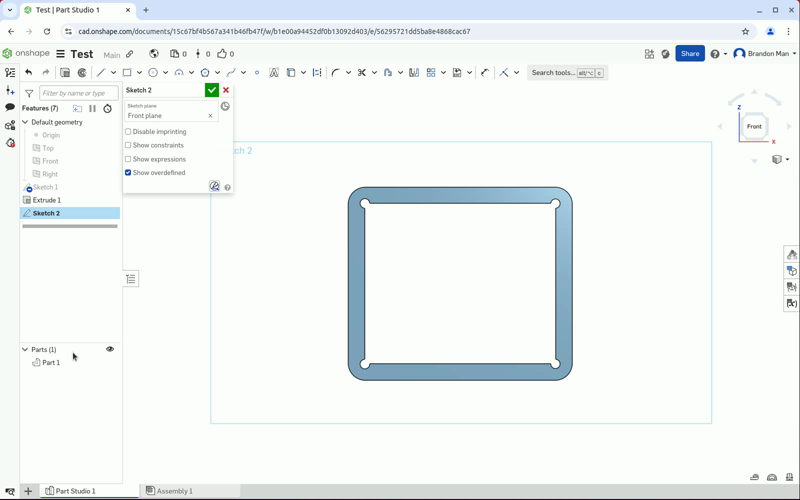
key(y)
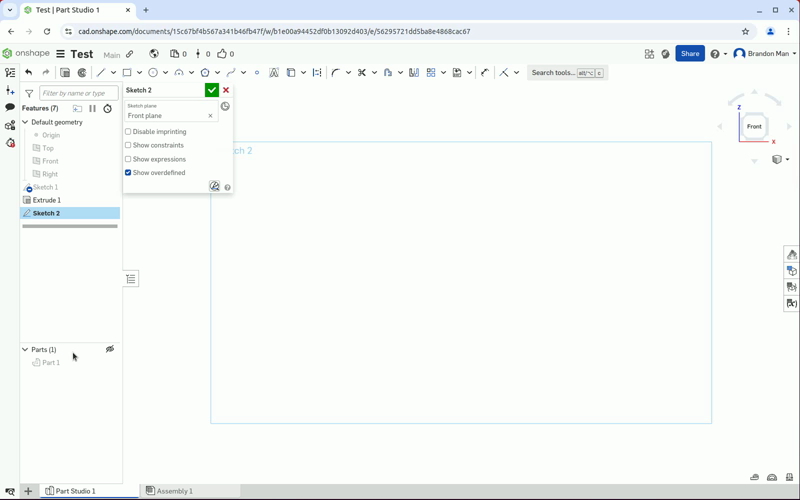
key(a)
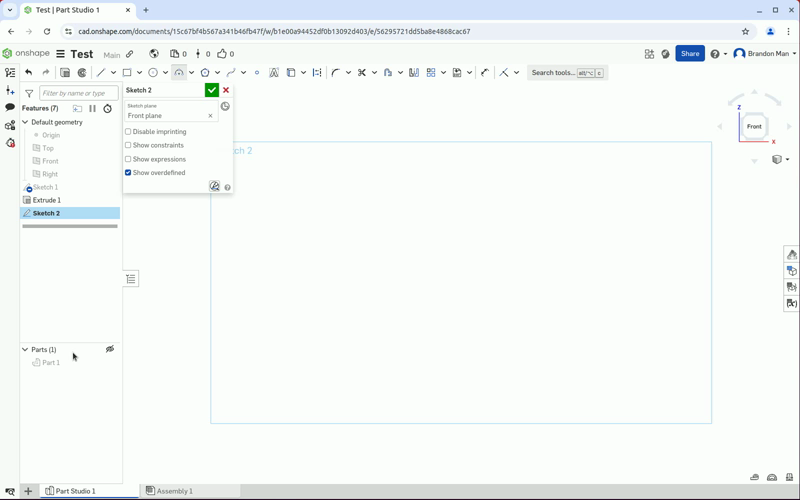
key_down(shift)
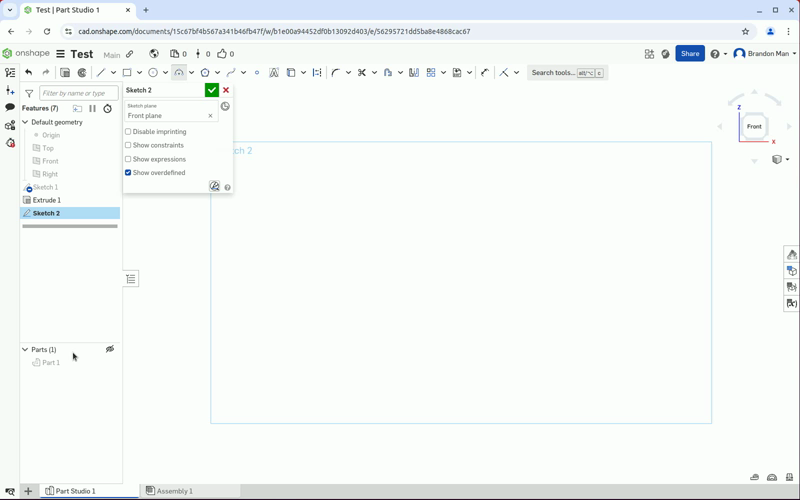
mouse_move(364, 359)
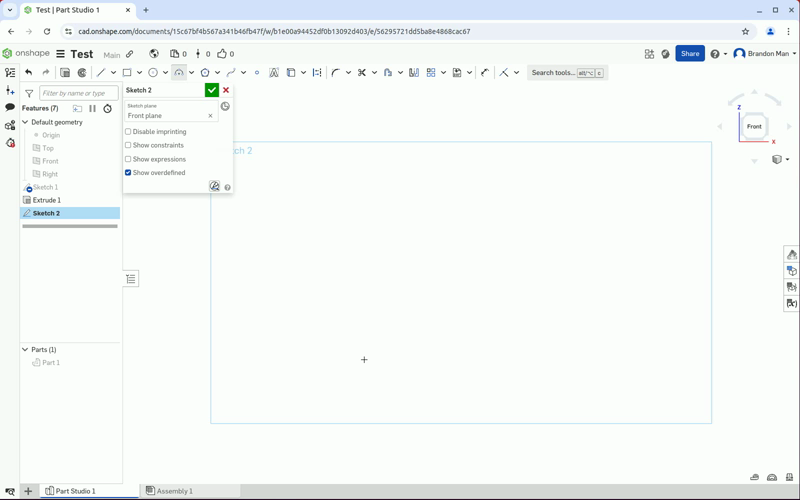
click(364, 359)
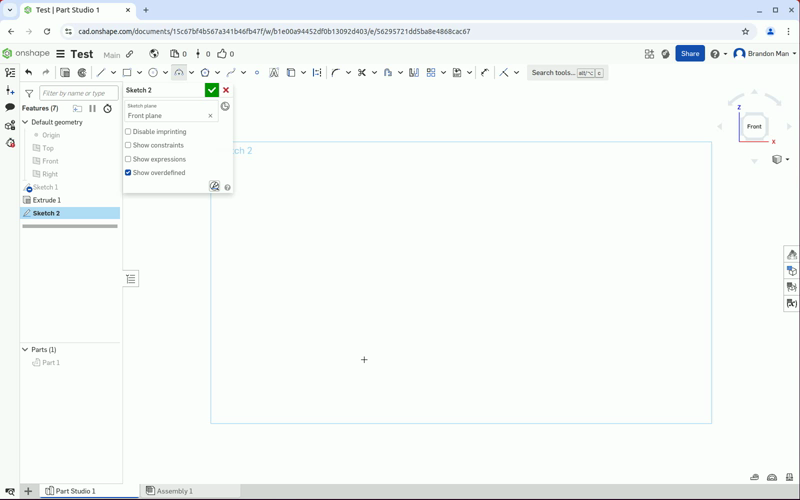
key_up(shift)
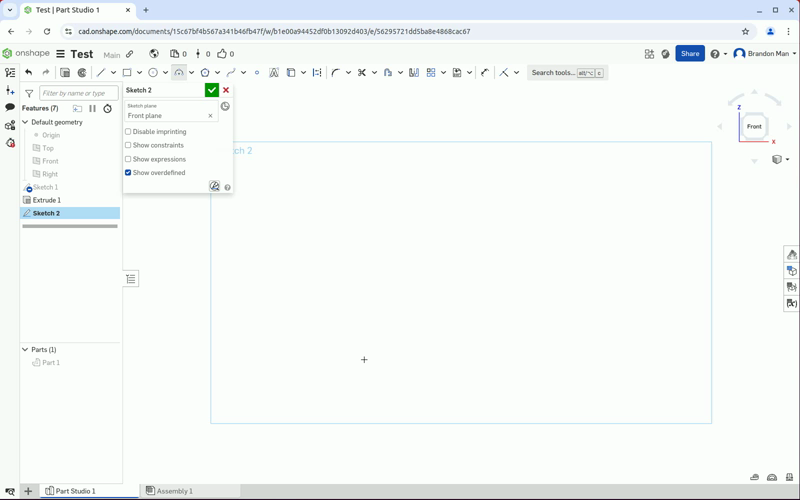
key_down(shift)
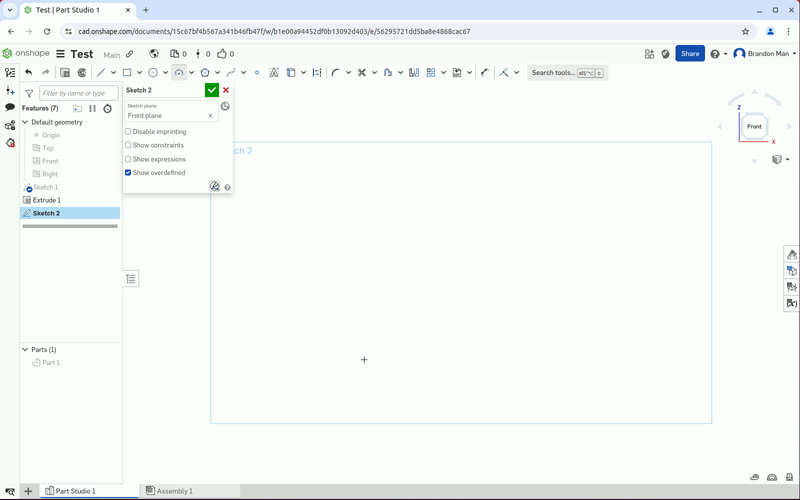
mouse_move(368, 363)
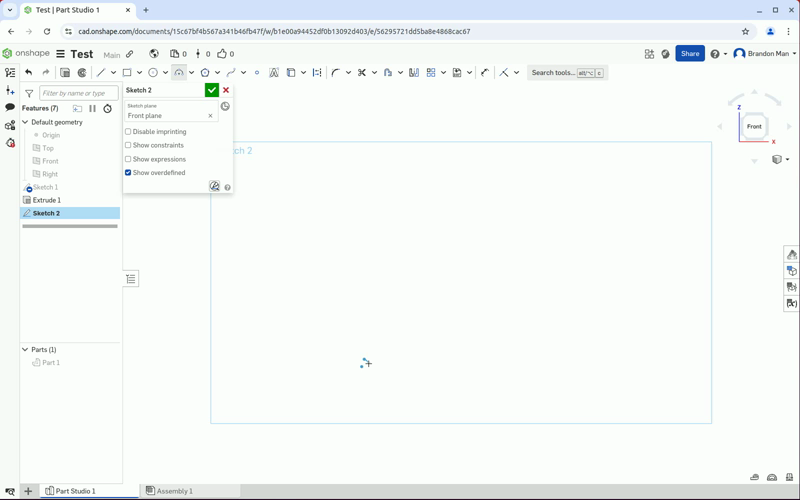
scroll(6)
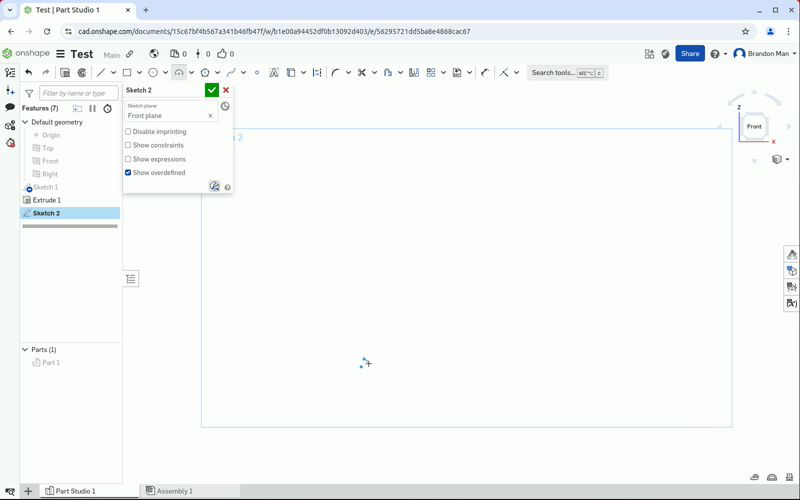
scroll(6)
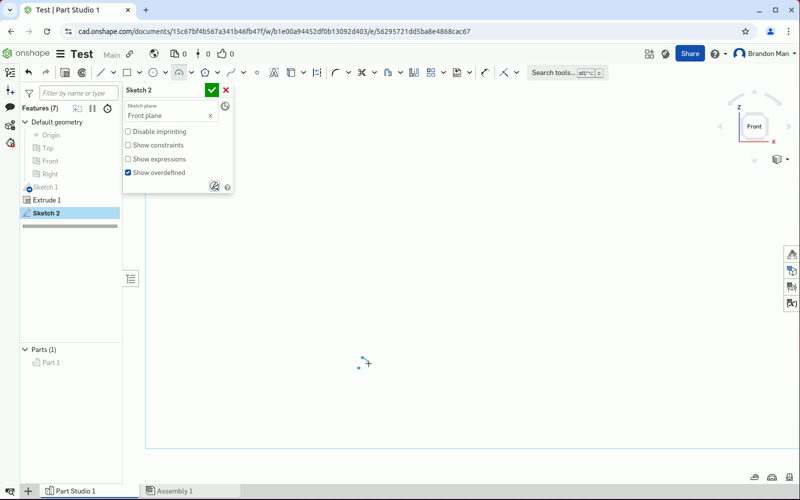
scroll(6)
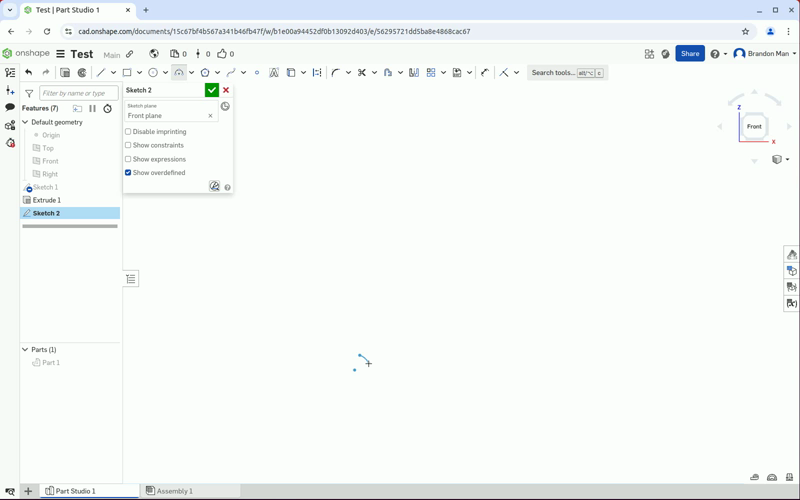
scroll(6)
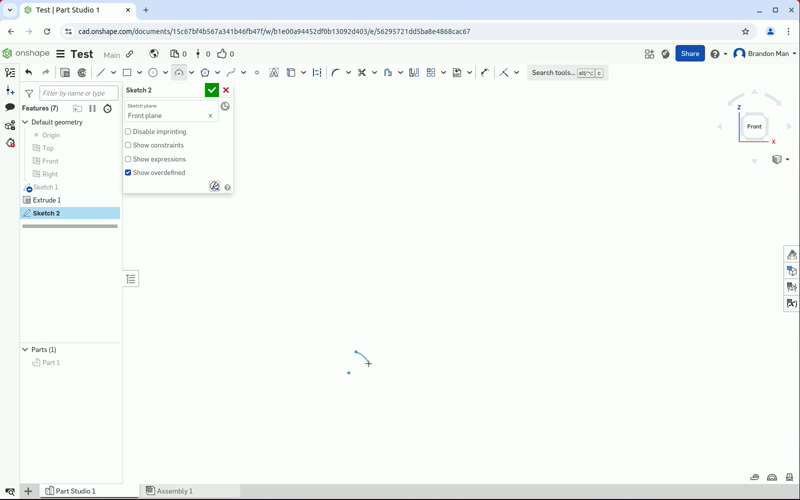
scroll(6)
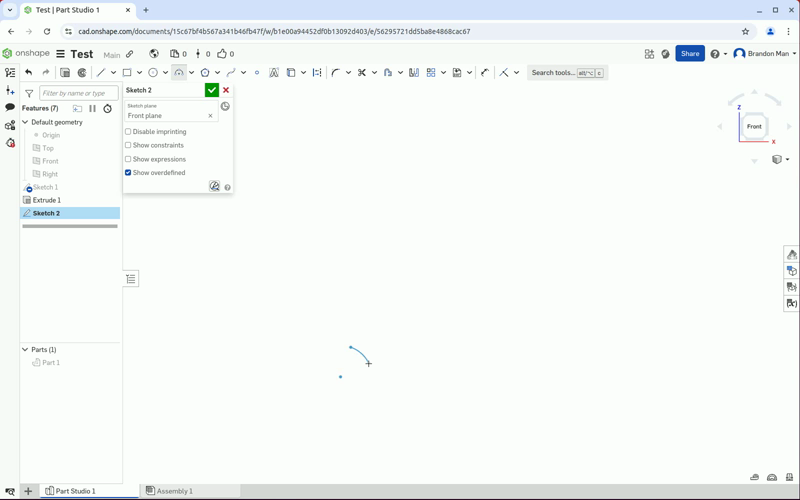
scroll(6)
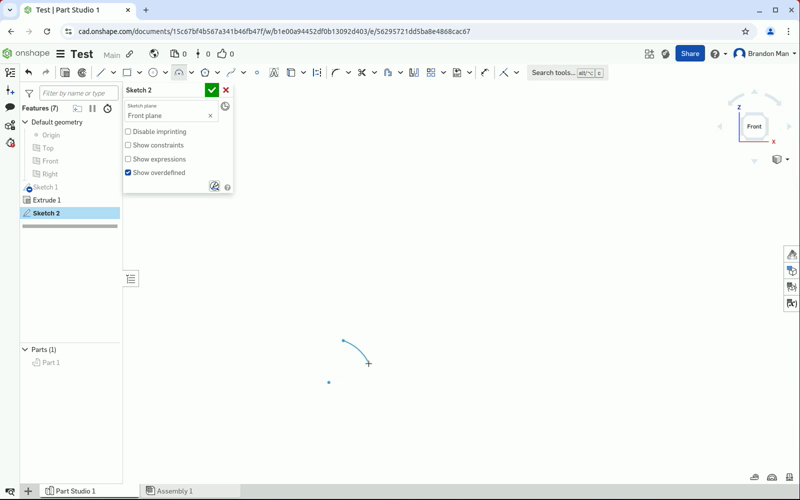
scroll(6)
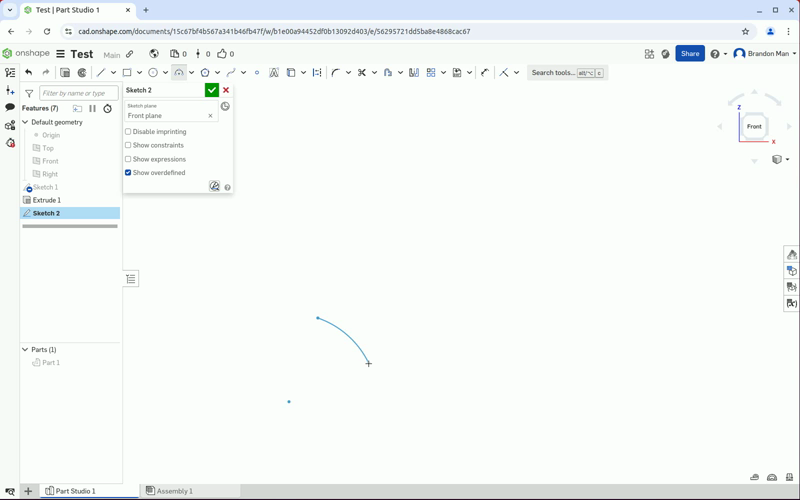
click(368, 363)
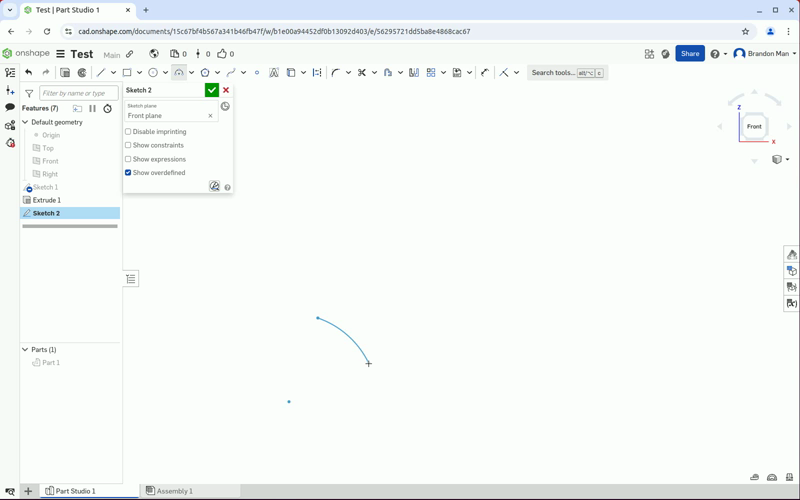
scroll(-6)
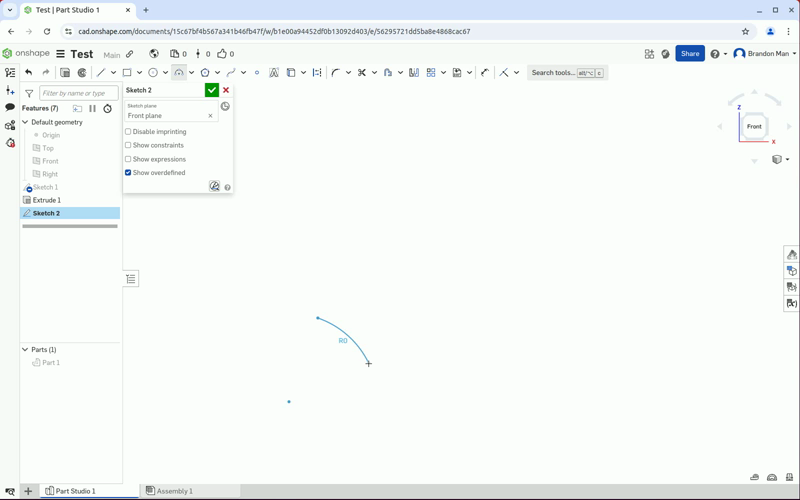
scroll(-6)
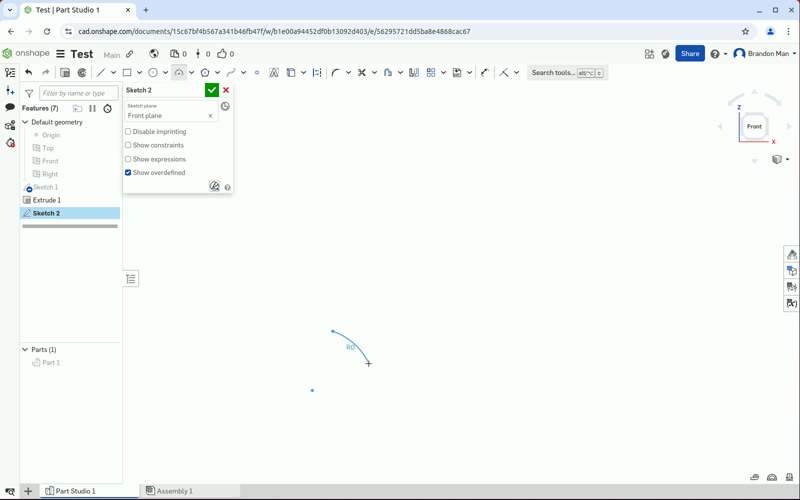
scroll(-6)
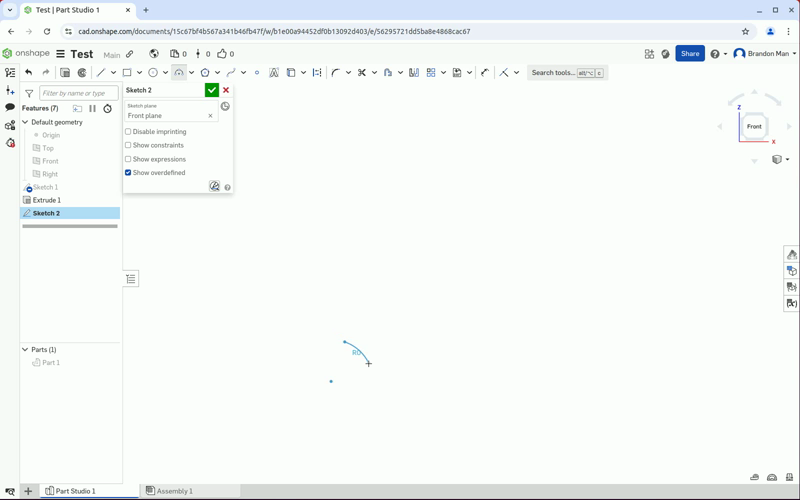
scroll(-6)
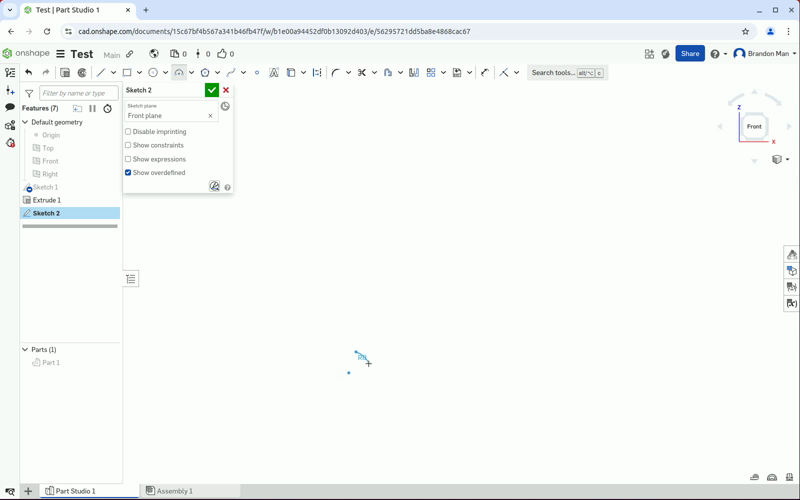
scroll(-6)
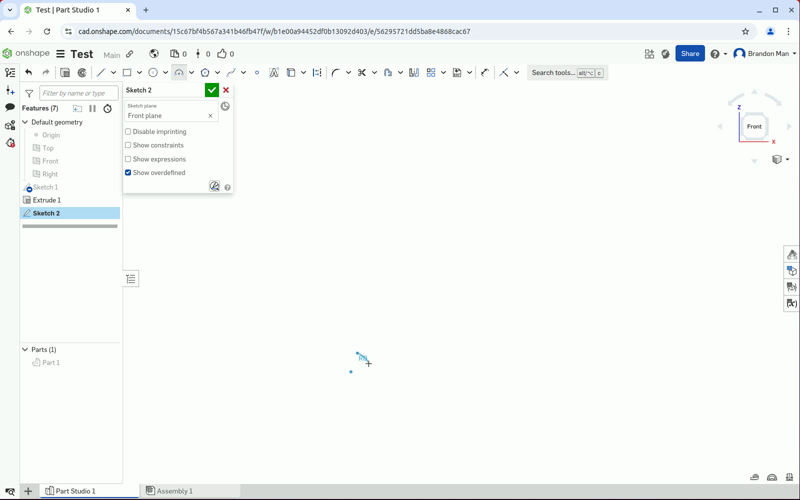
scroll(-6)
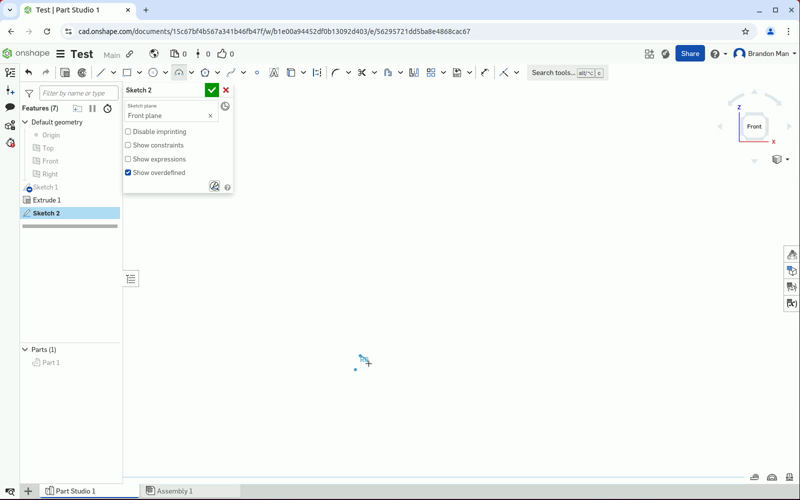
scroll(-6)
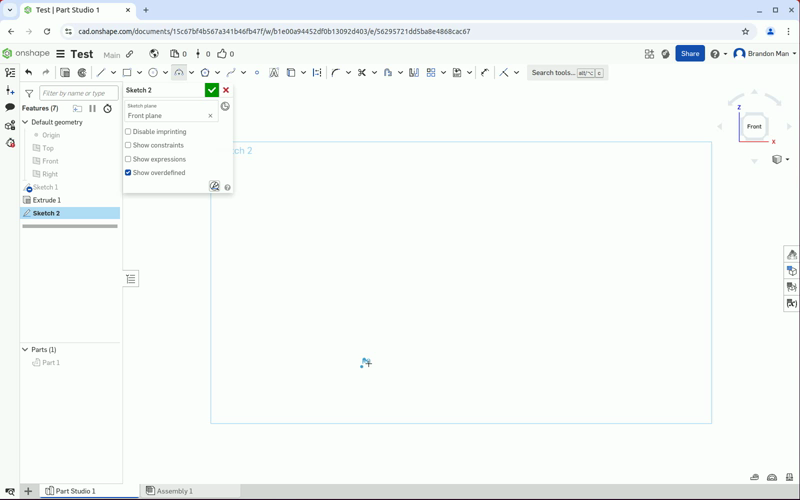
mouse_move(367, 360)
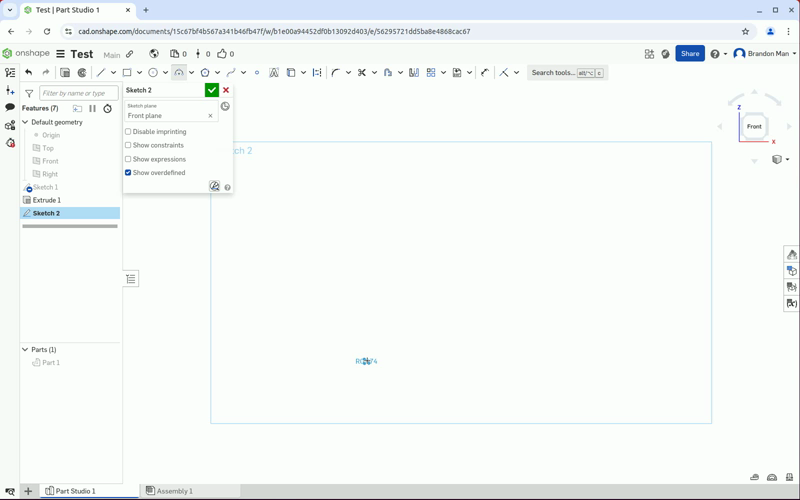
scroll(6)
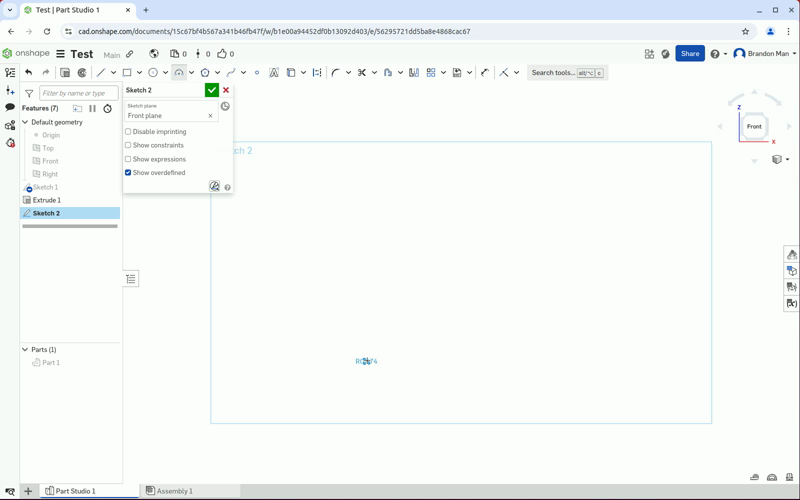
scroll(6)
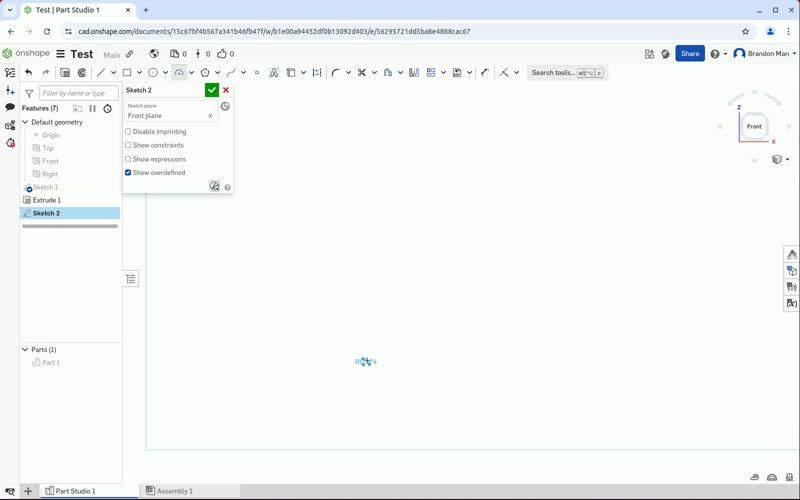
scroll(6)
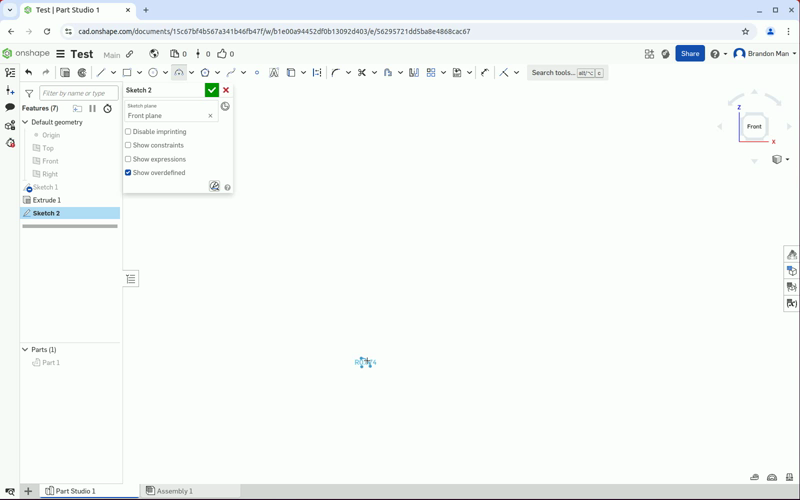
scroll(6)
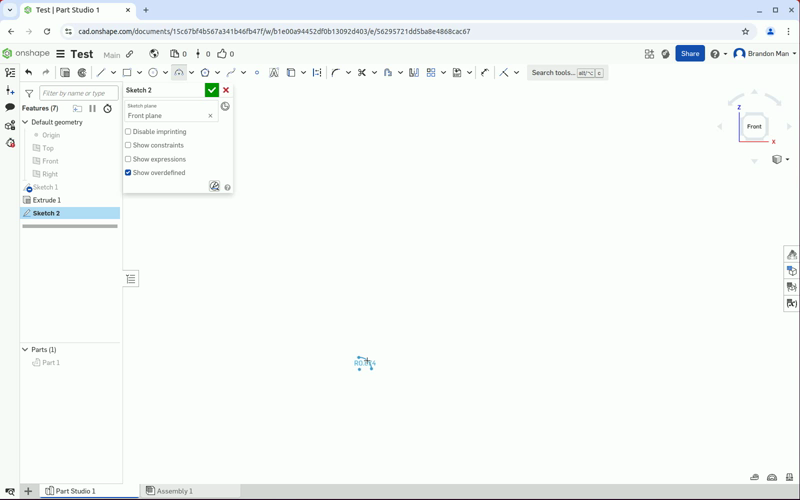
scroll(6)
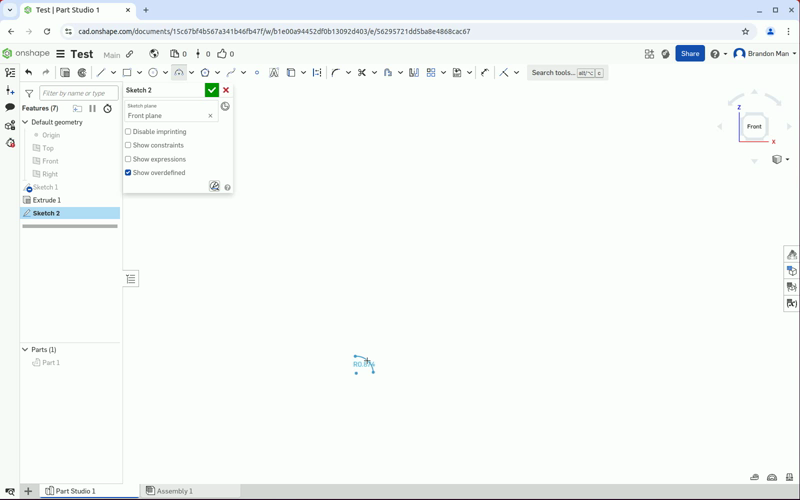
scroll(6)
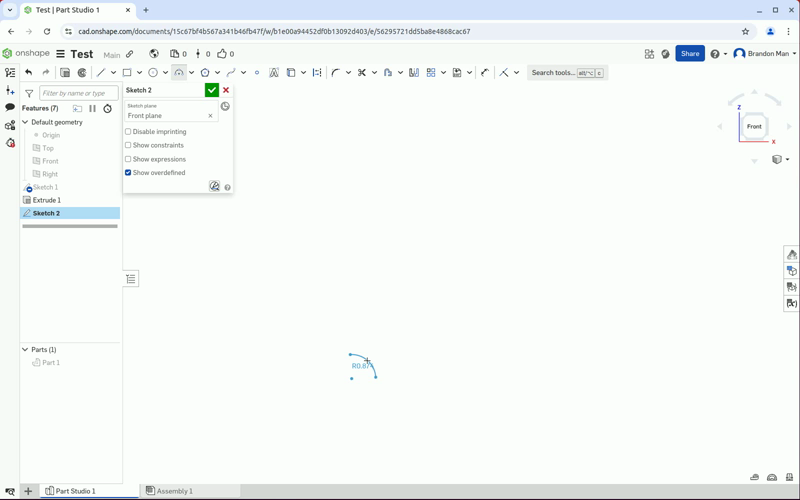
scroll(6)
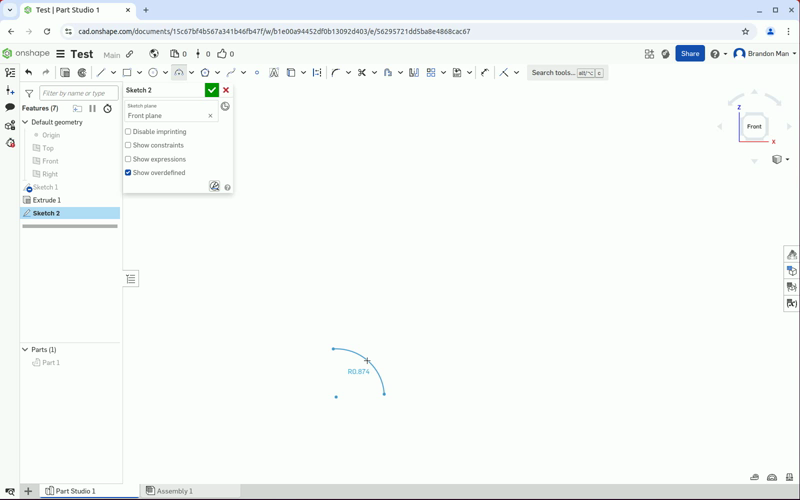
click(367, 360)
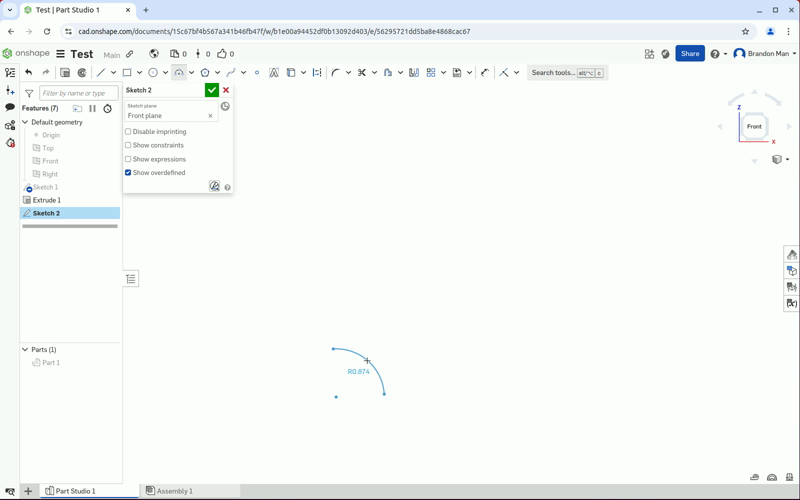
scroll(-6)
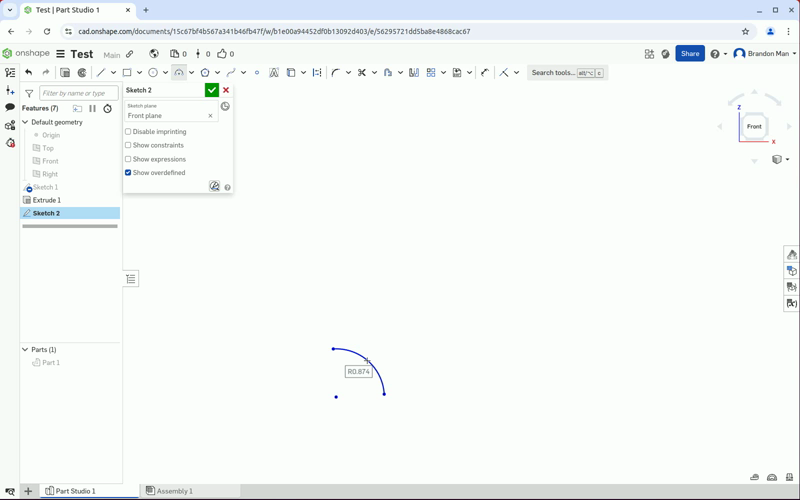
scroll(-6)
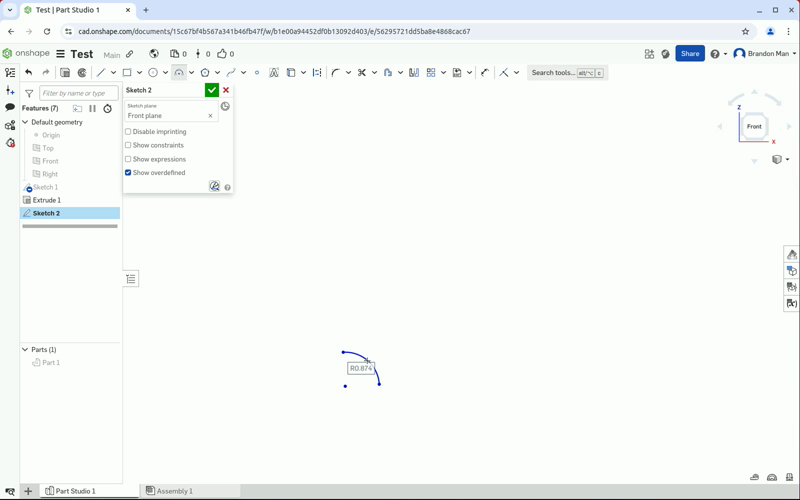
scroll(-6)
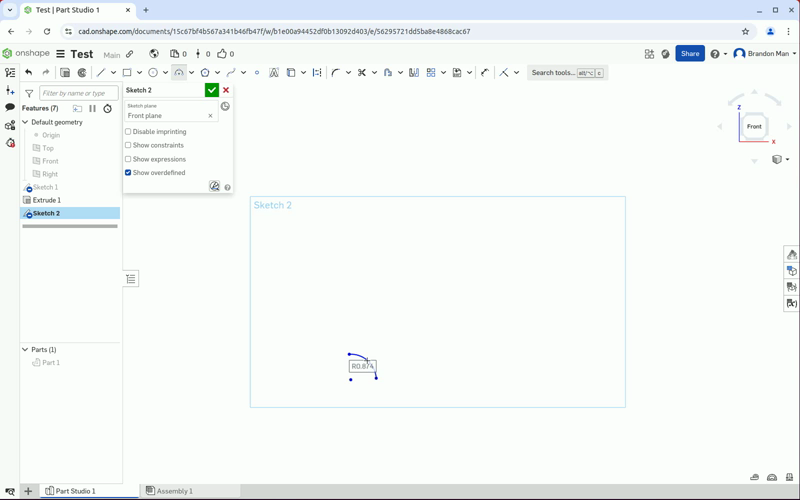
scroll(-6)
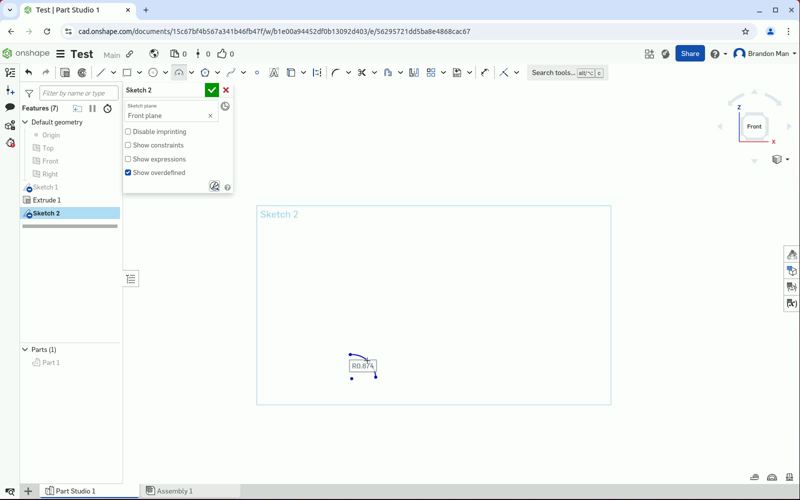
scroll(-6)
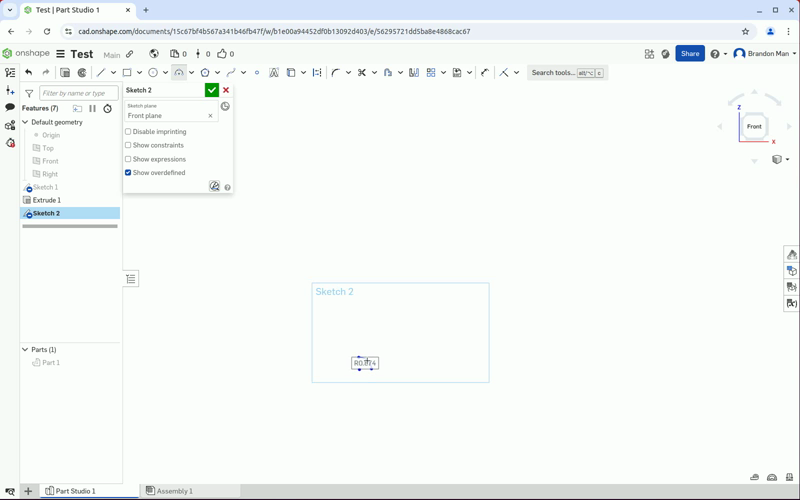
scroll(-6)
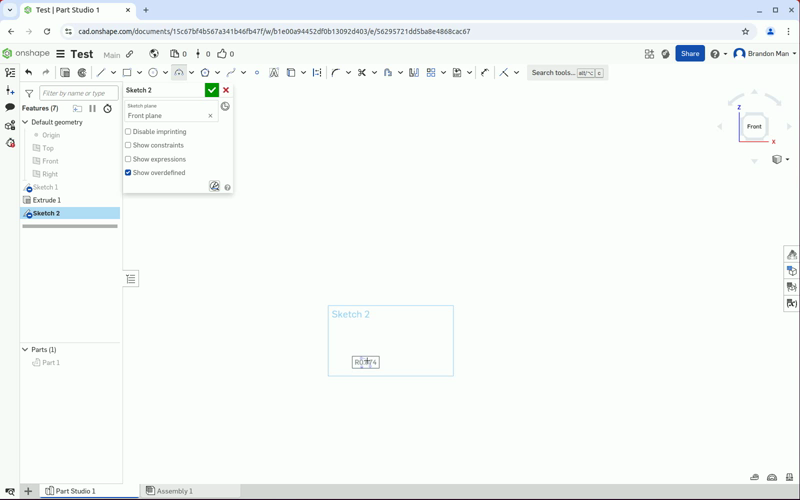
scroll(-6)
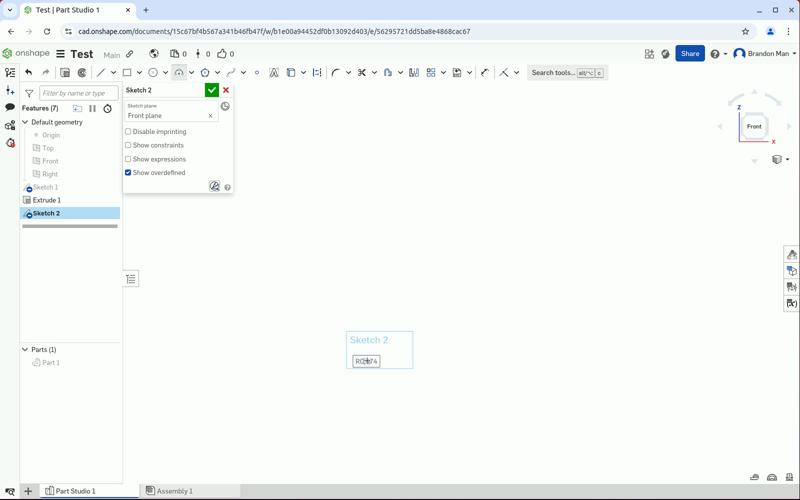
key_up(shift)
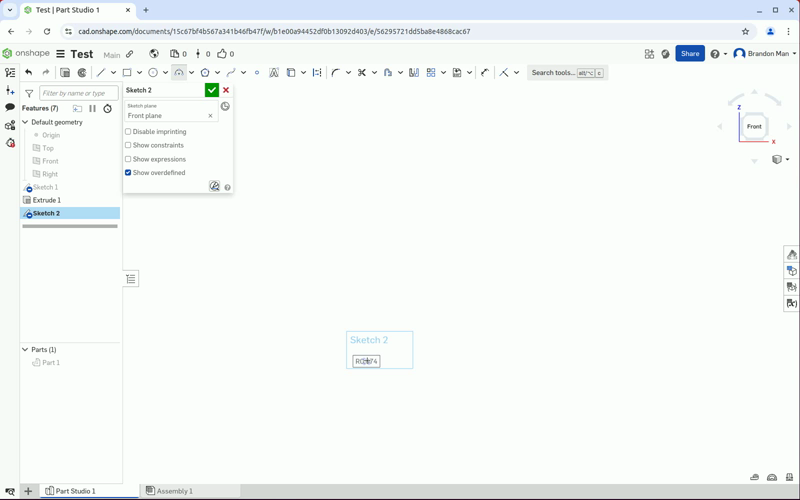
key(esc)
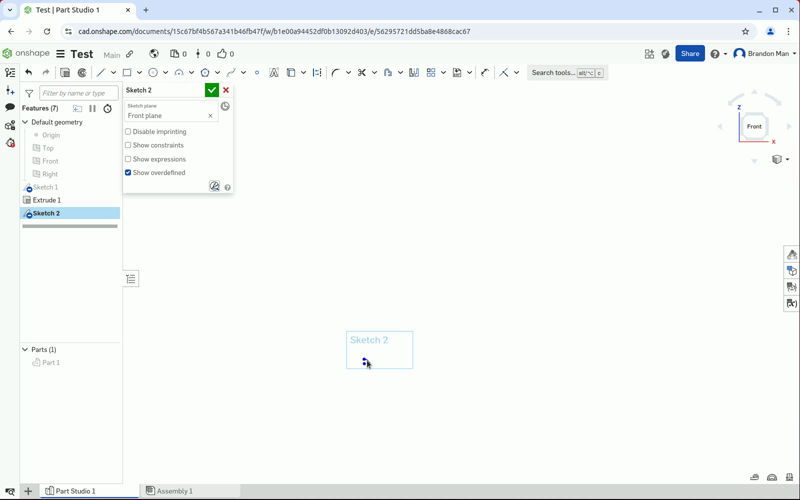
key(l)
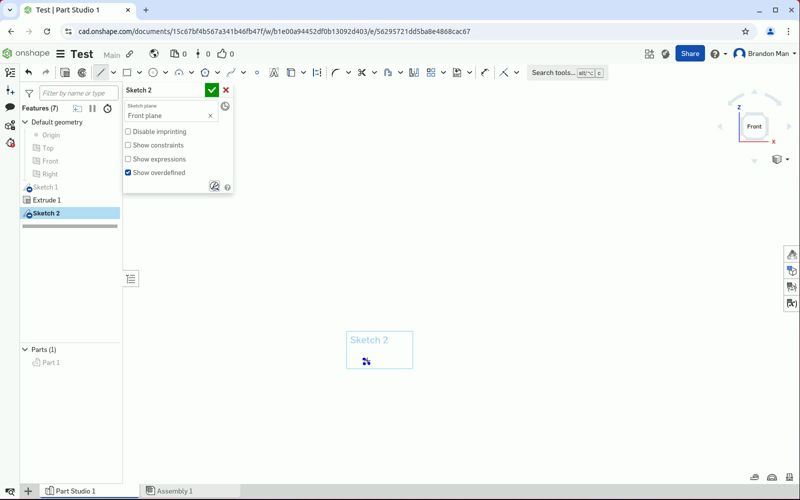
mouse_move(368, 363)
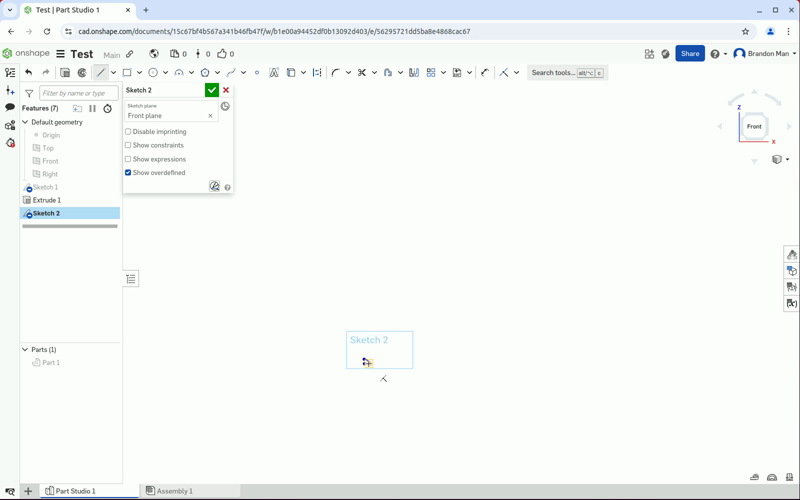
scroll(6)
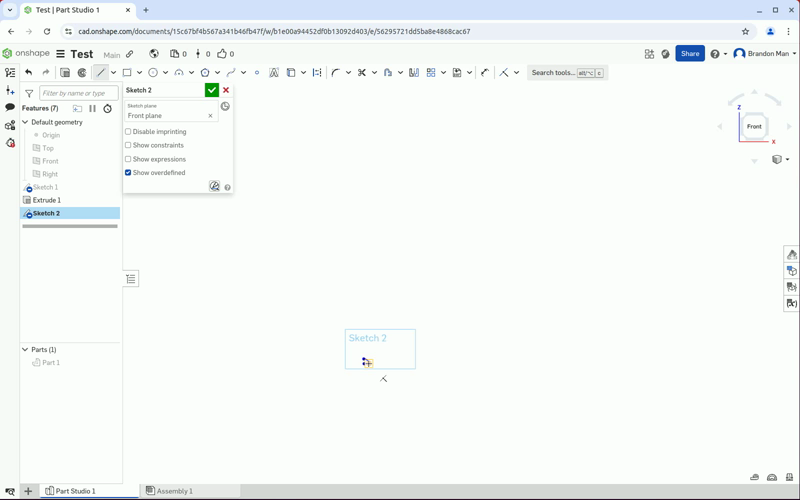
scroll(6)
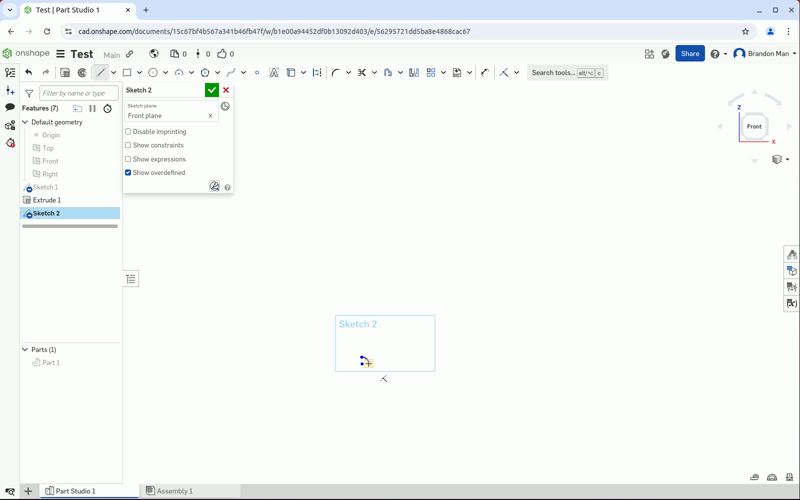
scroll(6)
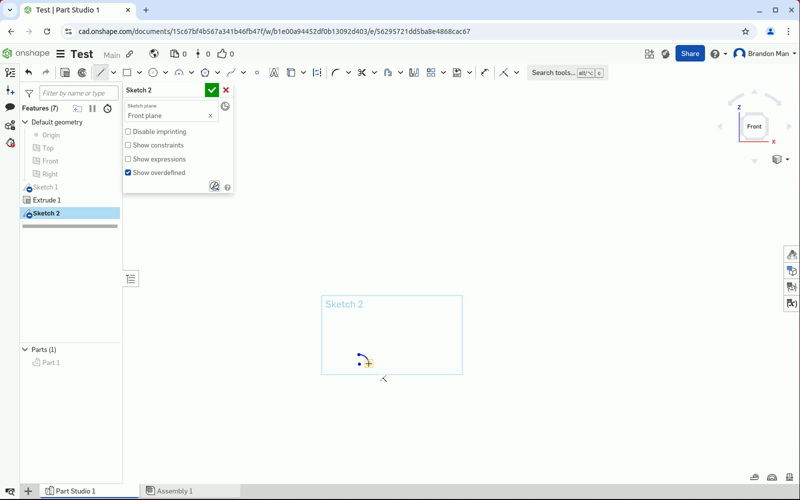
scroll(6)
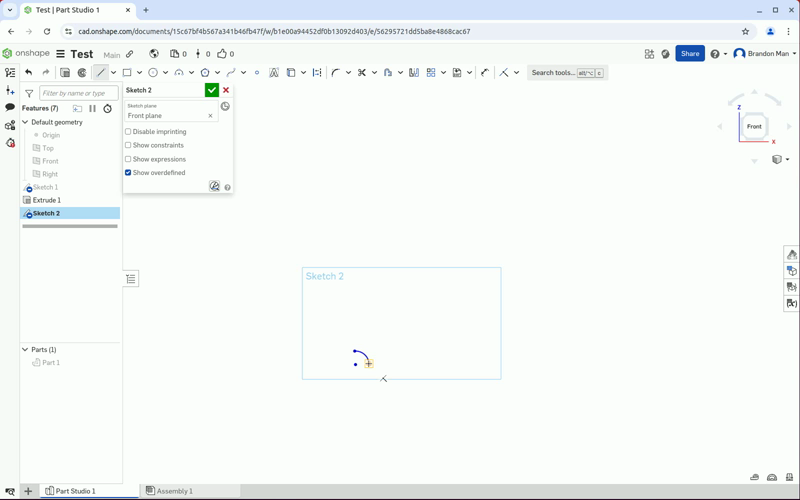
scroll(6)
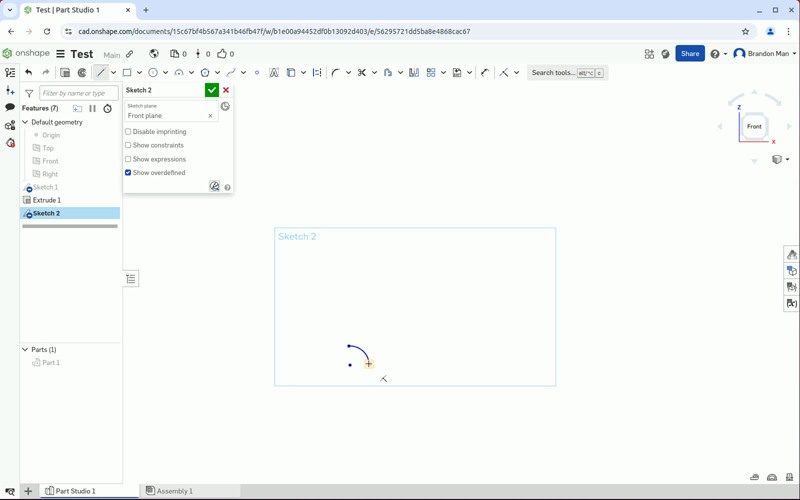
scroll(6)
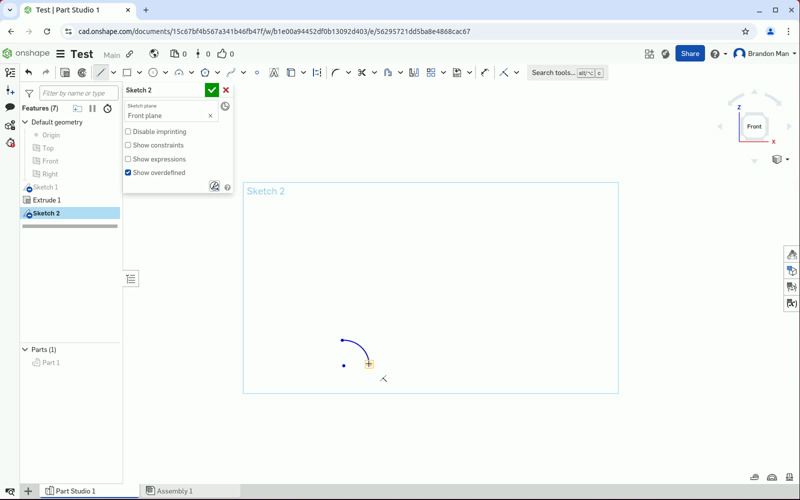
scroll(6)
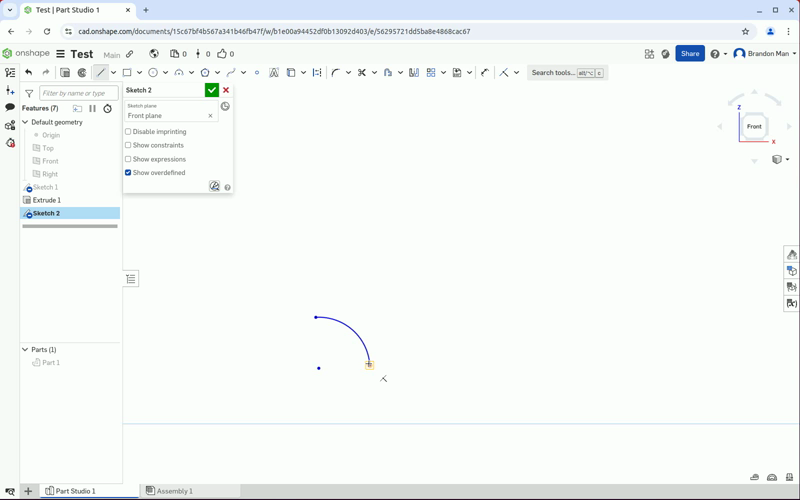
click(368, 363)
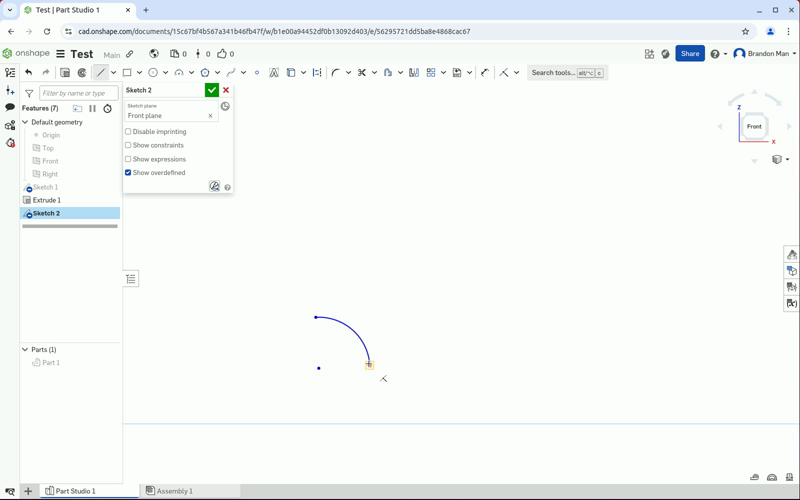
scroll(-6)
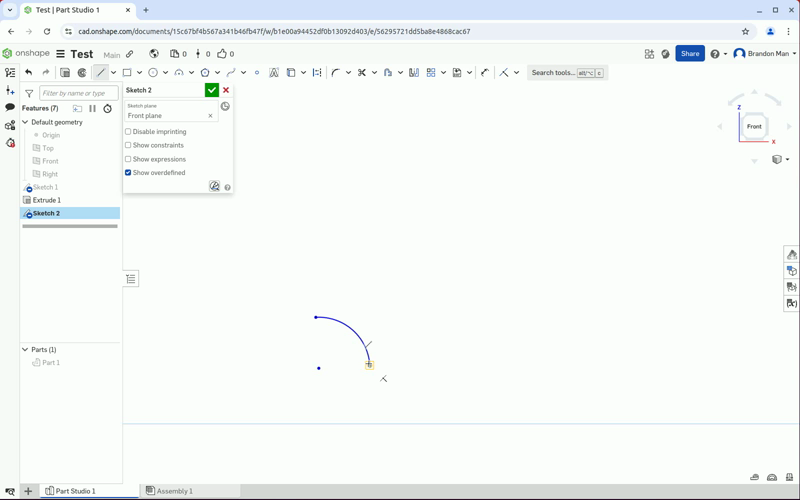
scroll(-6)
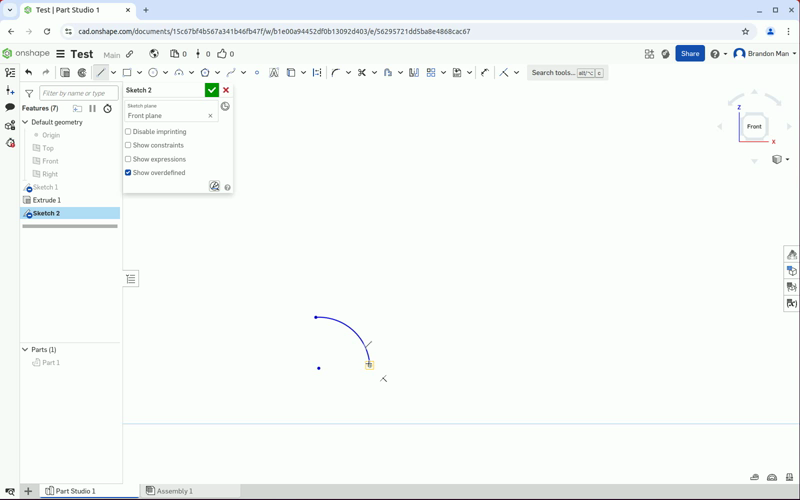
scroll(-6)
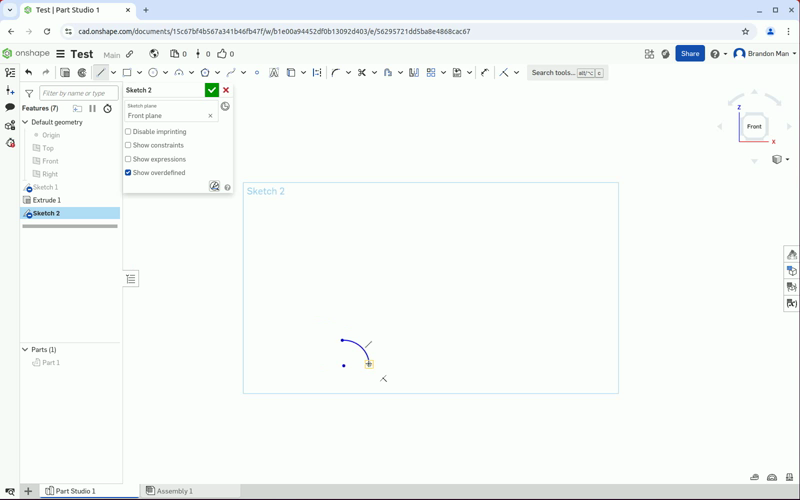
scroll(-6)
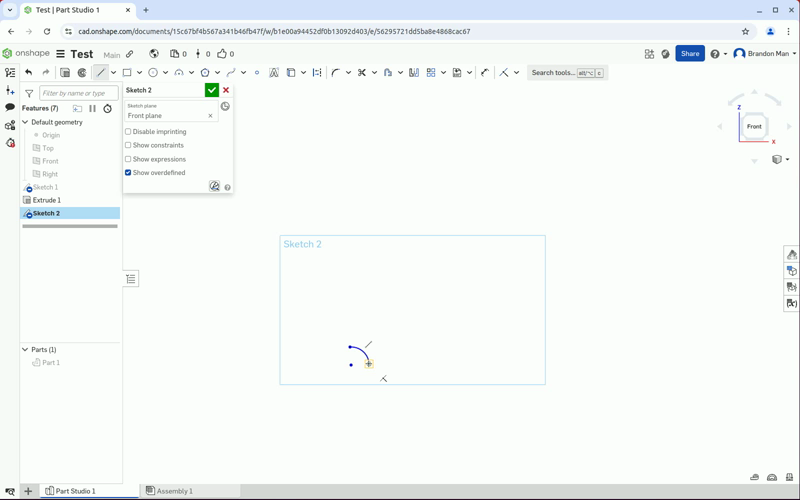
scroll(-6)
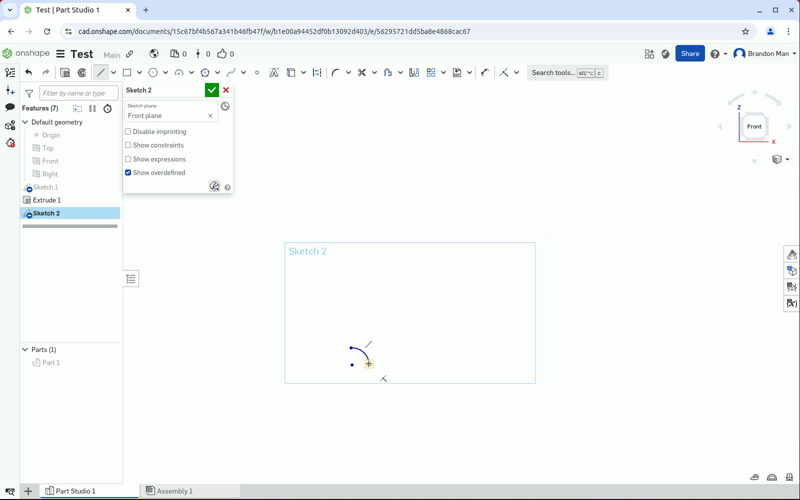
scroll(-6)
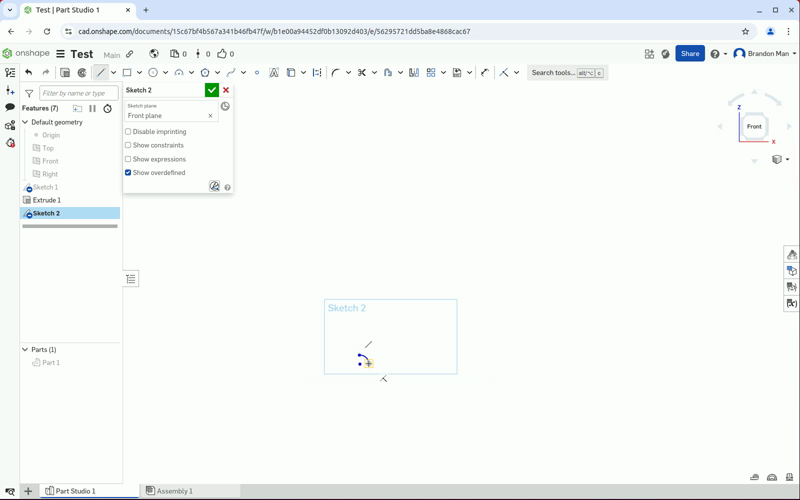
scroll(-6)
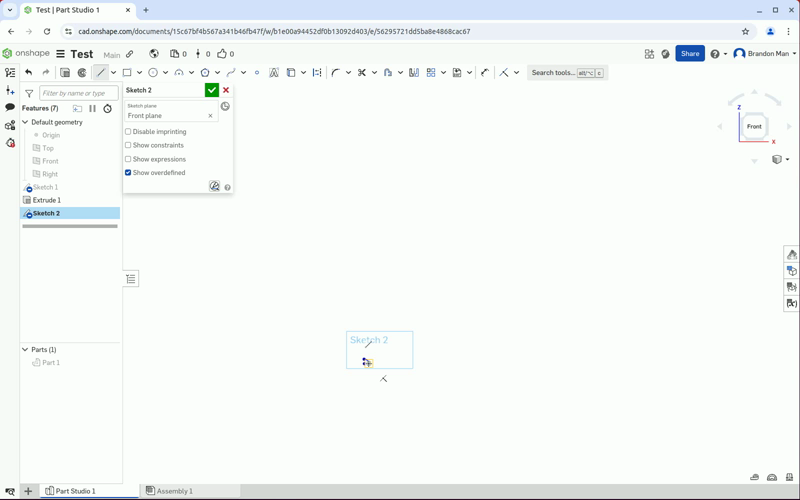
key_down(shift)
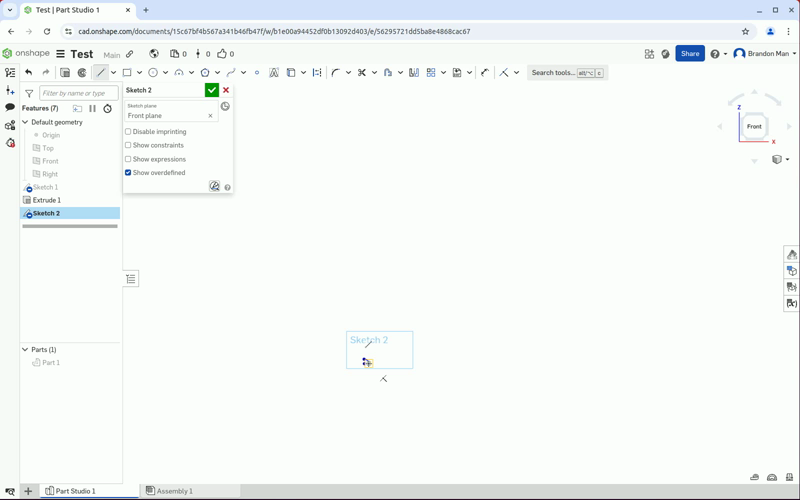
mouse_move(552, 363)
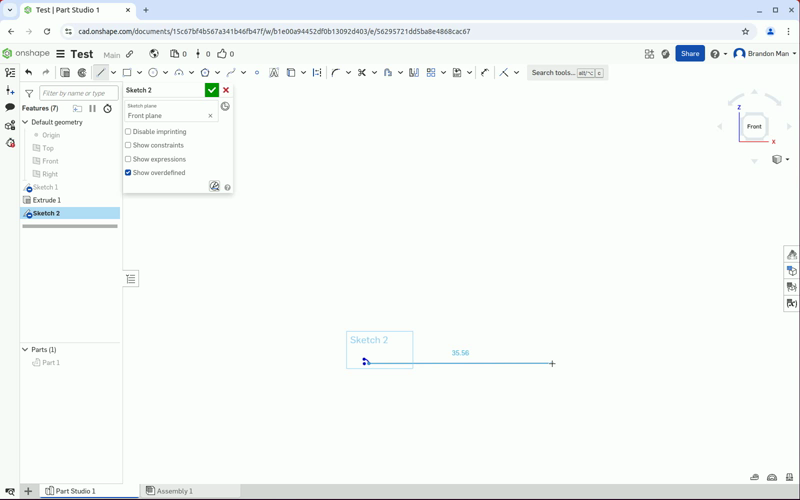
click(552, 363)
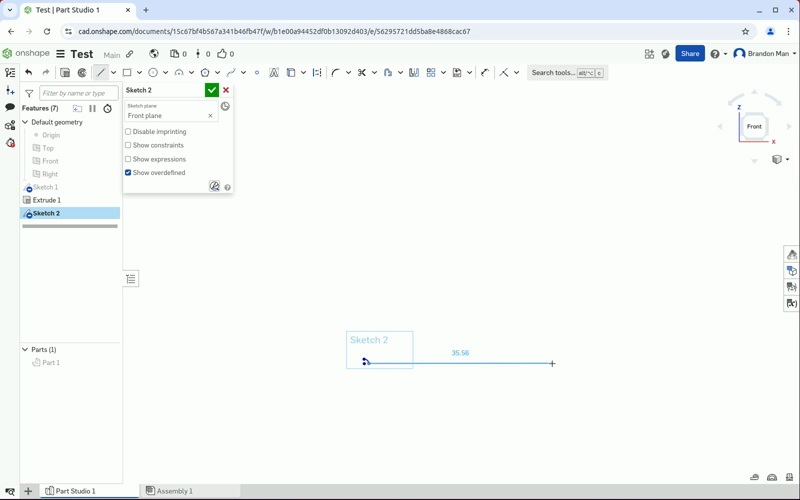
key_up(shift)
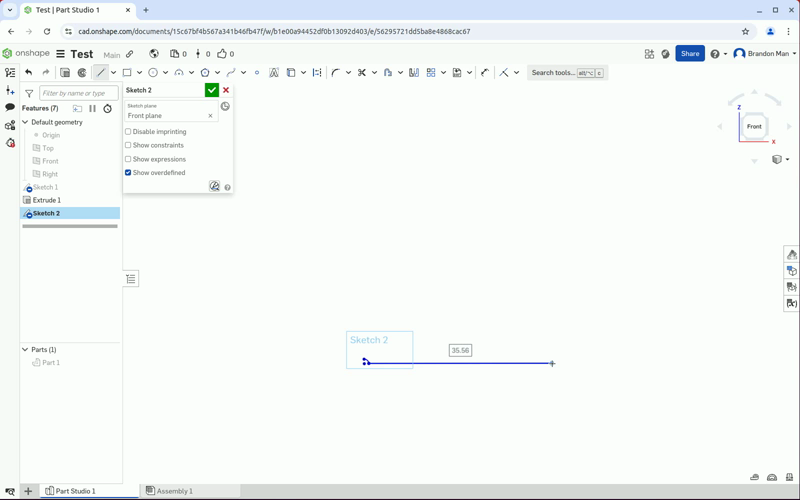
key(esc)
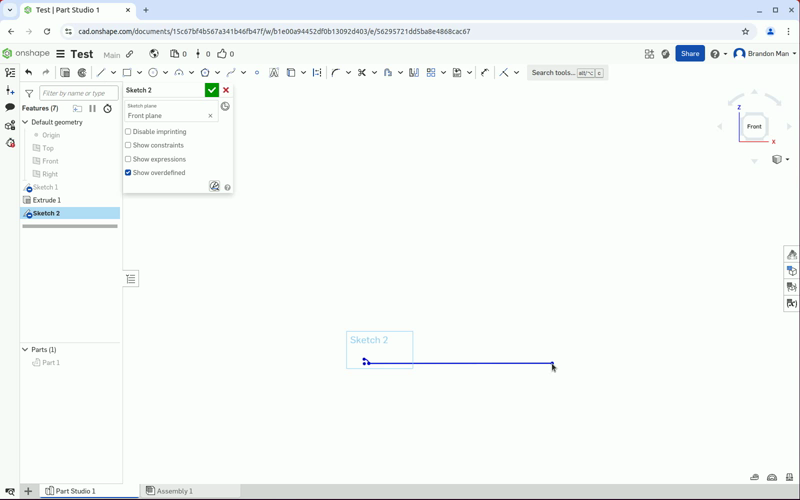
key(a)
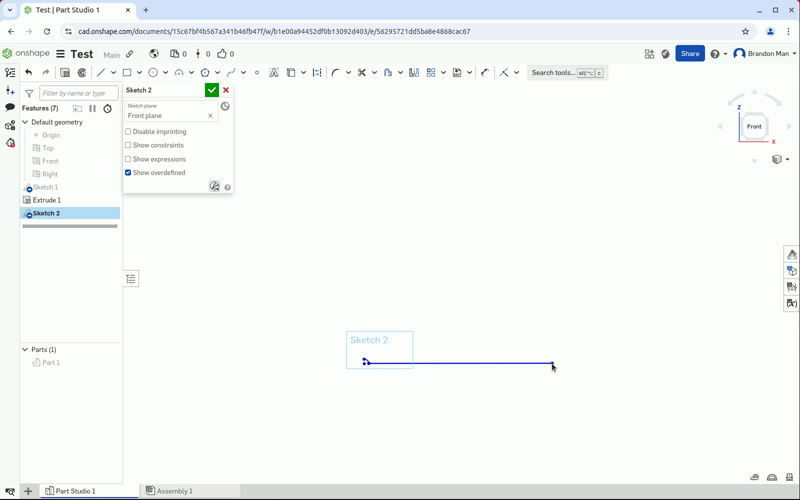
mouse_move(552, 363)
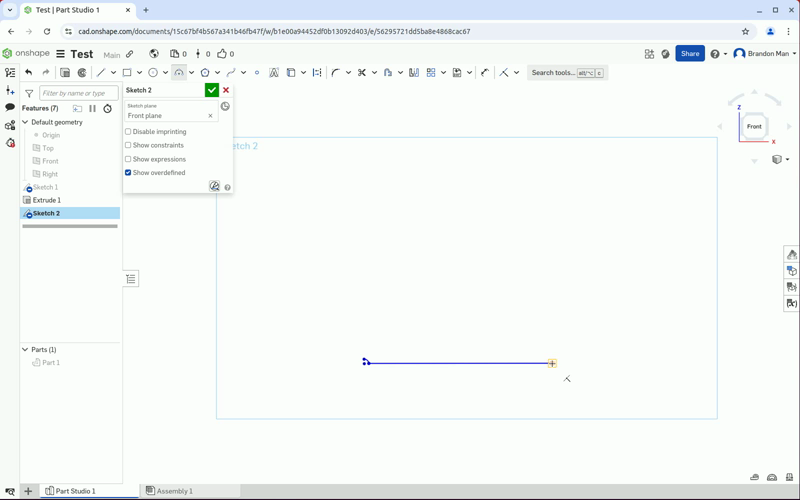
click(552, 363)
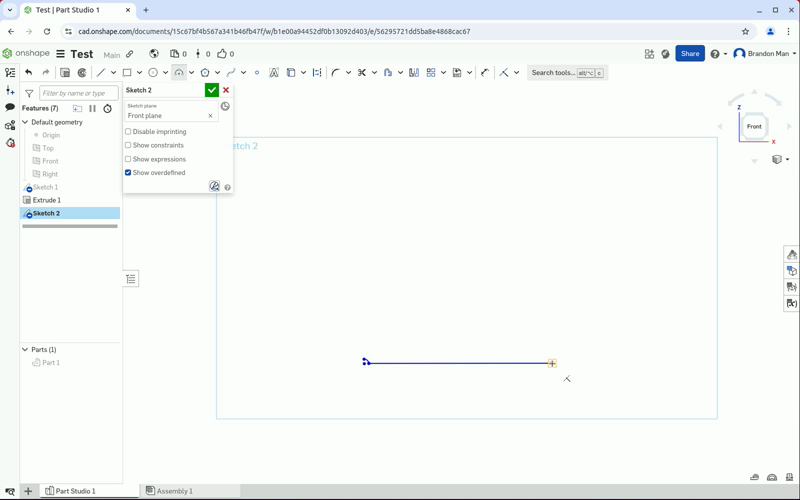
key_down(shift)
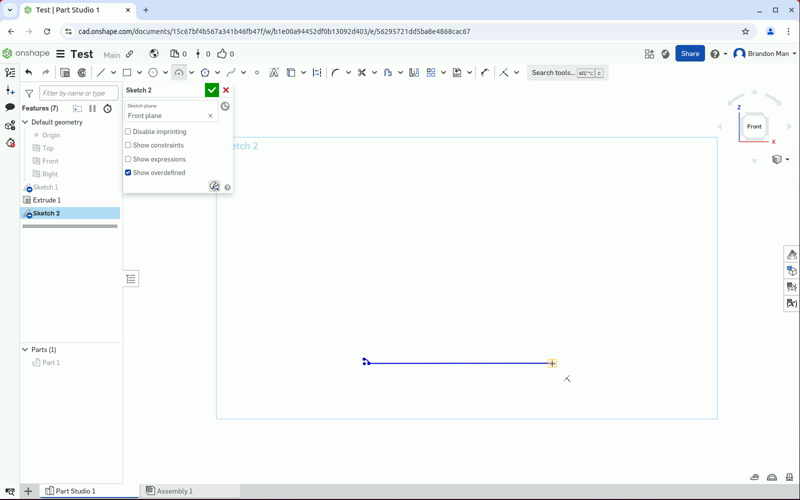
mouse_move(555, 359)
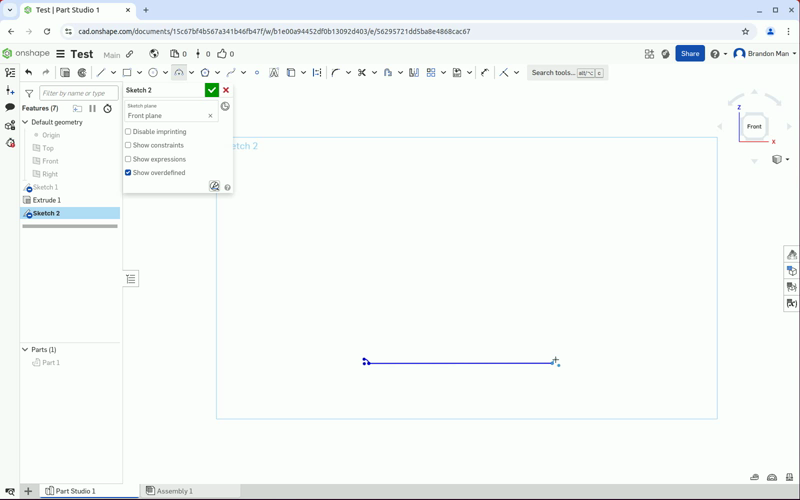
scroll(6)
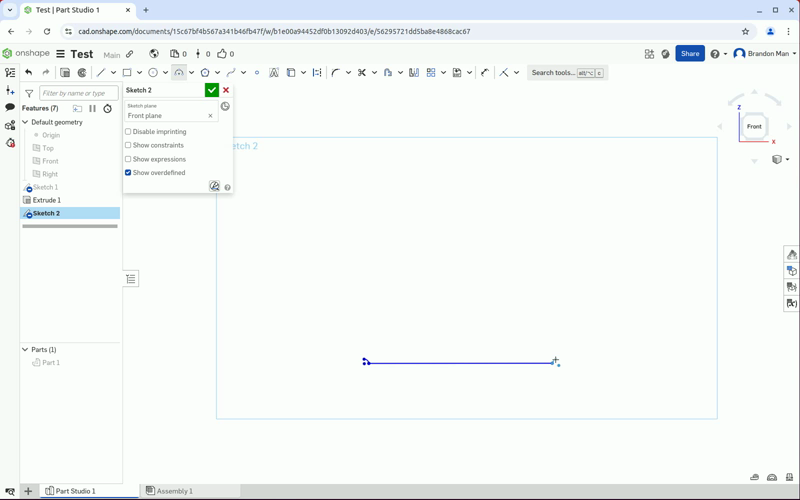
scroll(6)
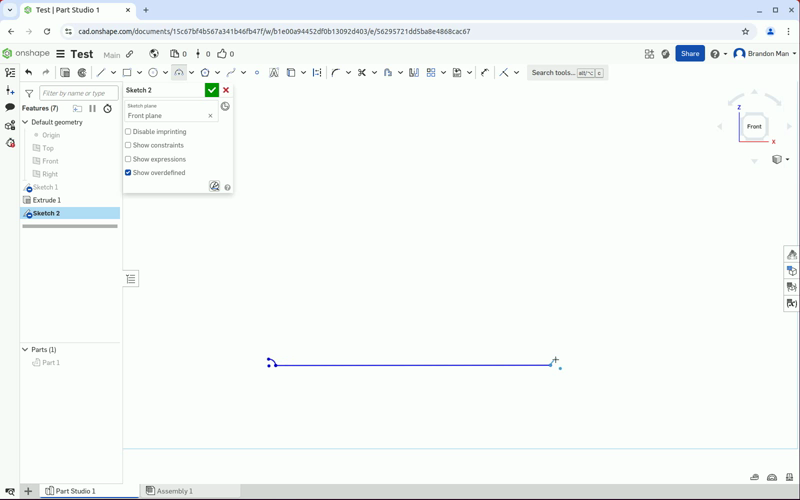
scroll(6)
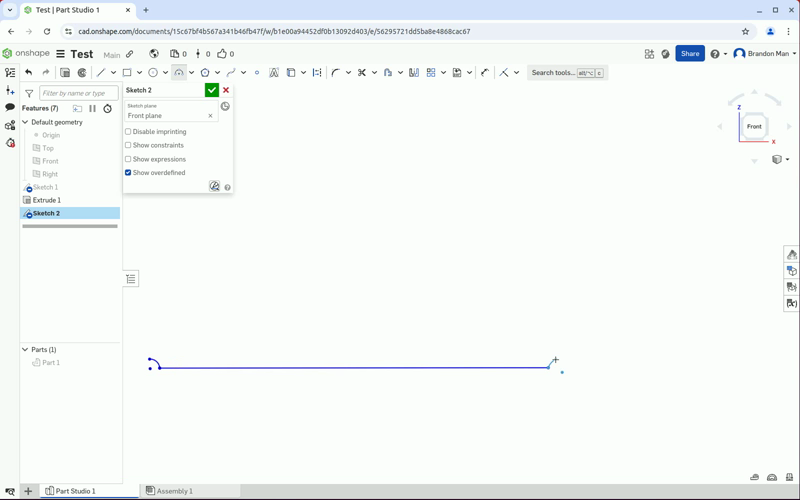
scroll(6)
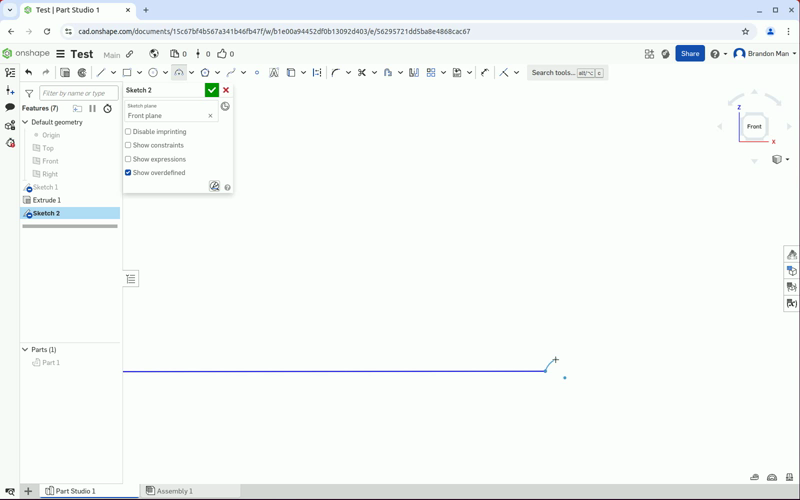
scroll(6)
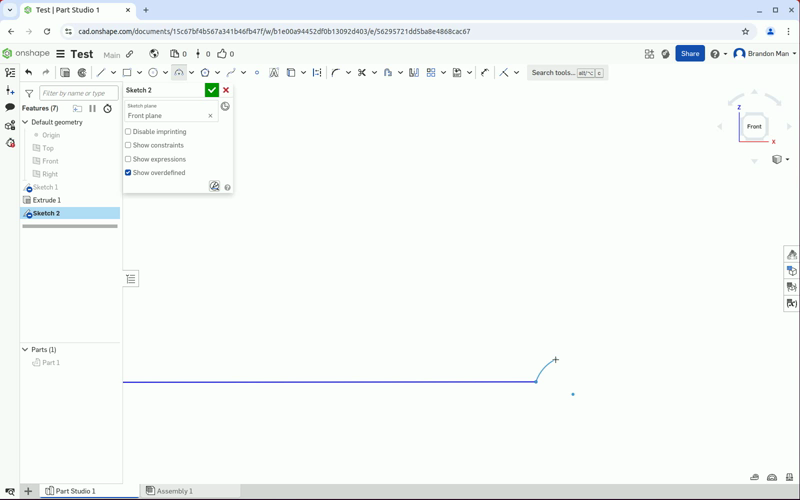
scroll(6)
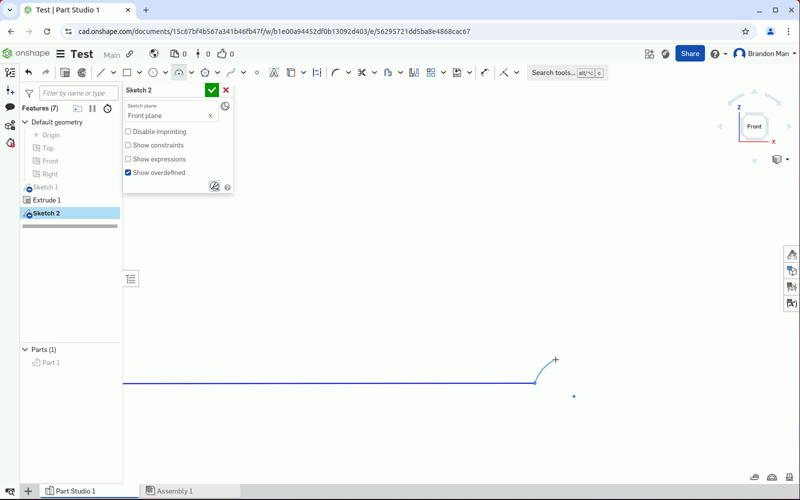
scroll(6)
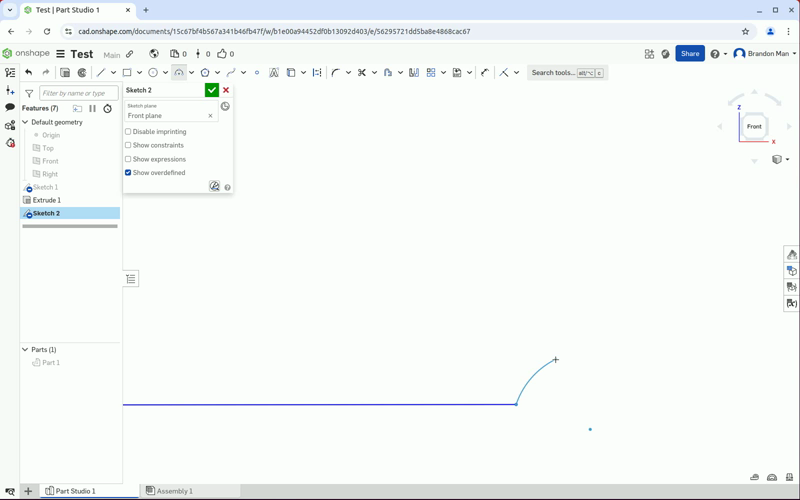
click(555, 359)
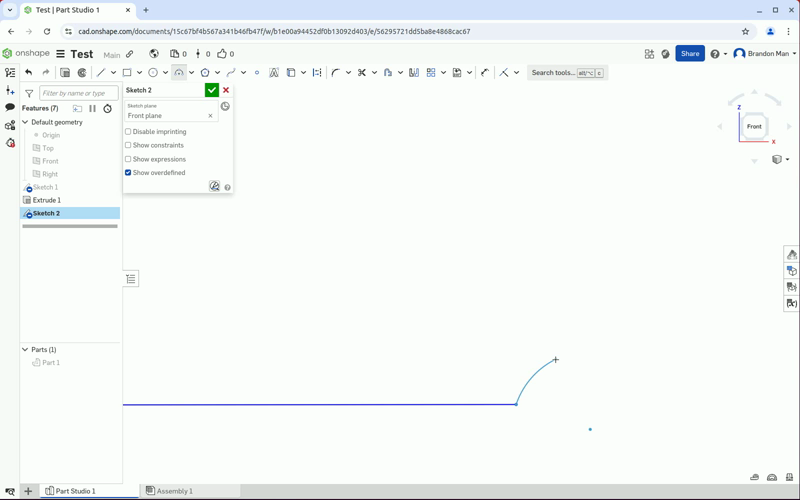
scroll(-6)
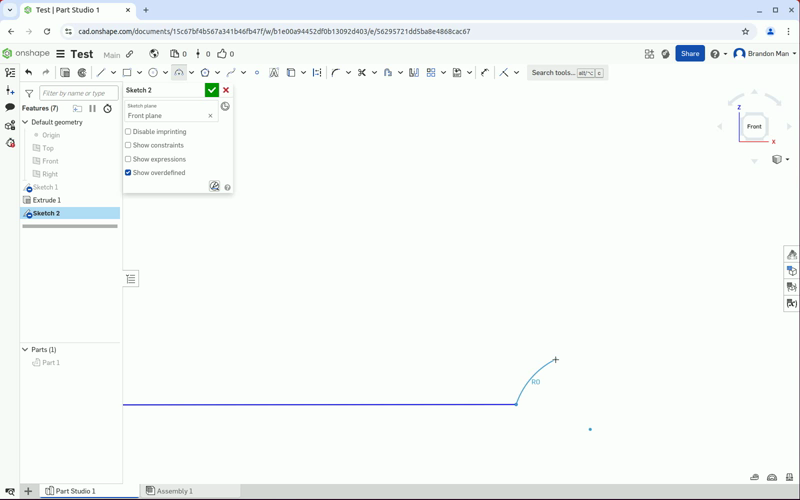
scroll(-6)
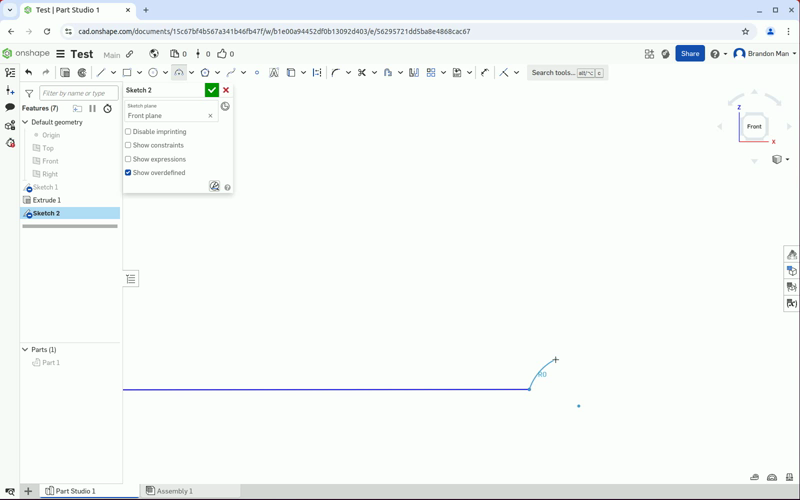
scroll(-6)
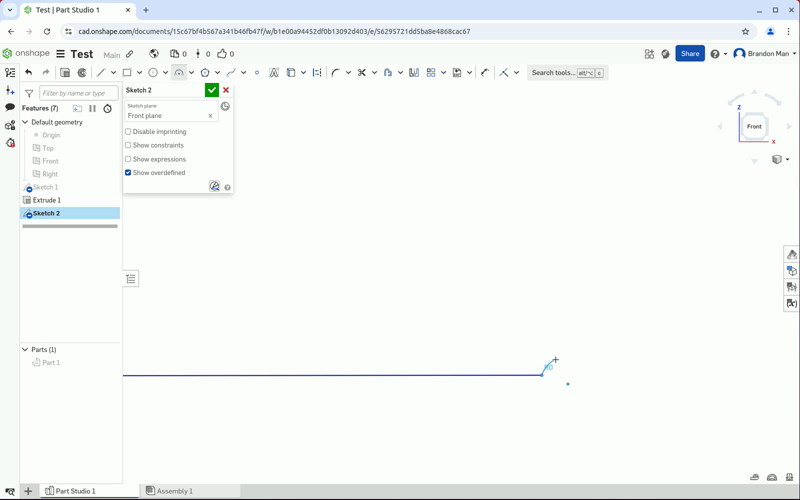
scroll(-6)
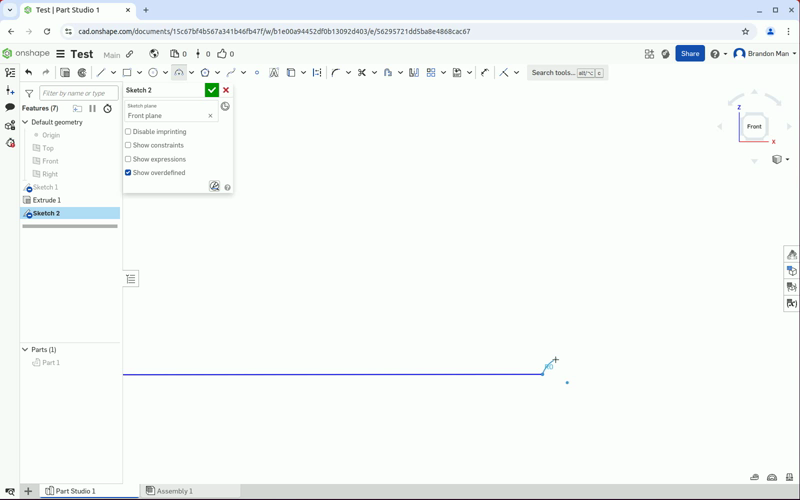
scroll(-6)
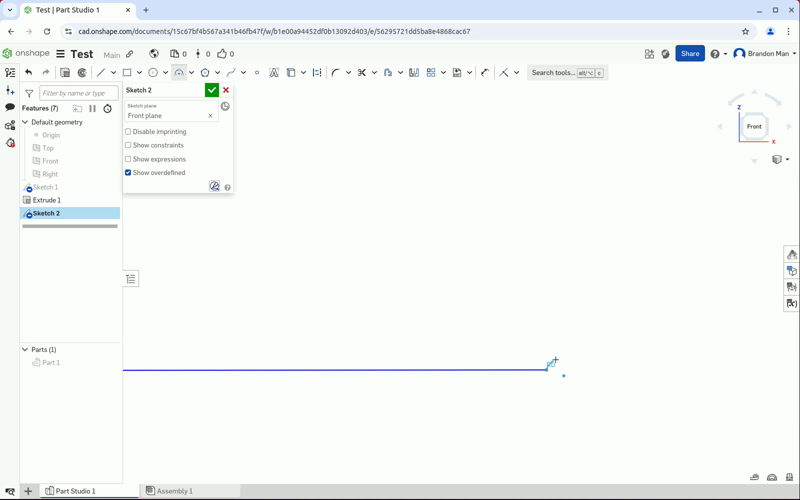
scroll(-6)
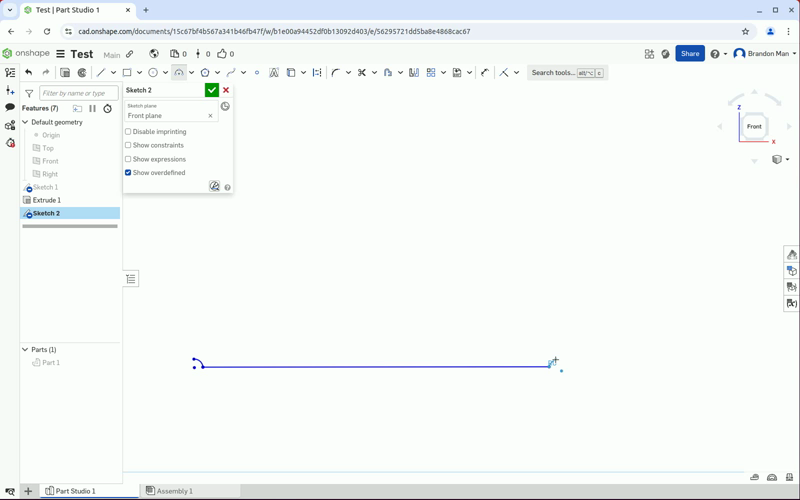
scroll(-6)
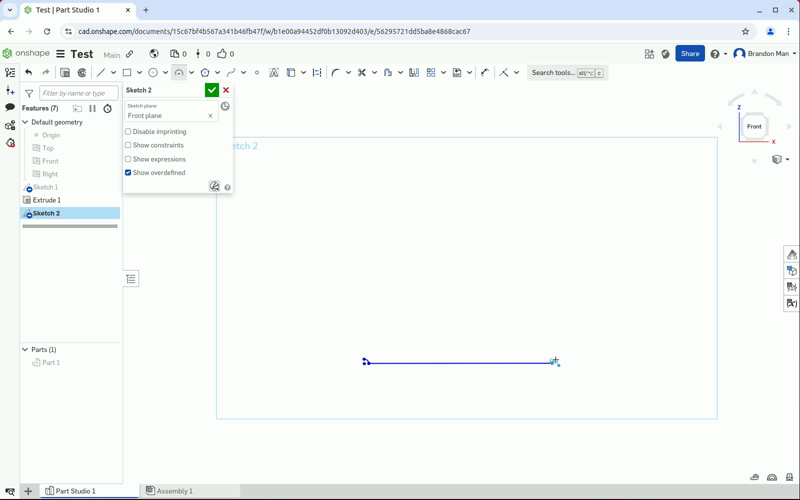
mouse_move(553, 360)
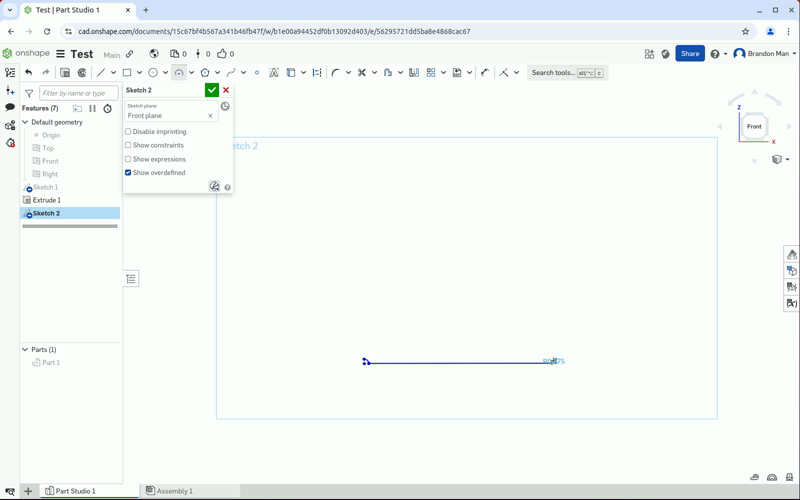
scroll(6)
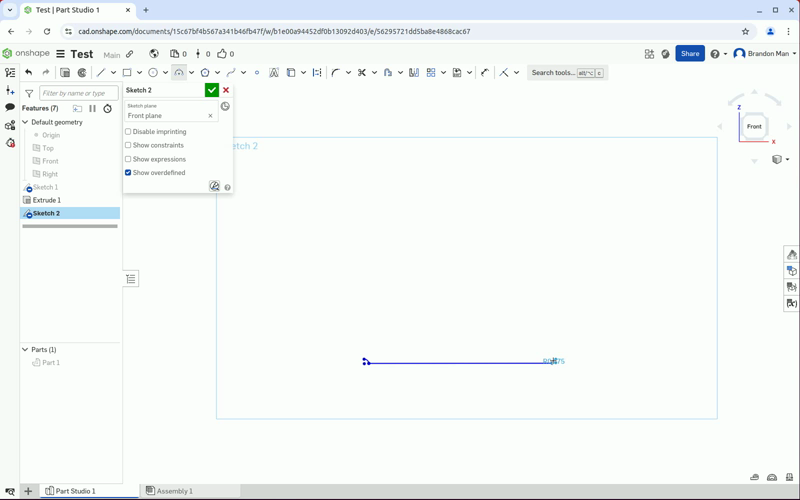
scroll(6)
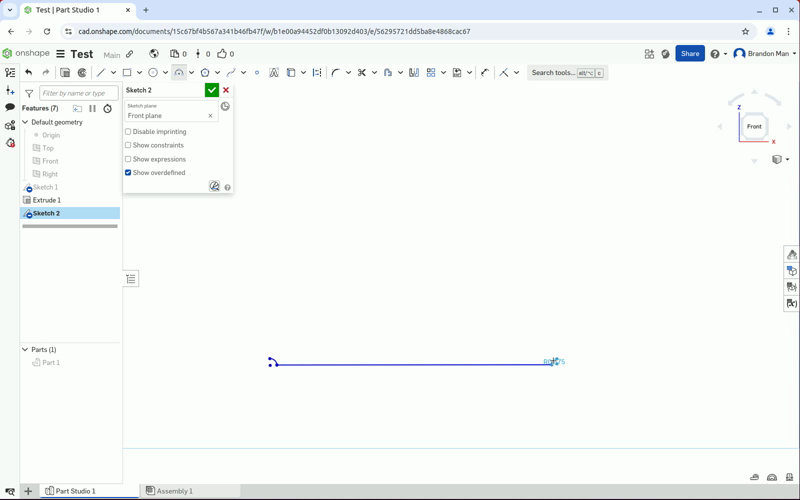
scroll(6)
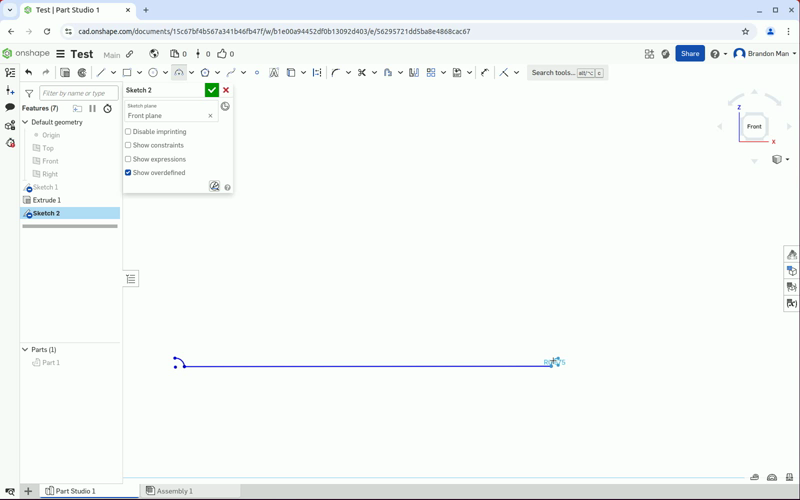
scroll(6)
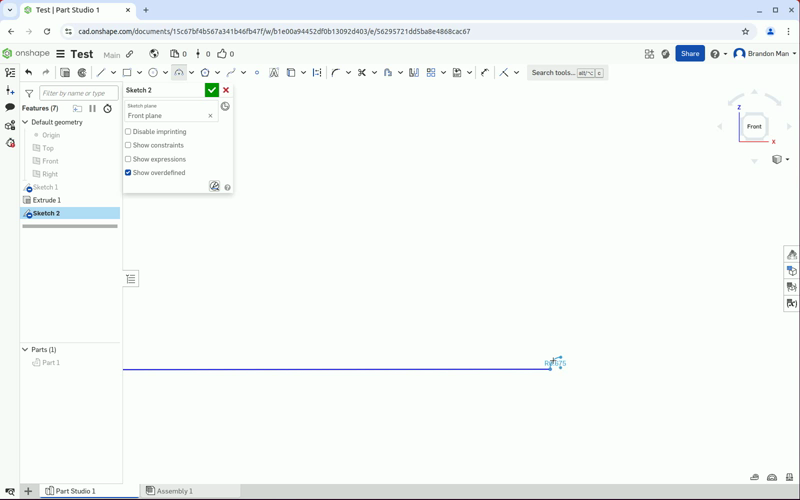
scroll(6)
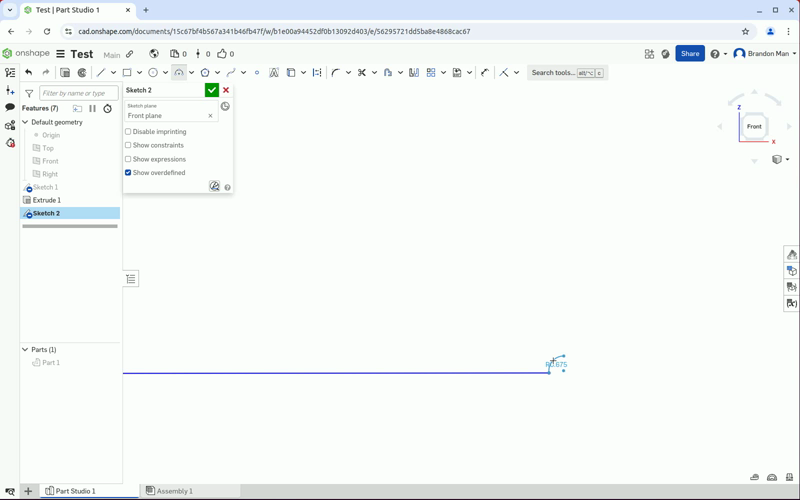
scroll(6)
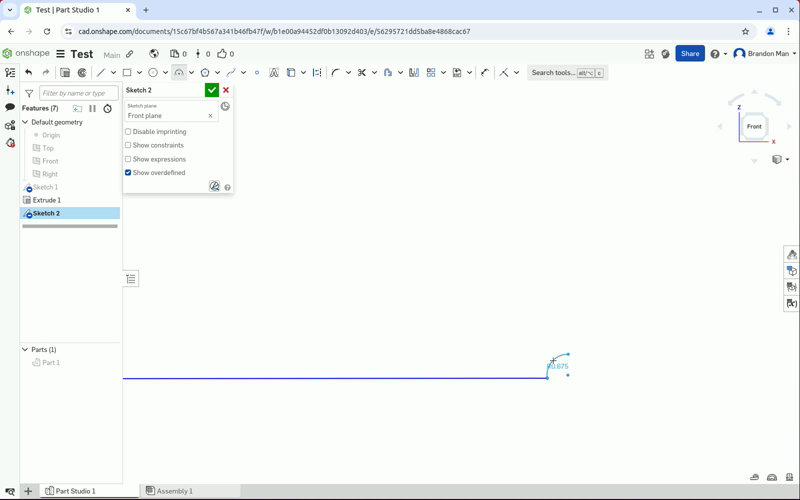
scroll(6)
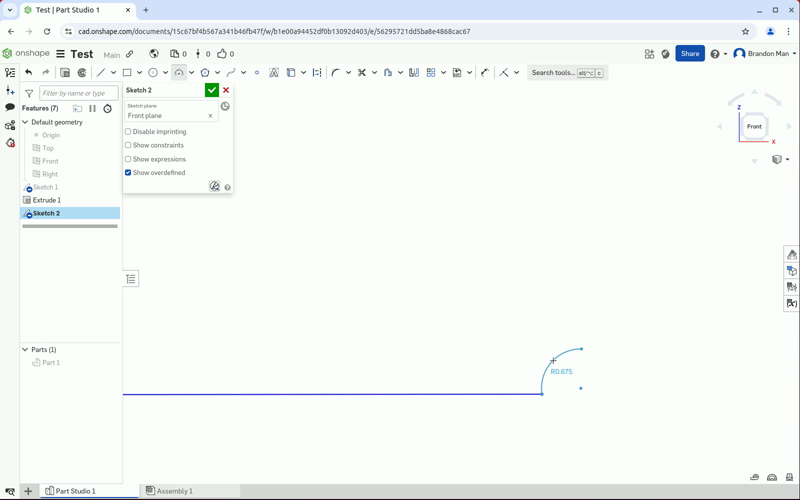
click(553, 360)
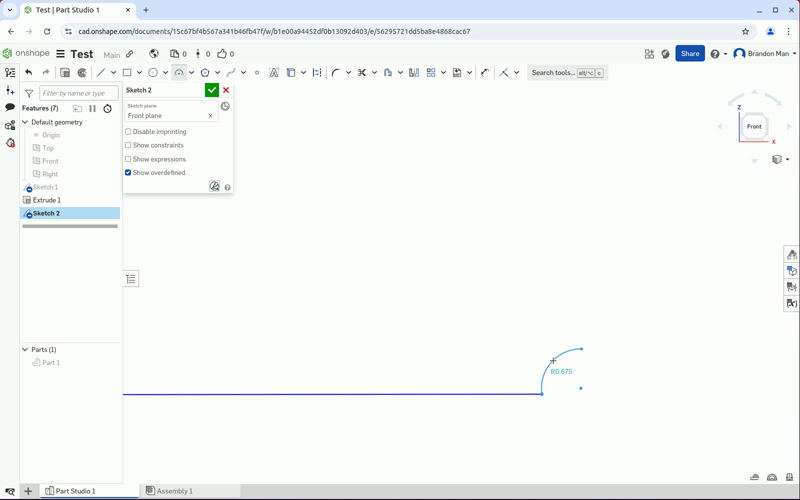
scroll(-6)
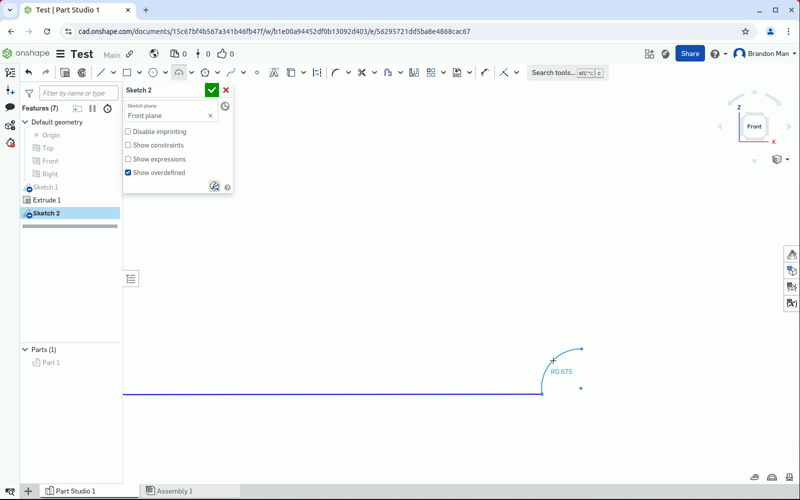
scroll(-6)
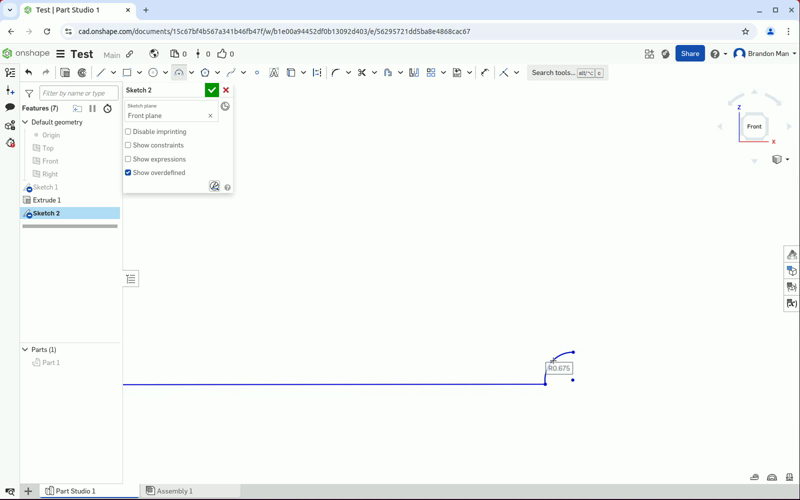
scroll(-6)
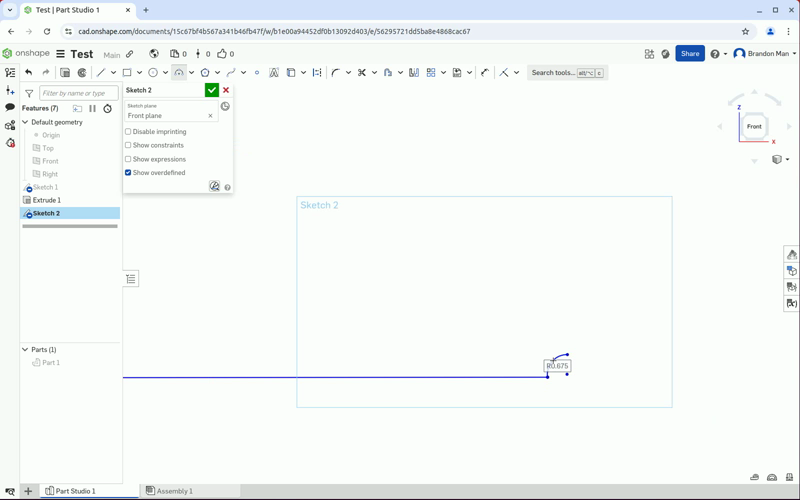
scroll(-6)
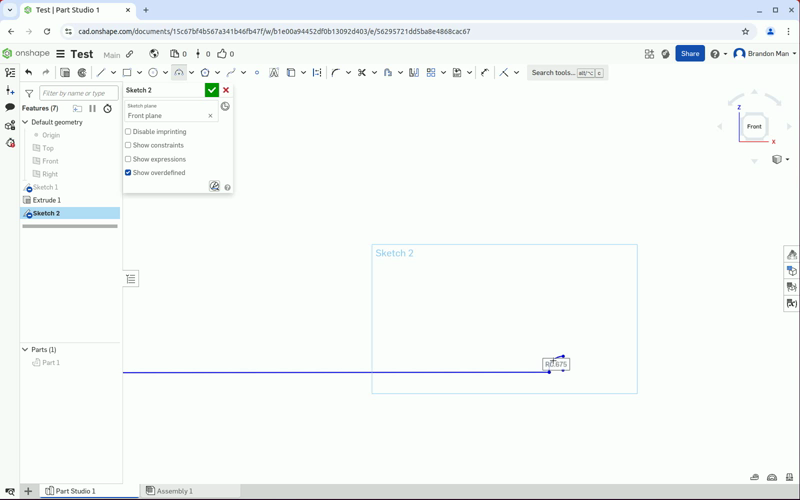
scroll(-6)
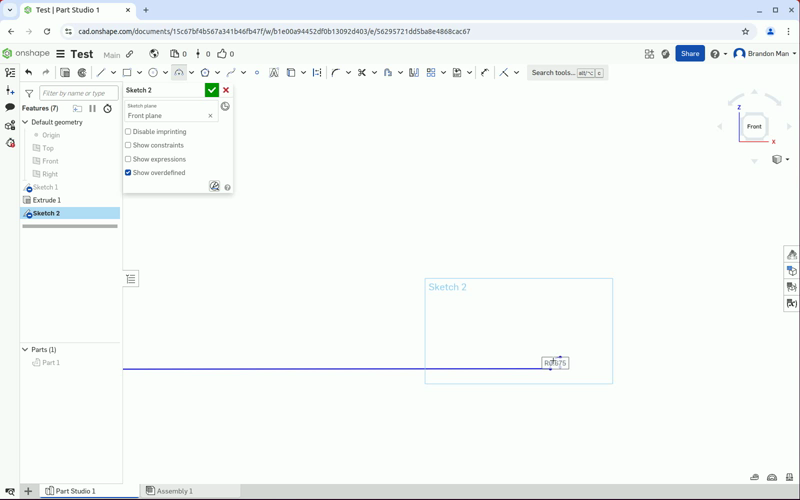
scroll(-6)
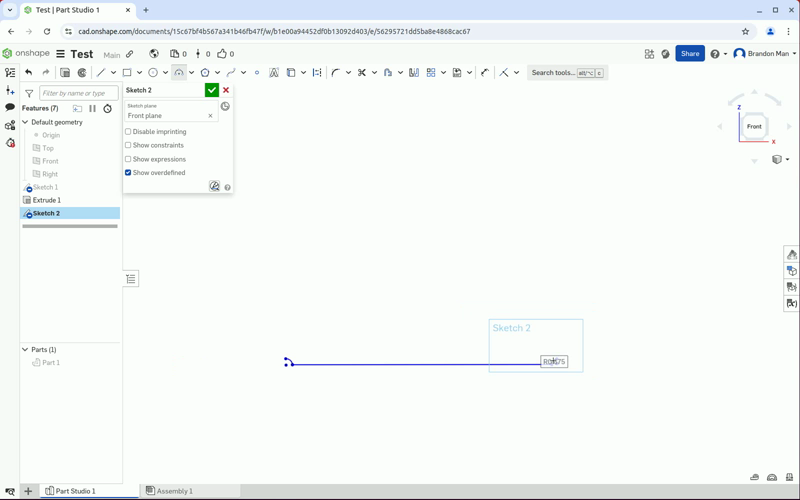
scroll(-6)
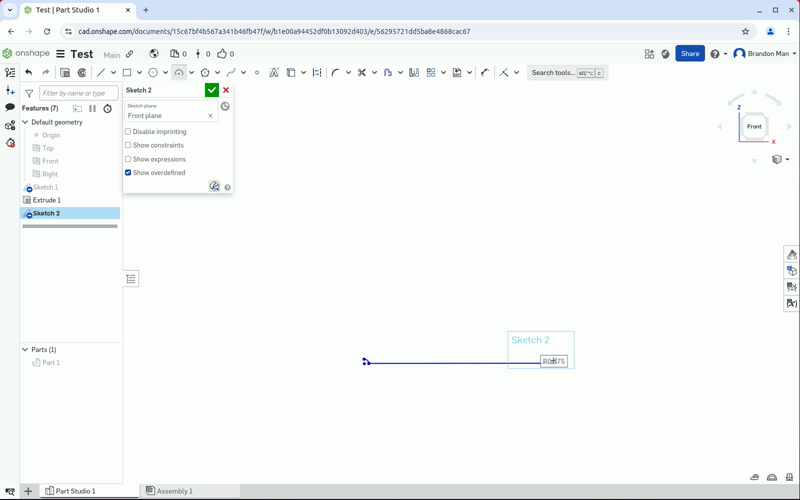
key_up(shift)
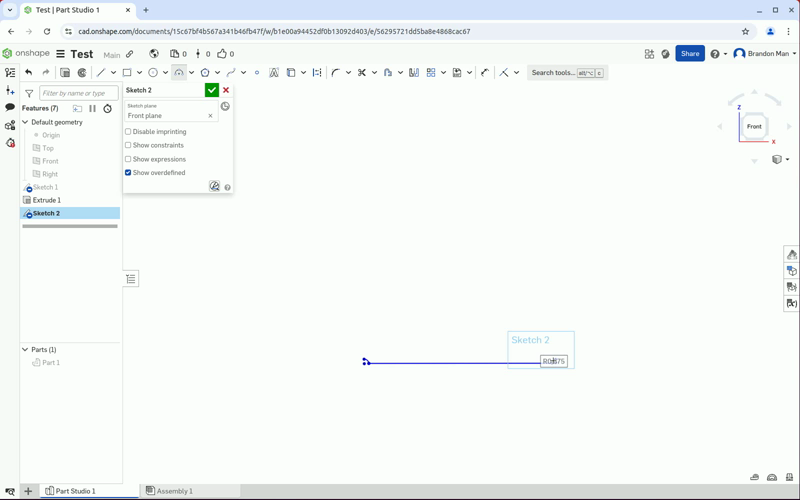
key(esc)
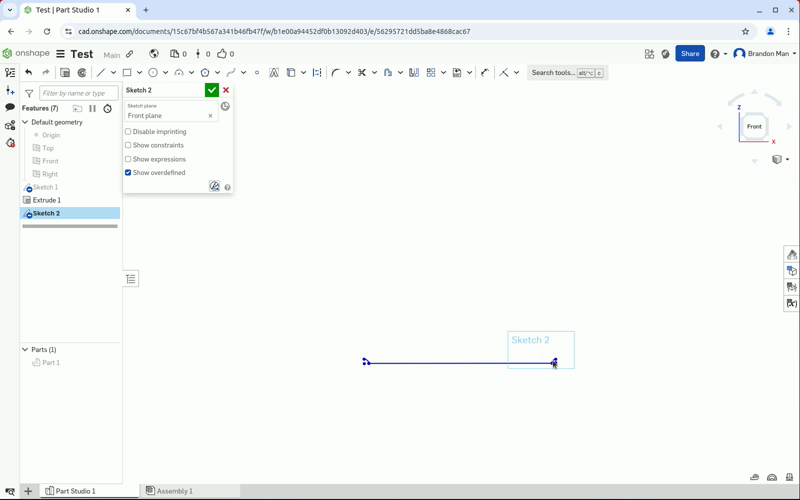
key(l)
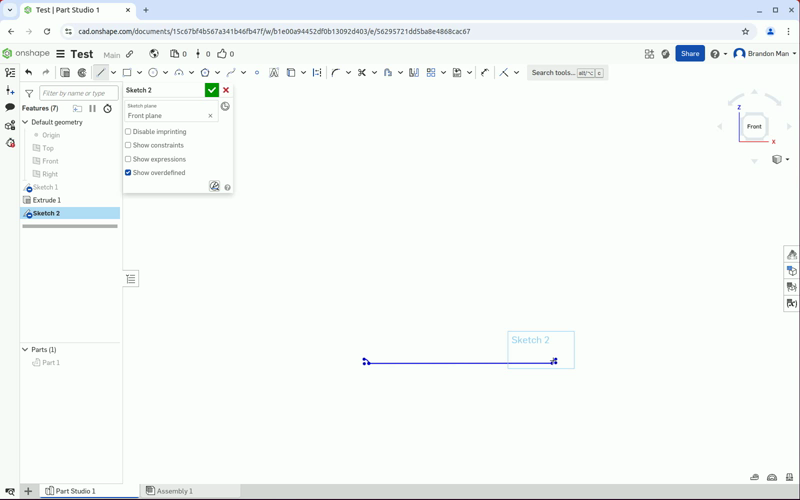
mouse_move(555, 359)
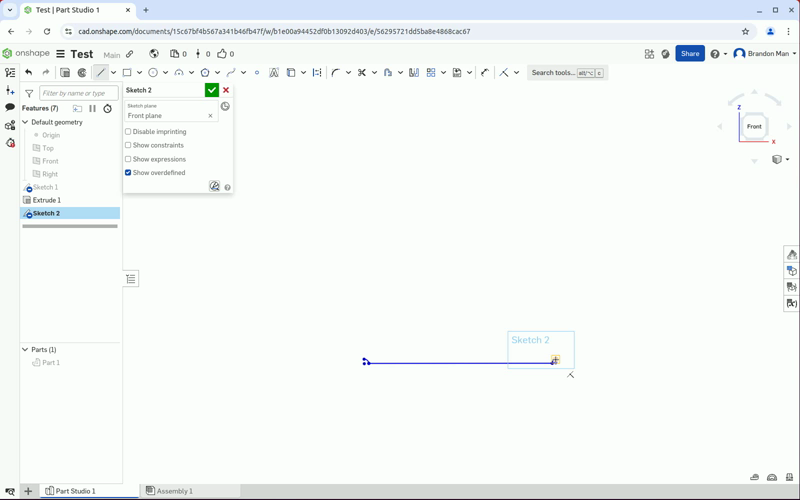
scroll(6)
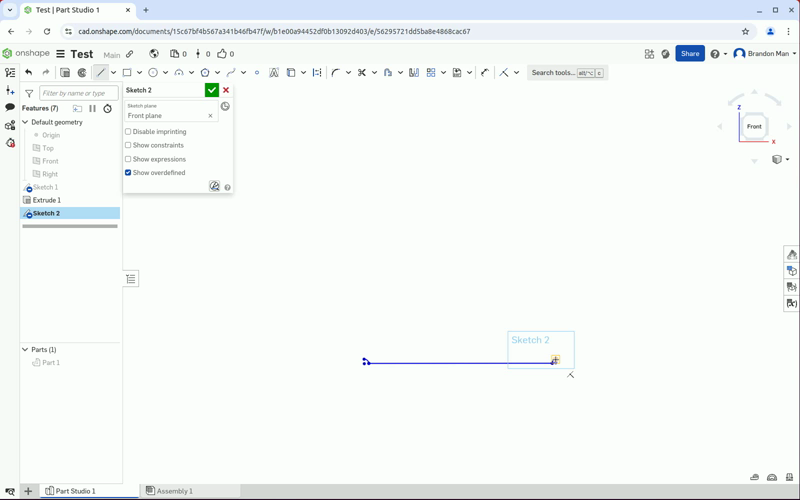
scroll(6)
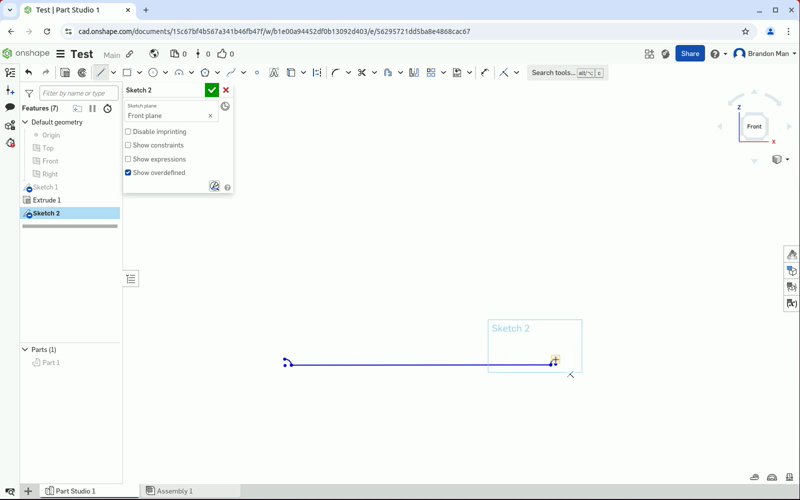
scroll(6)
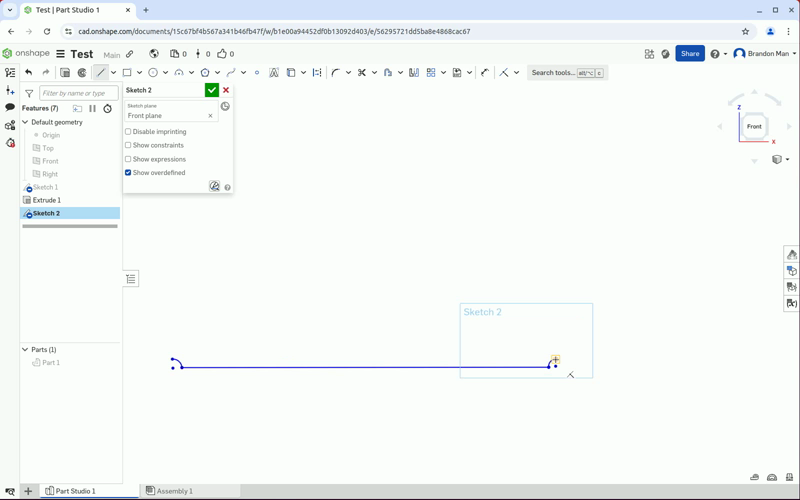
scroll(6)
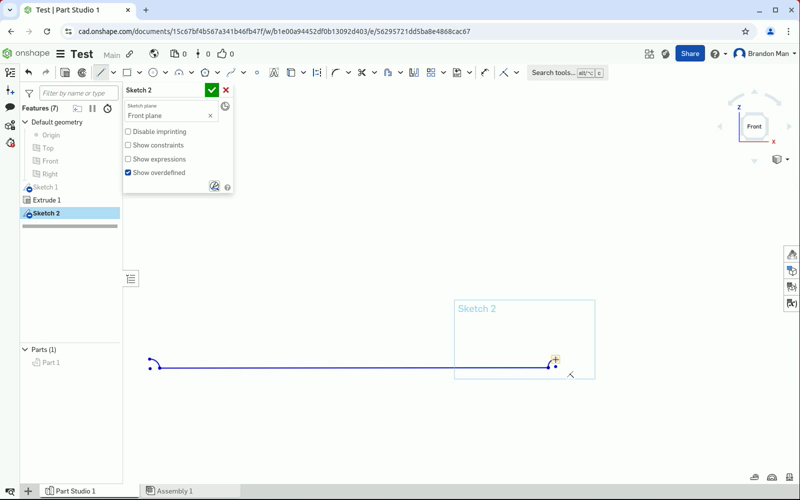
scroll(6)
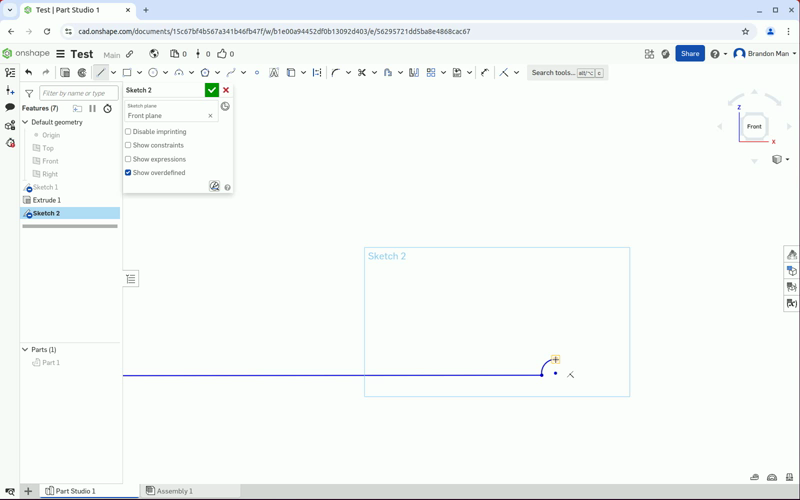
scroll(6)
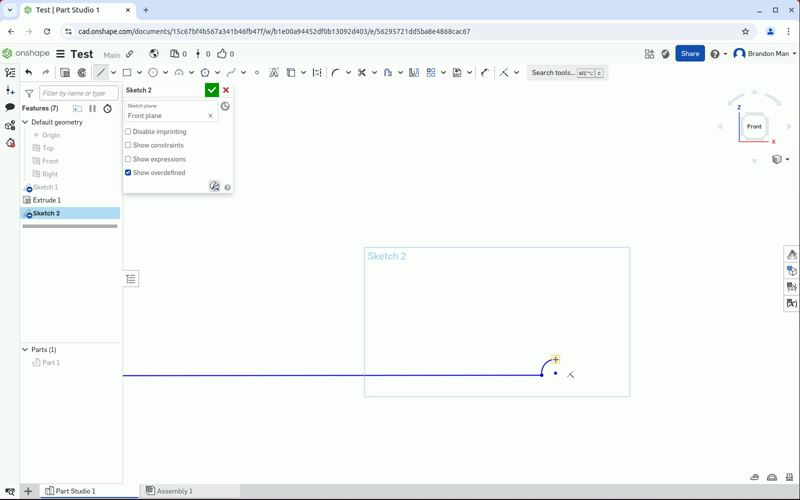
scroll(6)
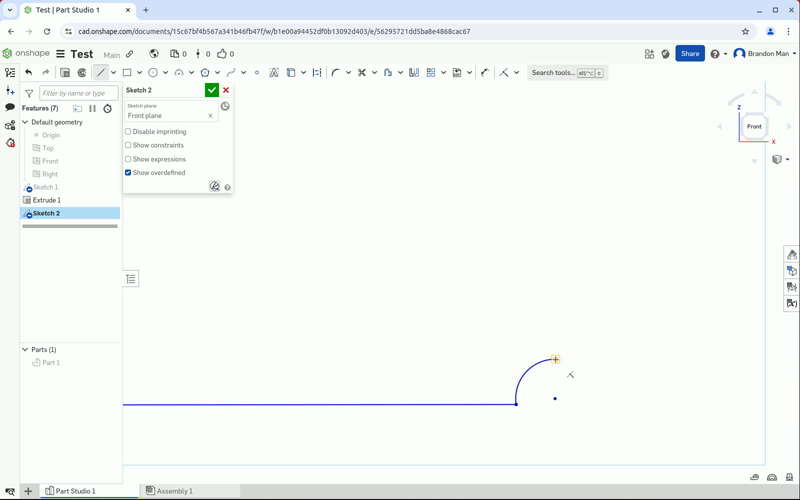
click(555, 359)
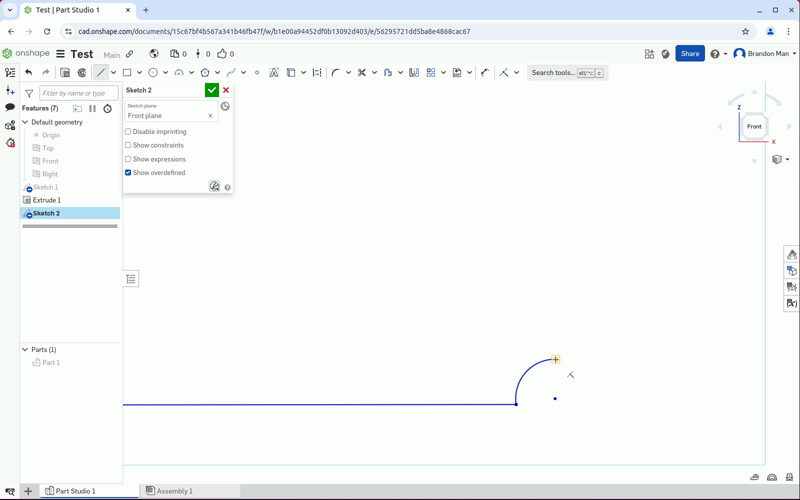
scroll(-6)
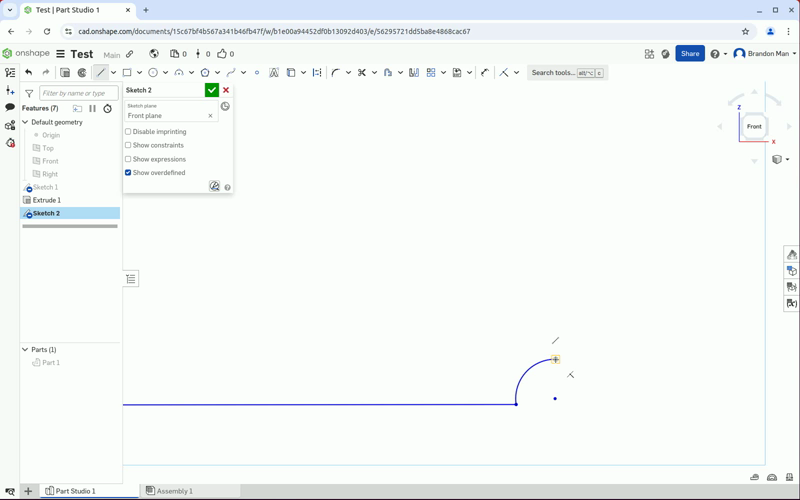
scroll(-6)
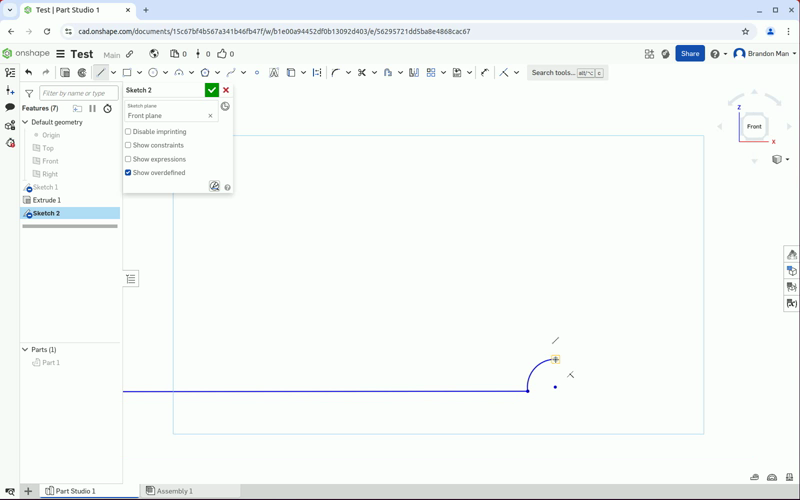
scroll(-6)
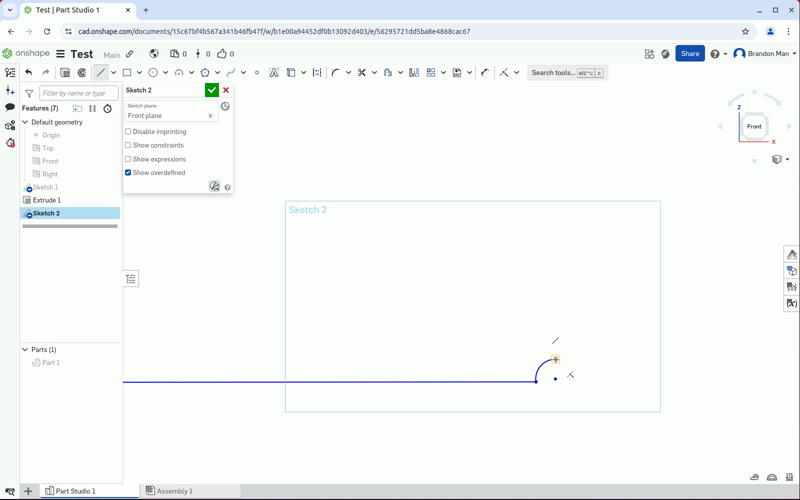
scroll(-6)
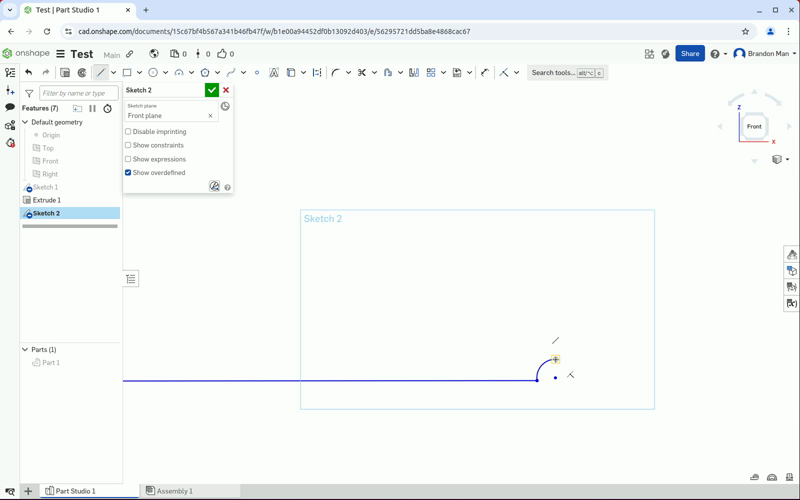
scroll(-6)
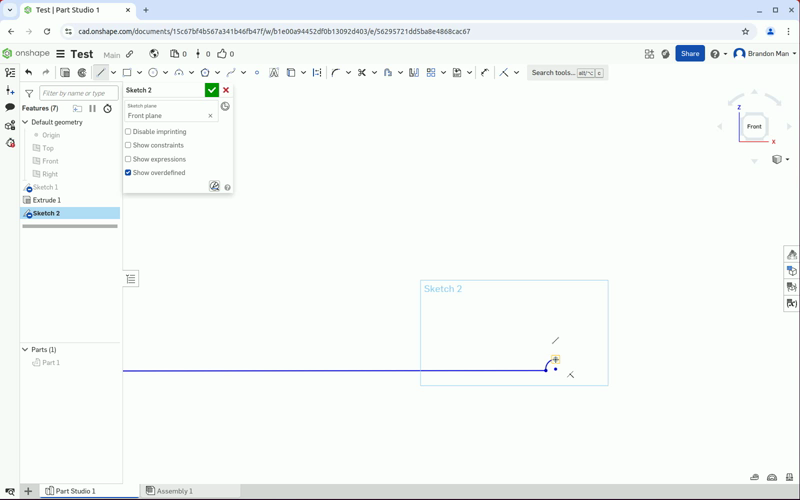
scroll(-6)
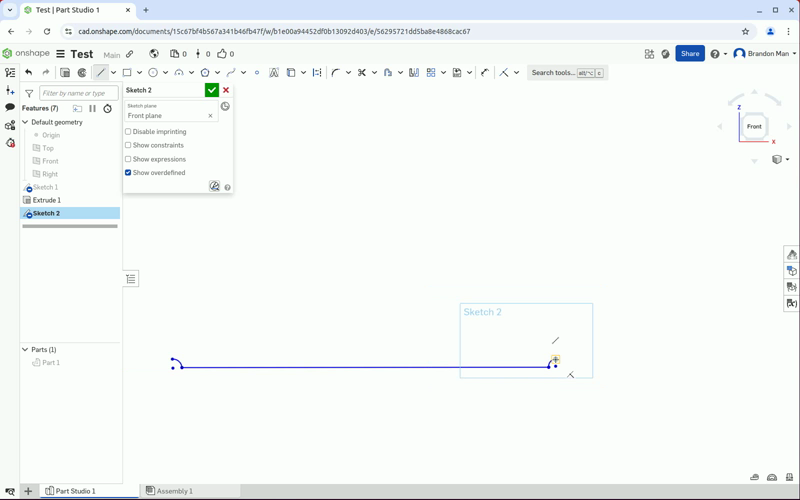
scroll(-6)
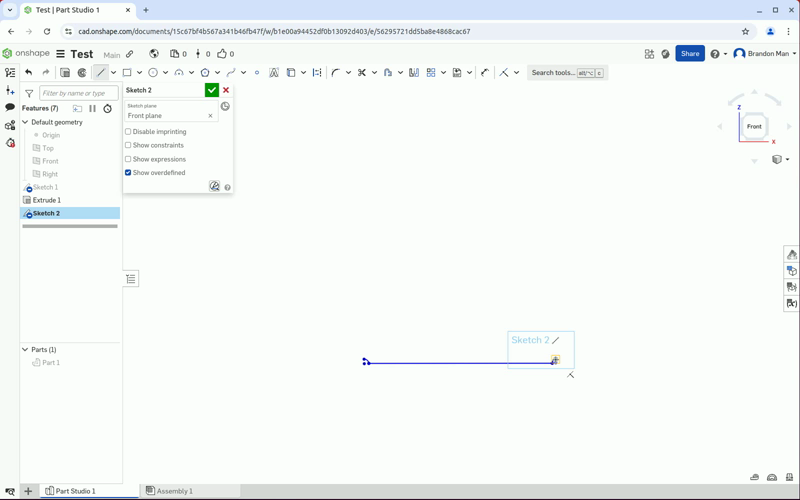
key_down(shift)
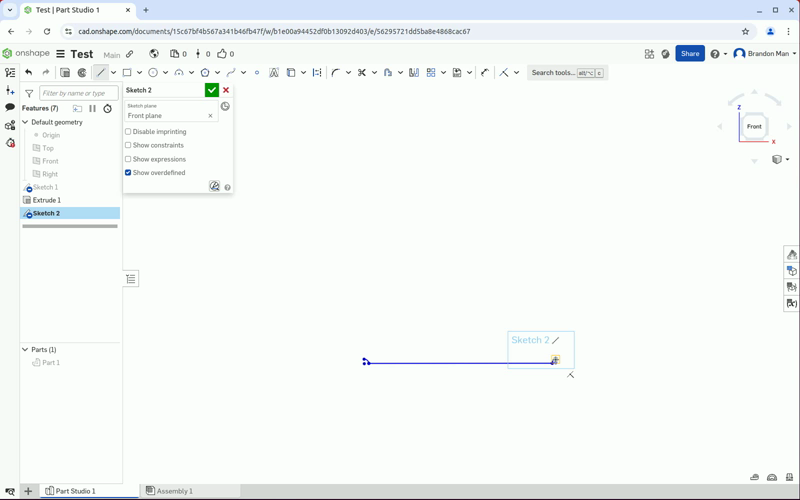
mouse_move(555, 207)
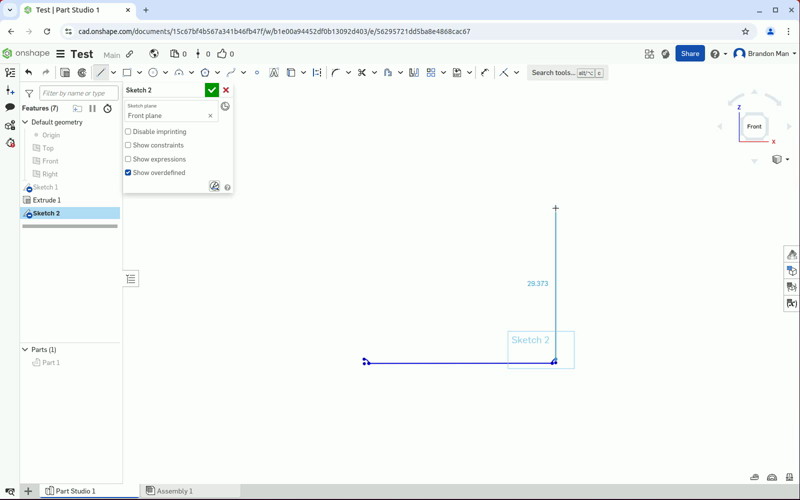
click(555, 207)
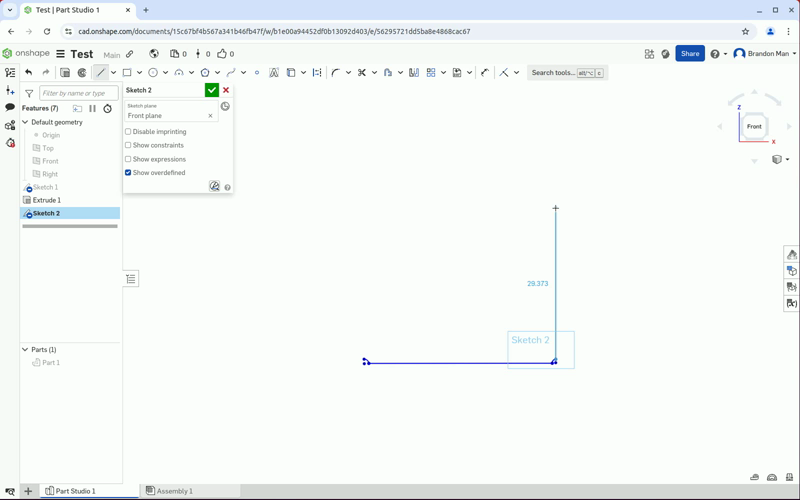
key_up(shift)
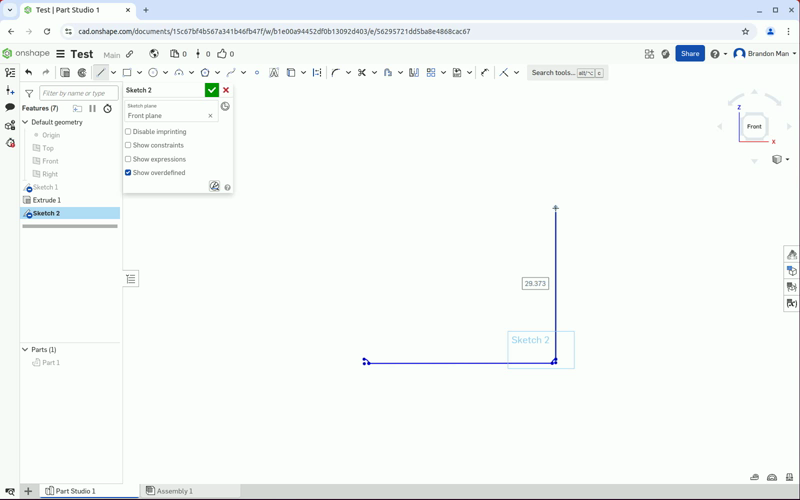
key(esc)
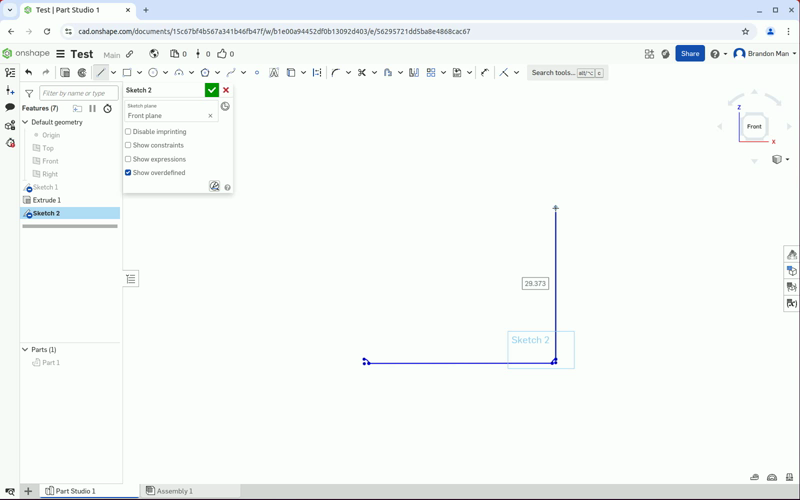
key(a)
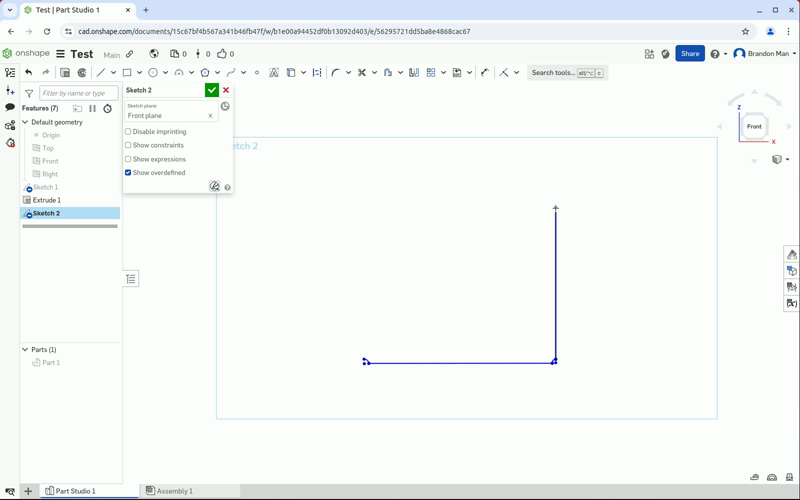
mouse_move(555, 207)
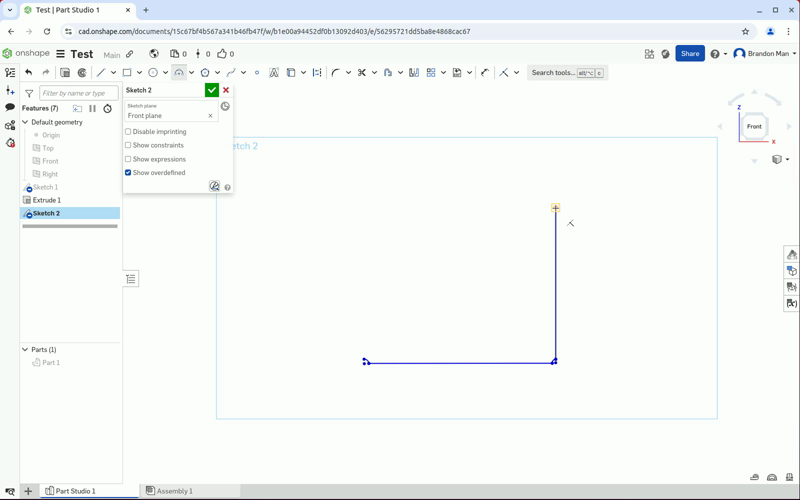
click(555, 207)
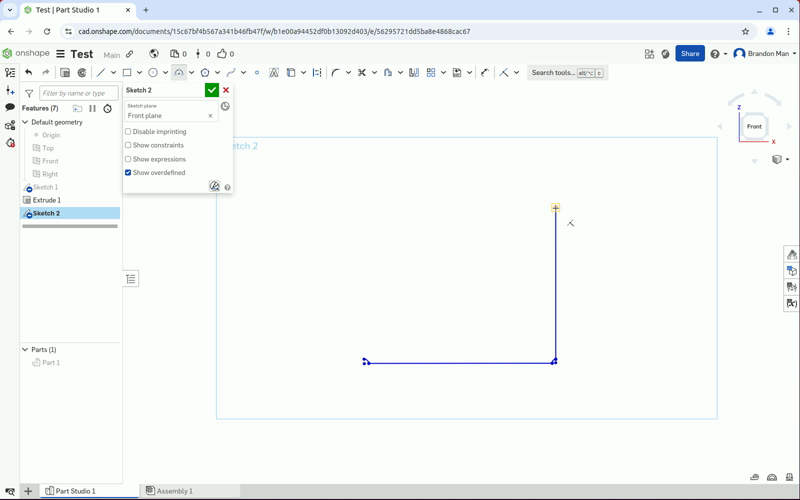
key_down(shift)
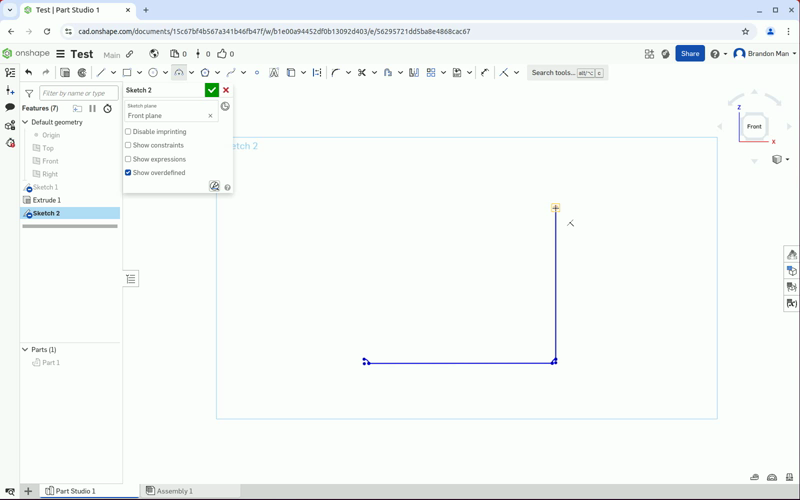
mouse_move(552, 201)
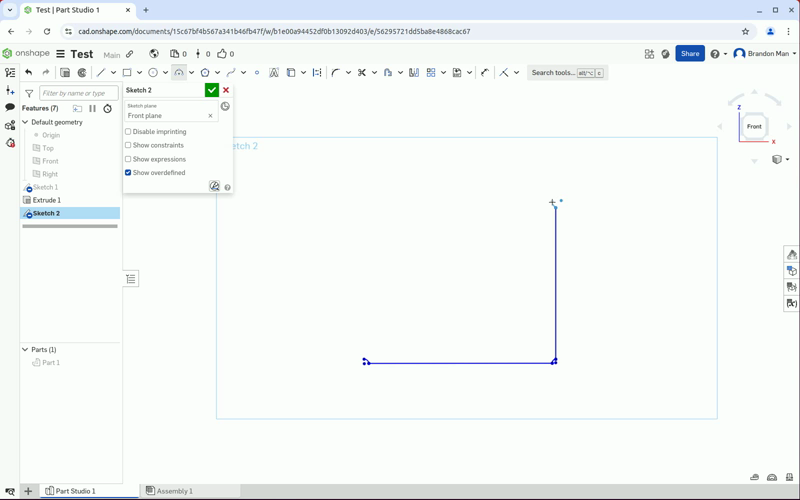
scroll(6)
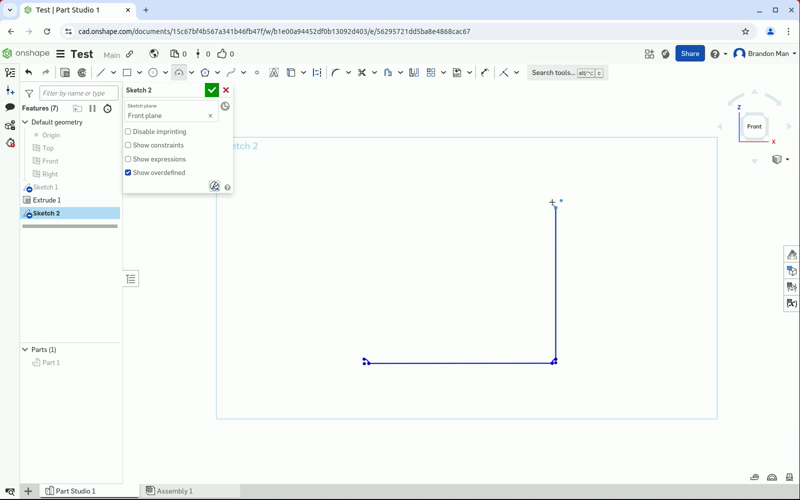
scroll(6)
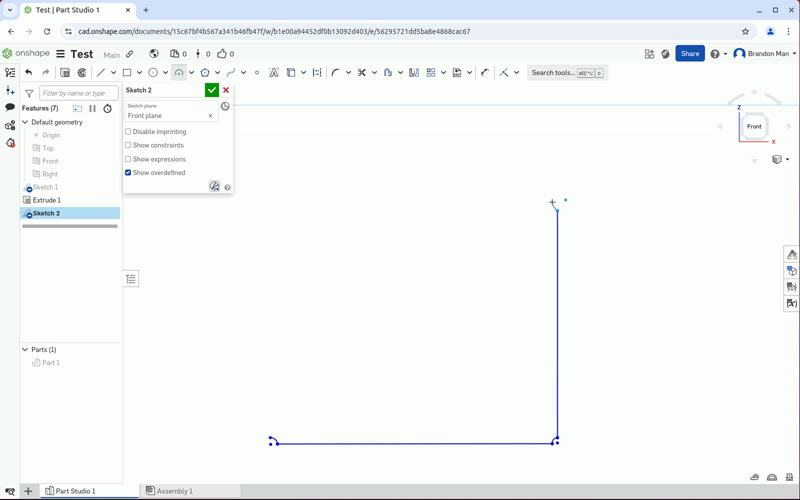
scroll(6)
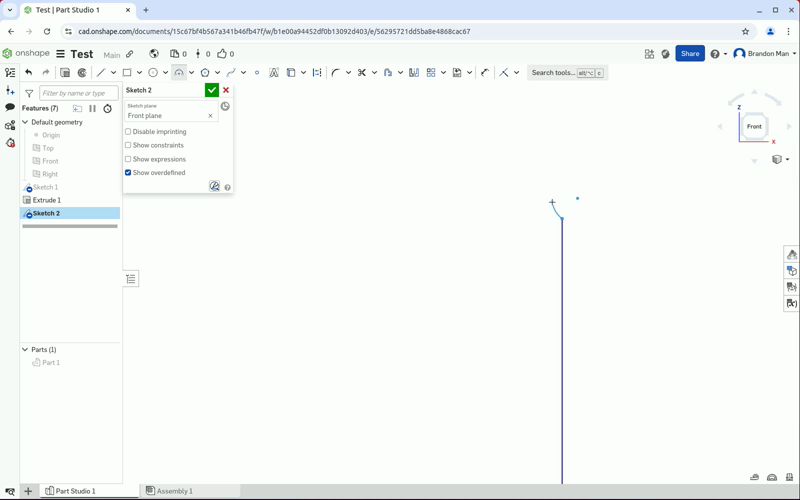
scroll(6)
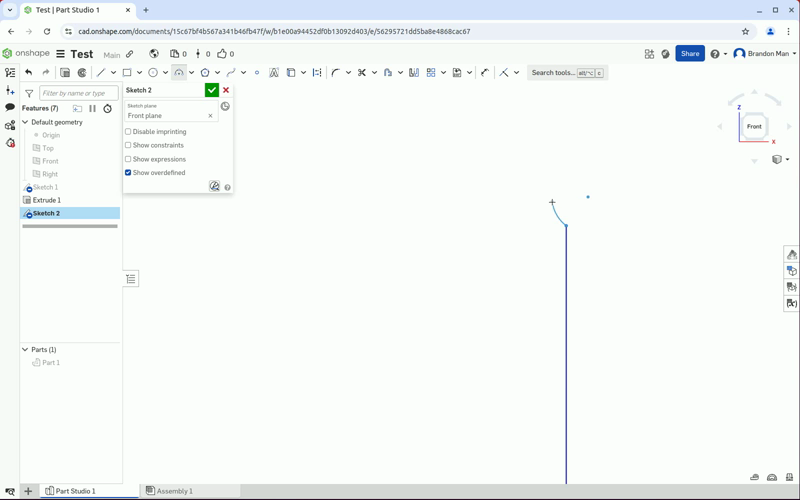
scroll(6)
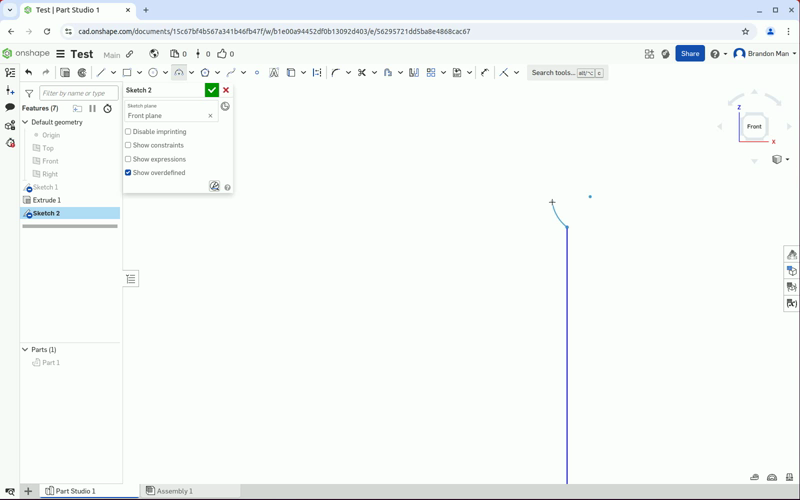
scroll(6)
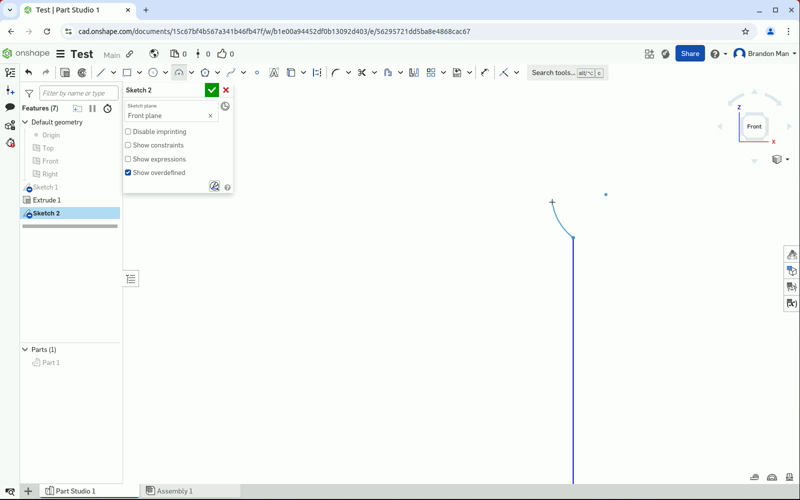
scroll(6)
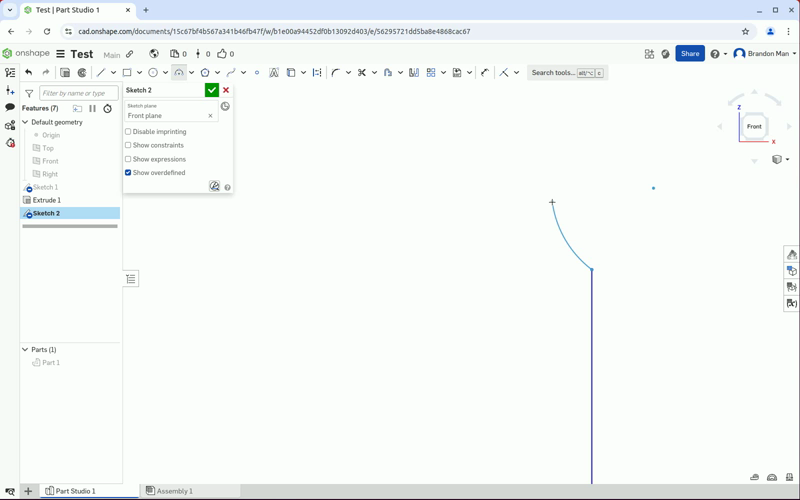
click(552, 201)
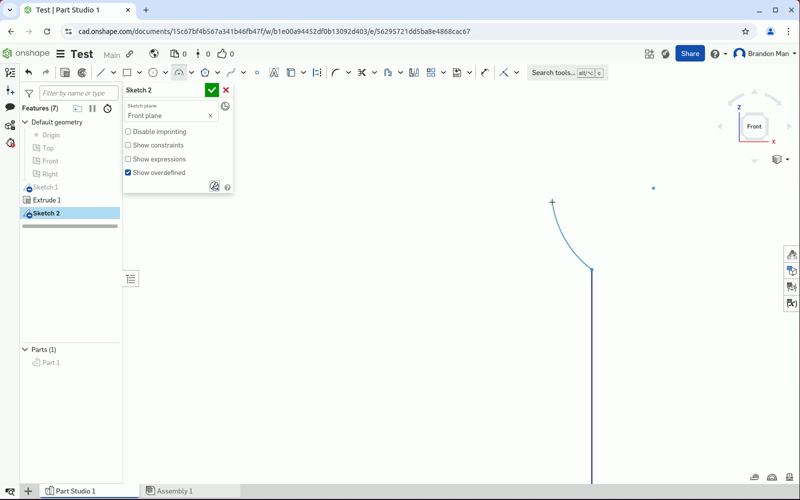
scroll(-6)
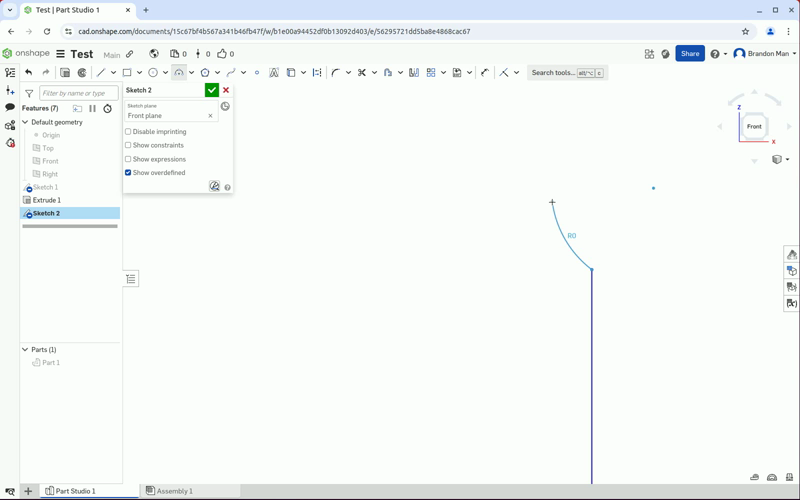
scroll(-6)
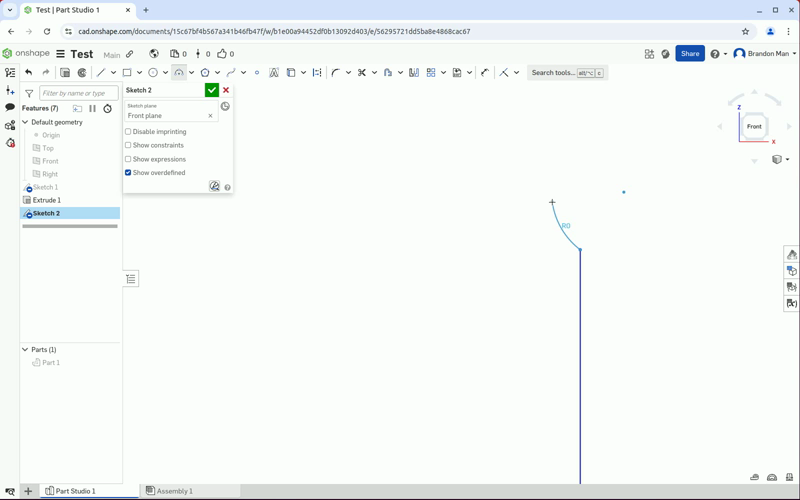
scroll(-6)
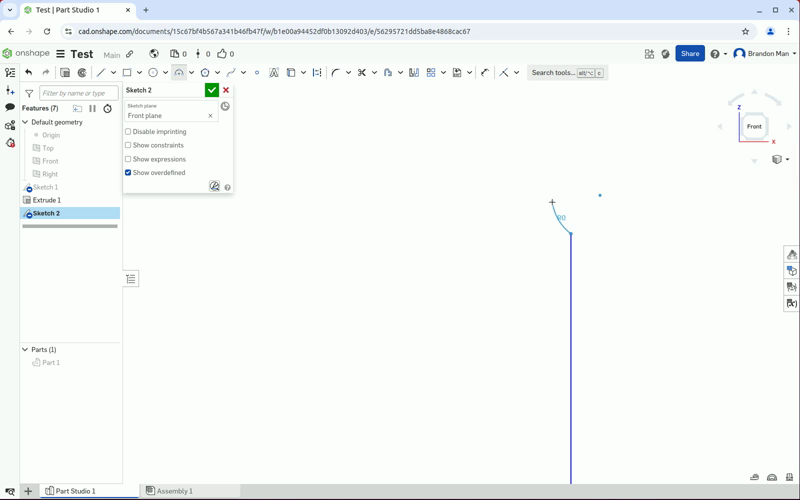
scroll(-6)
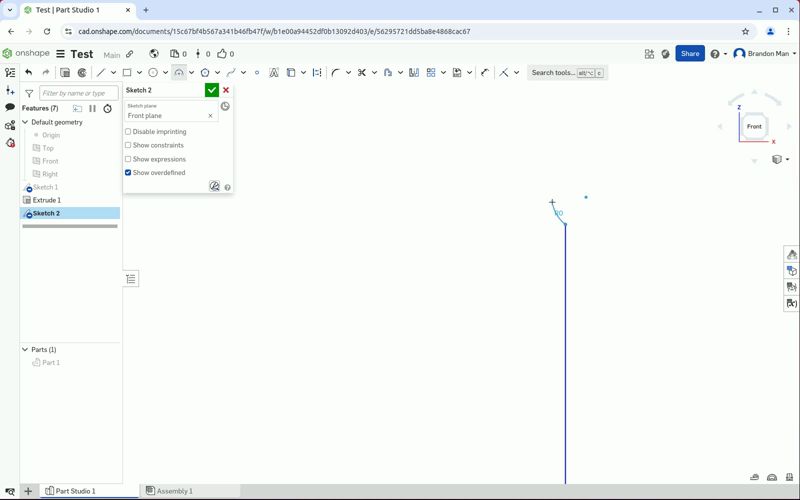
scroll(-6)
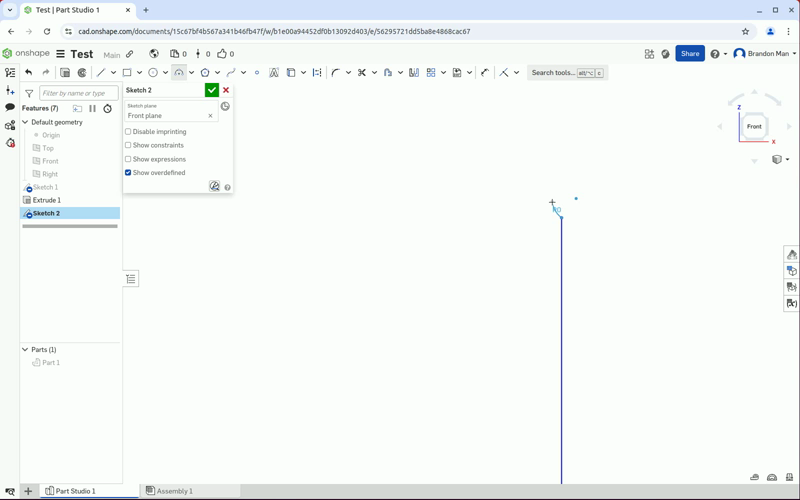
scroll(-6)
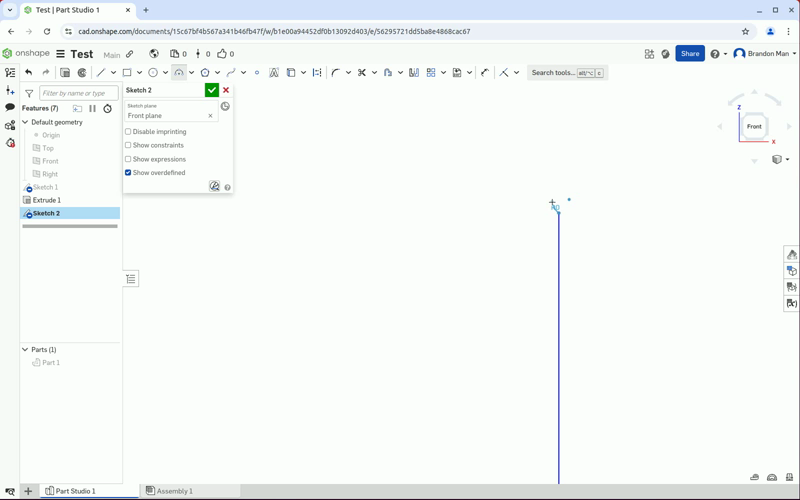
scroll(-6)
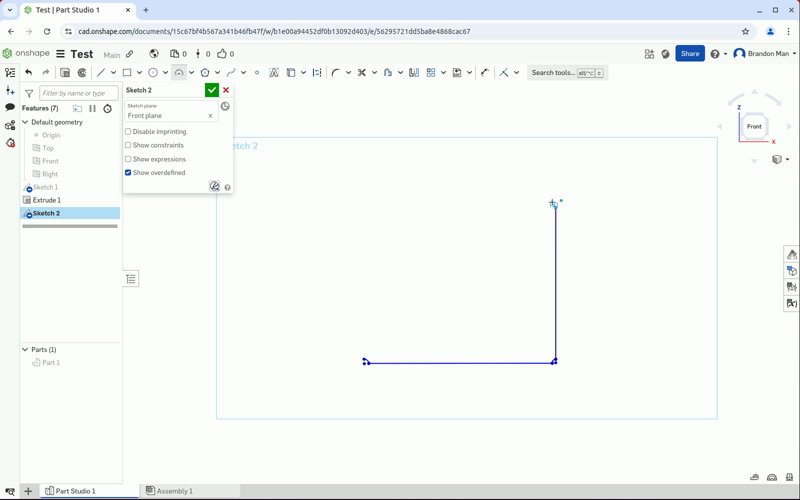
mouse_move(552, 205)
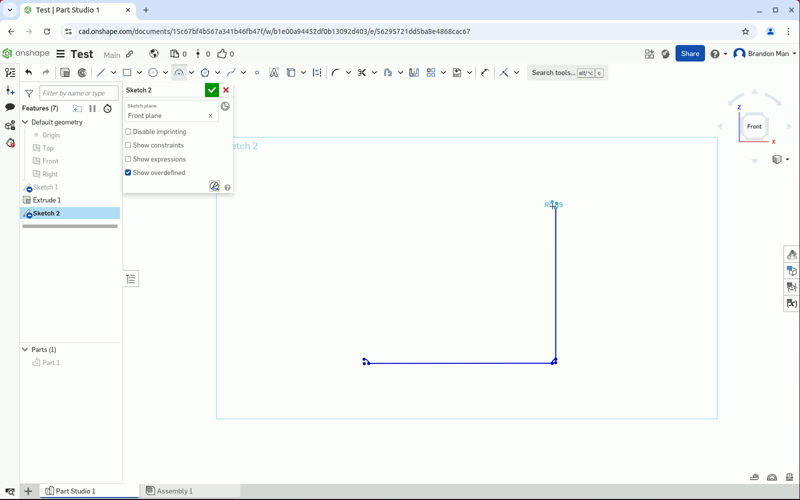
scroll(6)
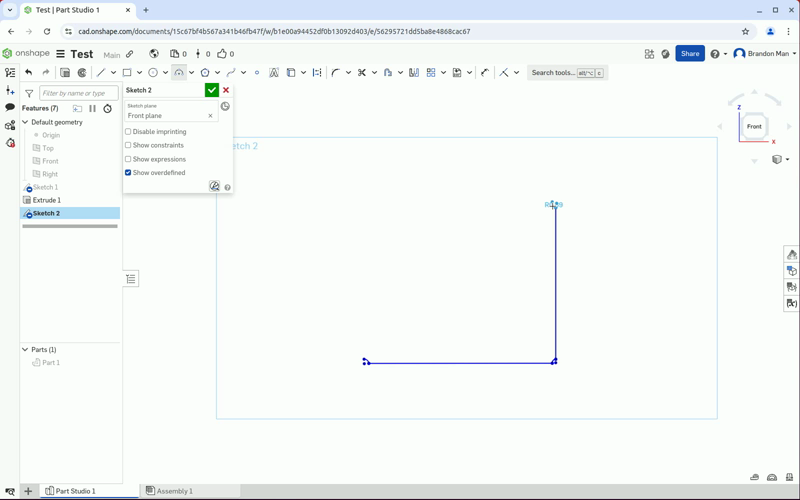
scroll(6)
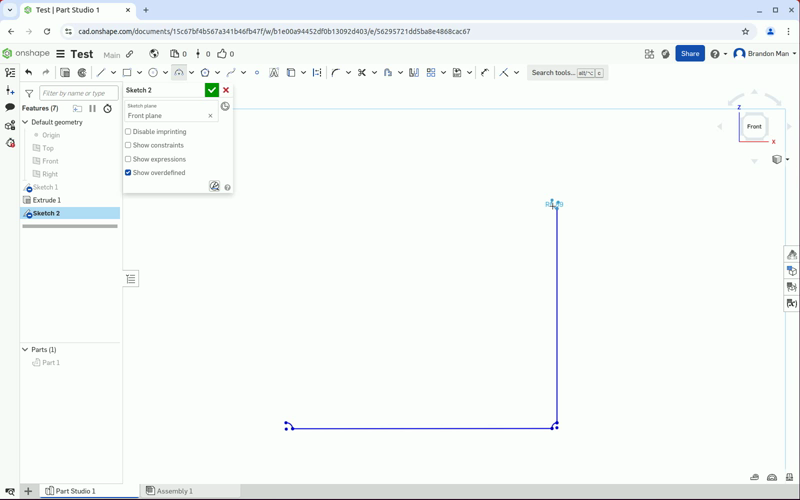
scroll(6)
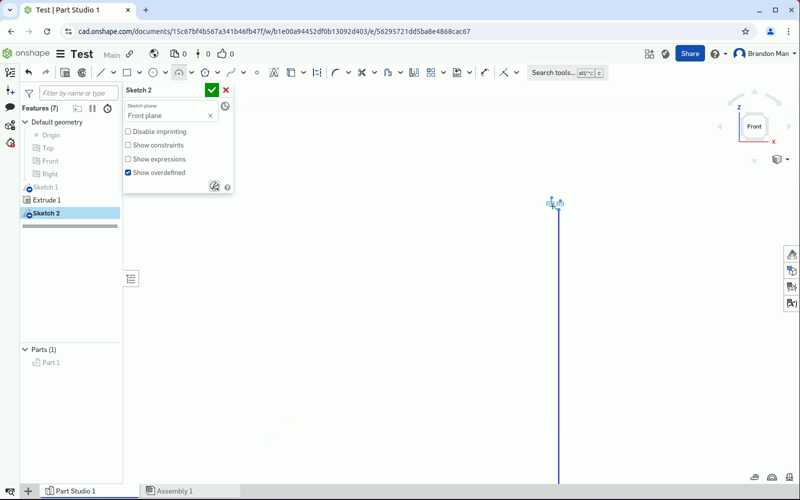
scroll(6)
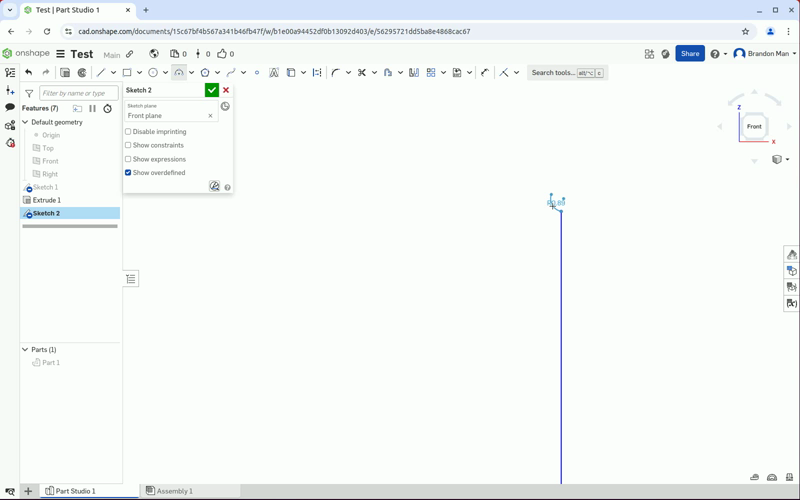
scroll(6)
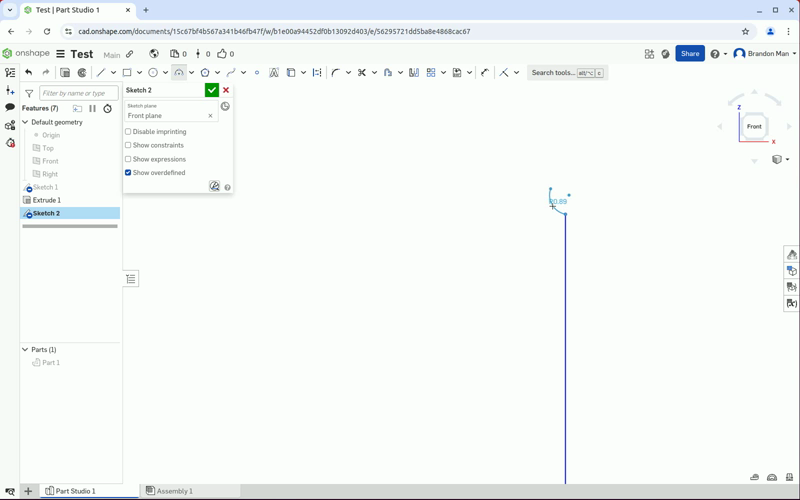
scroll(6)
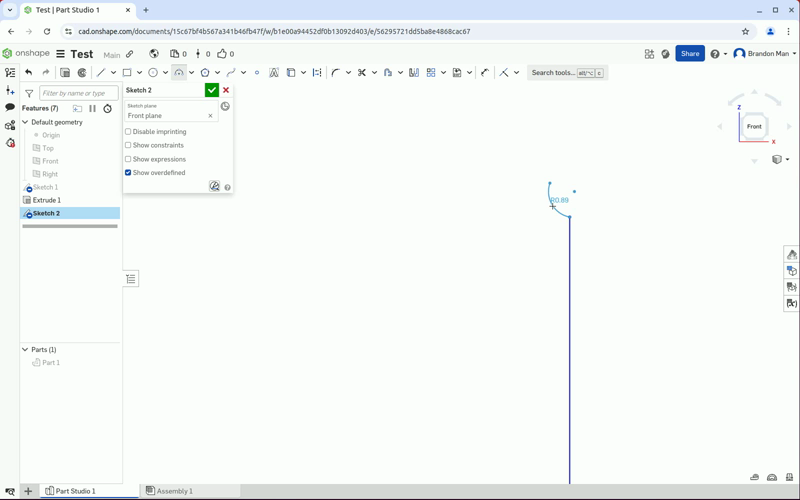
scroll(6)
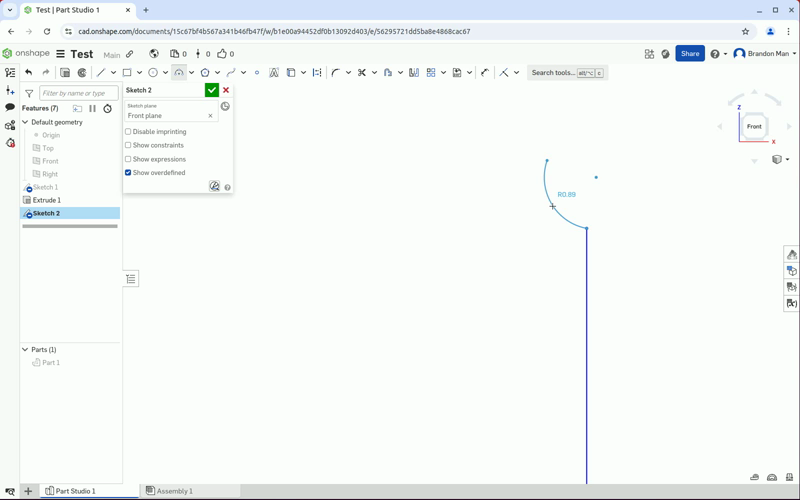
click(552, 205)
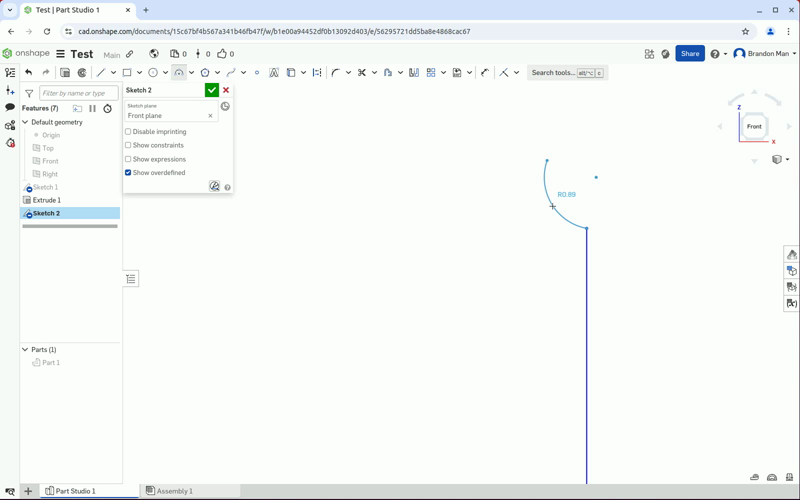
scroll(-6)
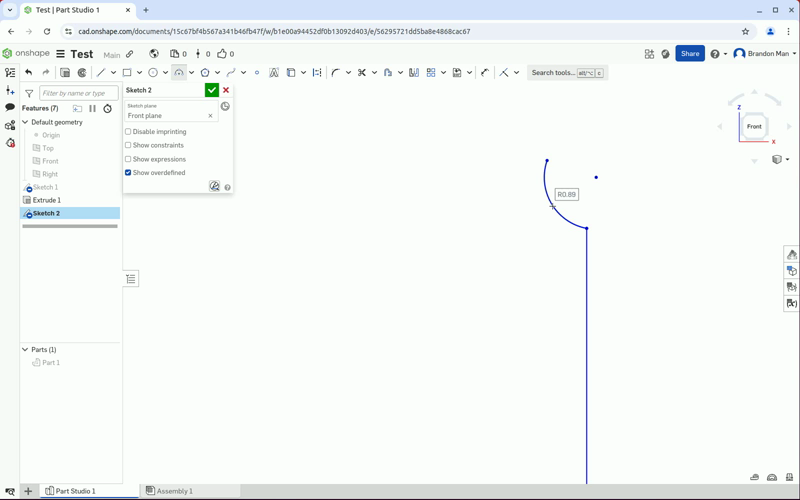
scroll(-6)
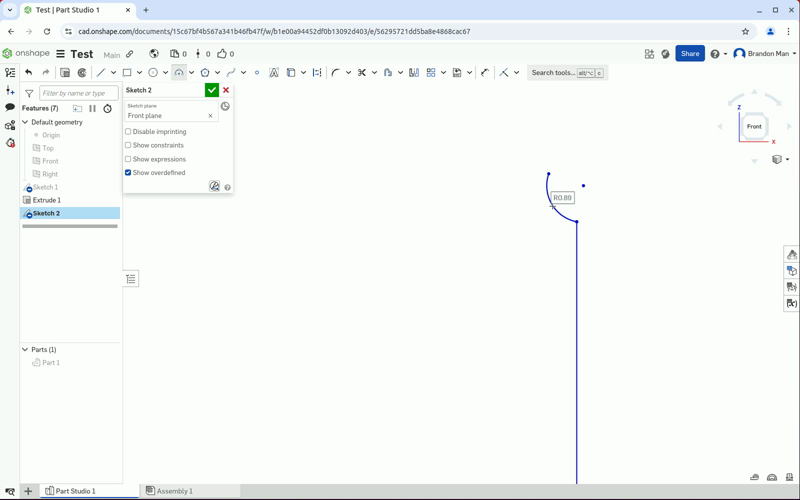
scroll(-6)
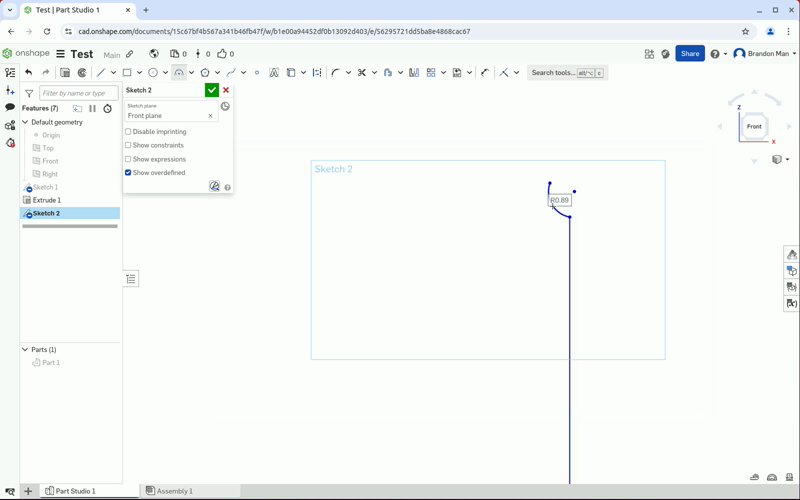
scroll(-6)
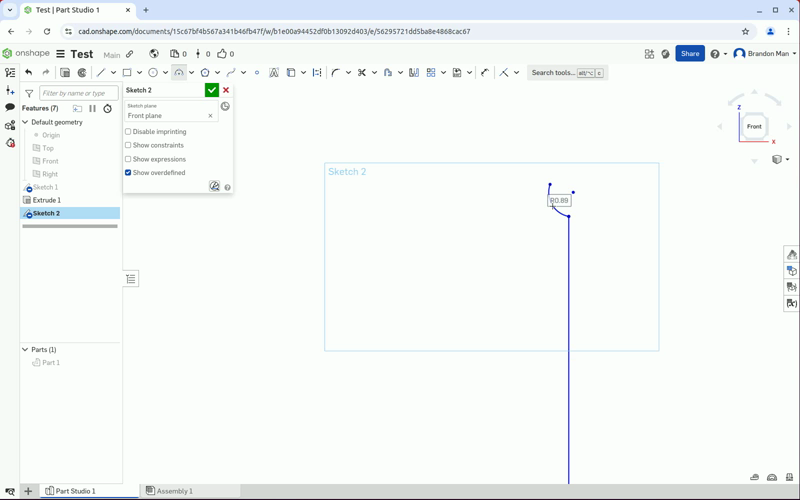
scroll(-6)
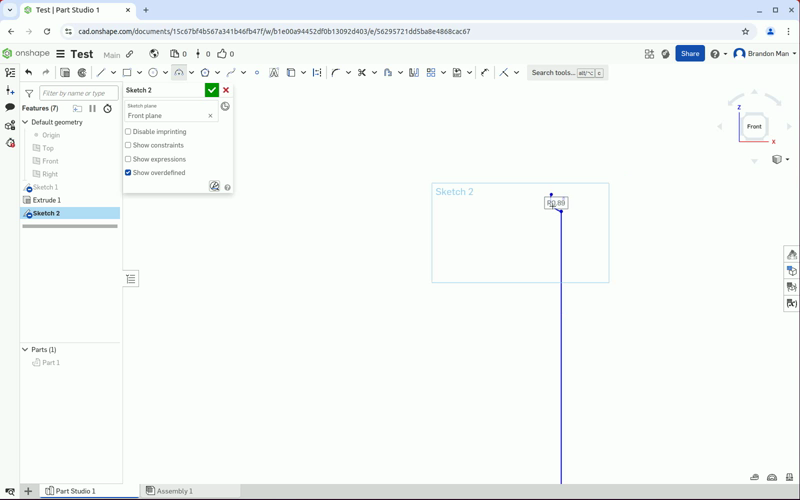
scroll(-6)
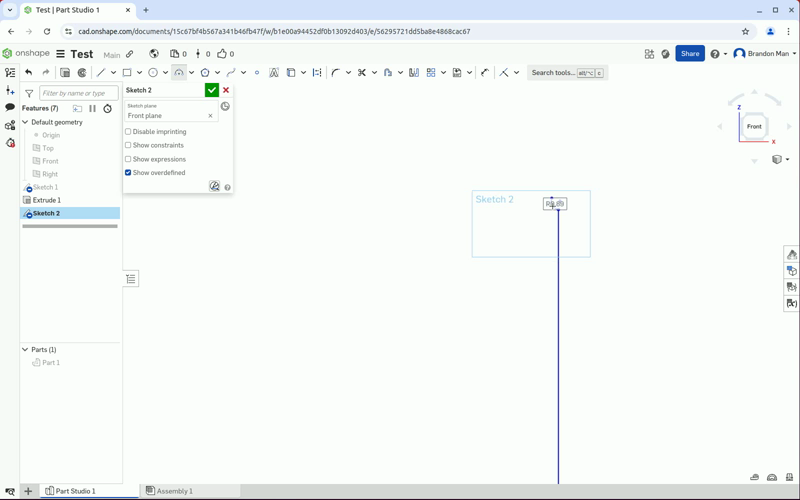
scroll(-6)
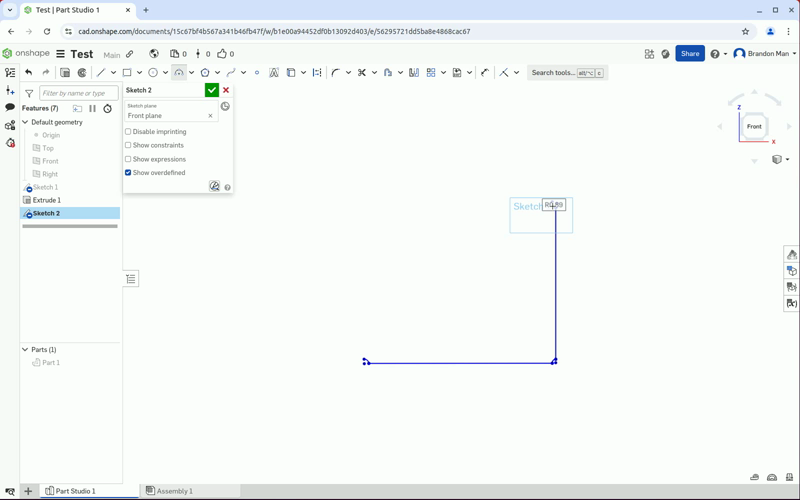
key_up(shift)
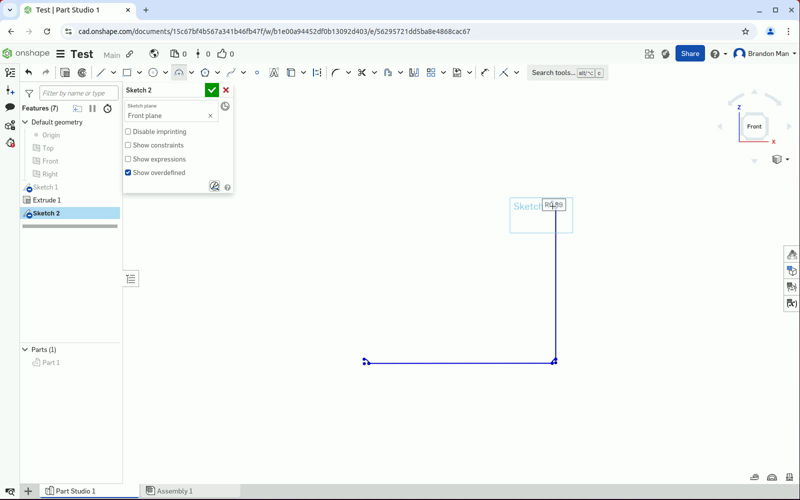
key(esc)
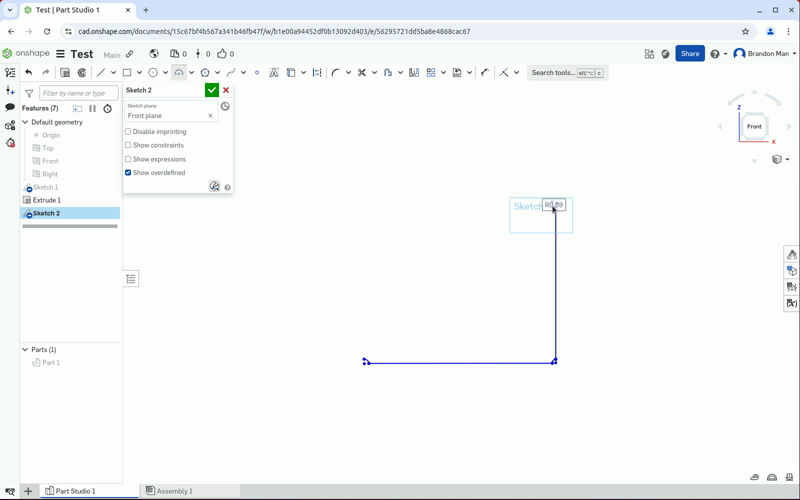
key(l)
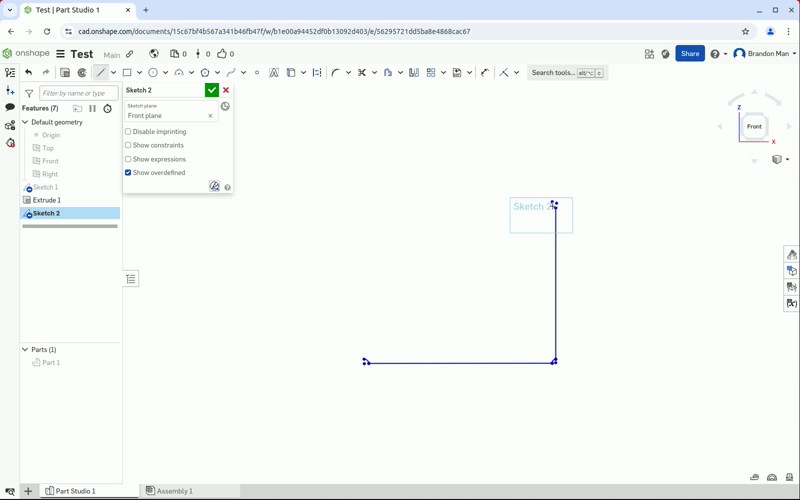
mouse_move(552, 201)
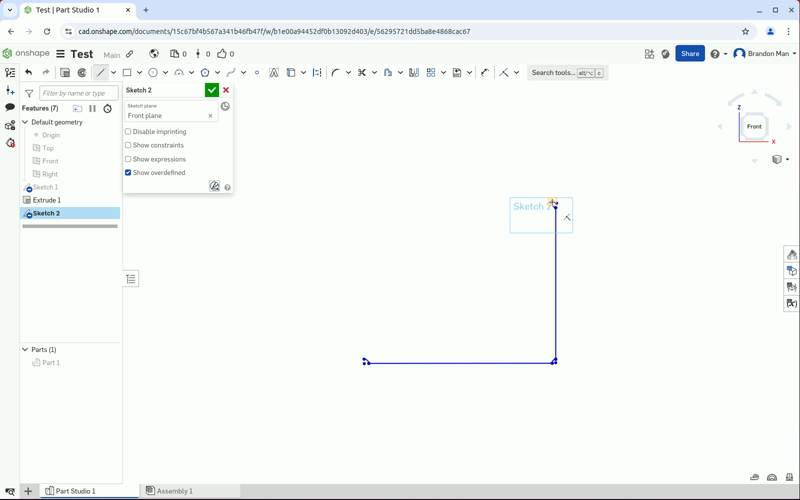
scroll(6)
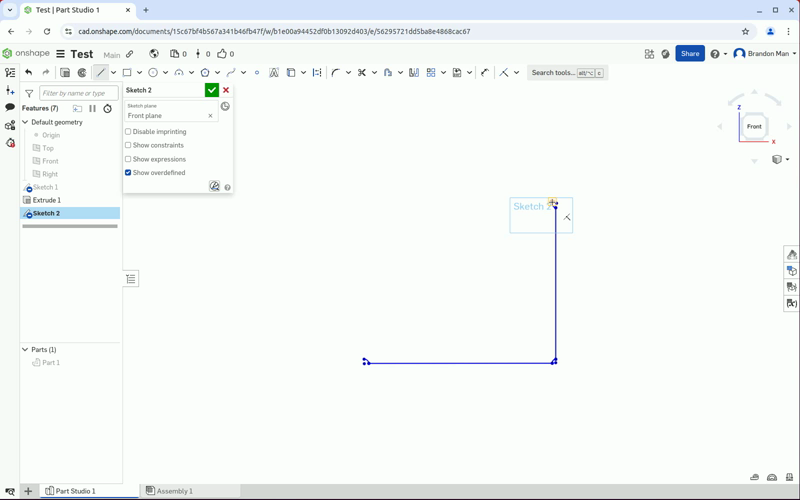
scroll(6)
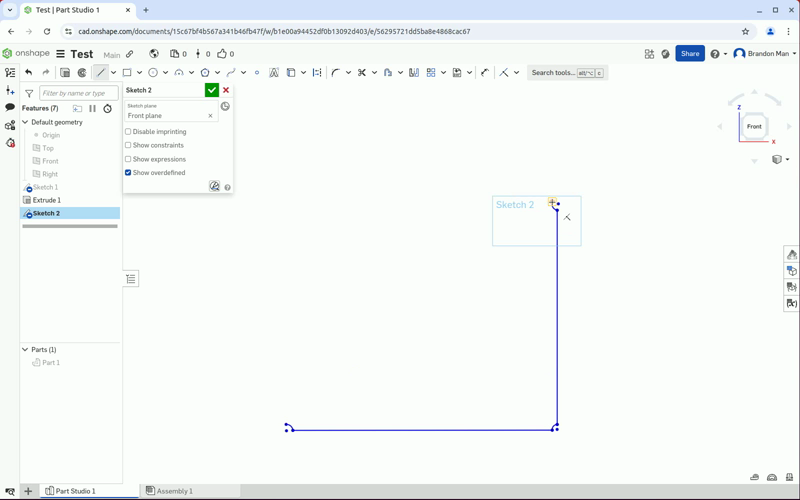
scroll(6)
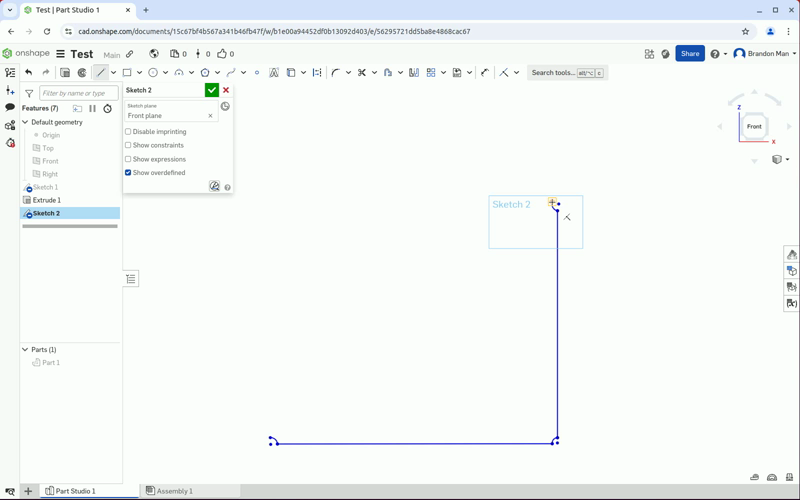
scroll(6)
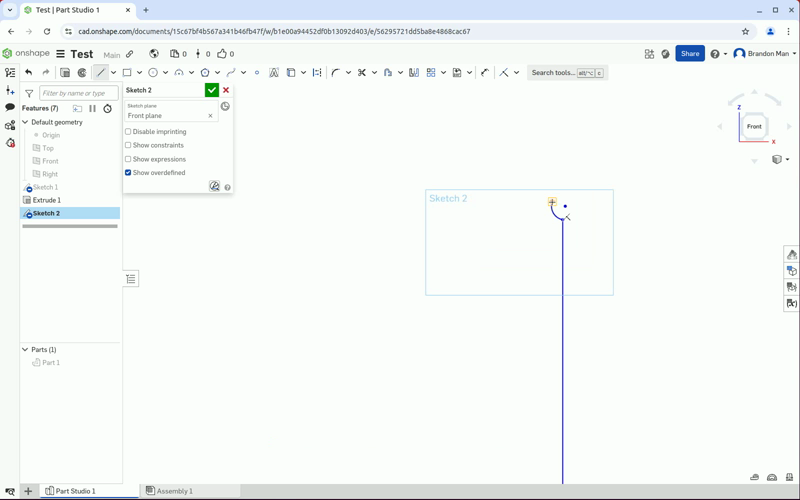
scroll(6)
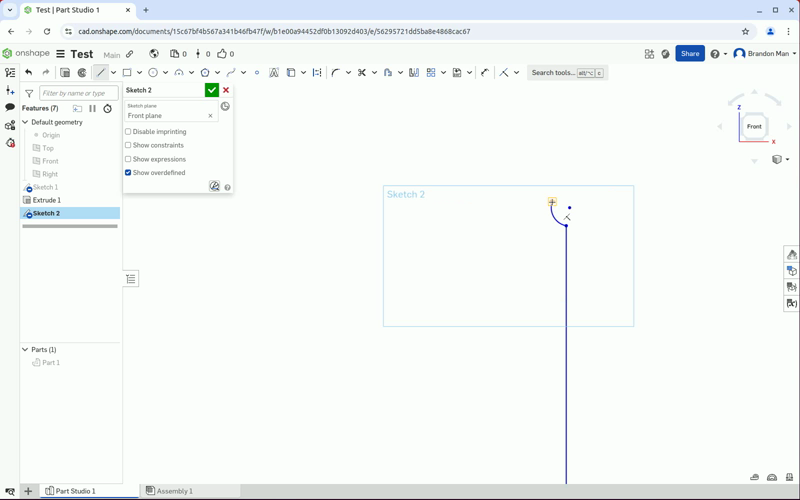
scroll(6)
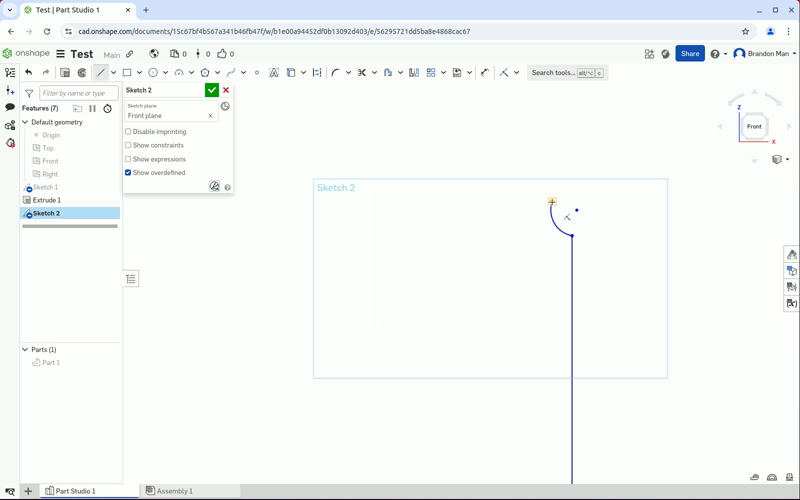
scroll(6)
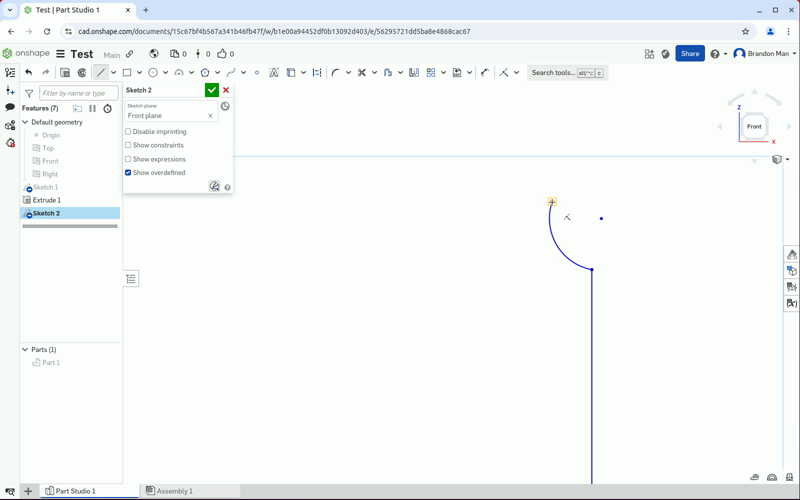
click(552, 201)
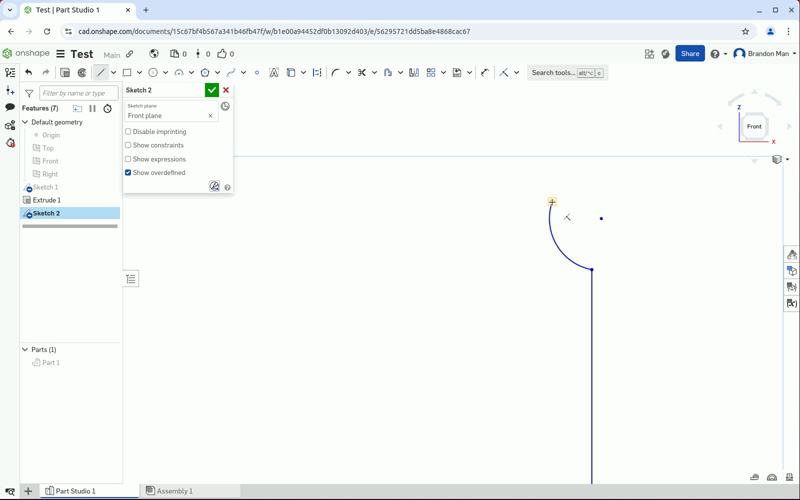
scroll(-6)
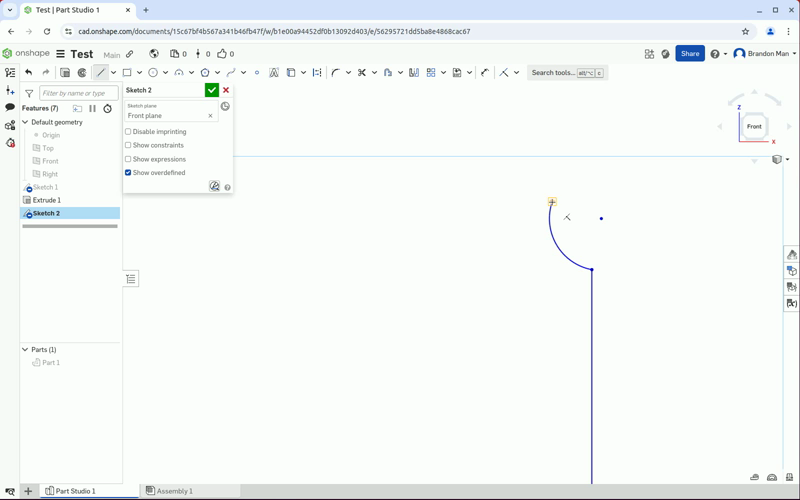
scroll(-6)
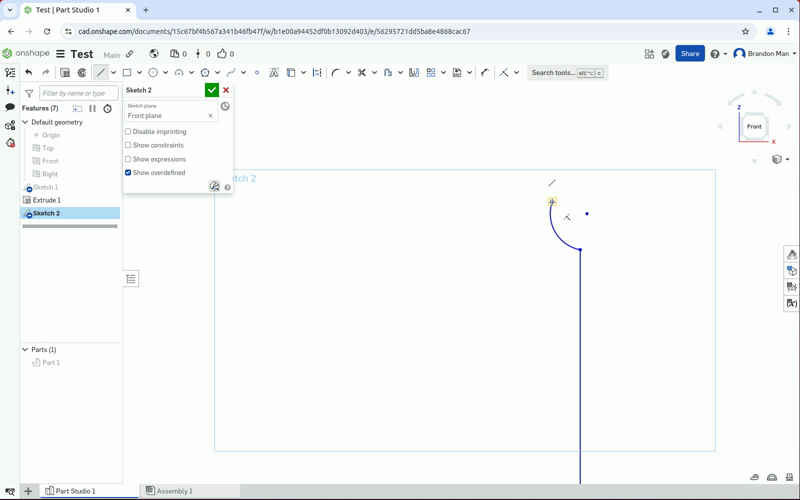
scroll(-6)
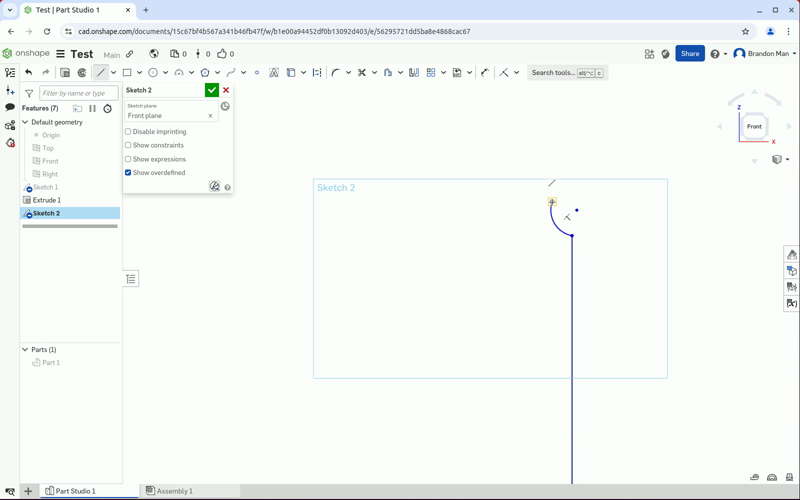
scroll(-6)
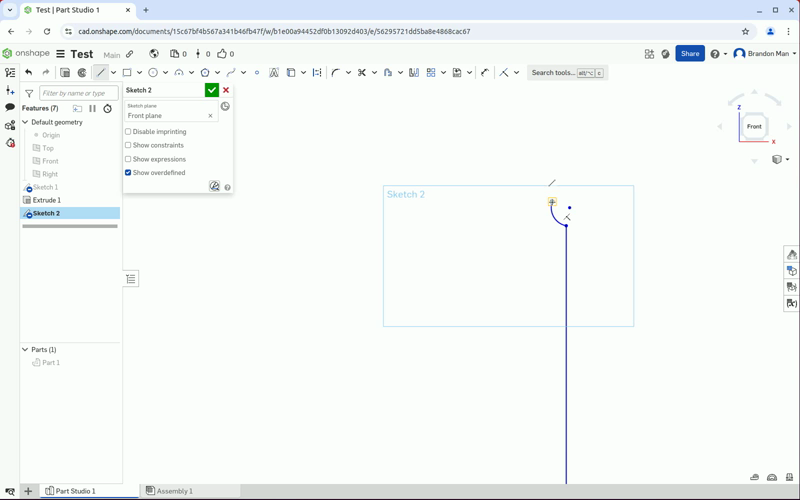
scroll(-6)
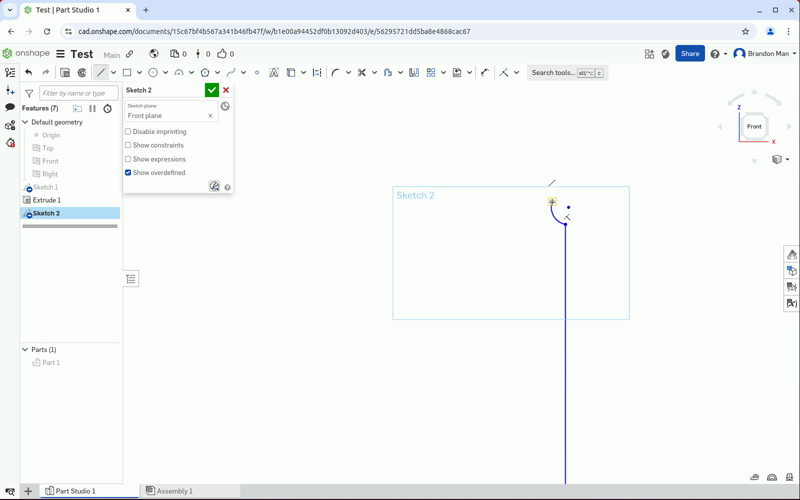
scroll(-6)
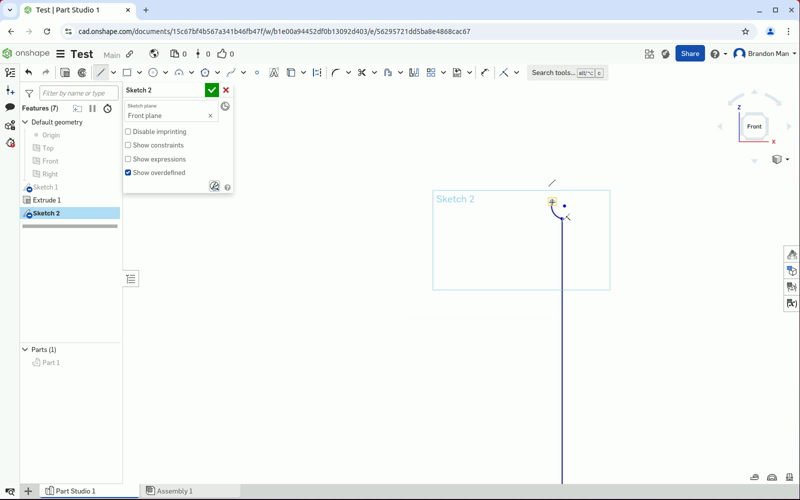
scroll(-6)
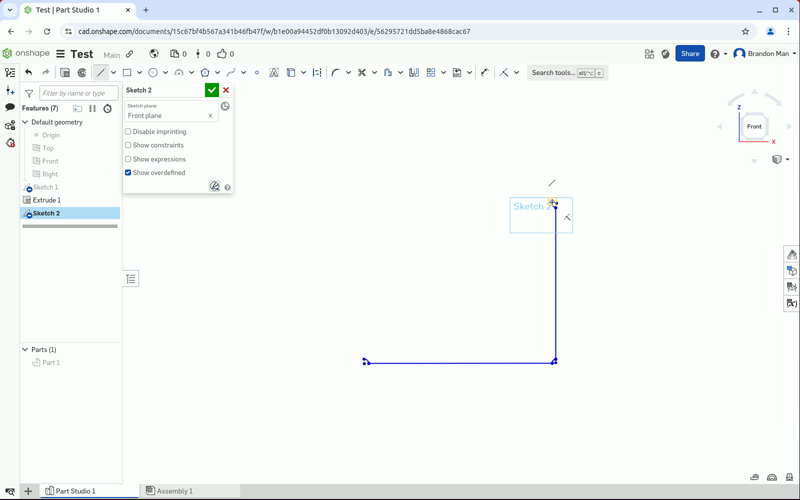
key_down(shift)
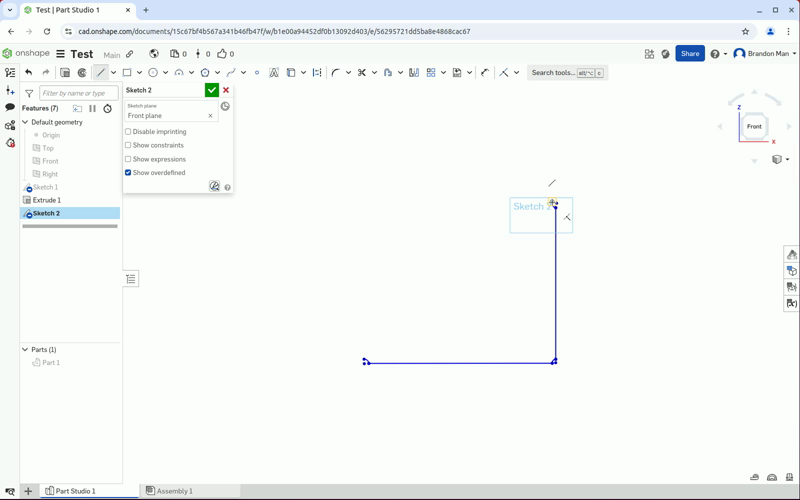
mouse_move(368, 201)
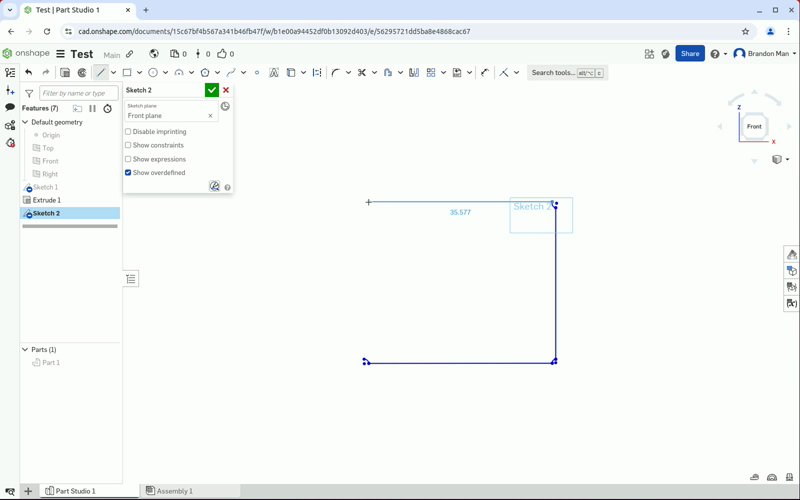
click(368, 201)
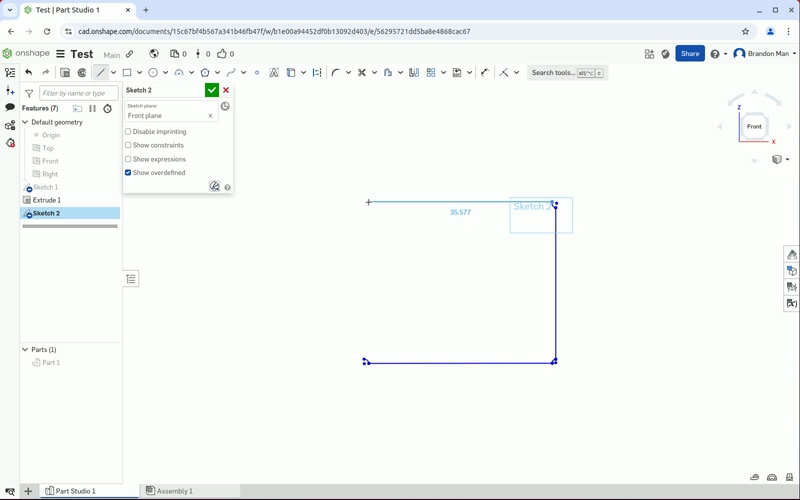
key_up(shift)
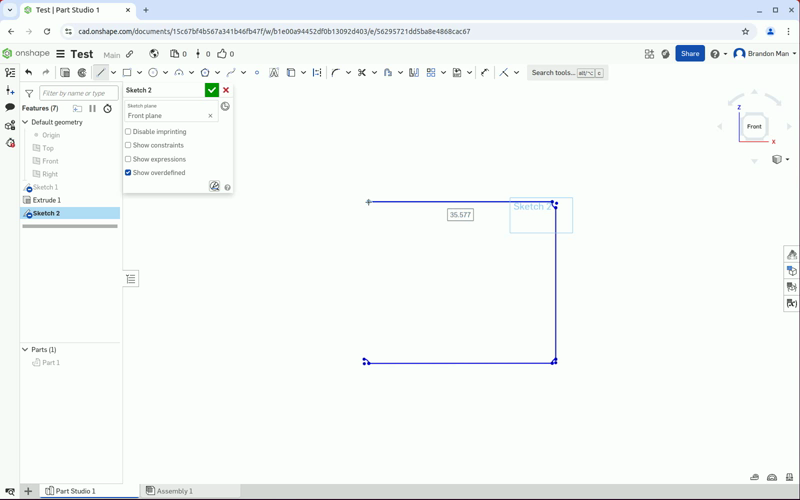
key(esc)
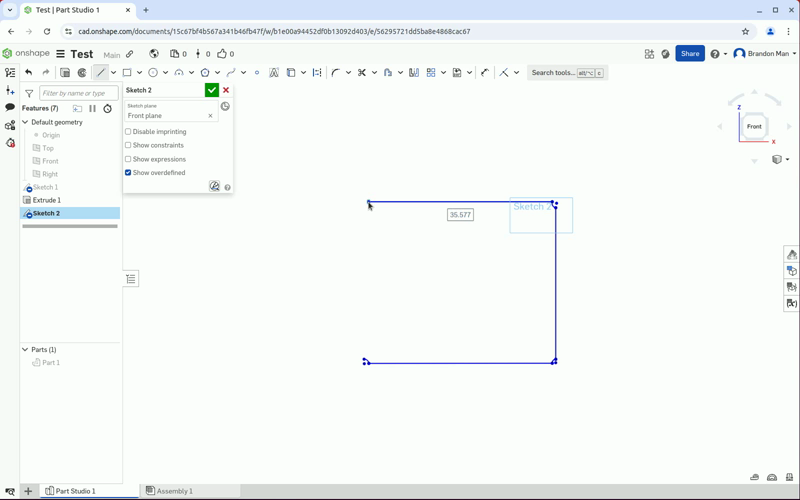
key(a)
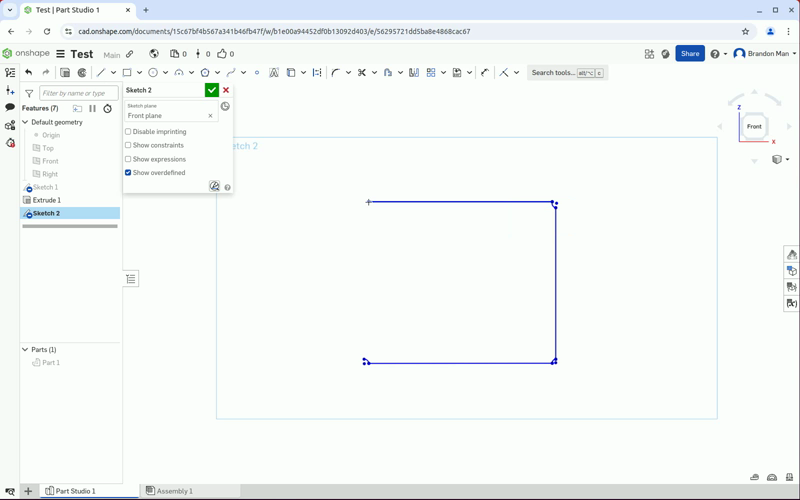
mouse_move(368, 201)
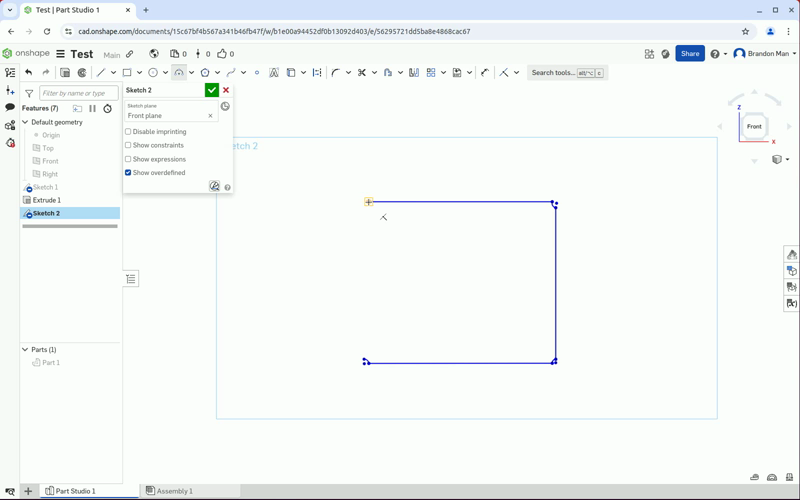
click(368, 201)
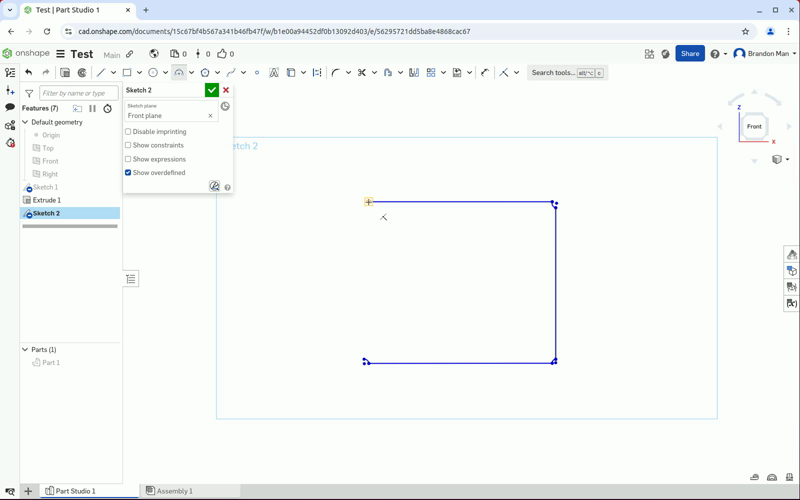
key_down(shift)
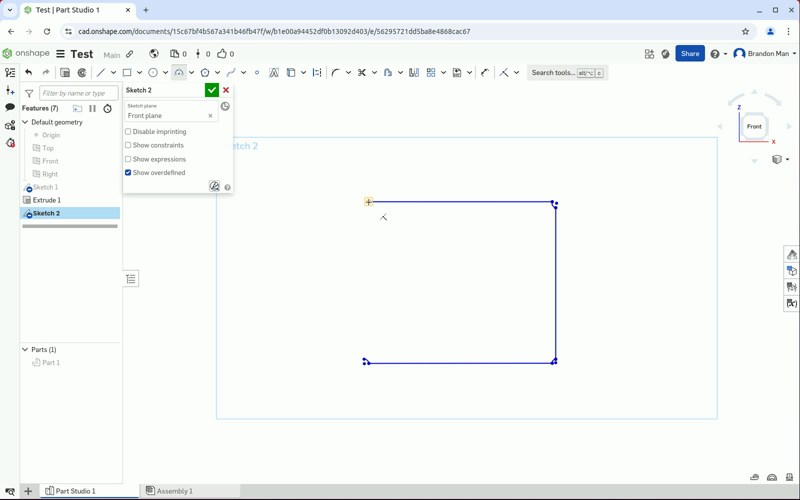
mouse_move(364, 207)
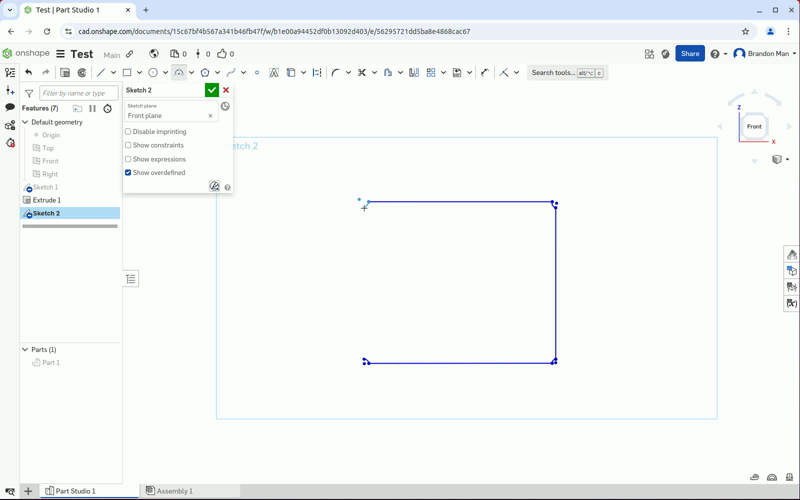
scroll(6)
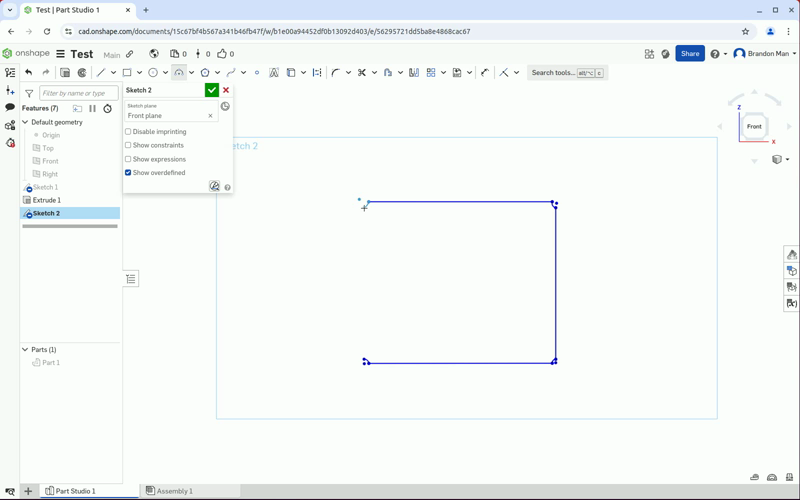
scroll(6)
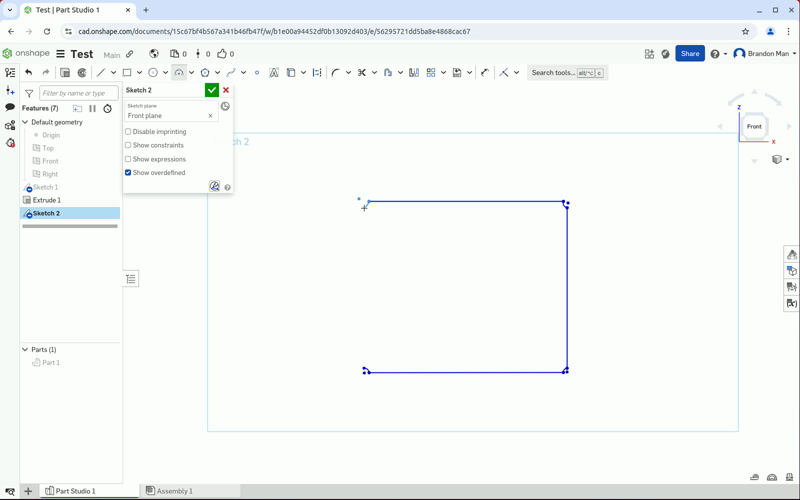
scroll(6)
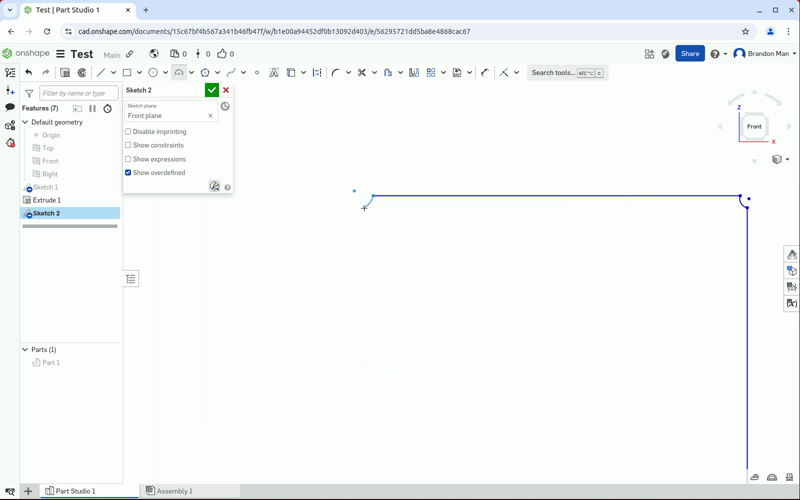
scroll(6)
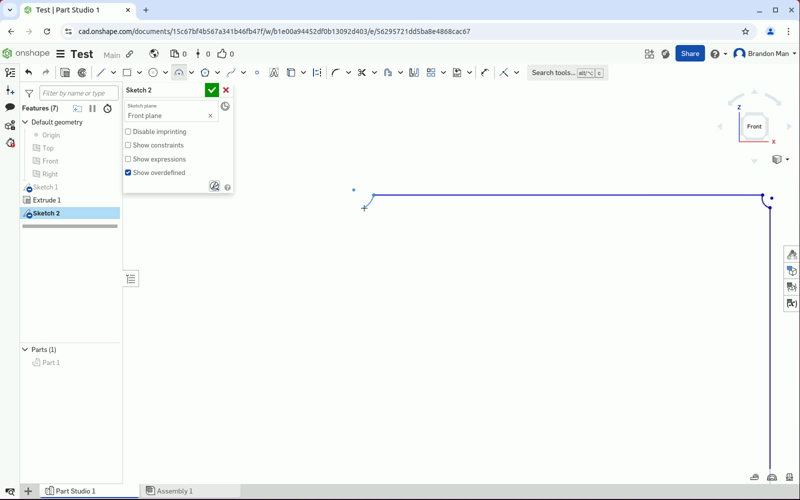
scroll(6)
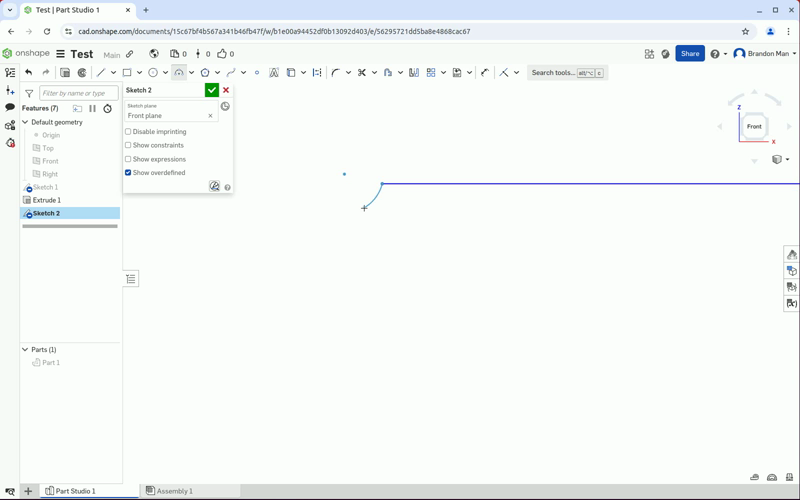
scroll(6)
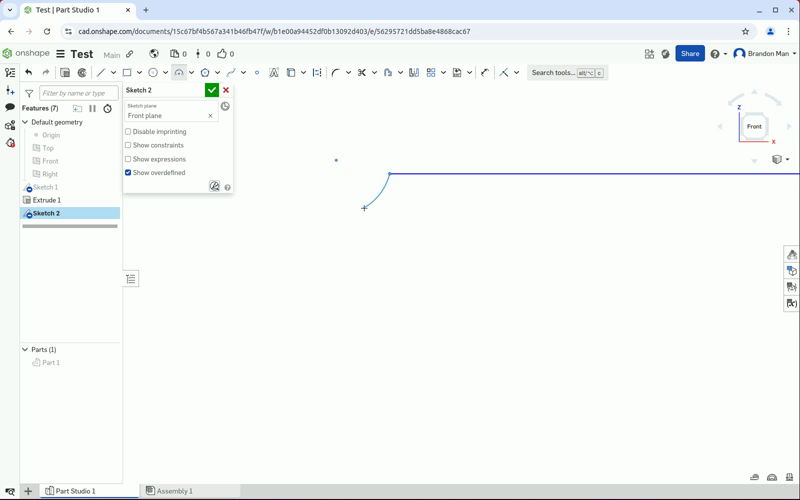
scroll(6)
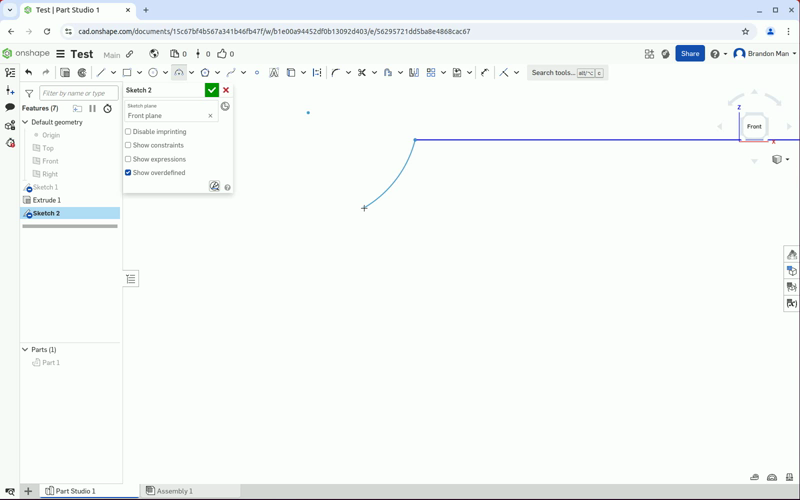
click(364, 207)
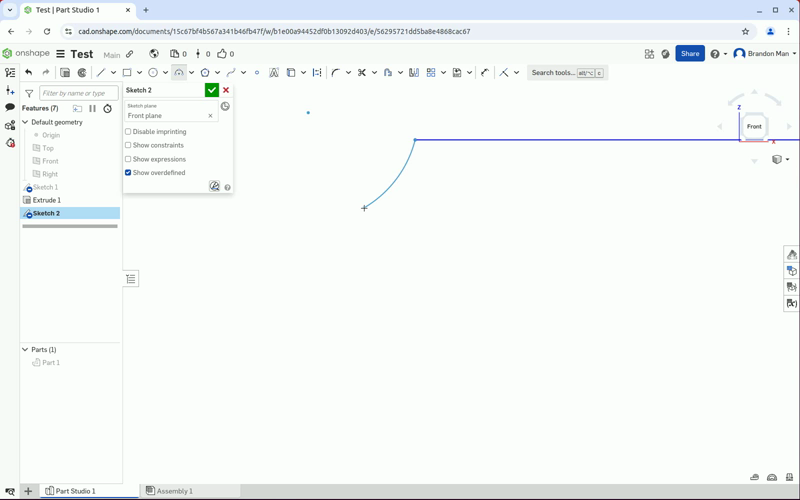
scroll(-6)
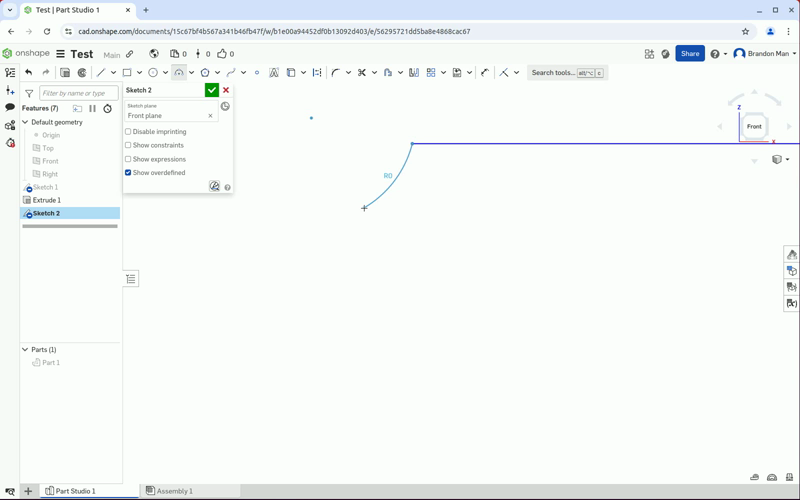
scroll(-6)
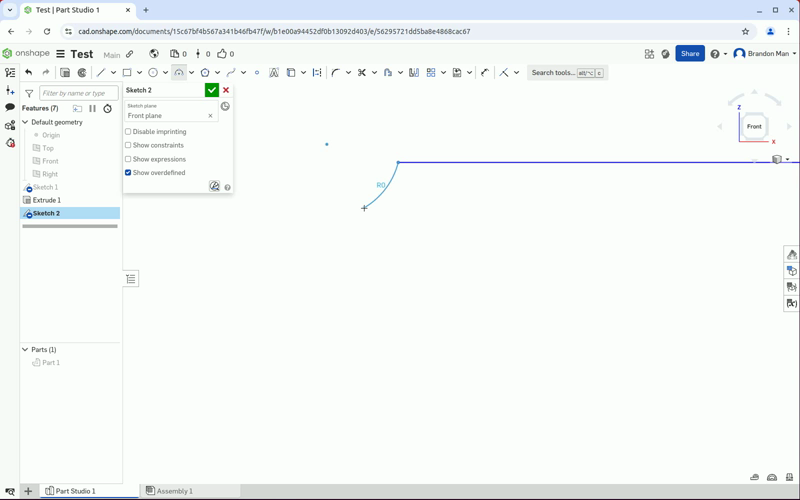
scroll(-6)
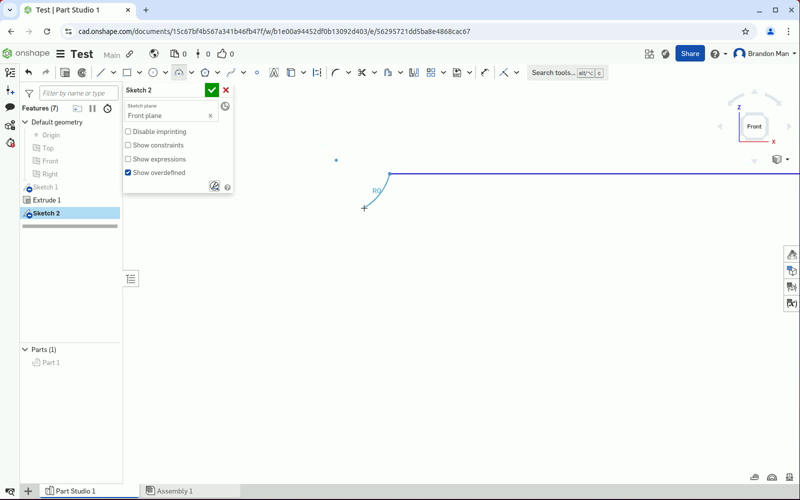
scroll(-6)
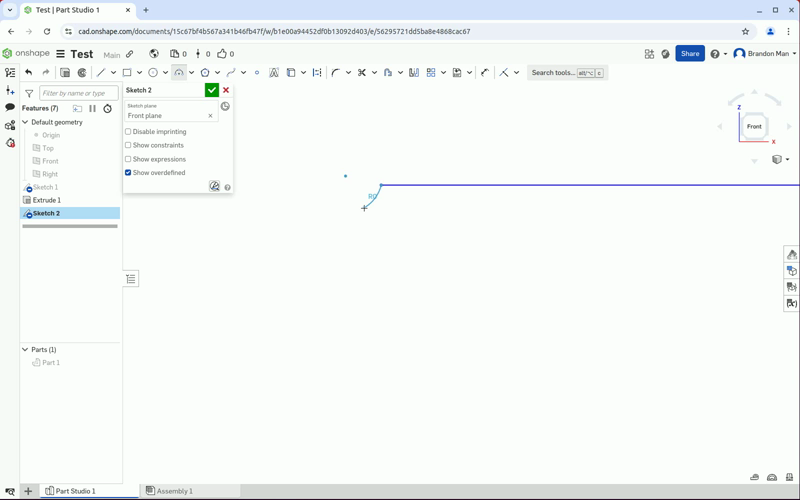
scroll(-6)
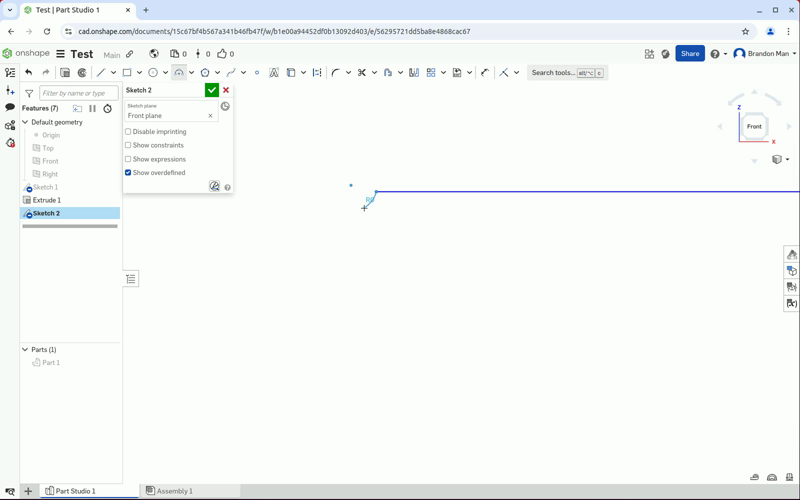
scroll(-6)
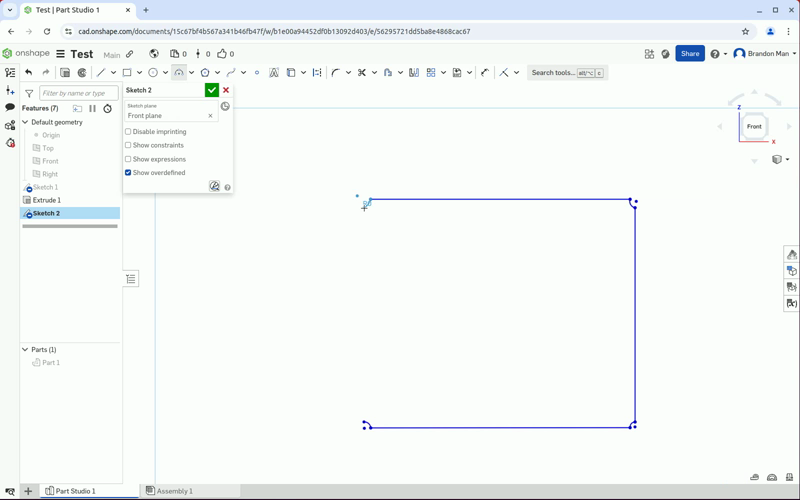
scroll(-6)
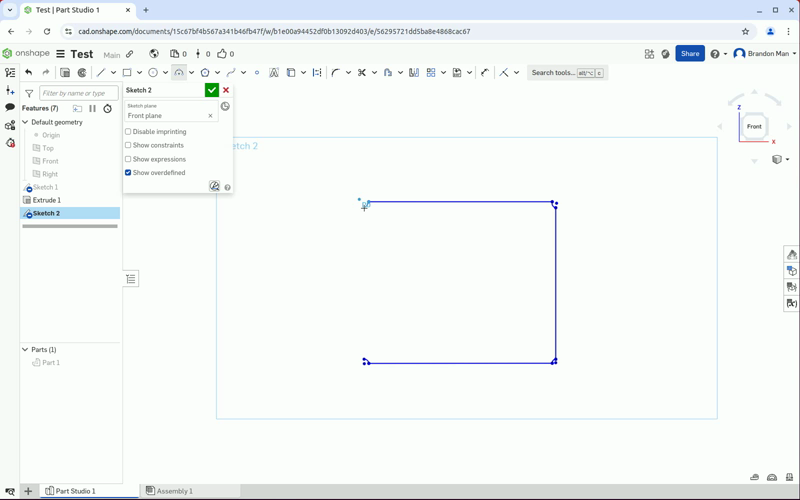
mouse_move(367, 205)
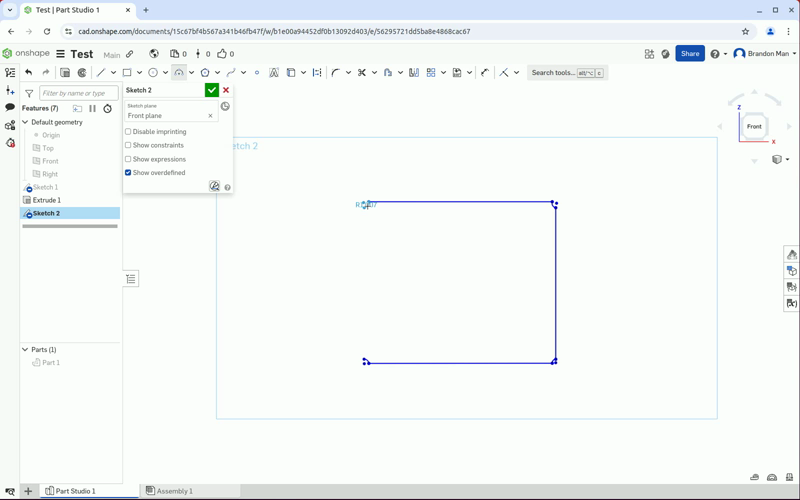
scroll(6)
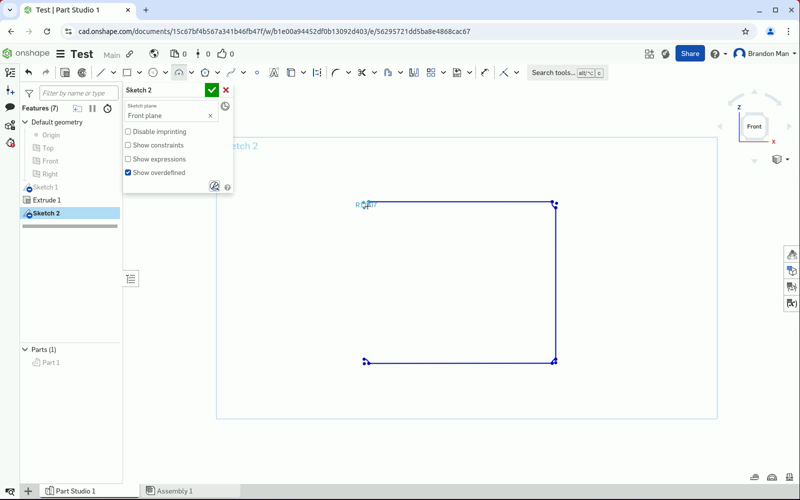
scroll(6)
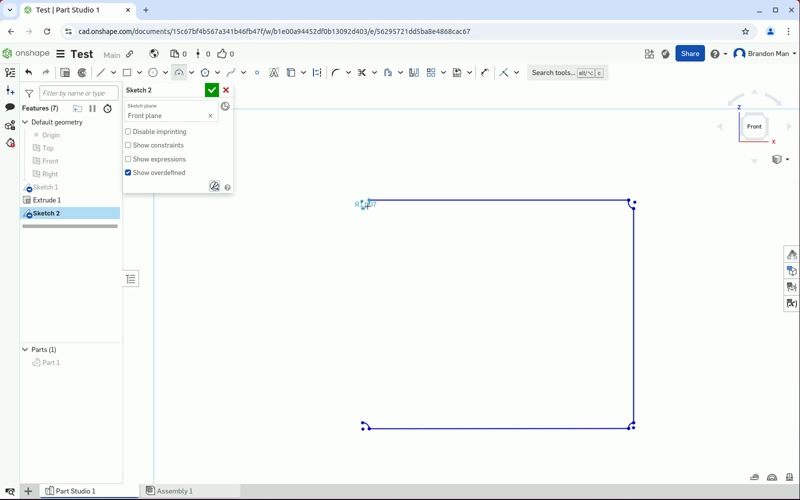
scroll(6)
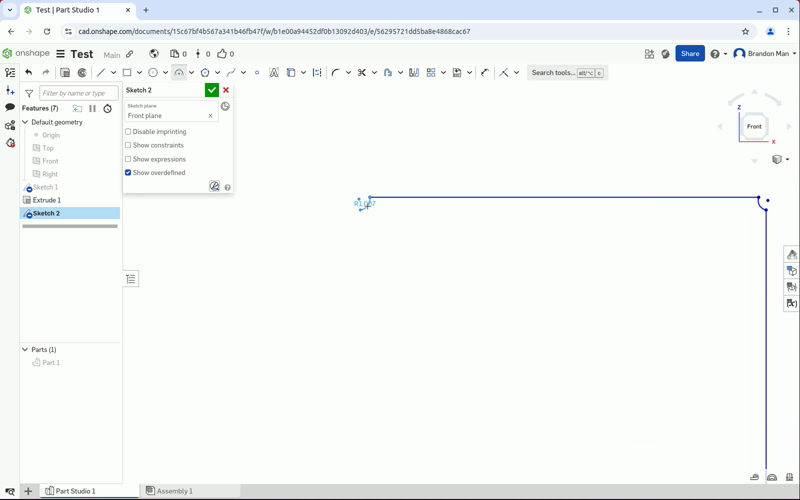
scroll(6)
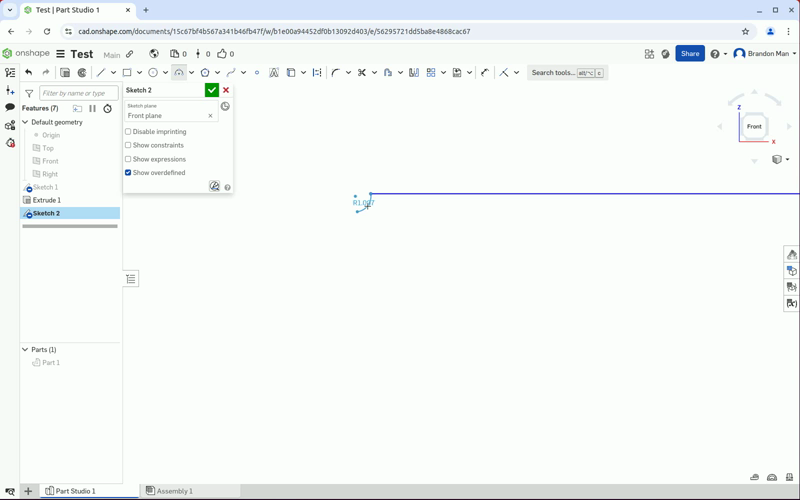
scroll(6)
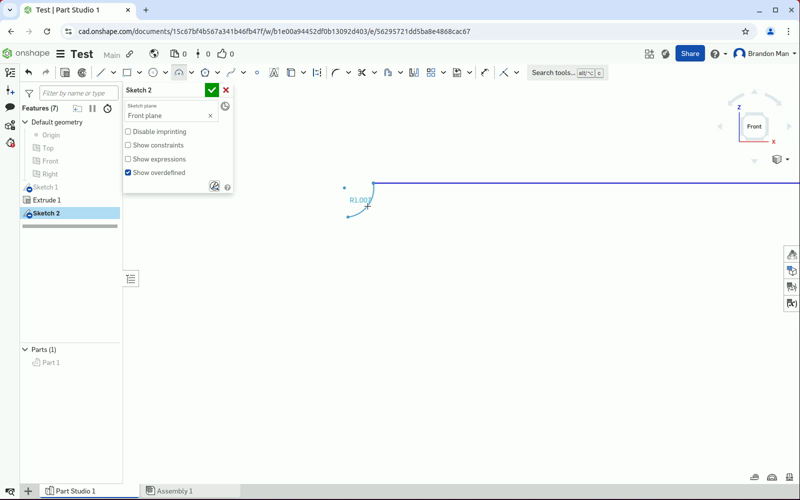
scroll(6)
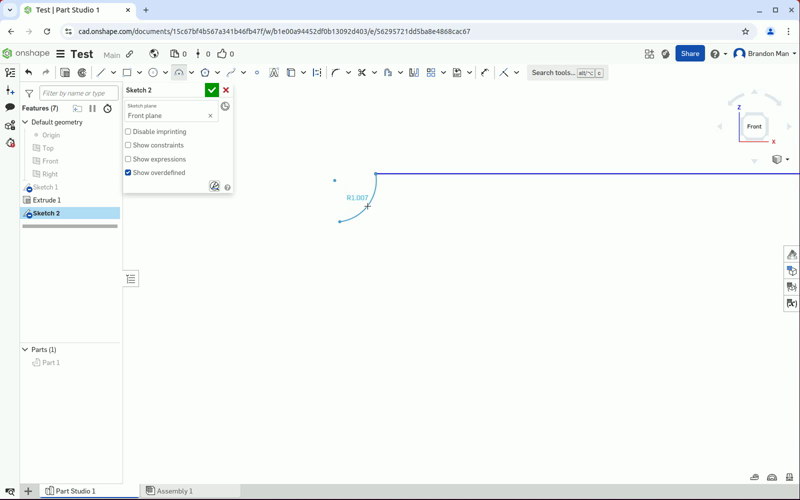
scroll(6)
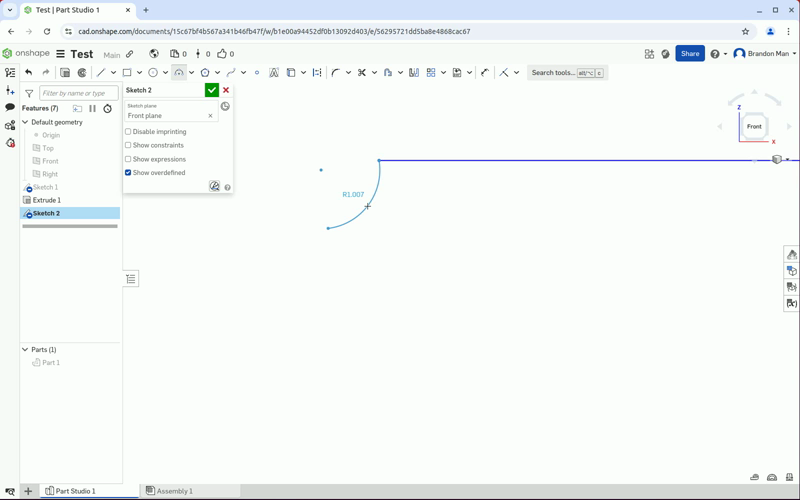
click(367, 205)
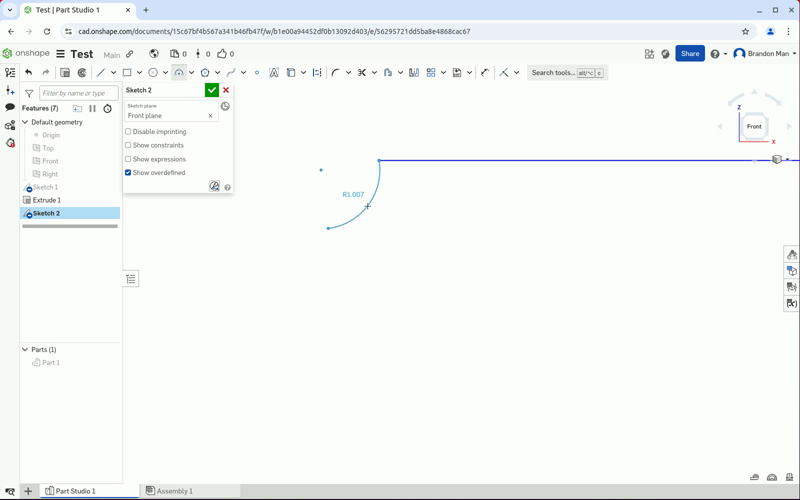
scroll(-6)
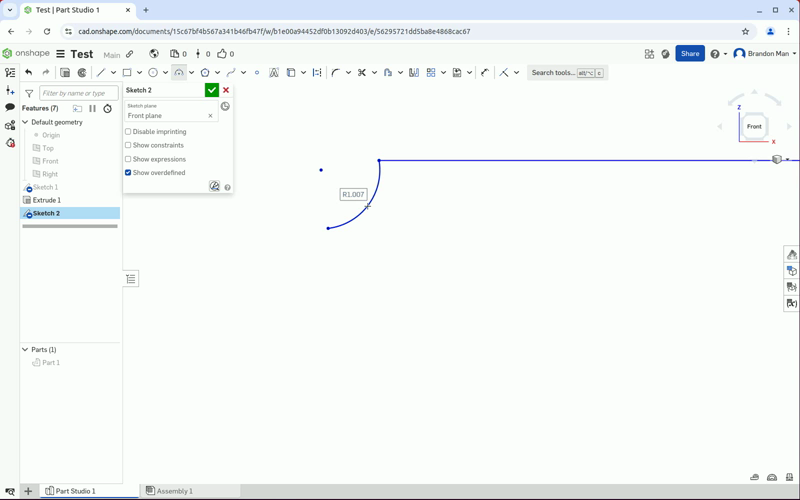
scroll(-6)
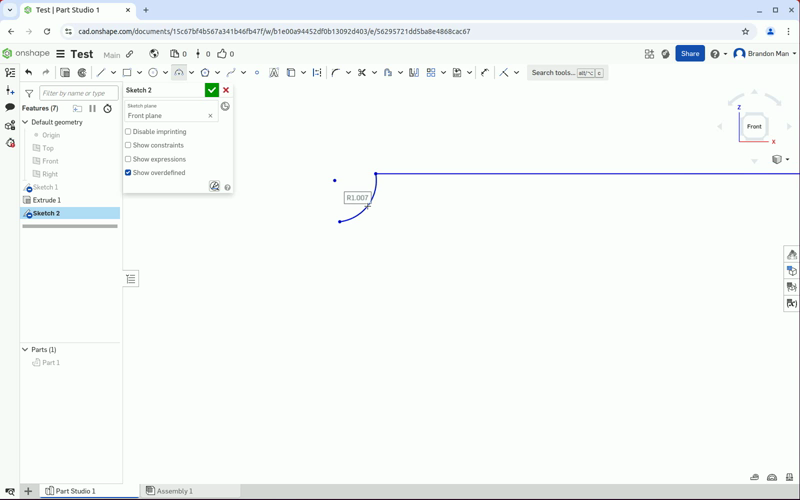
scroll(-6)
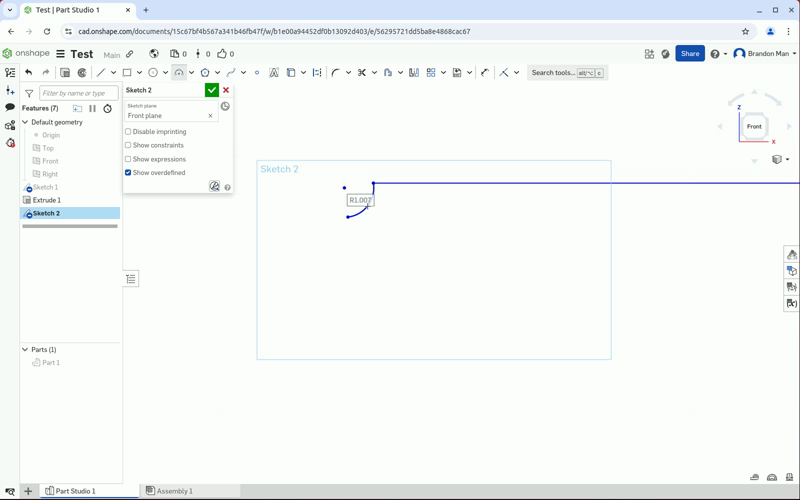
scroll(-6)
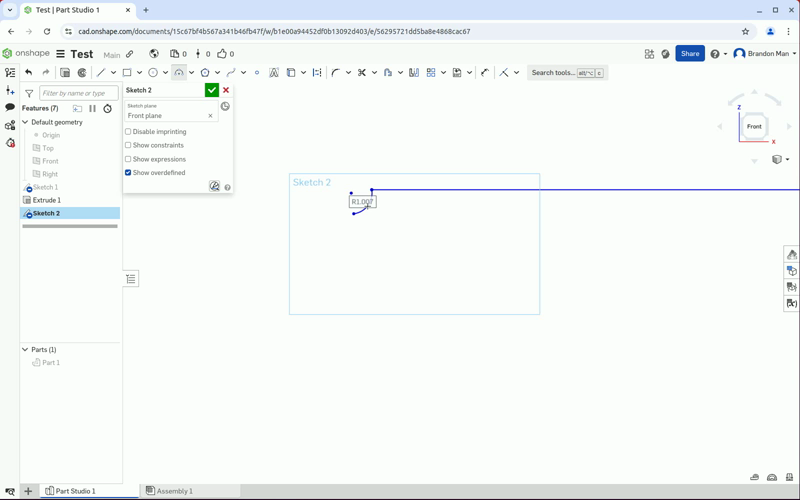
scroll(-6)
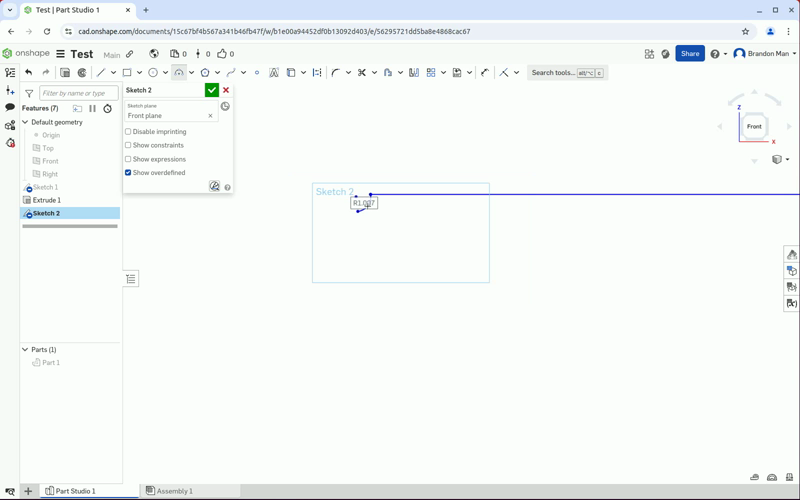
scroll(-6)
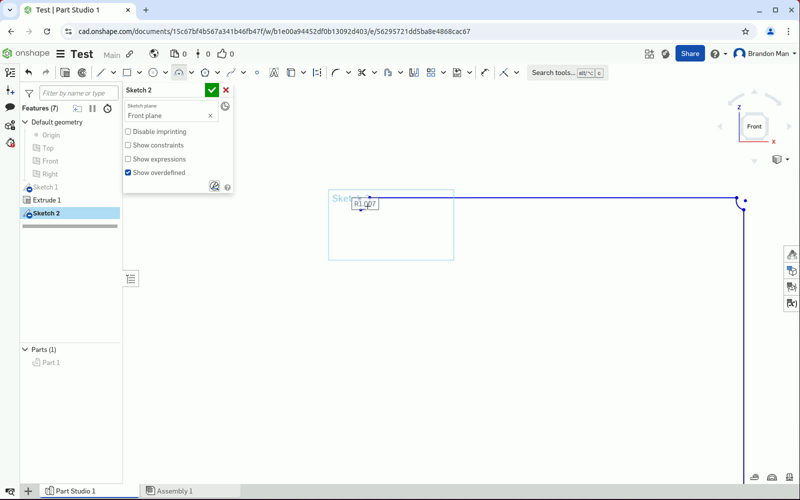
scroll(-6)
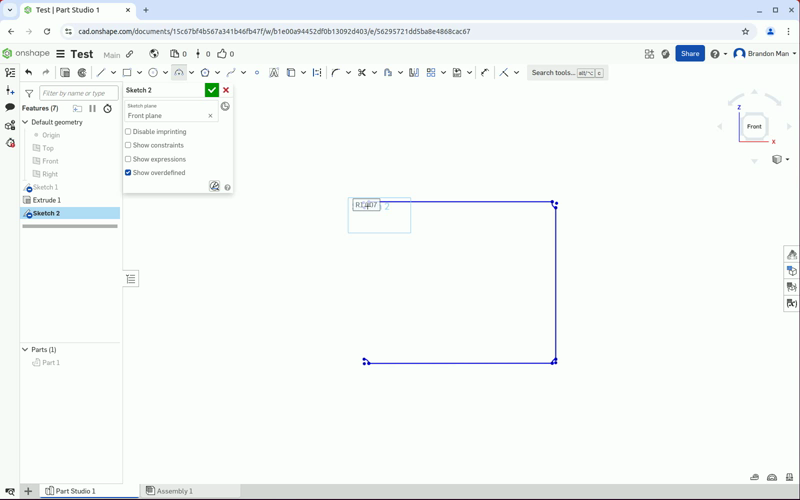
key_up(shift)
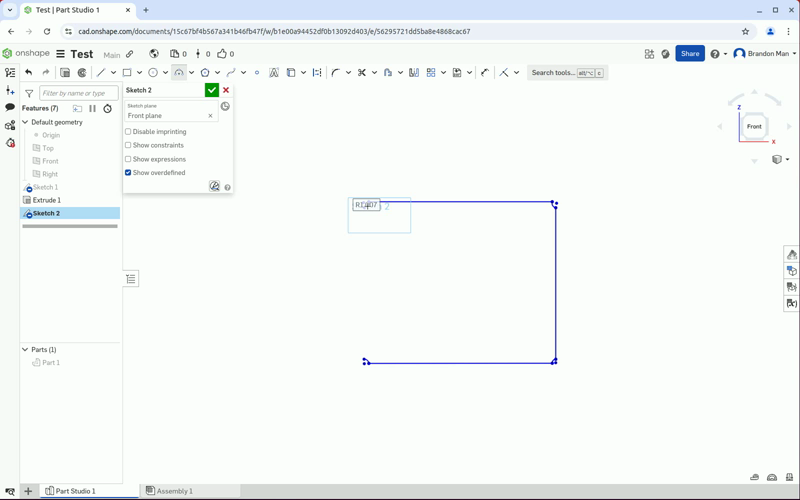
key(esc)
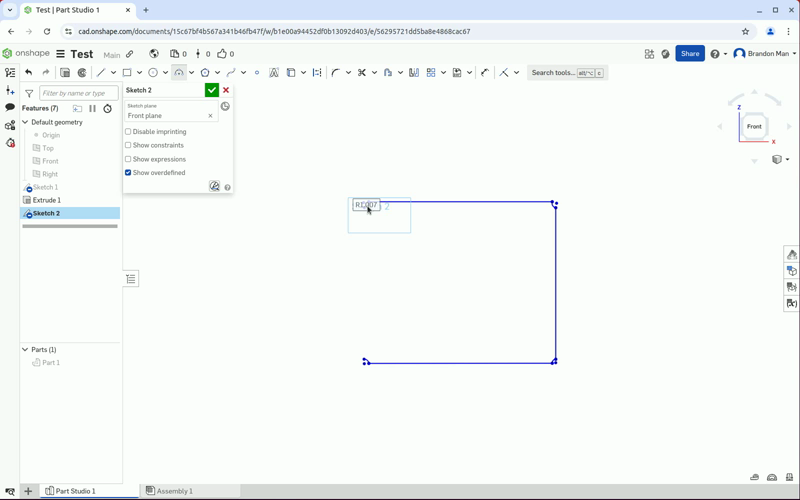
key(l)
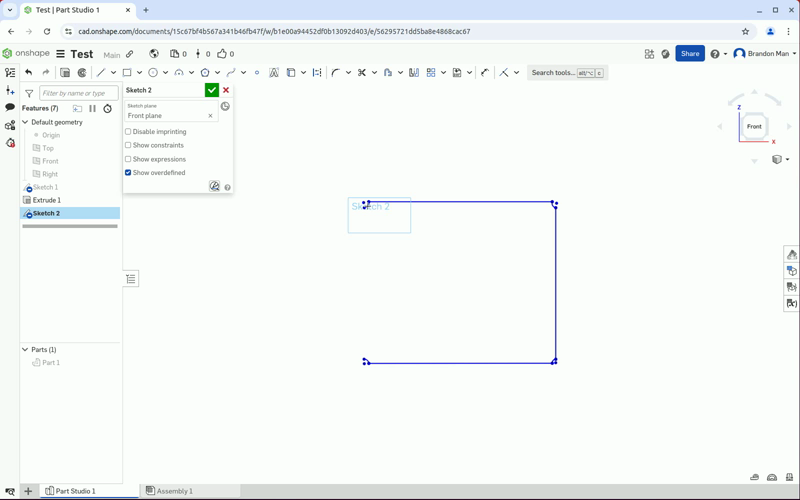
mouse_move(364, 207)
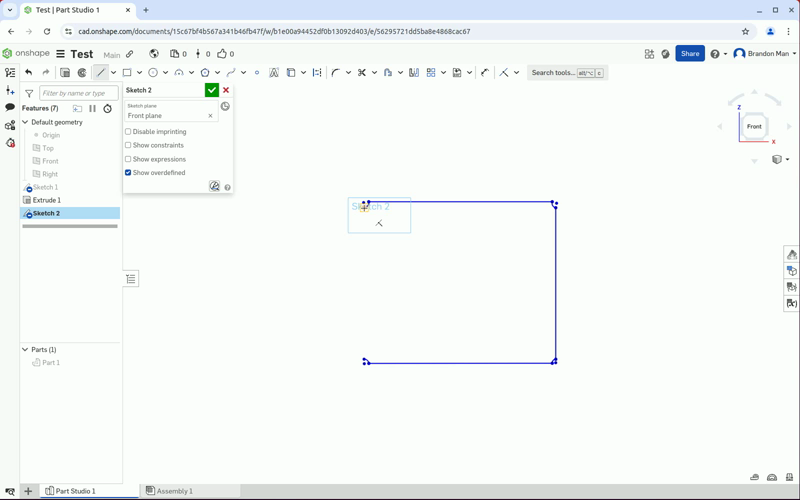
scroll(6)
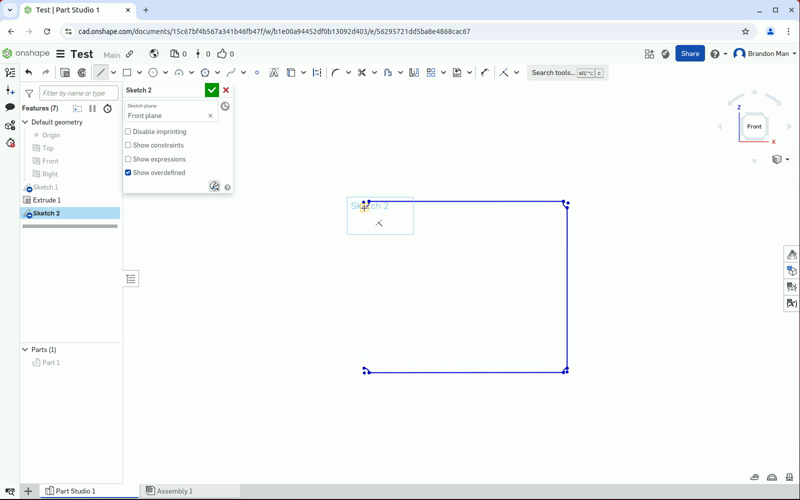
scroll(6)
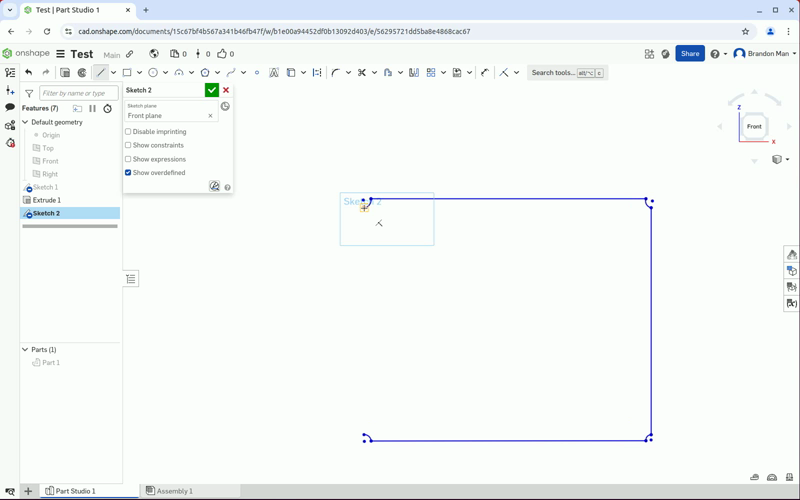
scroll(6)
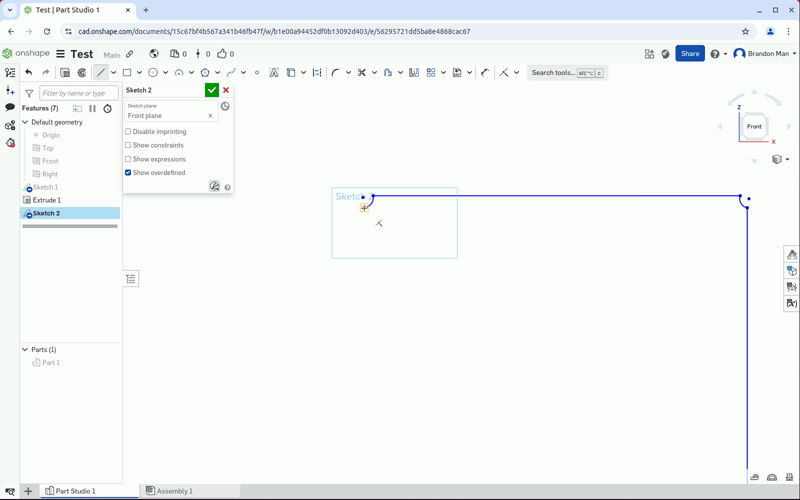
scroll(6)
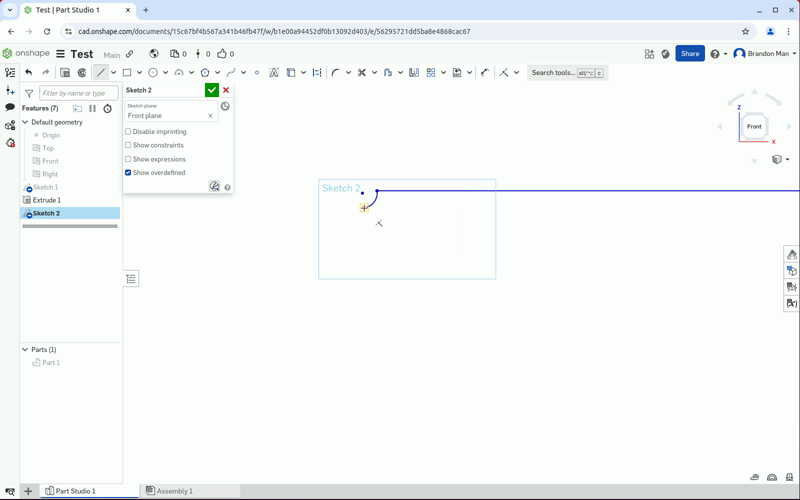
scroll(6)
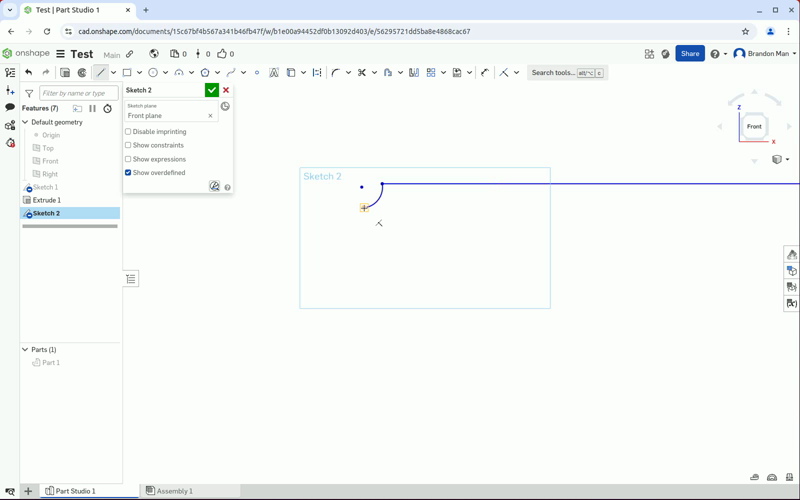
scroll(6)
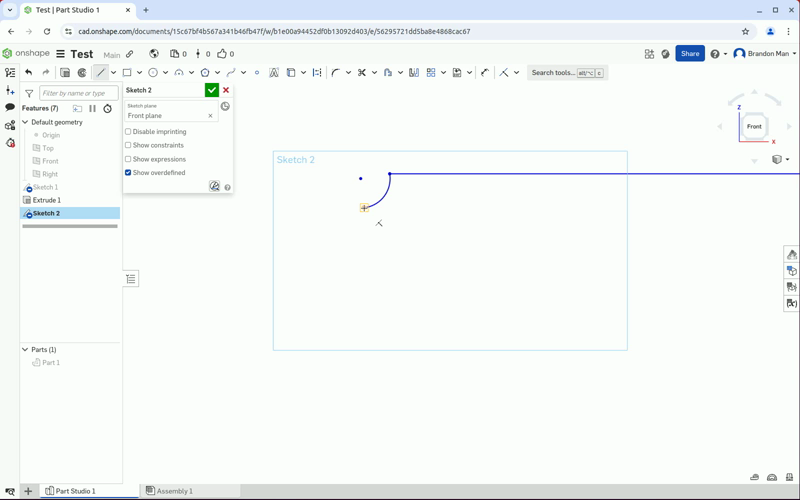
scroll(6)
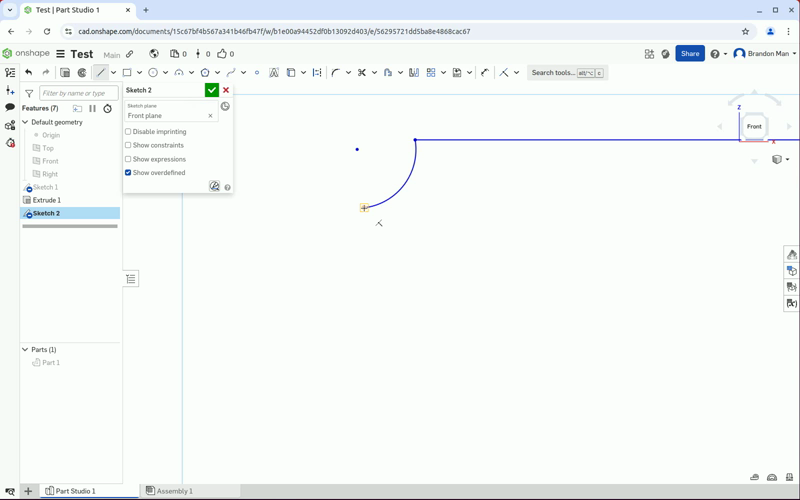
click(364, 207)
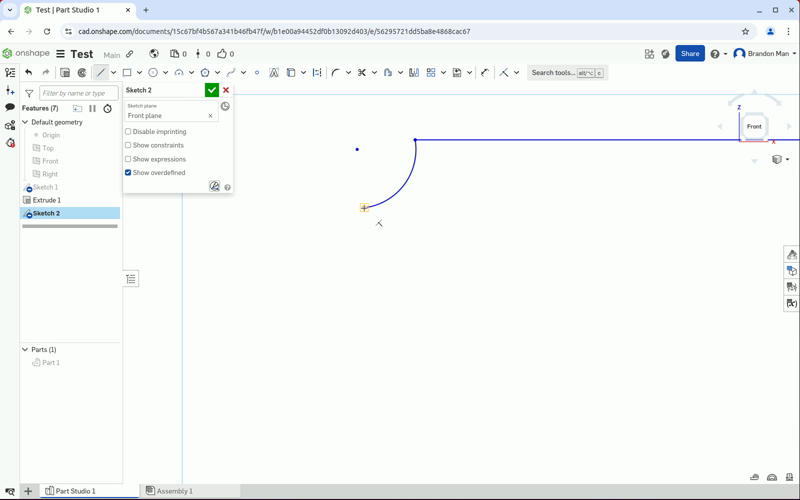
scroll(-6)
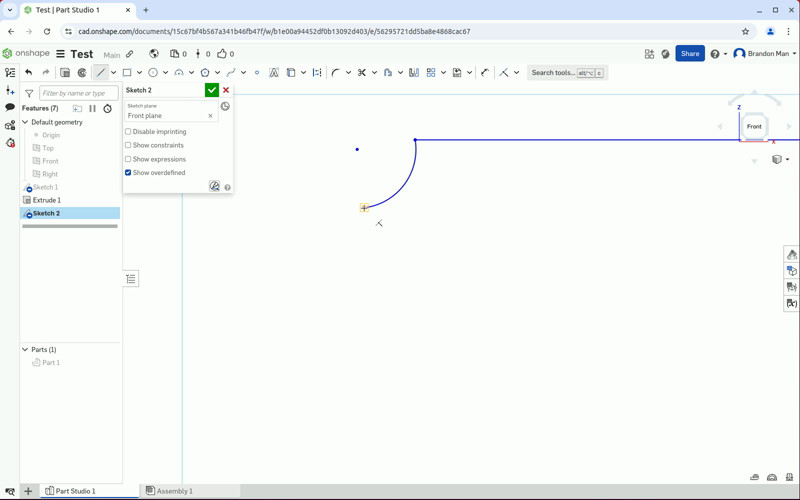
scroll(-6)
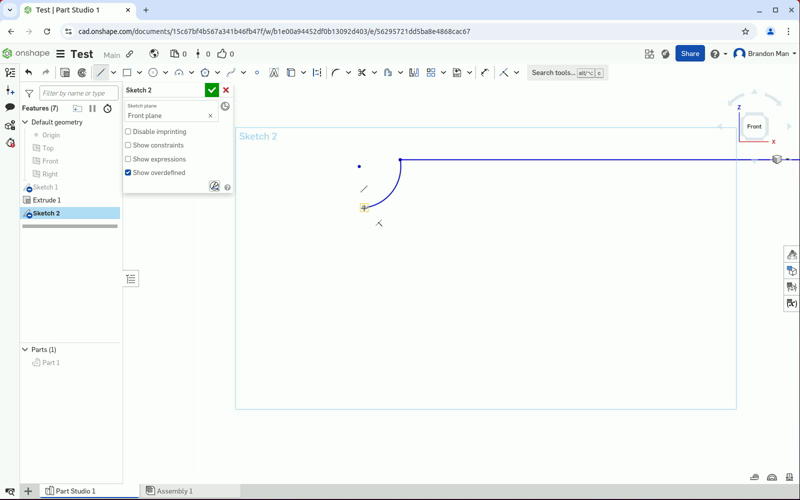
scroll(-6)
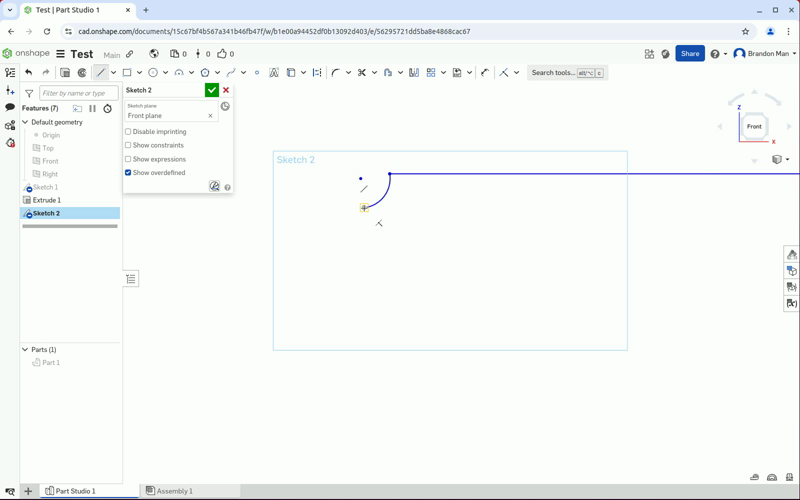
scroll(-6)
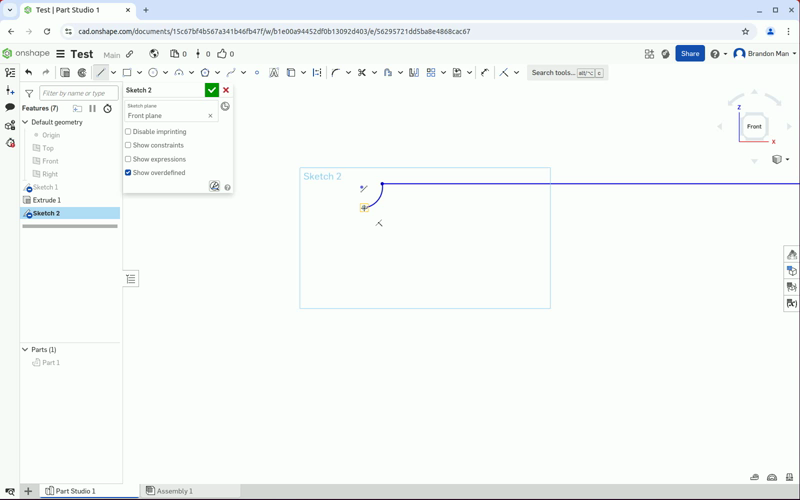
scroll(-6)
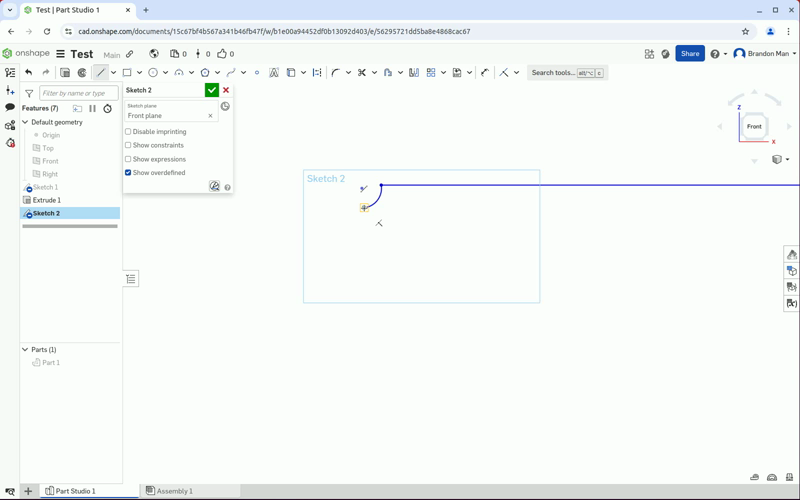
scroll(-6)
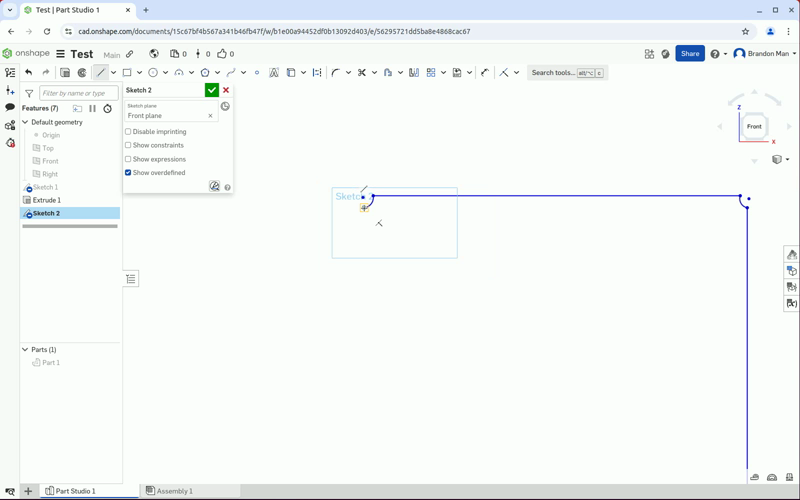
scroll(-6)
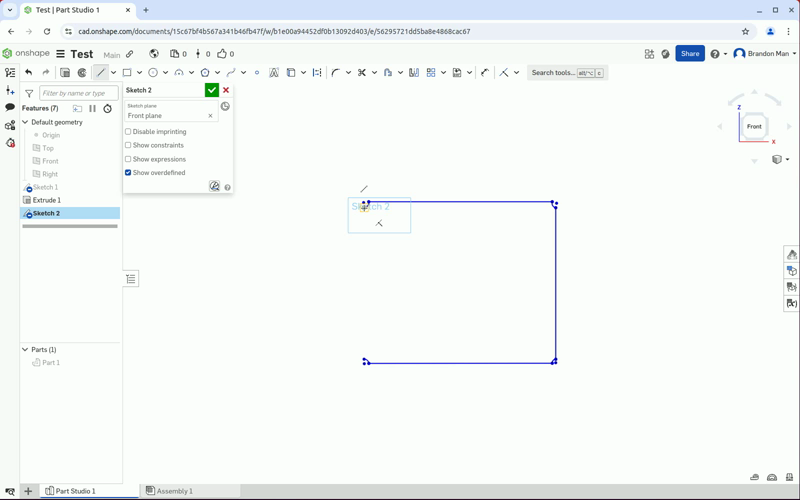
key_down(shift)
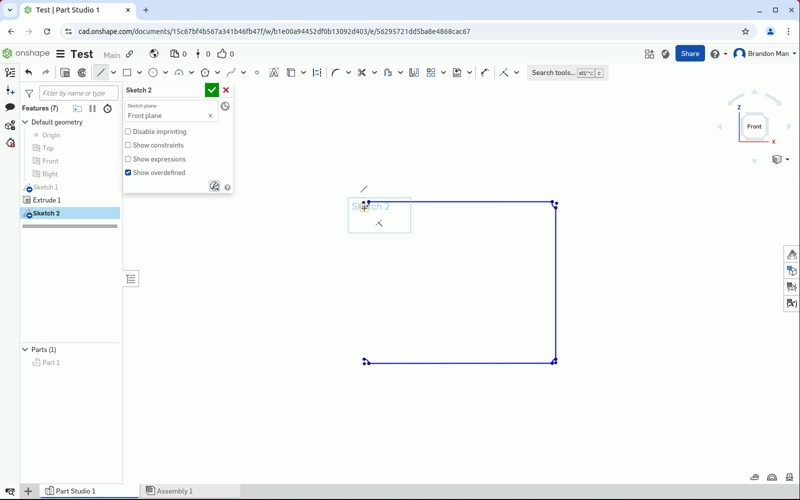
mouse_move(364, 359)
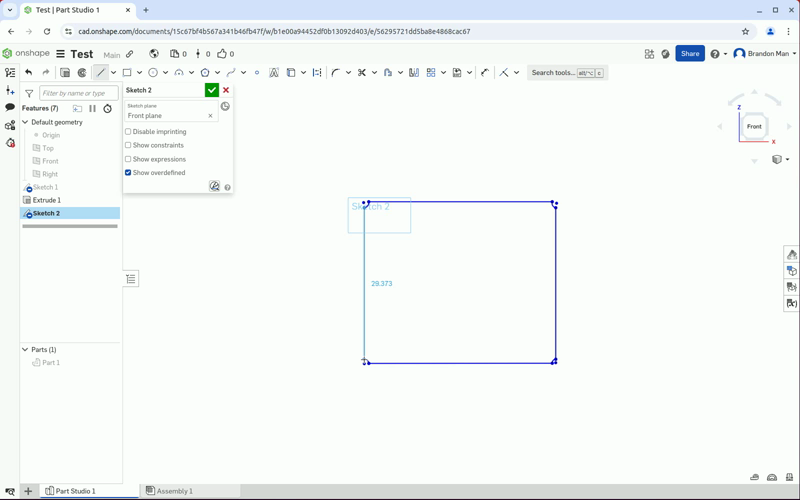
scroll(6)
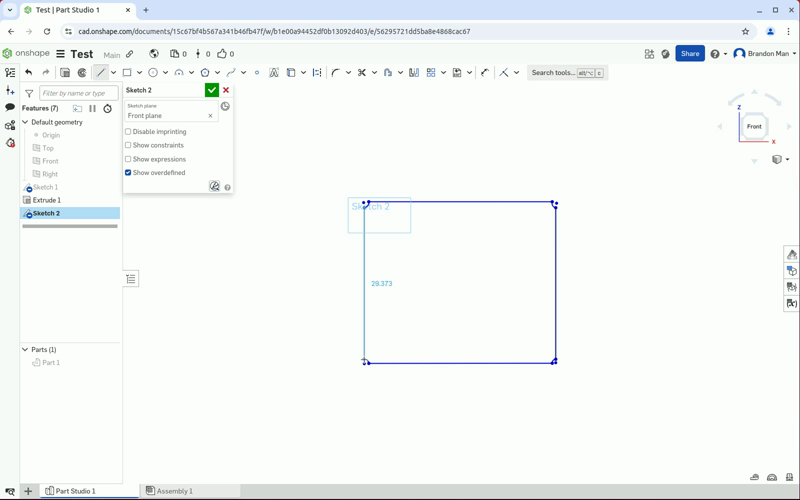
scroll(6)
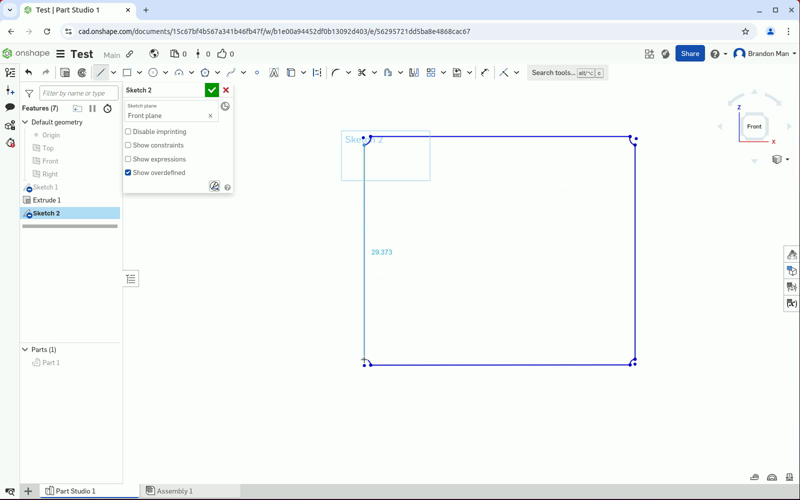
scroll(6)
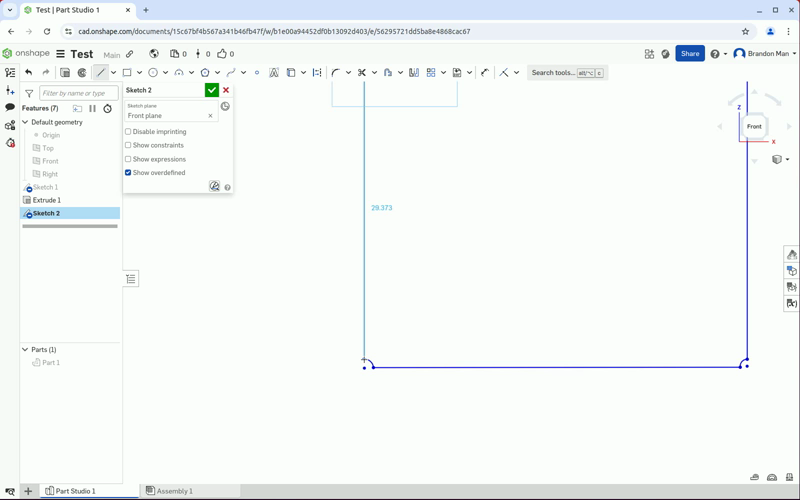
scroll(6)
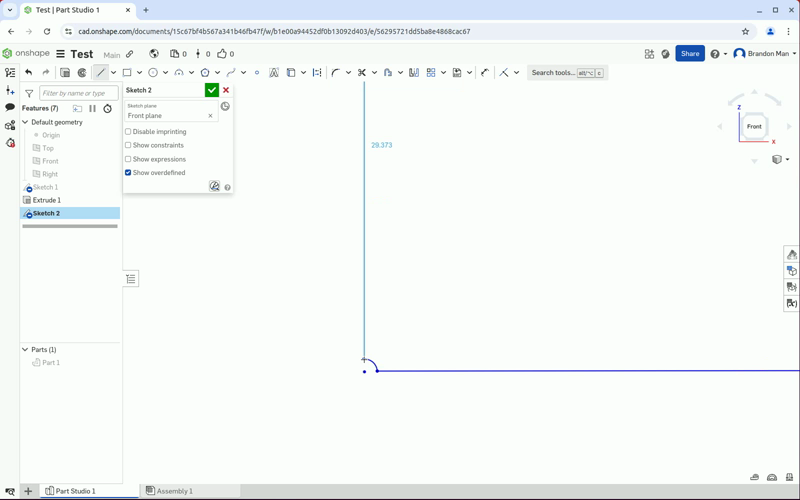
scroll(6)
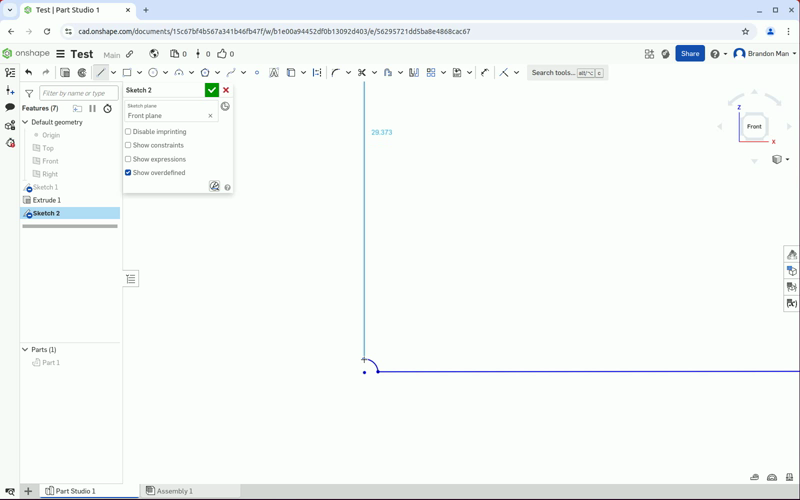
scroll(6)
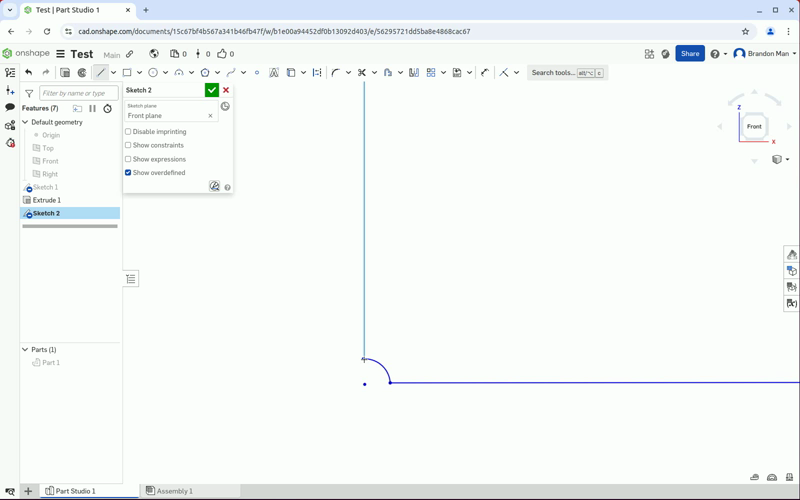
scroll(6)
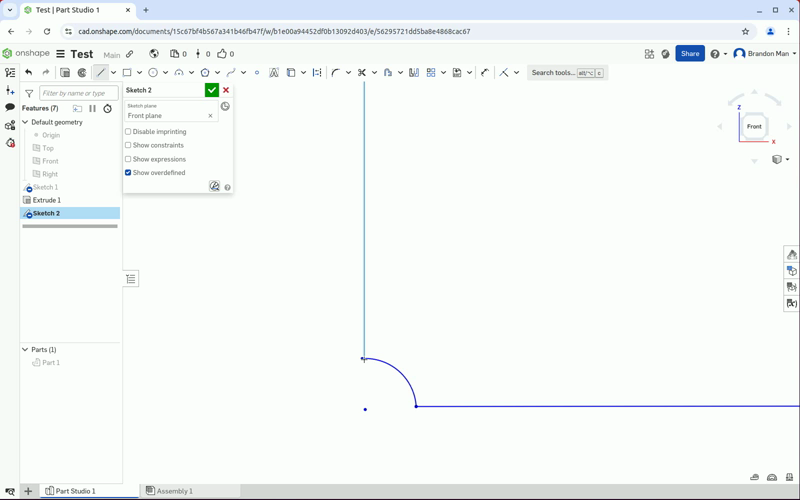
key_up(shift)
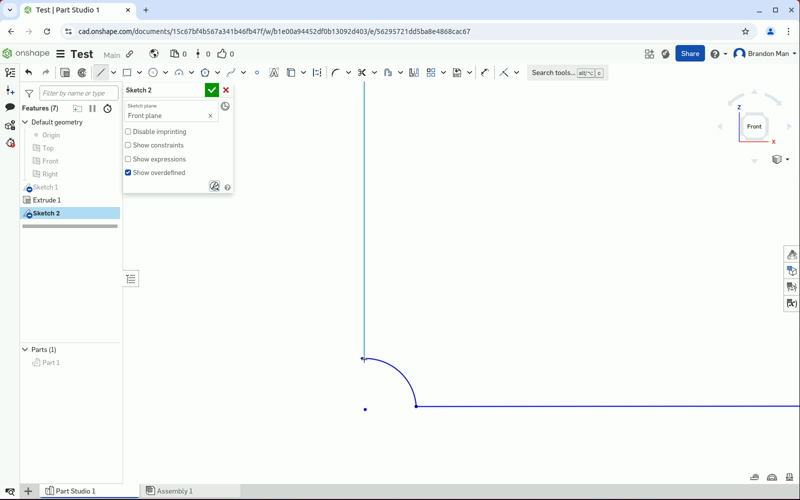
click(364, 359)
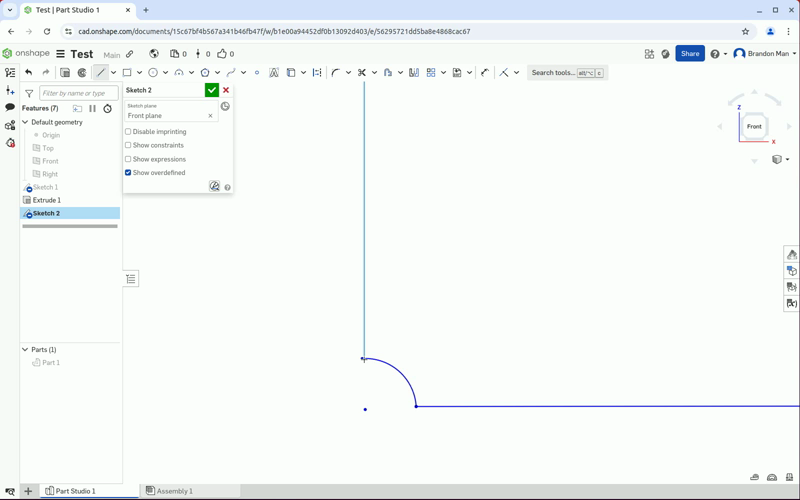
scroll(-6)
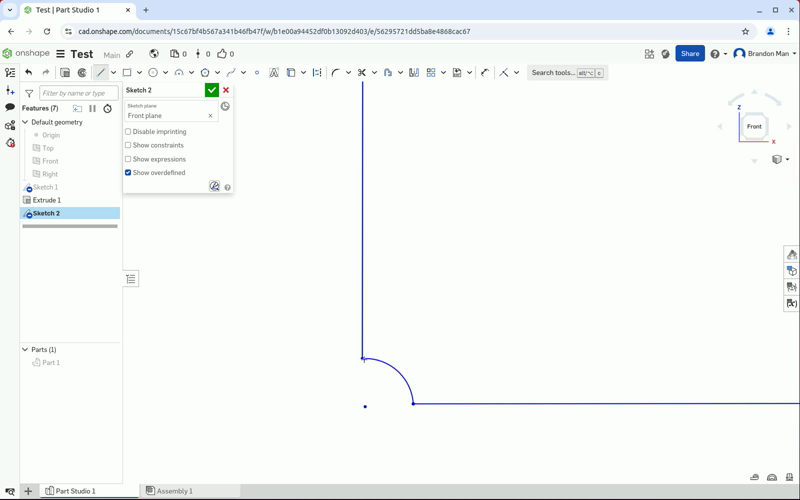
scroll(-6)
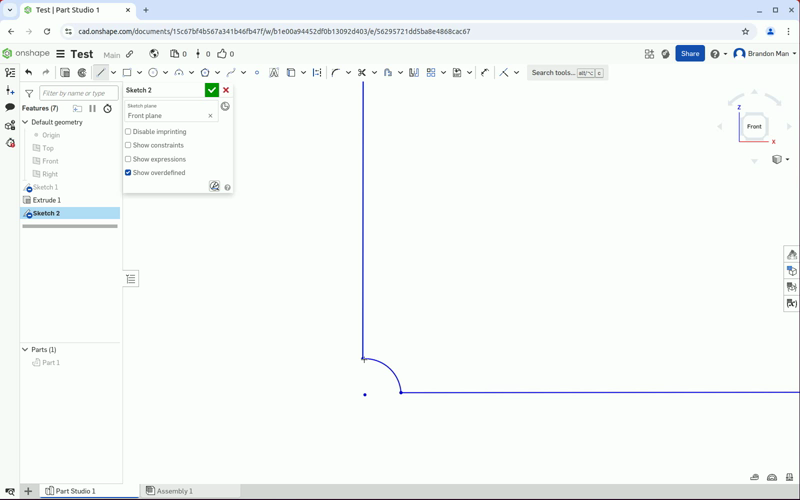
scroll(-6)
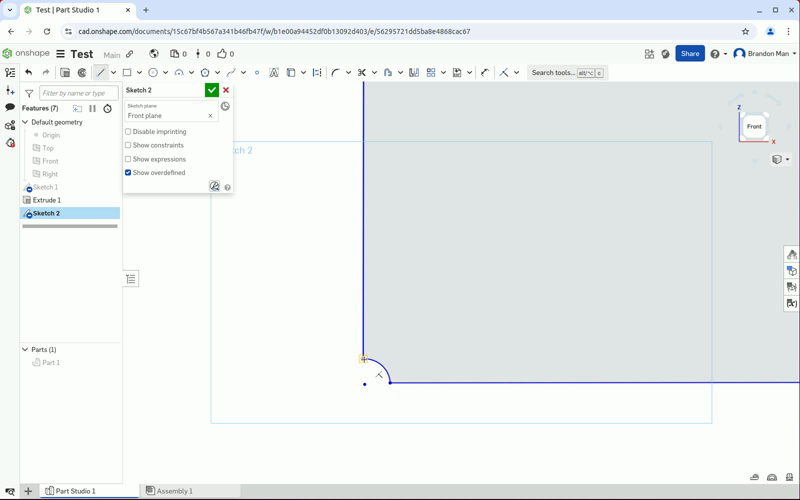
scroll(-6)
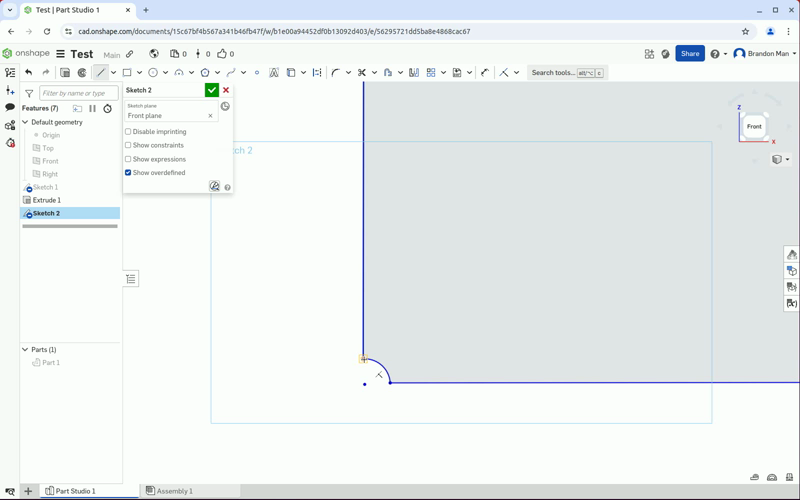
scroll(-6)
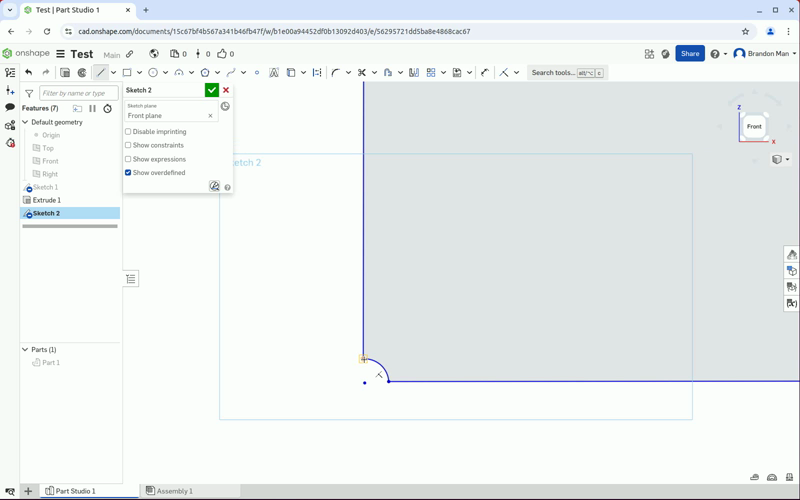
scroll(-6)
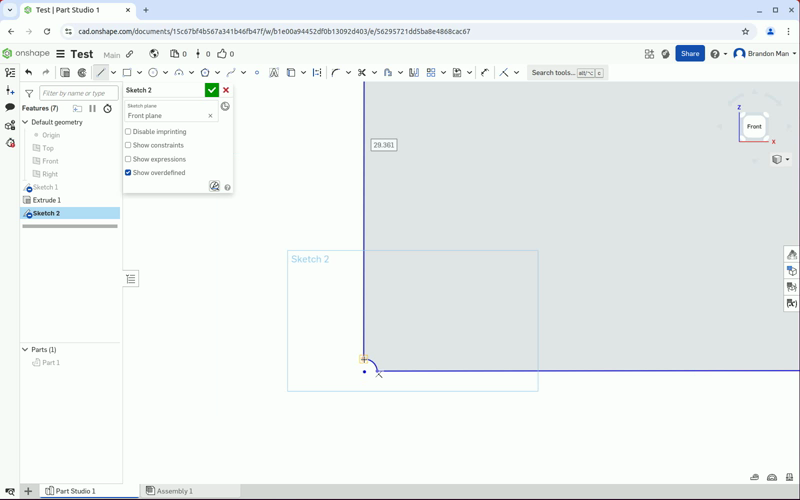
scroll(-6)
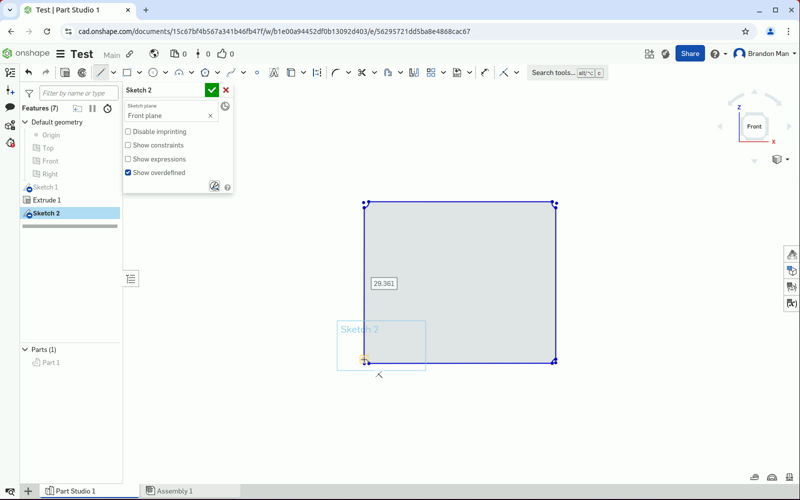
key(esc)
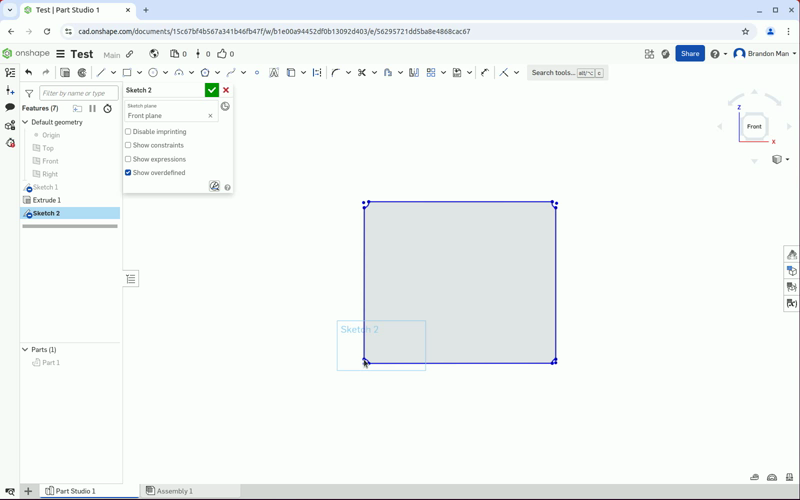
mouse_move(470, 299)
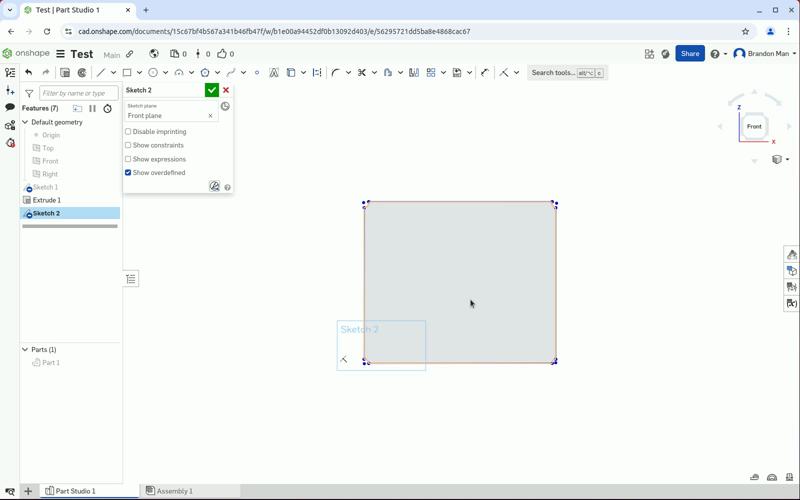
click(470, 299)
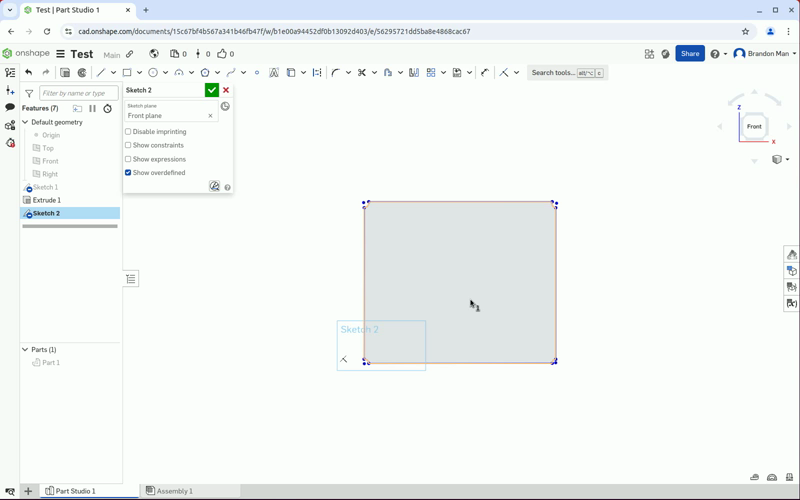
mouse_move(73, 352)
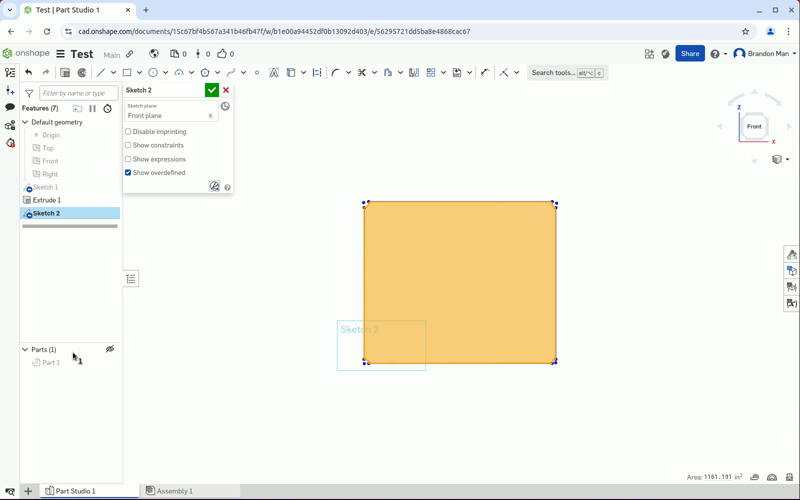
key(shift+y)
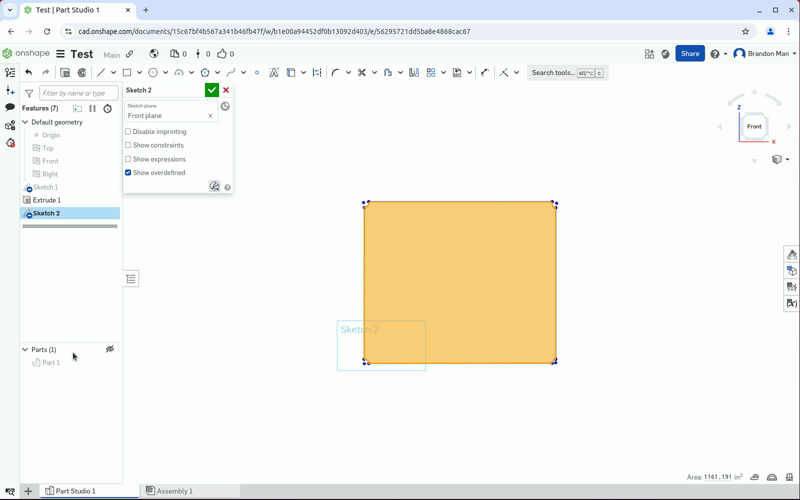
key(shift+e)
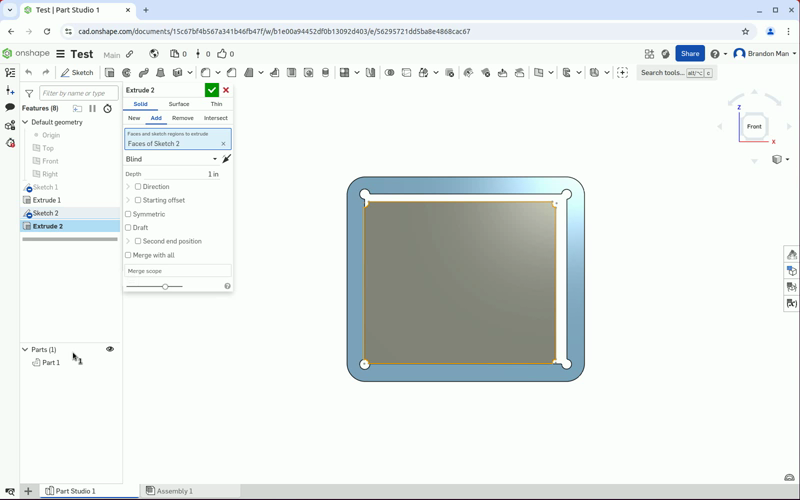
mouse_move(143, 106)
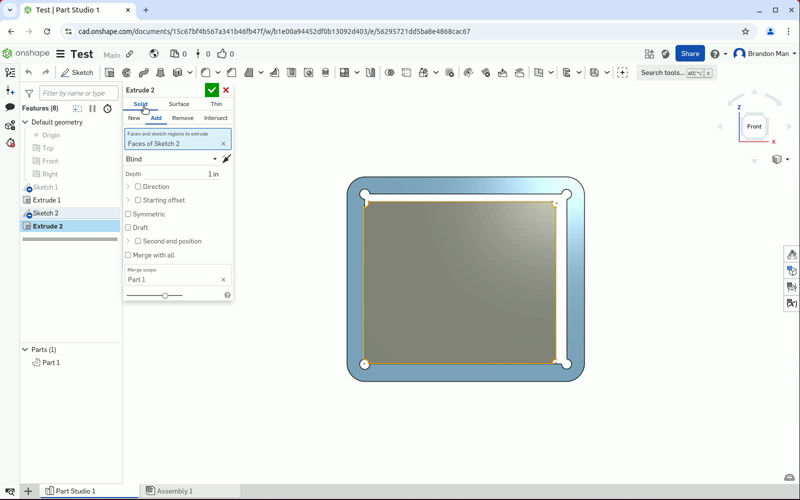
click(143, 106)
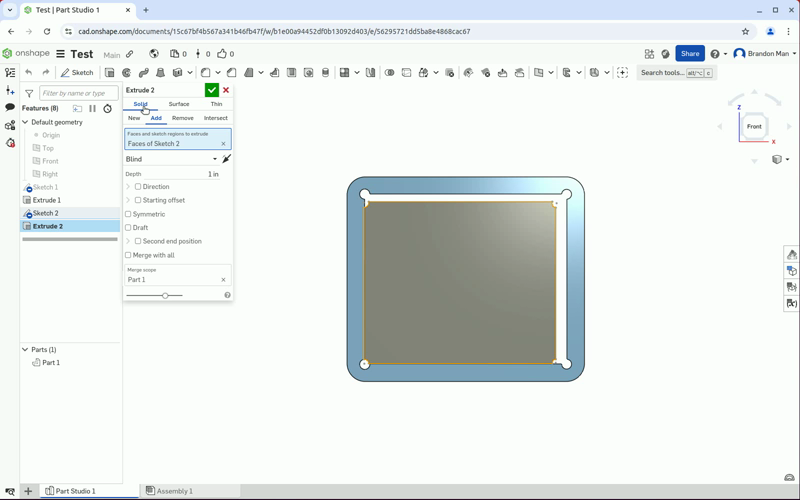
mouse_move(137, 120)
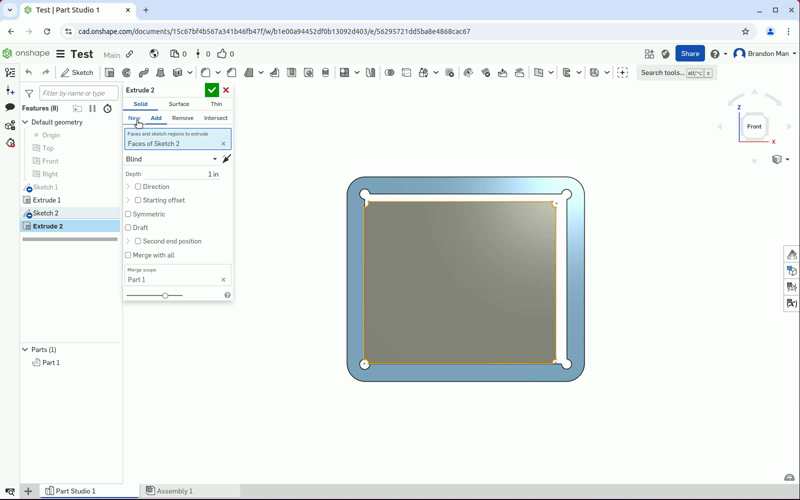
click(137, 120)
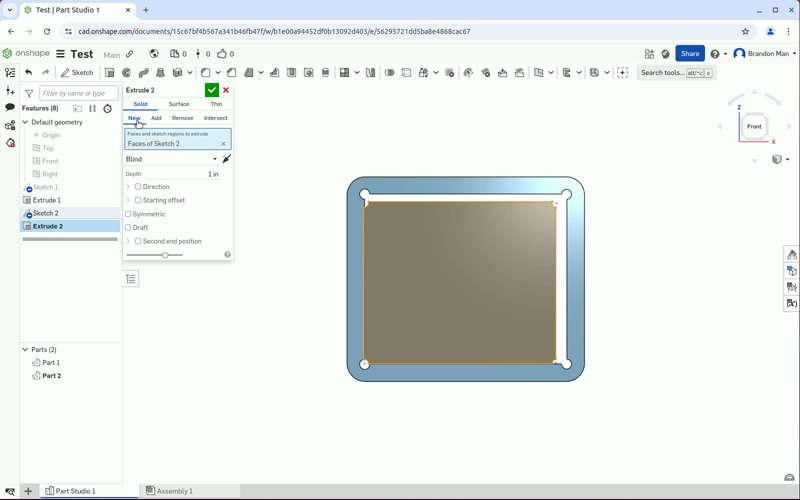
key(tab, 4)
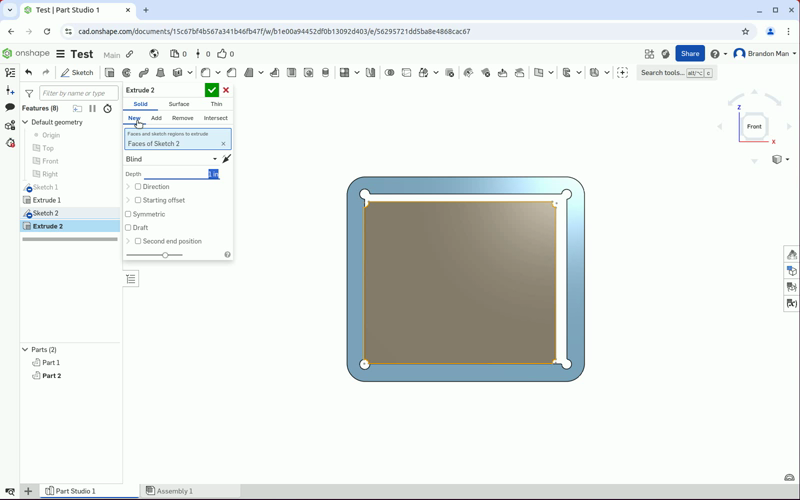
text(0.963)
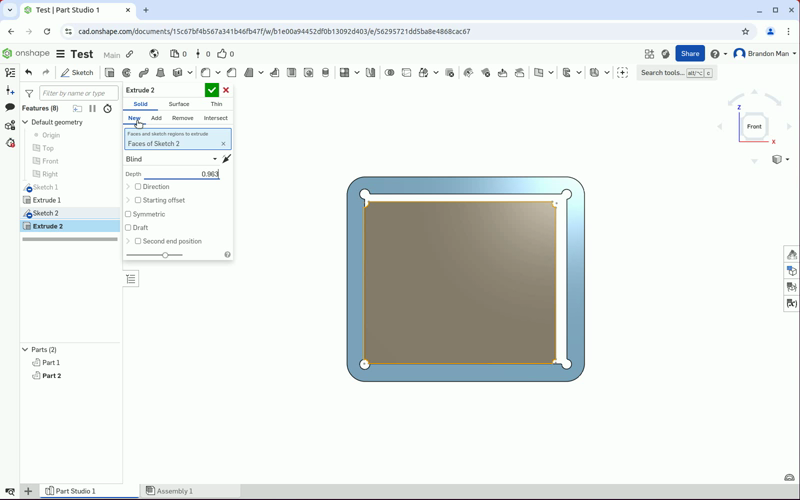
key(enter)
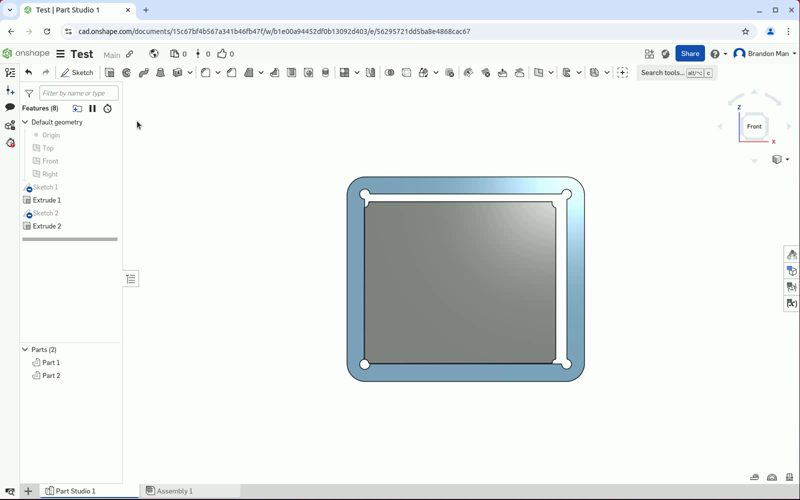
key(shift+h)
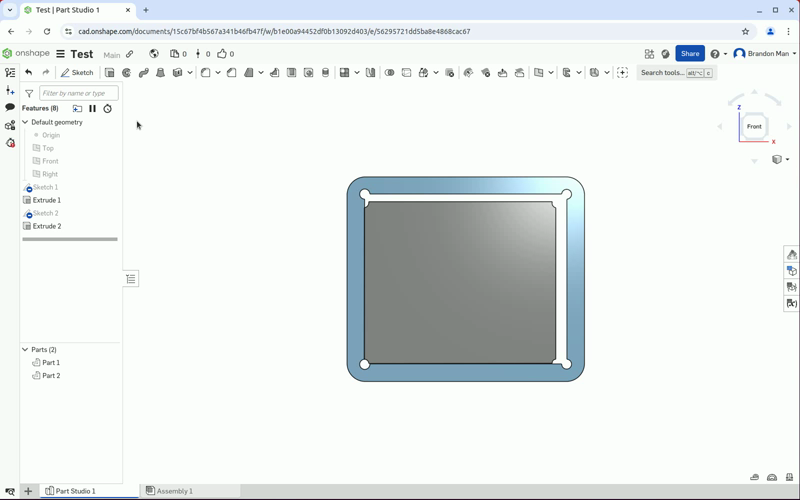
key(shift+h)
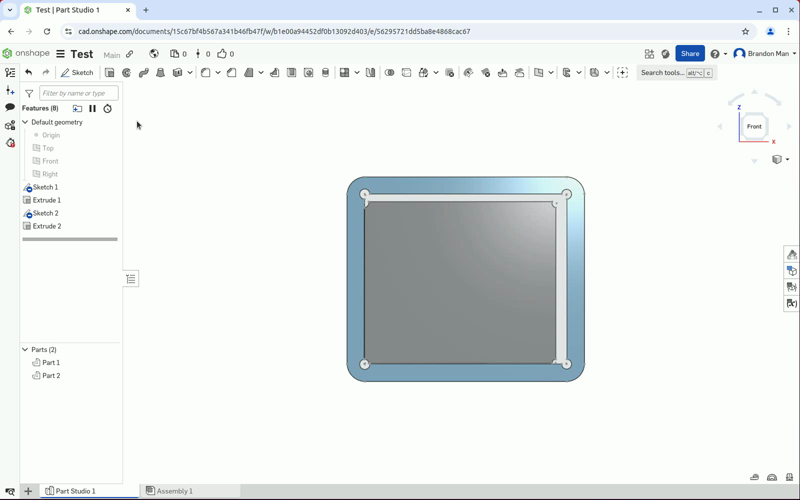
key(shift+7)
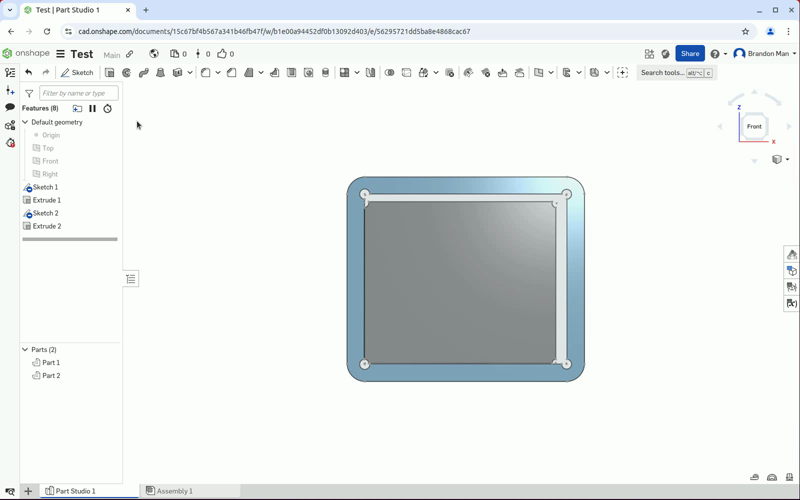
key(left, 2)
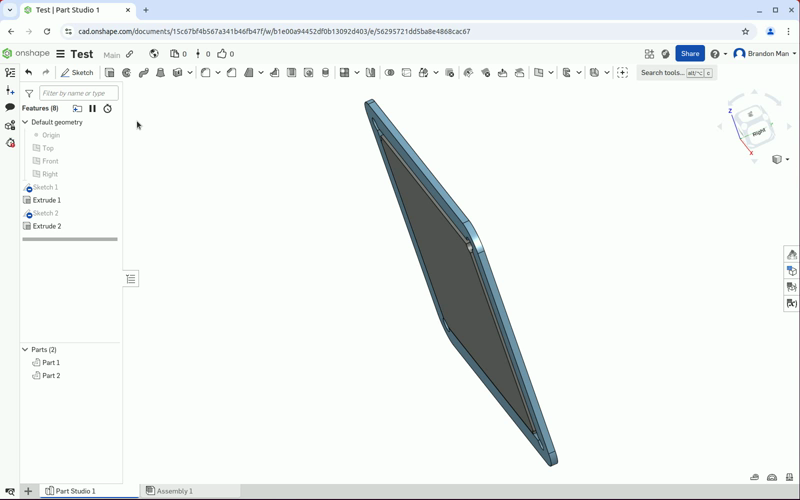
key(down, 2)
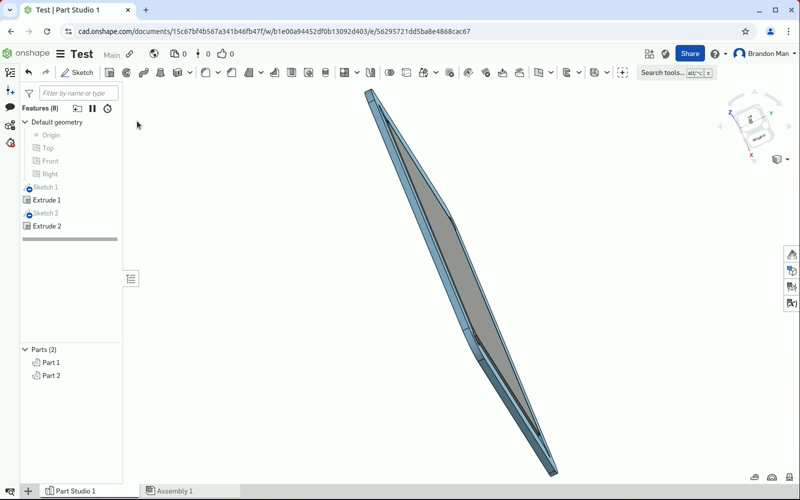
key(up, 2)
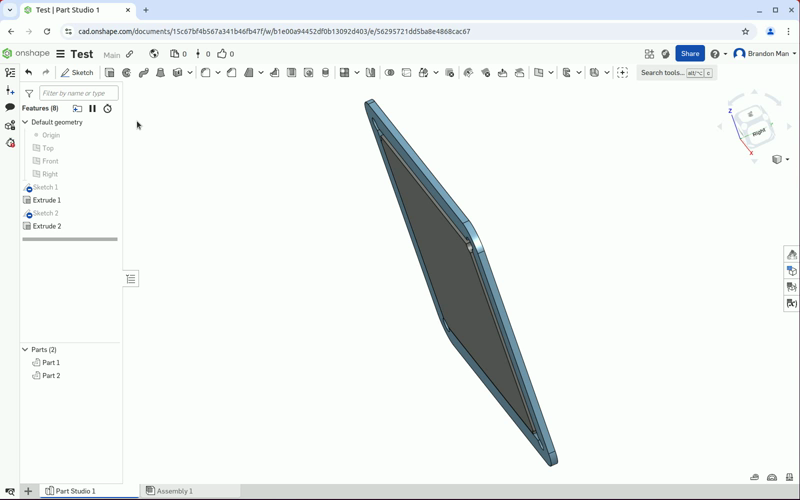
key(right, 2)
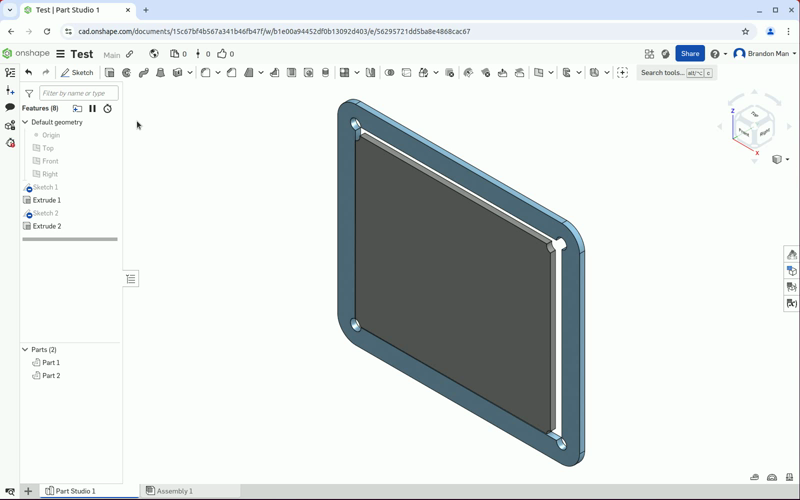
mouse_move(73, 189)
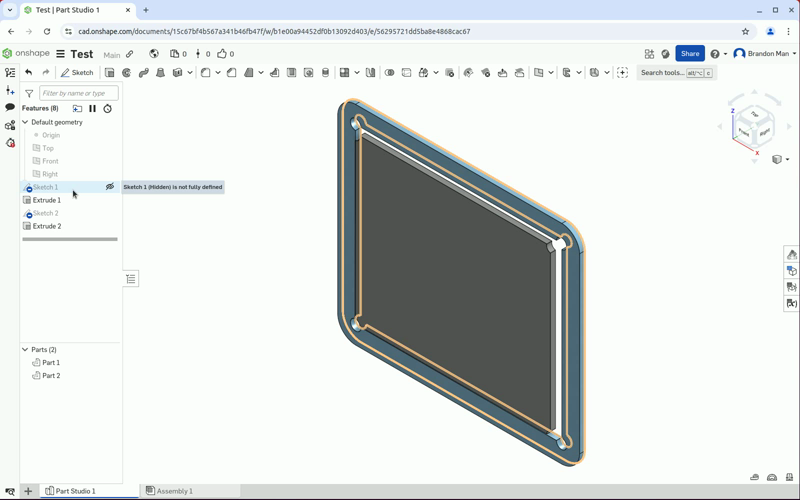
click(73, 189)